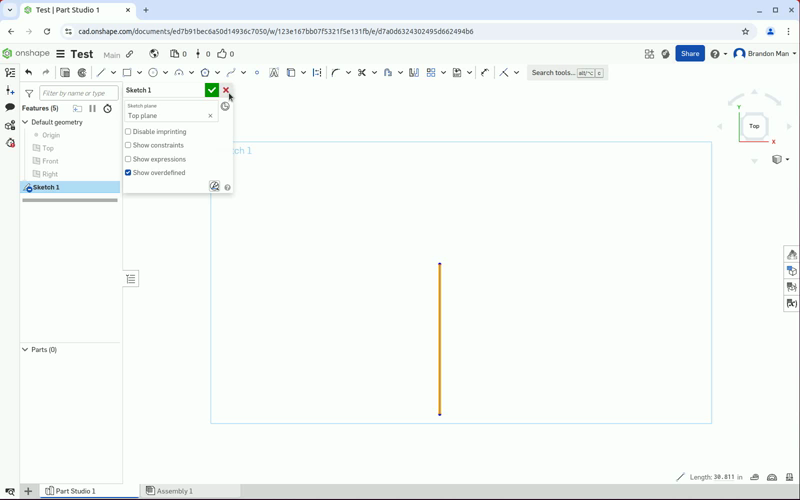
key(shift+h)
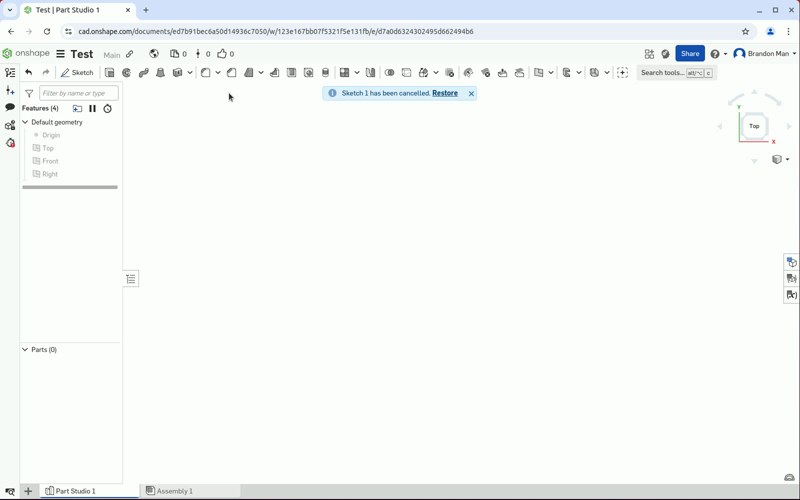
mouse_move(73, 352)
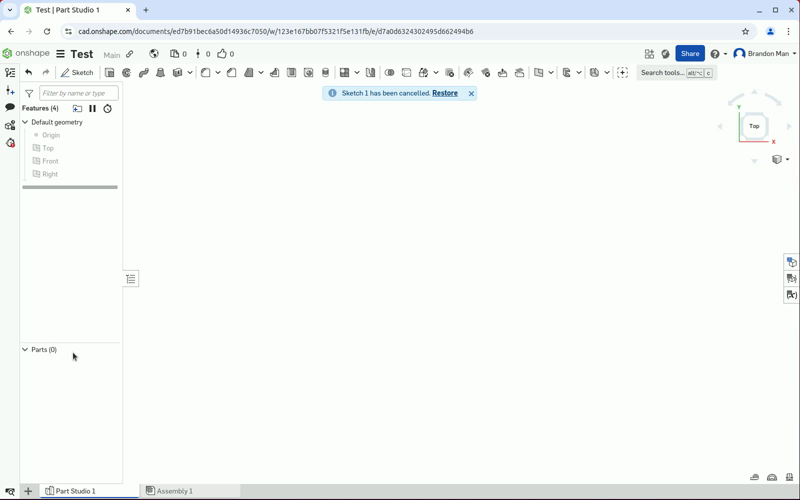
key(y)
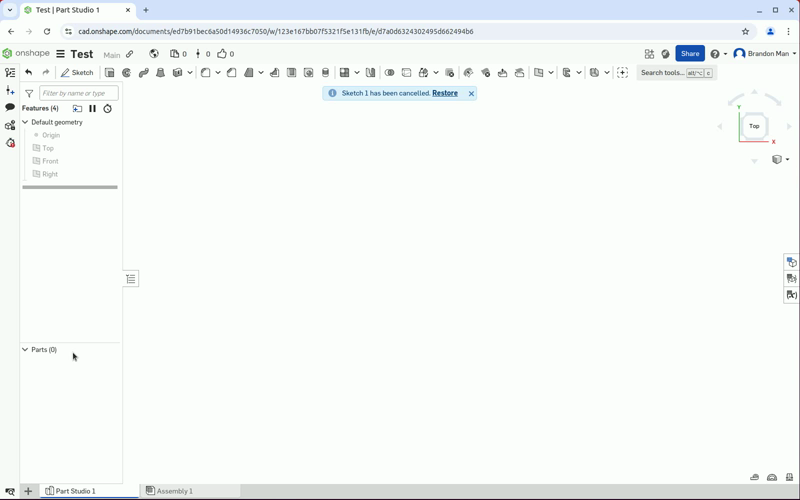
key(shift+p)
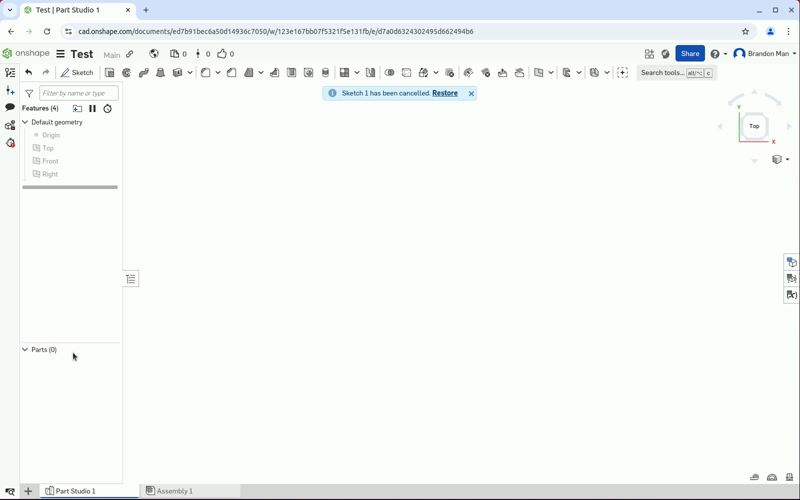
key(space)
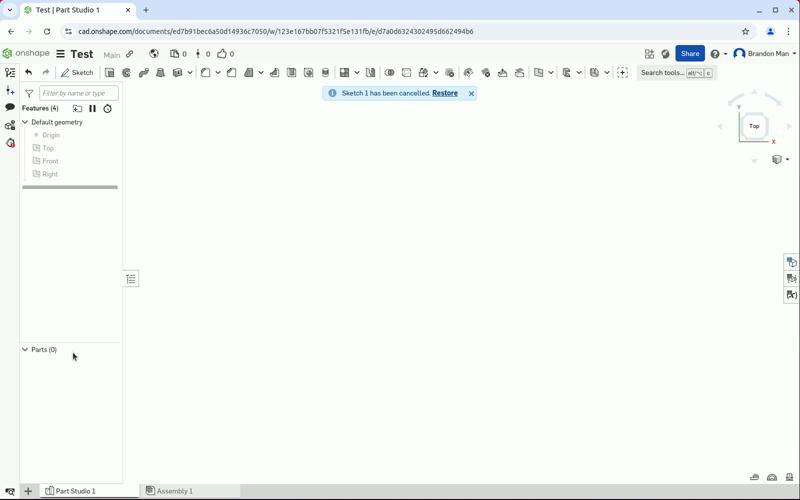
key_down(shift)
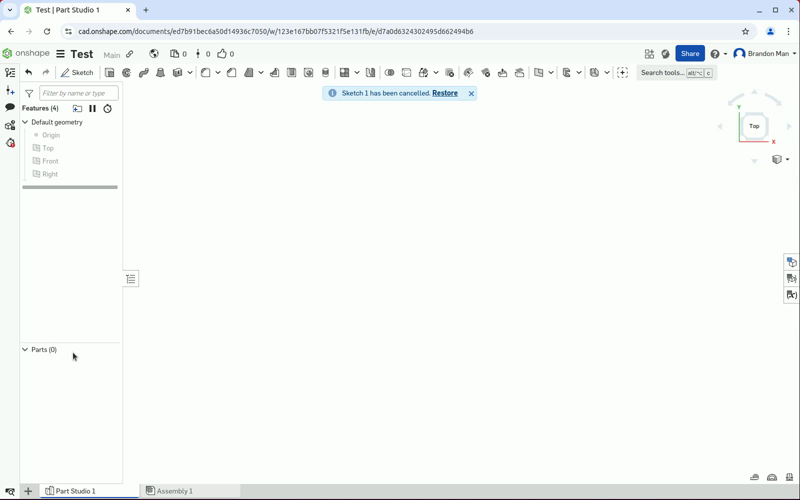
key(up)
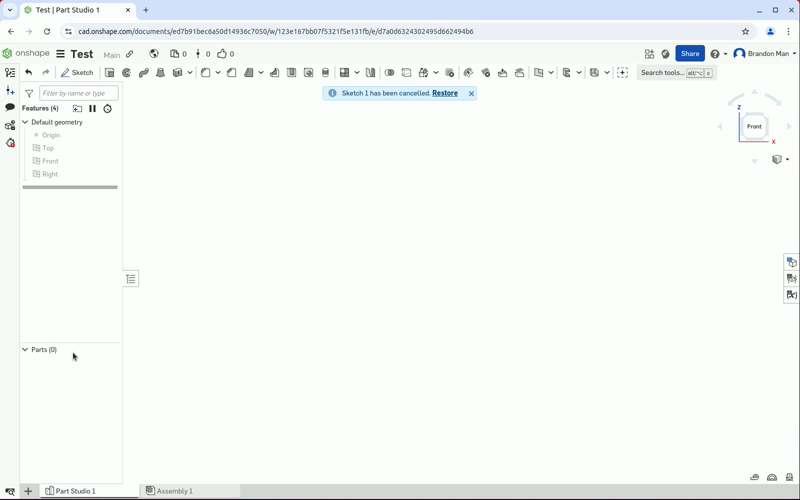
key_up(shift)
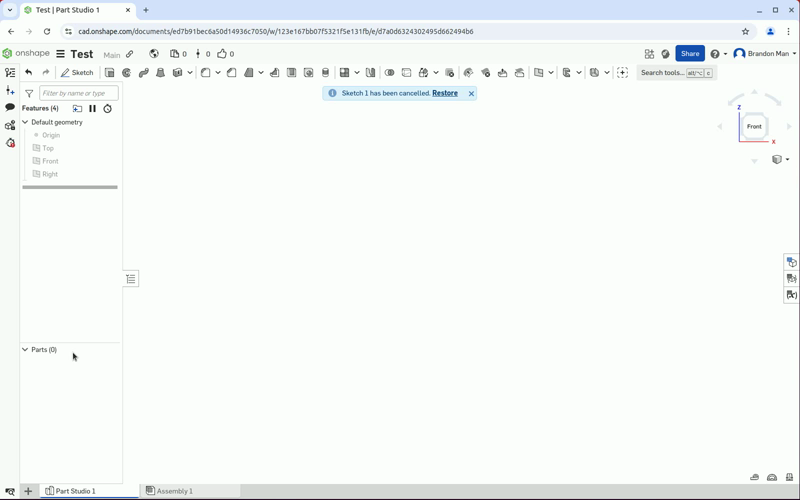
mouse_move(73, 352)
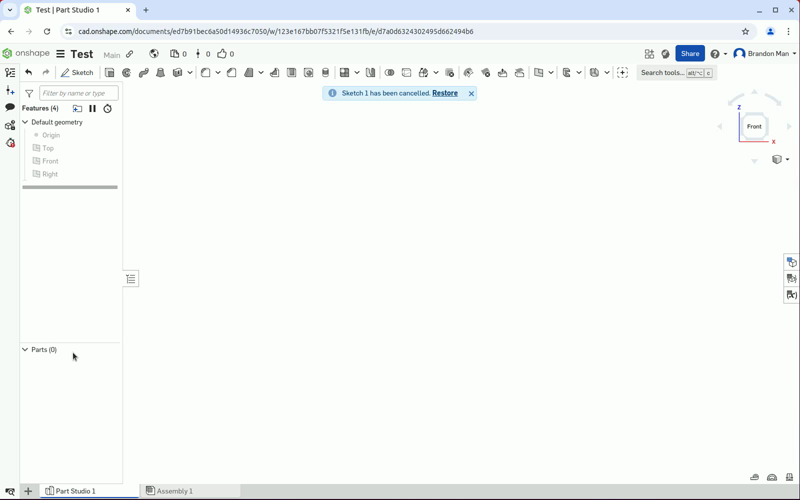
key(shift+y)
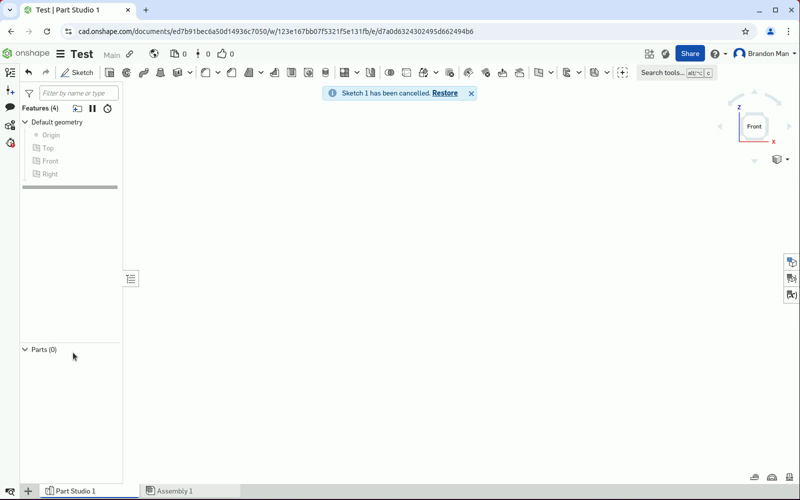
key(shift+s)
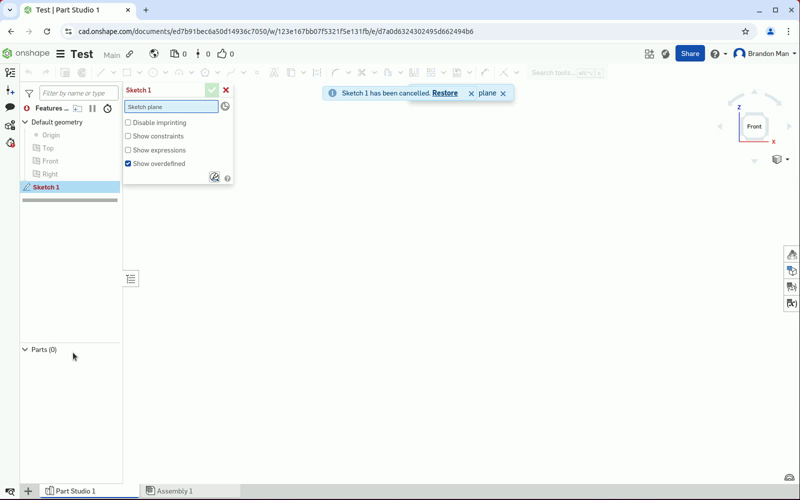
mouse_move(73, 163)
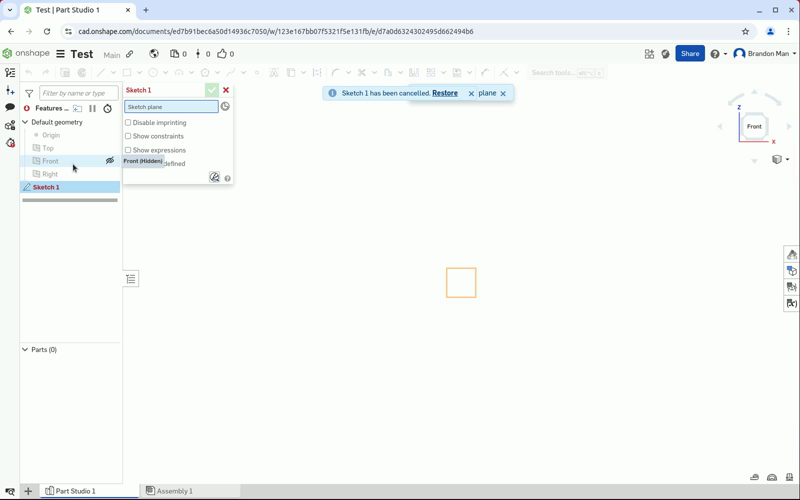
click(73, 163)
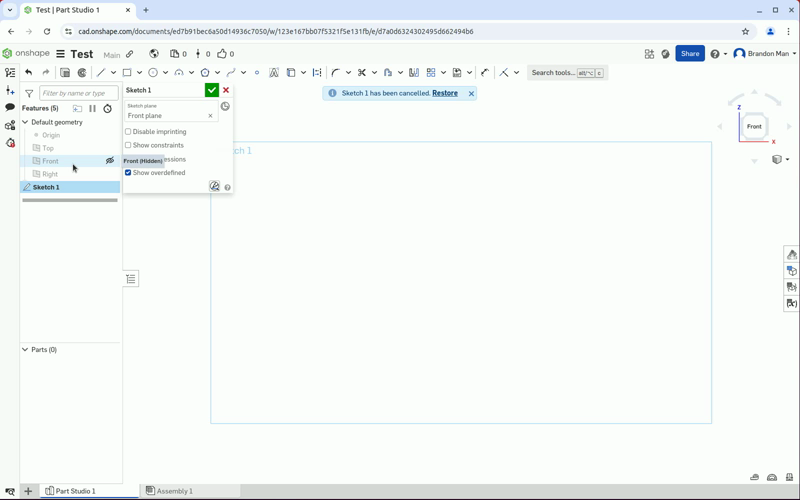
mouse_move(73, 352)
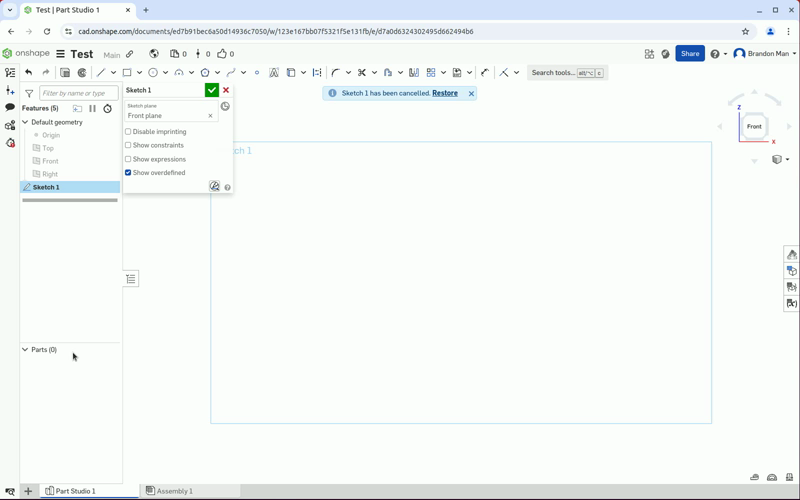
key(y)
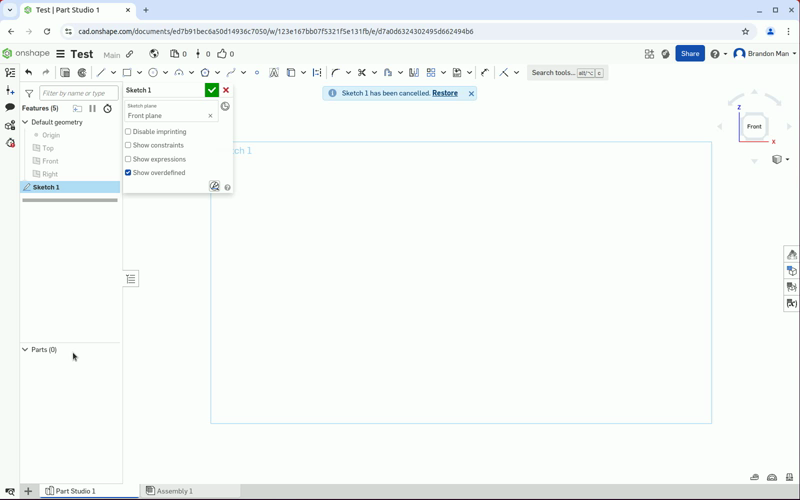
key(a)
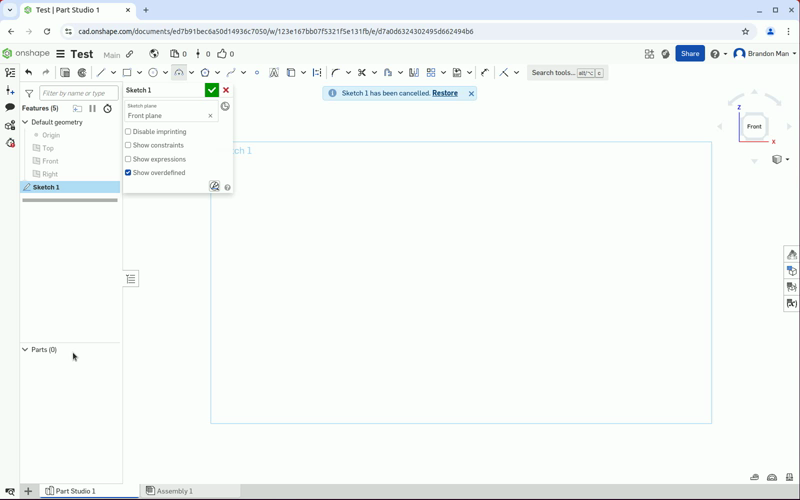
key_down(shift)
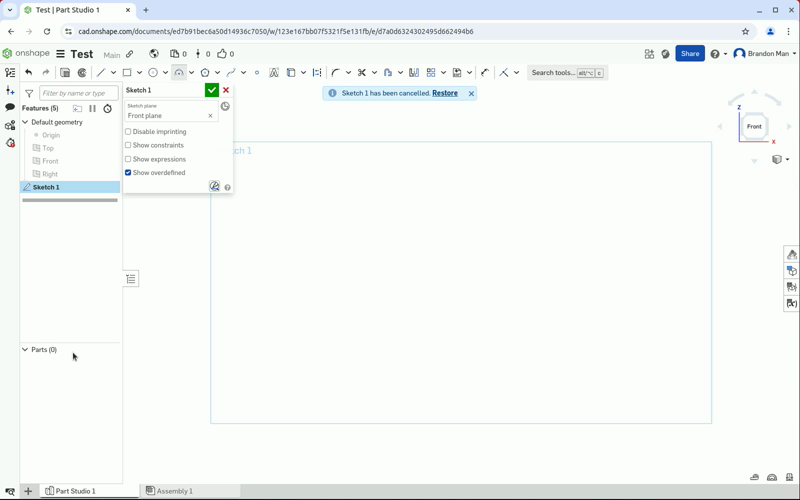
mouse_move(390, 195)
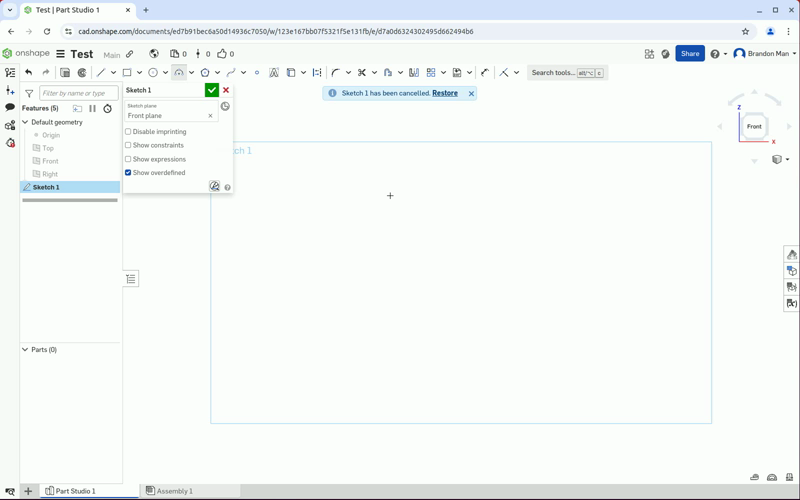
click(390, 195)
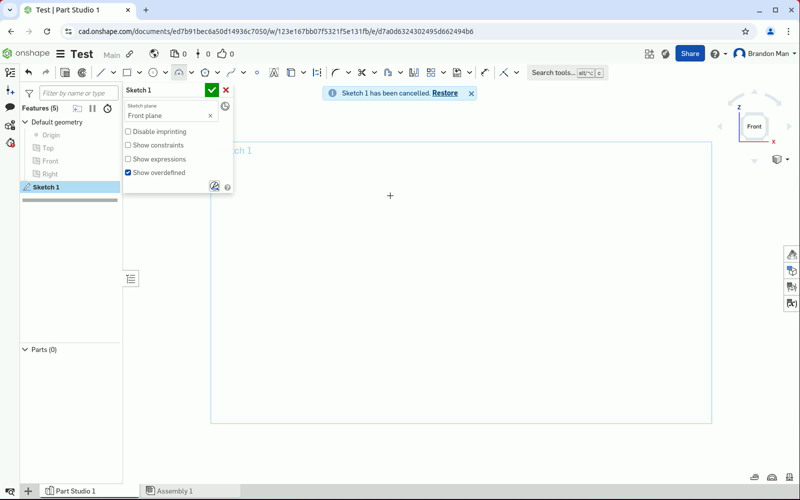
key_up(shift)
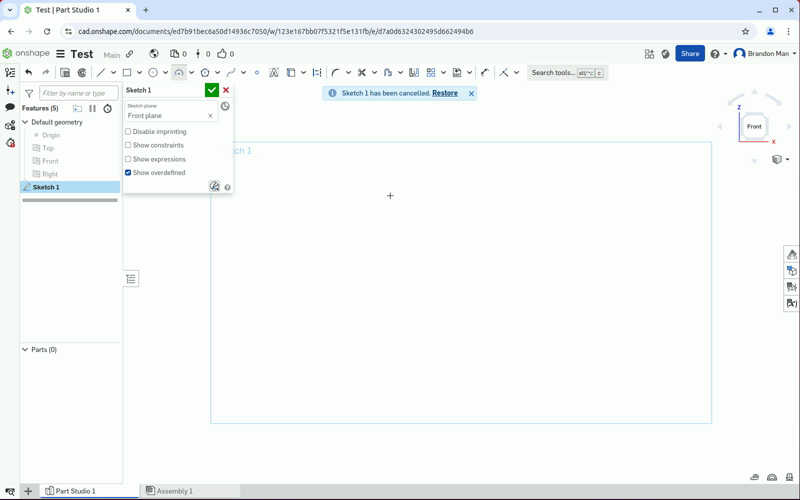
key_down(shift)
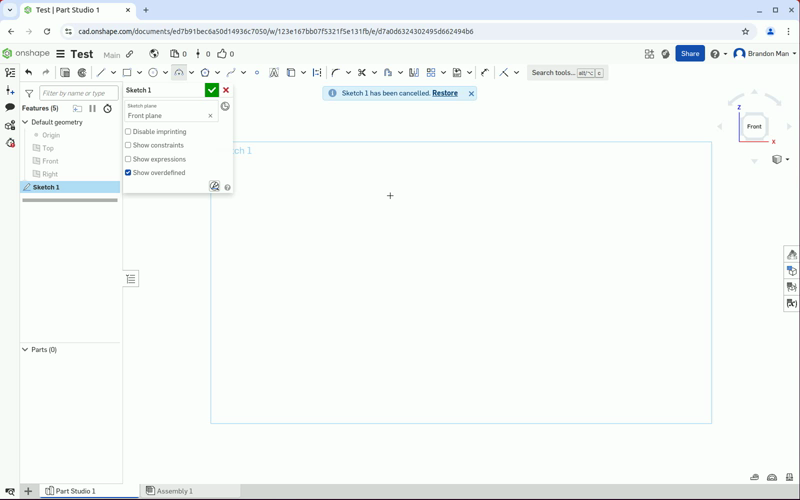
mouse_move(570, 295)
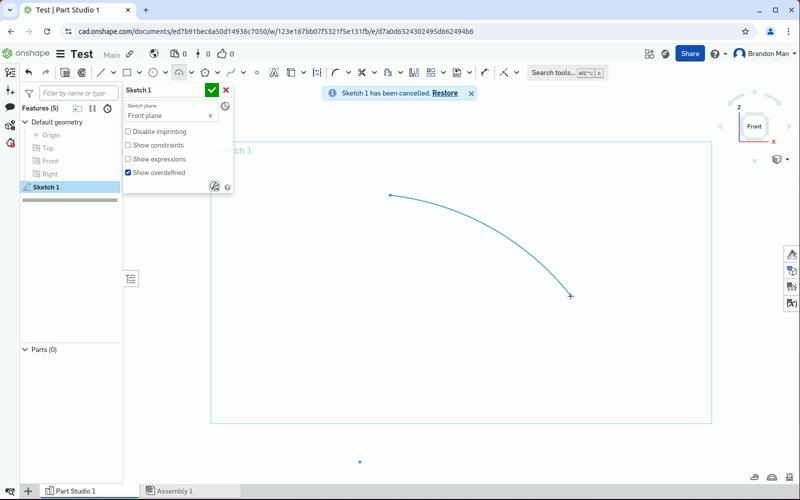
click(570, 295)
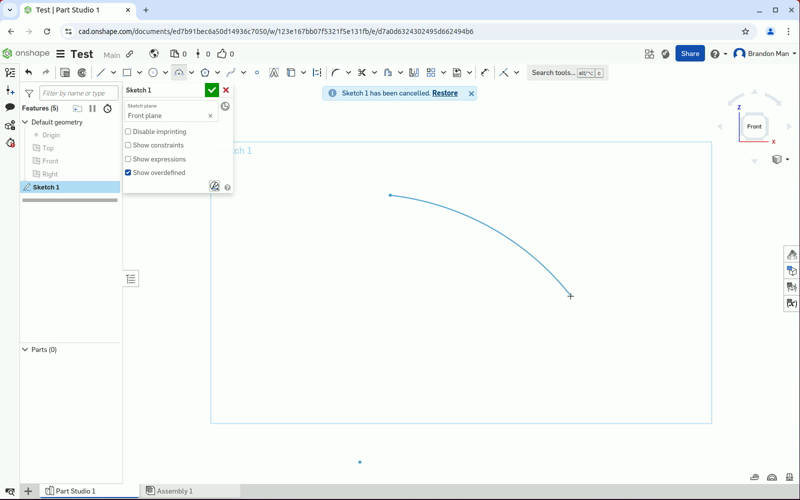
mouse_move(405, 380)
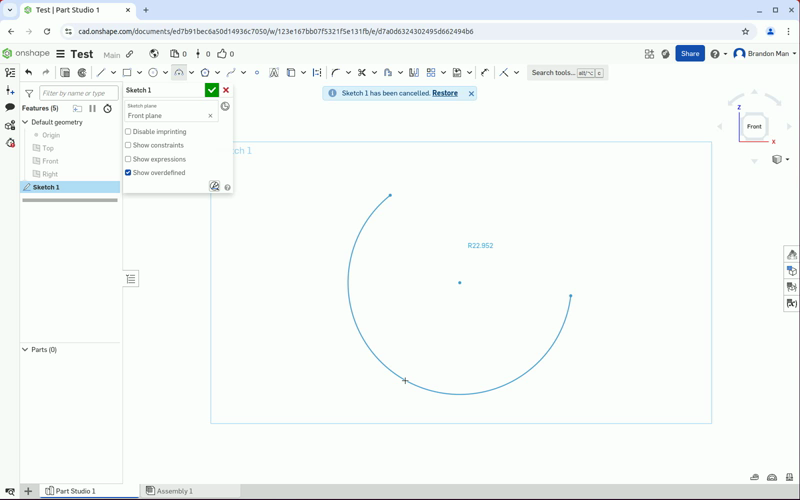
click(405, 380)
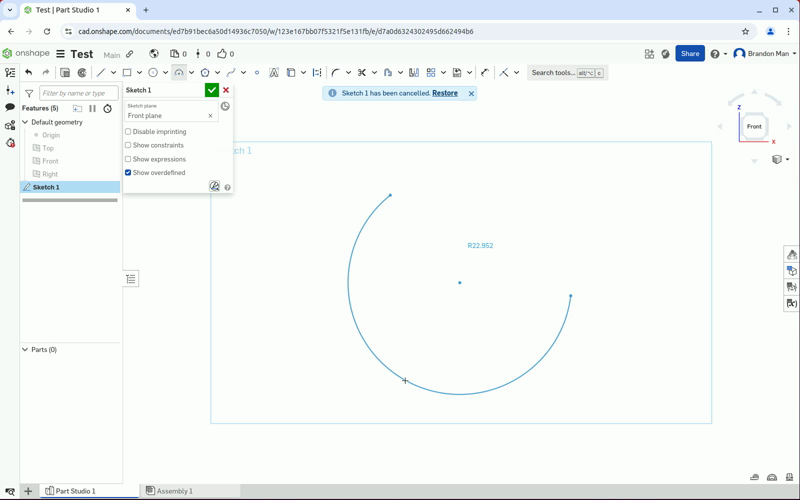
key_up(shift)
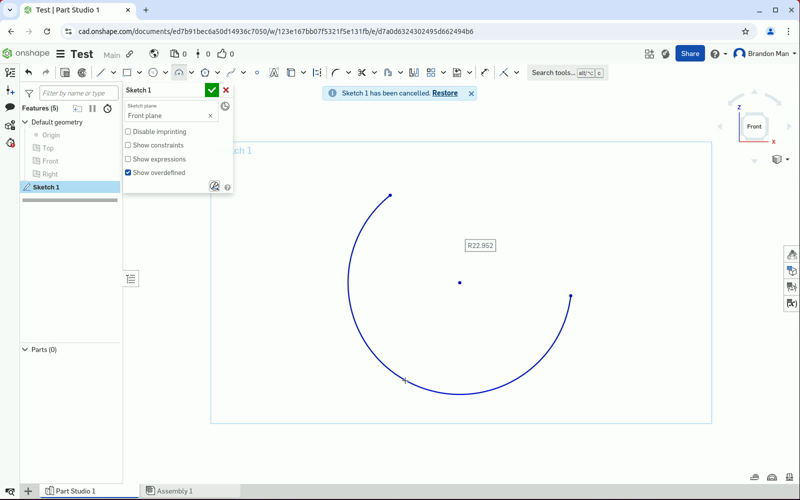
key(esc)
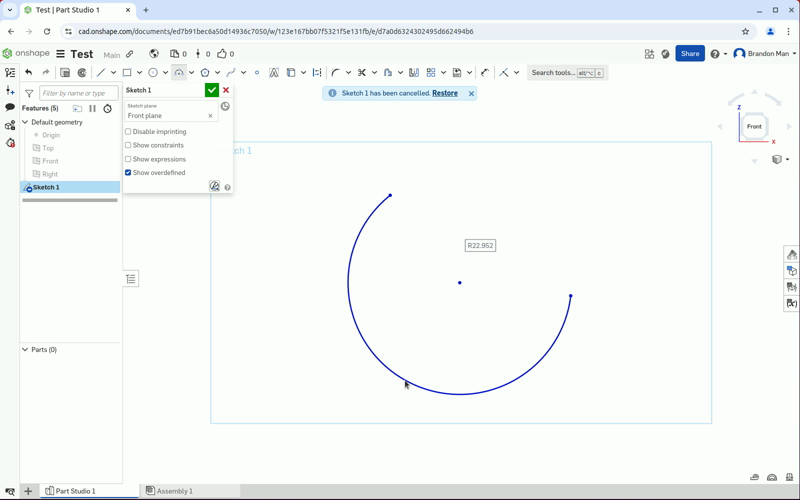
key(l)
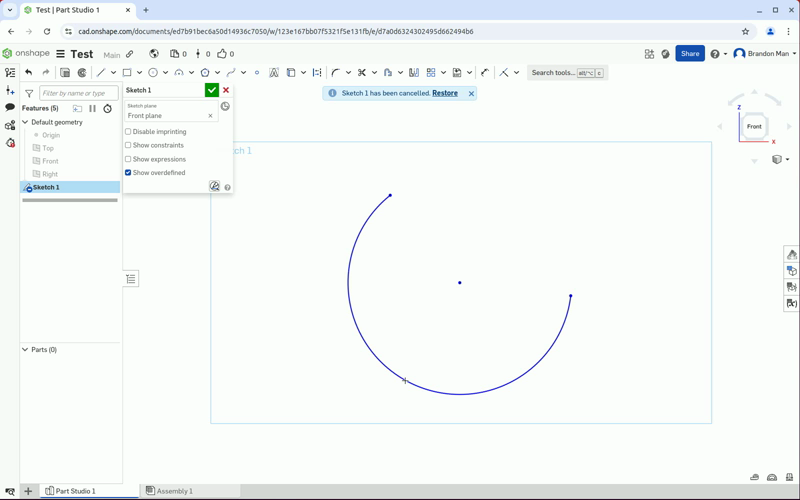
mouse_move(570, 295)
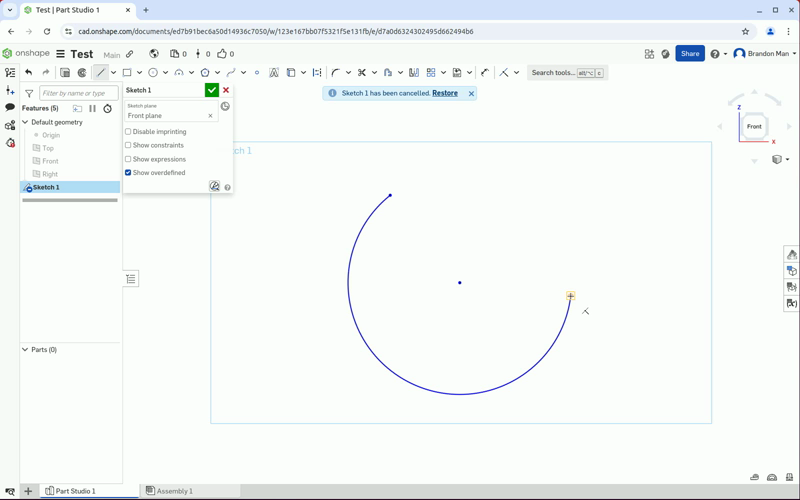
click(570, 295)
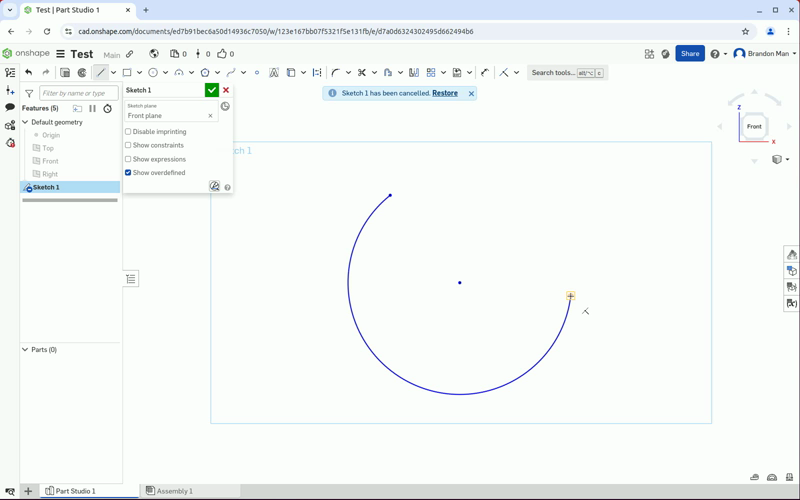
key_down(shift)
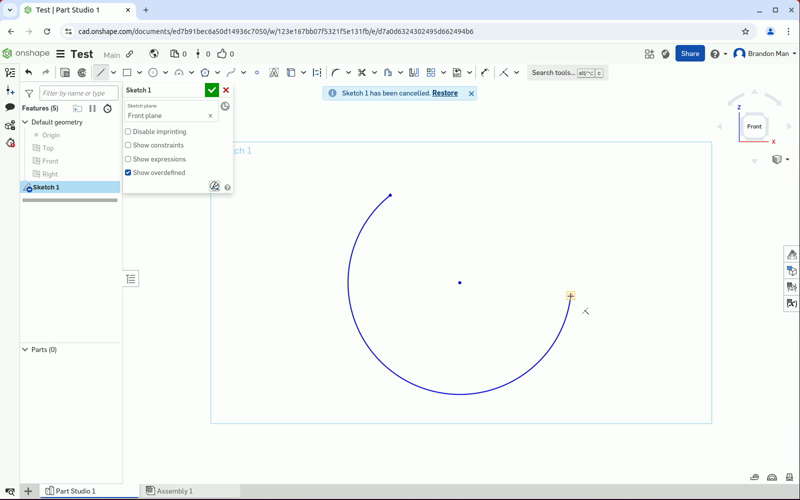
mouse_move(589, 295)
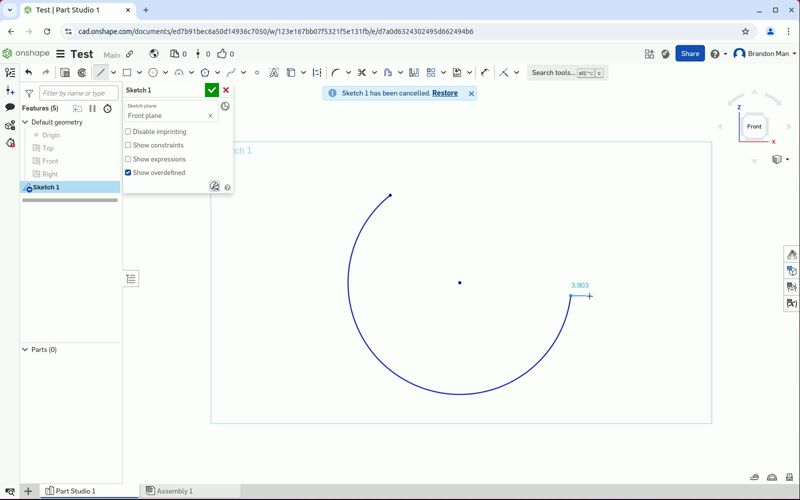
mouse_move(547, 295)
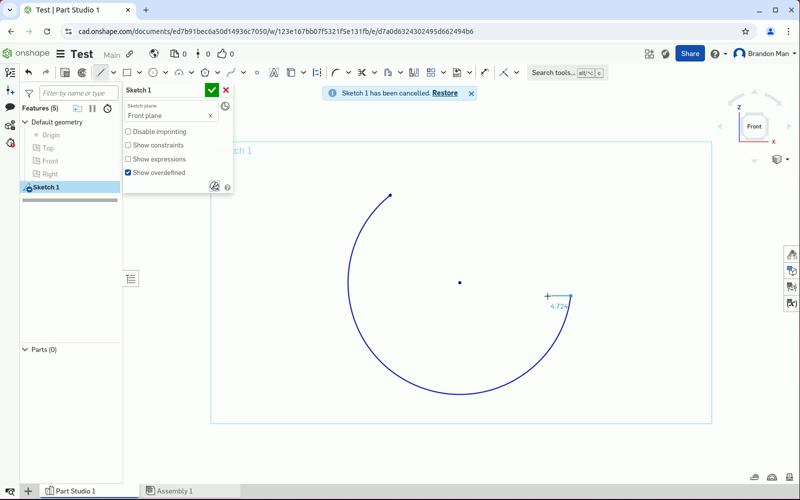
click(547, 295)
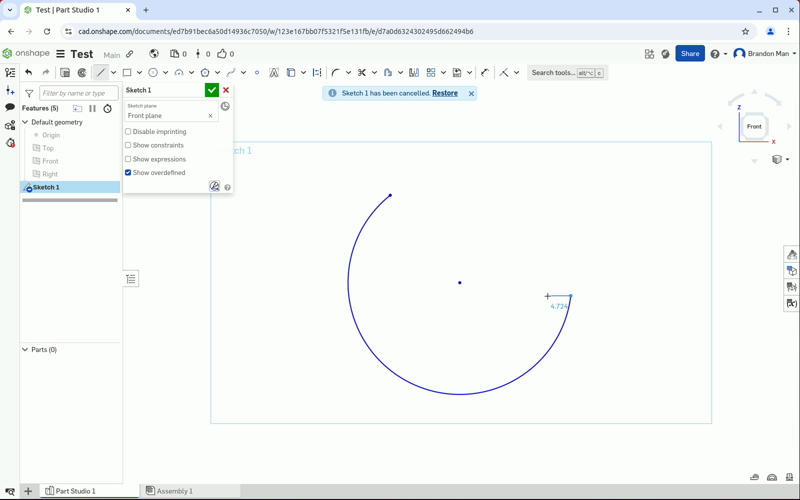
key_up(shift)
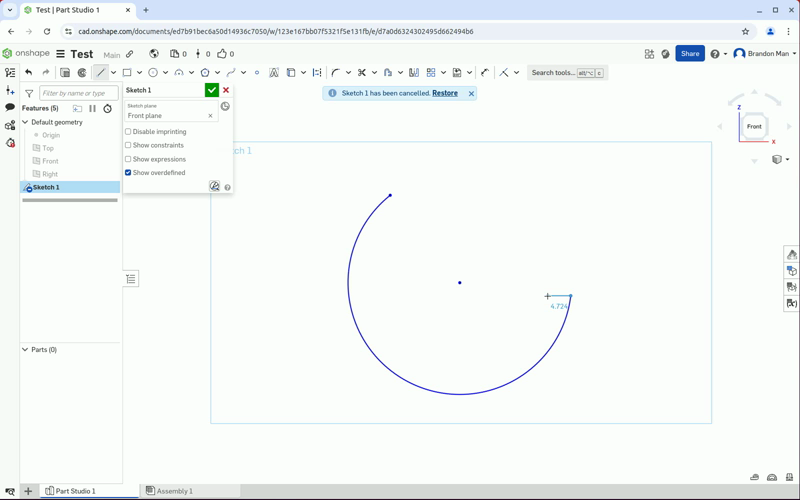
key(esc)
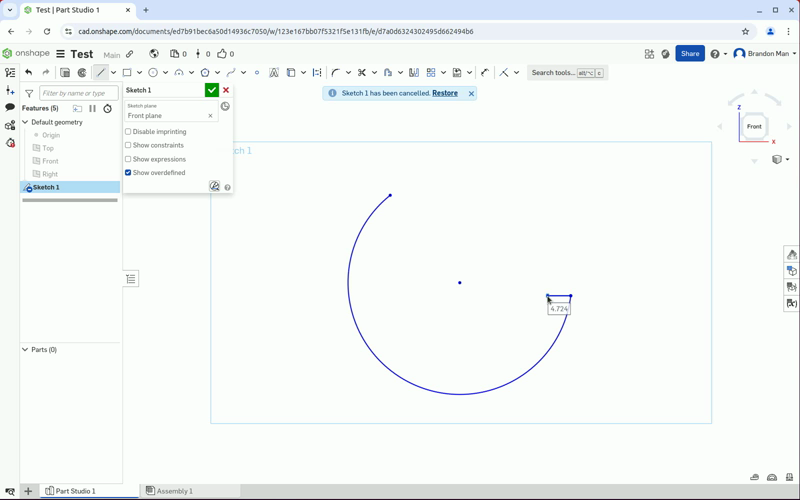
key(a)
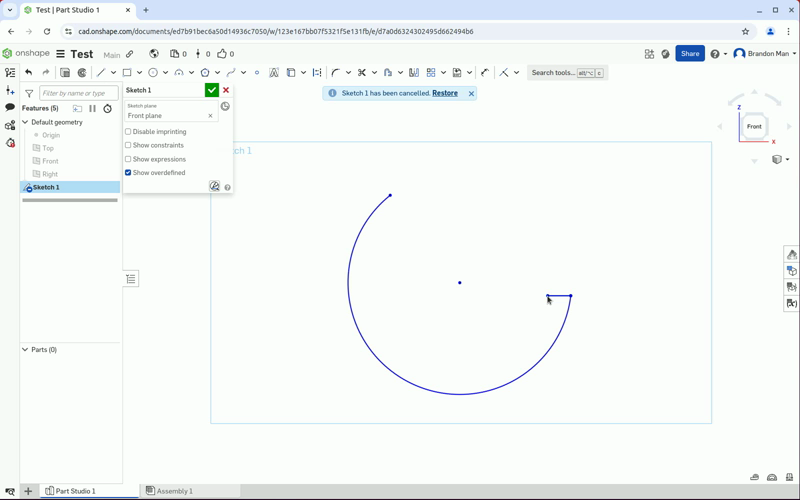
mouse_move(547, 295)
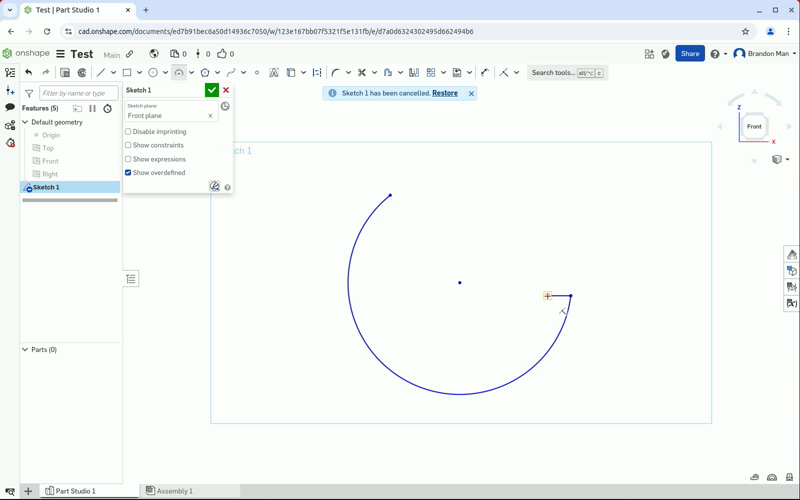
click(547, 295)
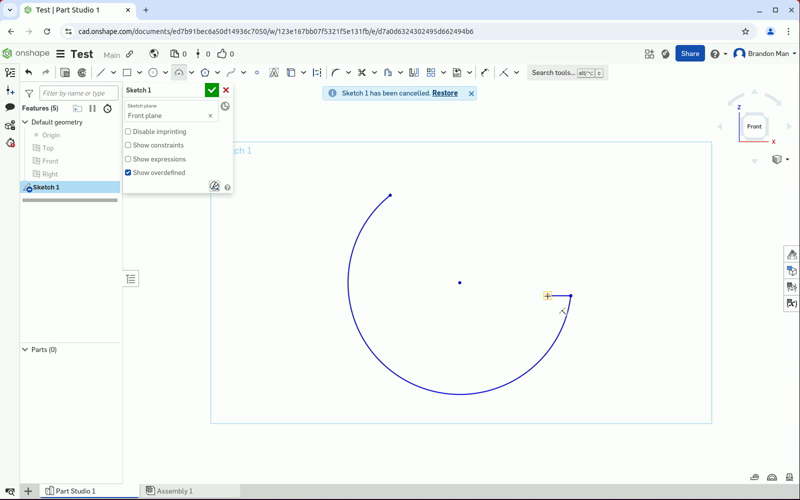
key_down(shift)
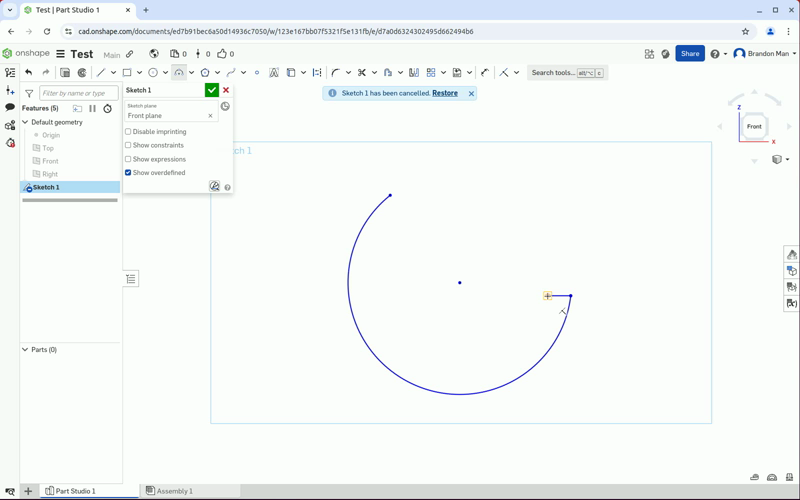
mouse_move(528, 226)
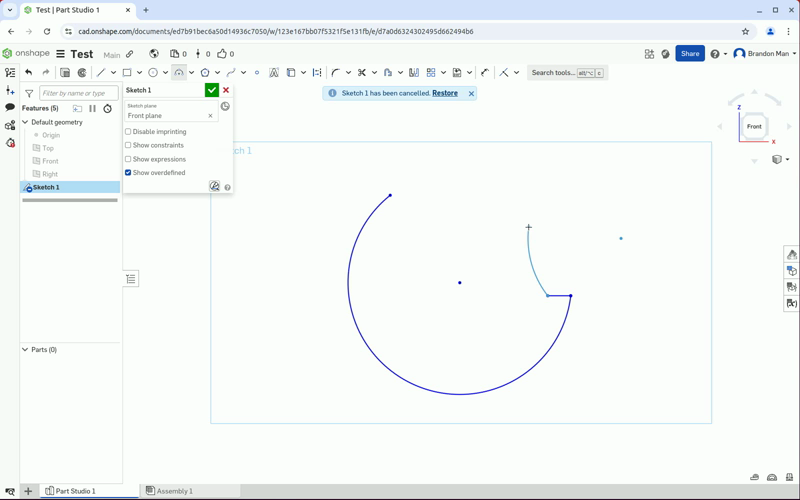
click(528, 226)
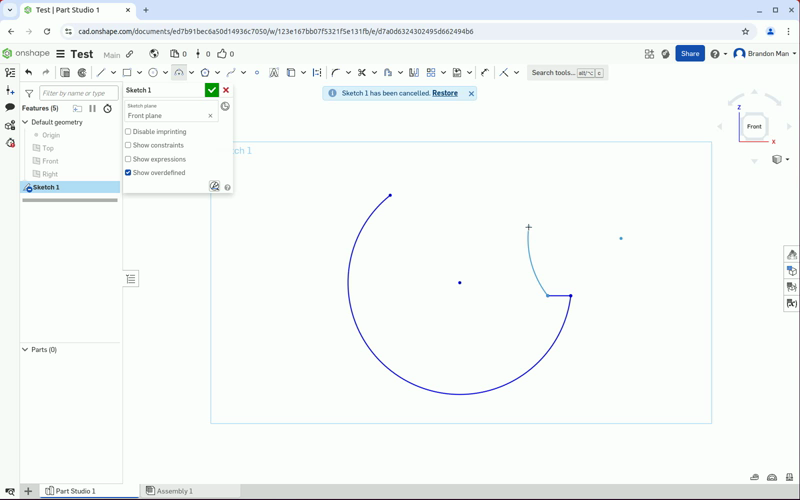
mouse_move(379, 304)
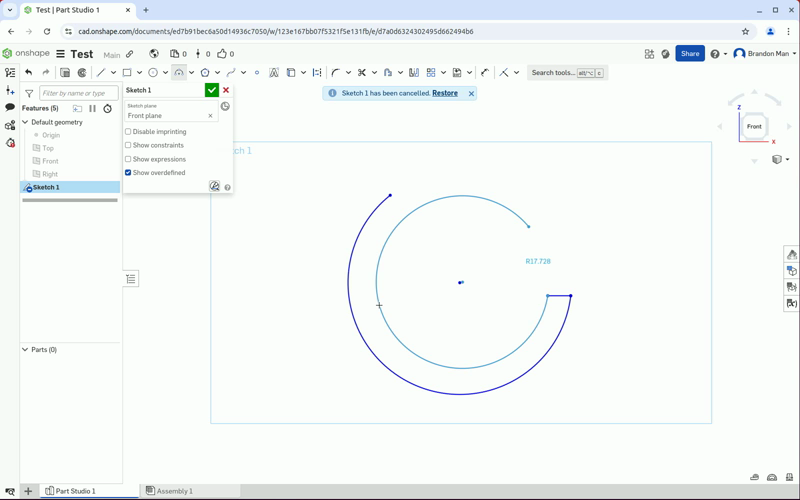
click(379, 304)
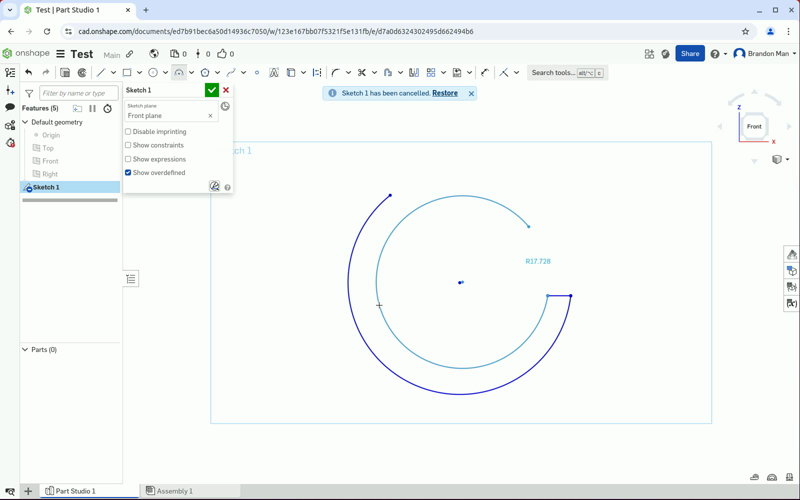
key_up(shift)
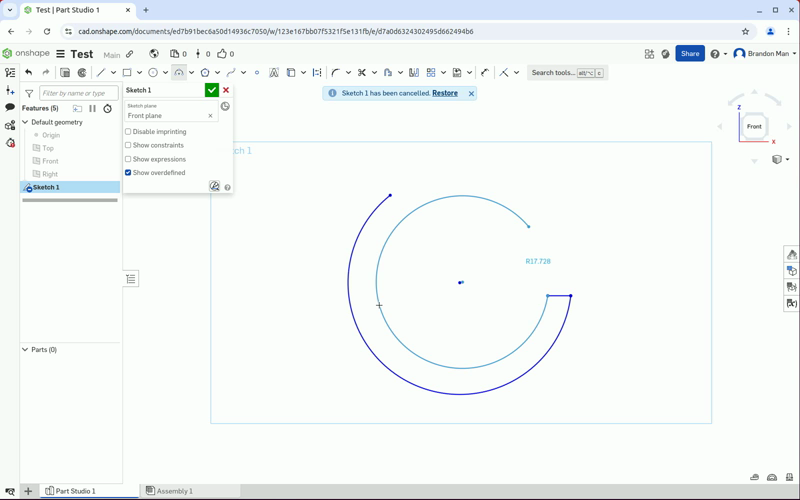
key(esc)
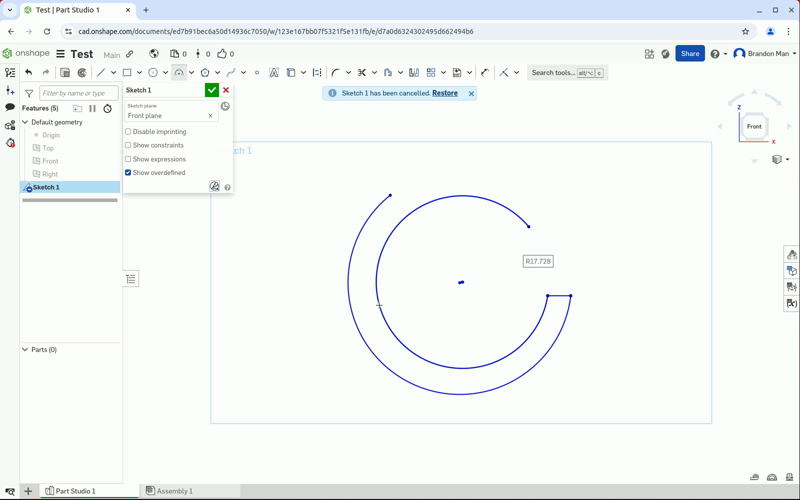
key(l)
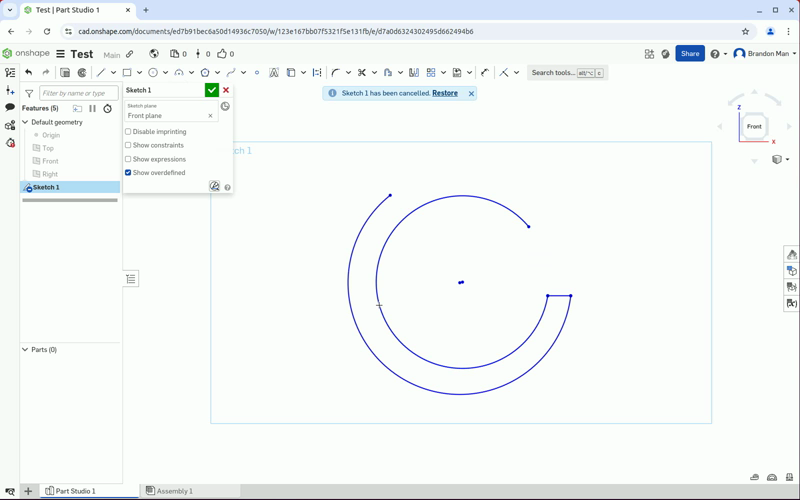
mouse_move(528, 226)
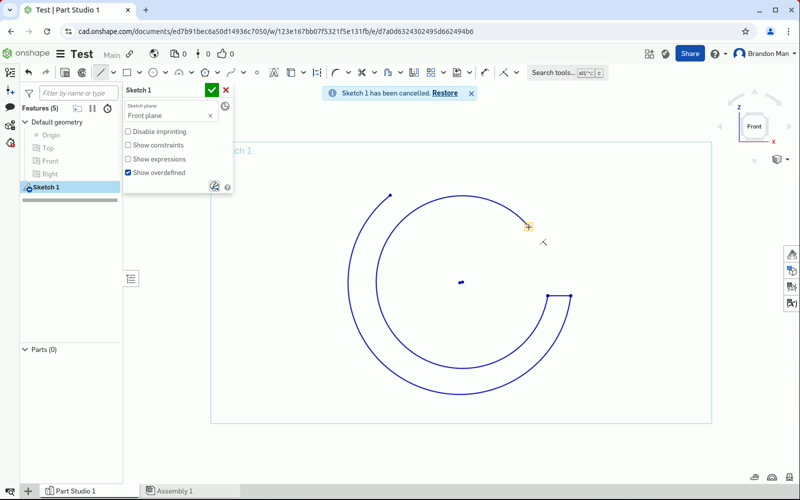
click(528, 226)
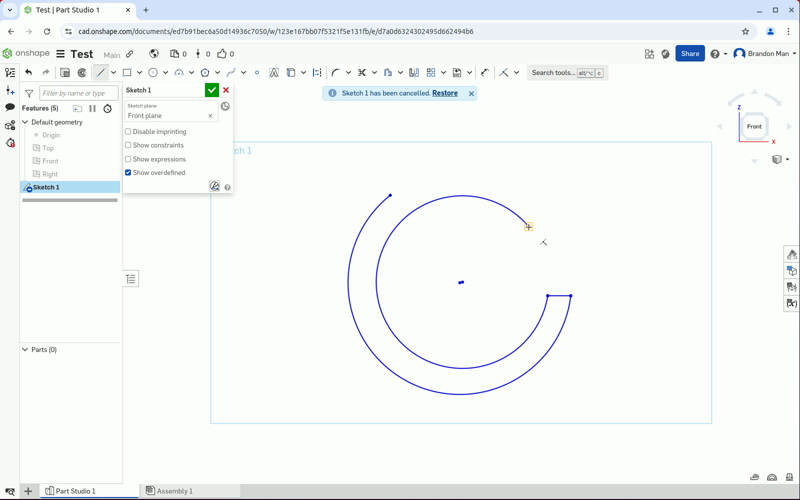
key_down(shift)
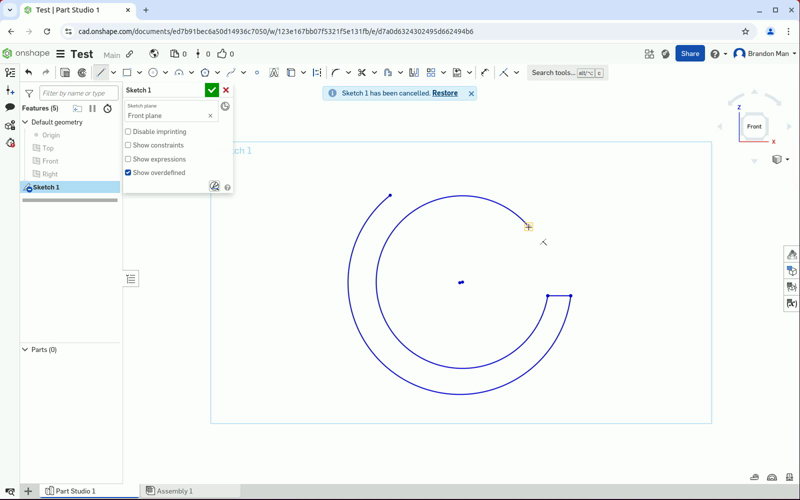
mouse_move(558, 226)
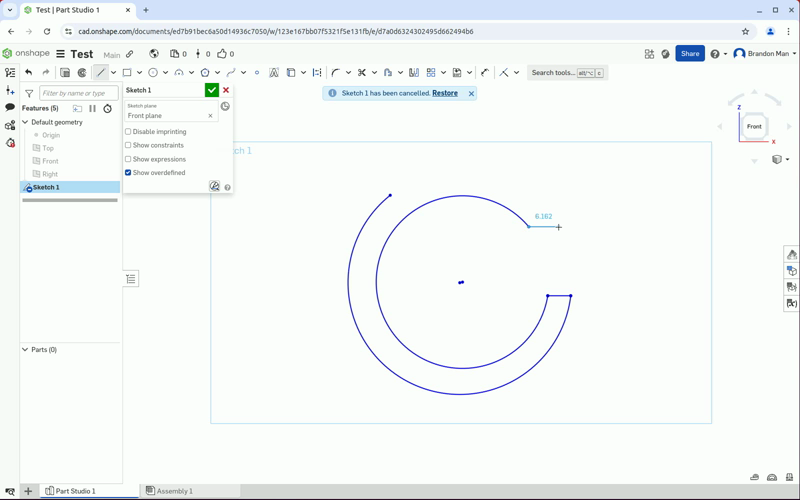
mouse_move(528, 192)
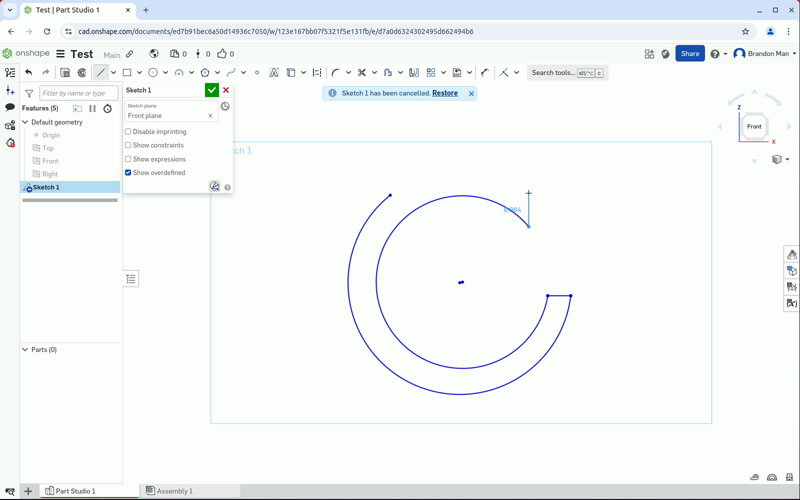
click(528, 192)
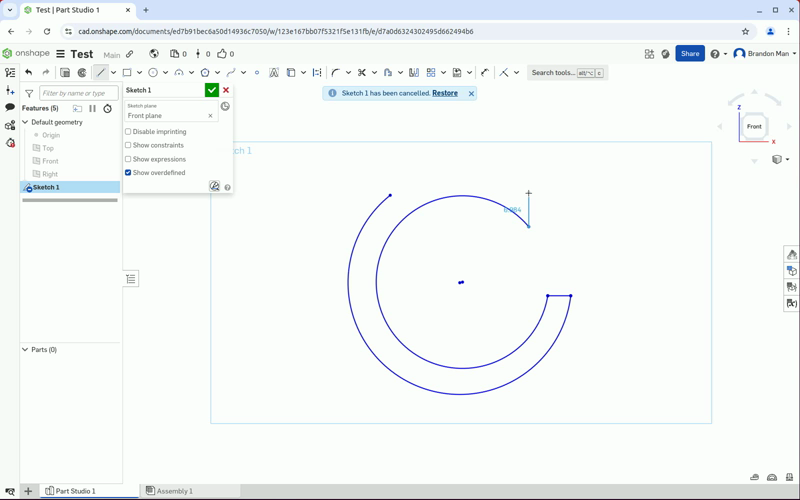
key_up(shift)
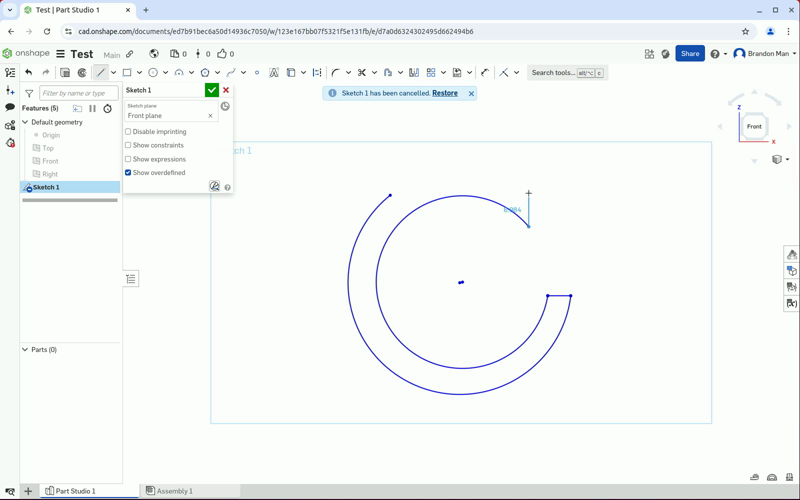
key_down(shift)
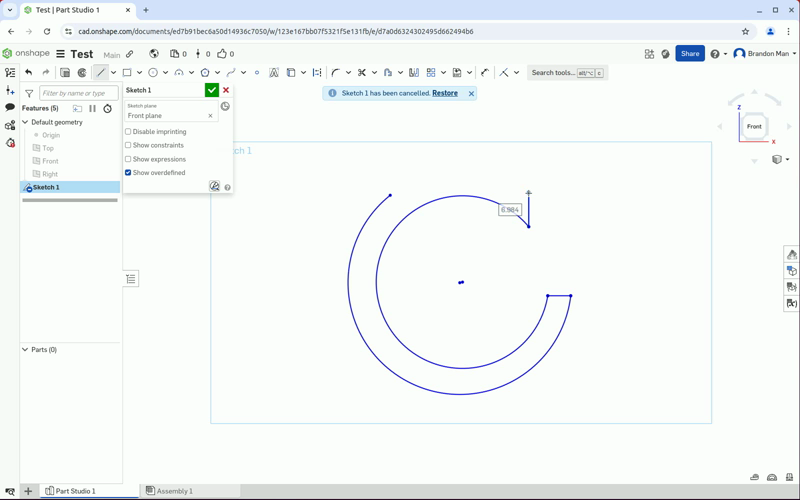
mouse_move(558, 192)
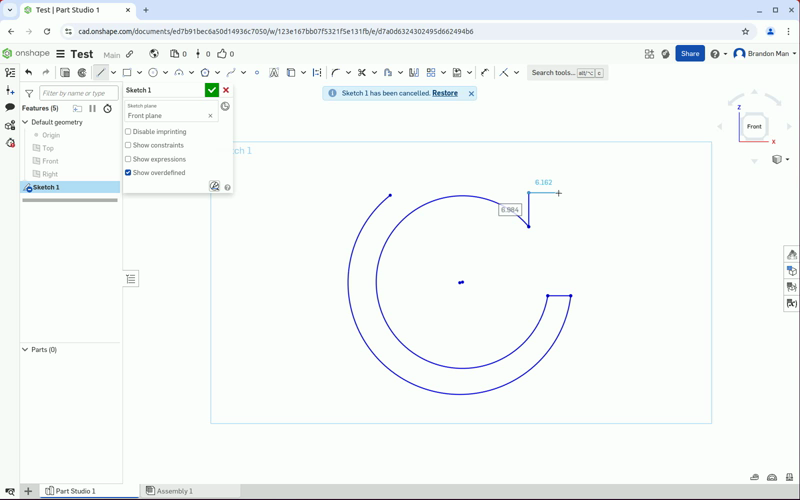
mouse_move(528, 169)
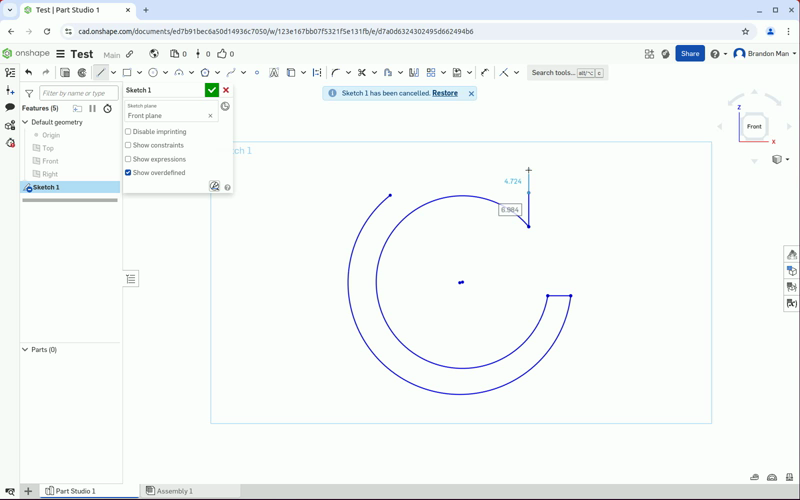
click(528, 169)
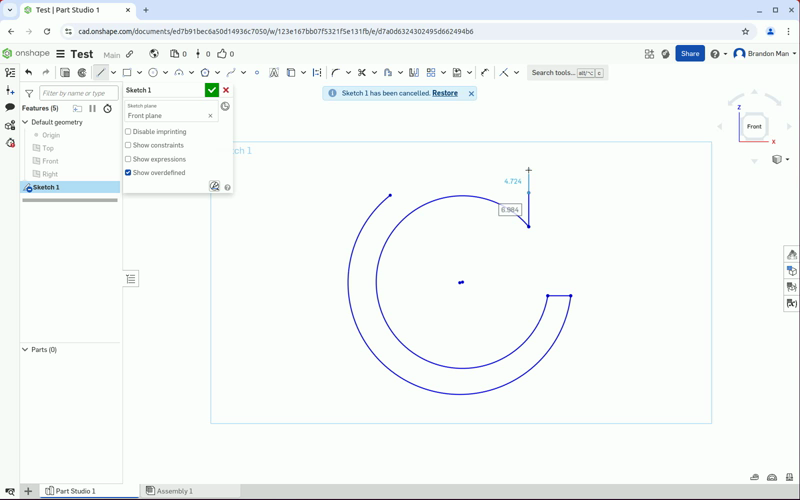
key_up(shift)
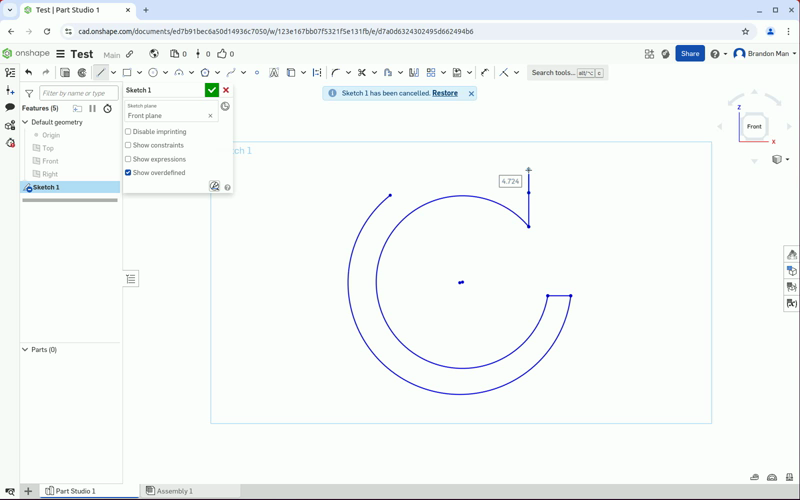
key_down(shift)
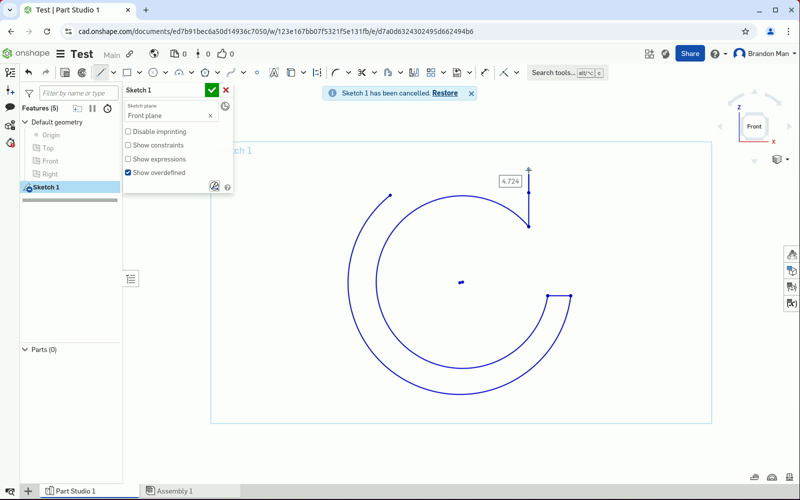
mouse_move(390, 169)
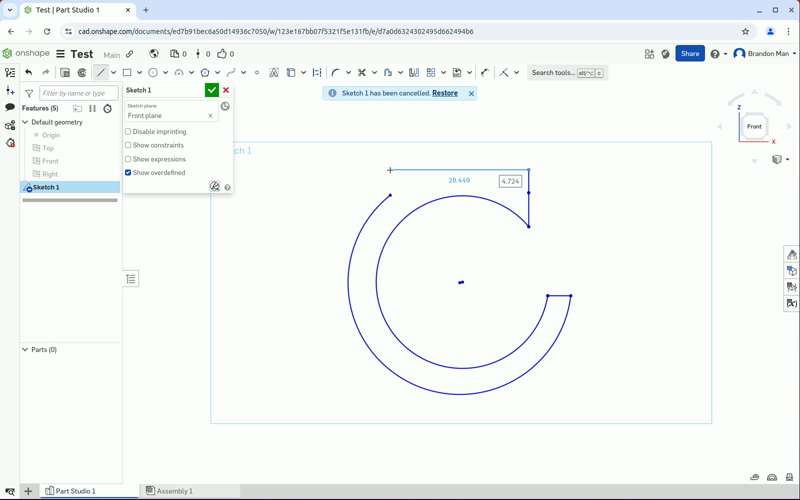
click(390, 169)
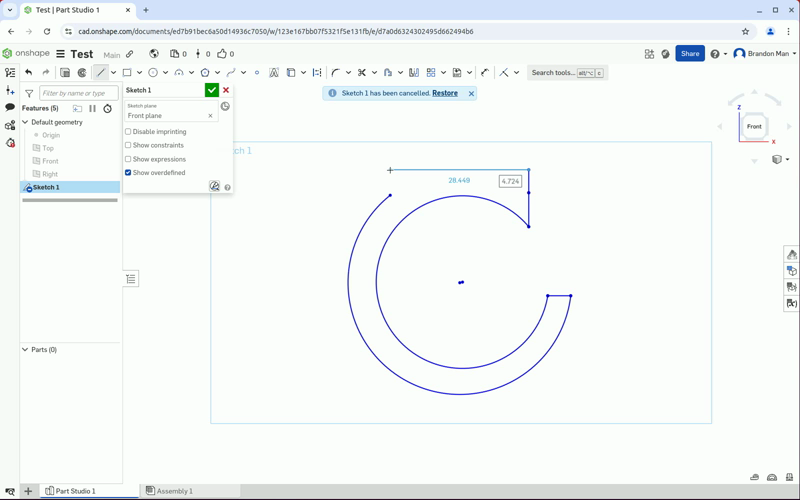
key_up(shift)
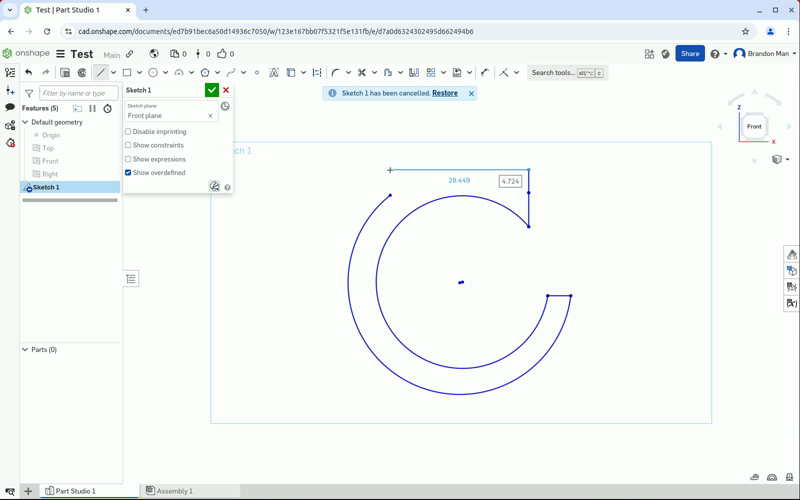
mouse_move(420, 169)
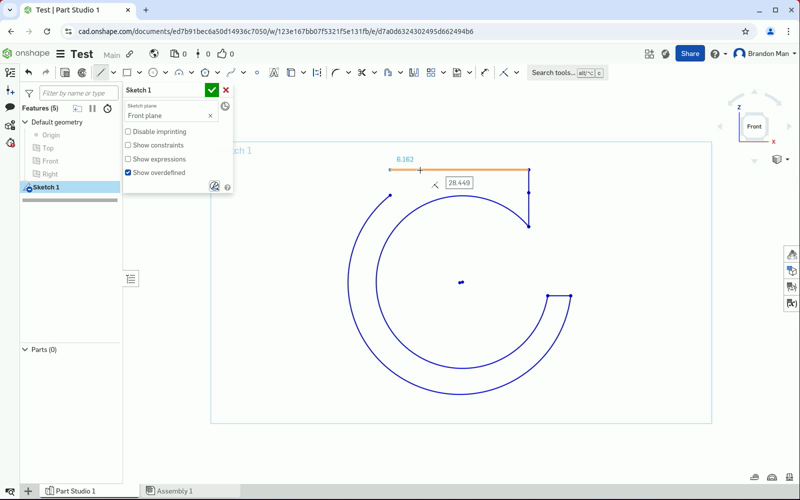
key_down(shift)
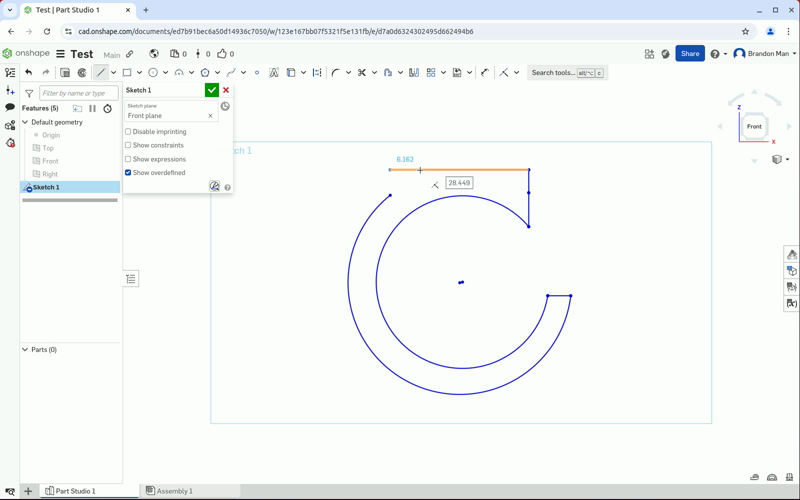
mouse_move(390, 195)
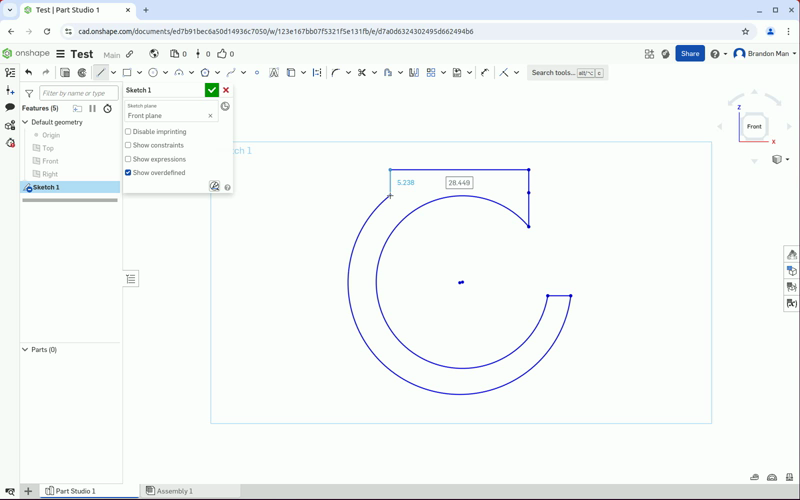
key_up(shift)
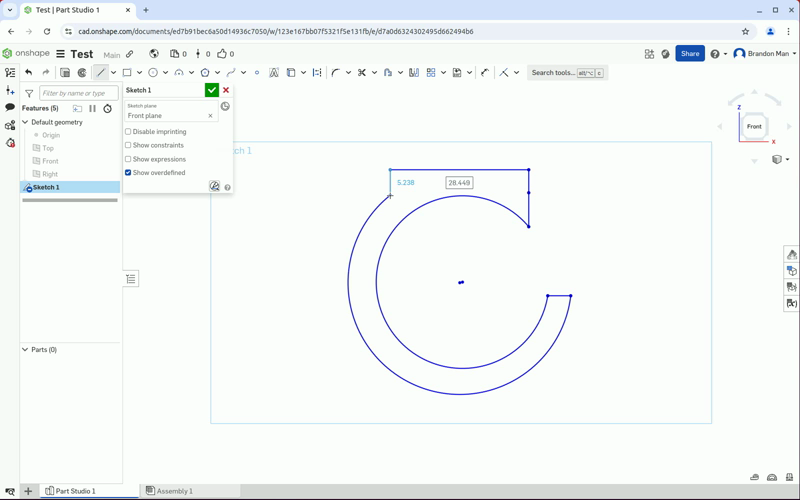
click(390, 195)
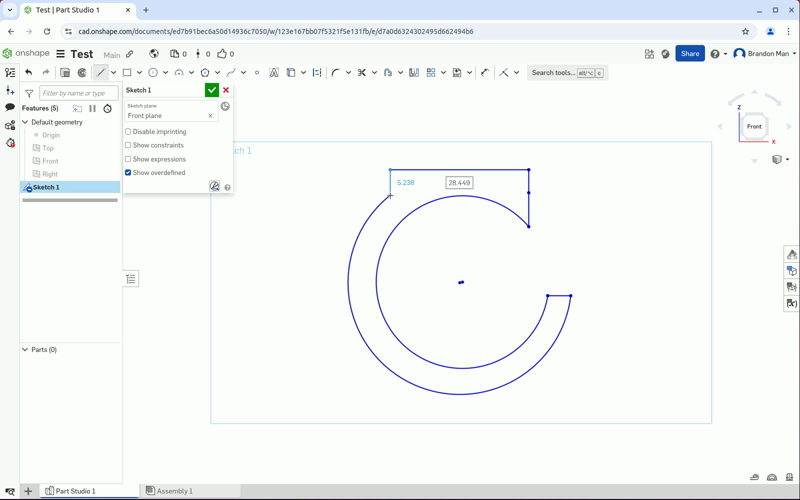
key(esc)
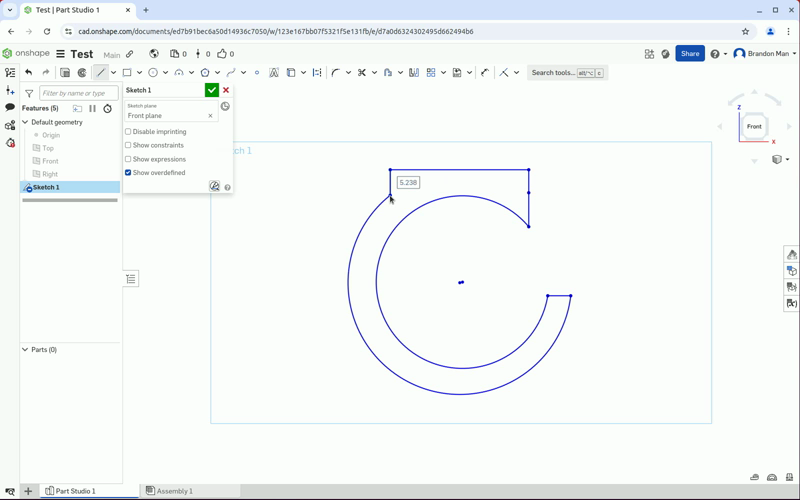
mouse_move(553, 317)
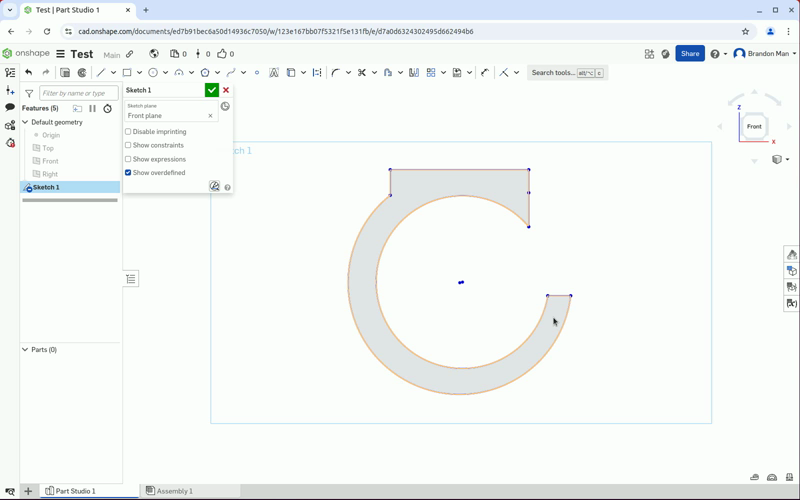
click(553, 317)
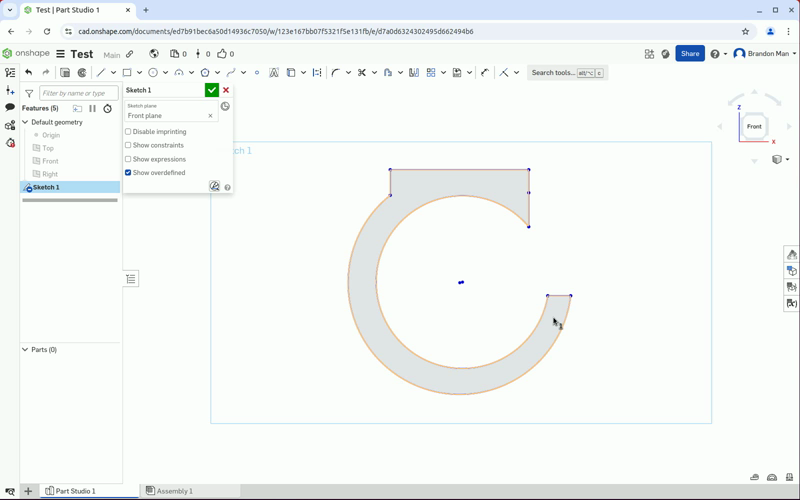
mouse_move(73, 352)
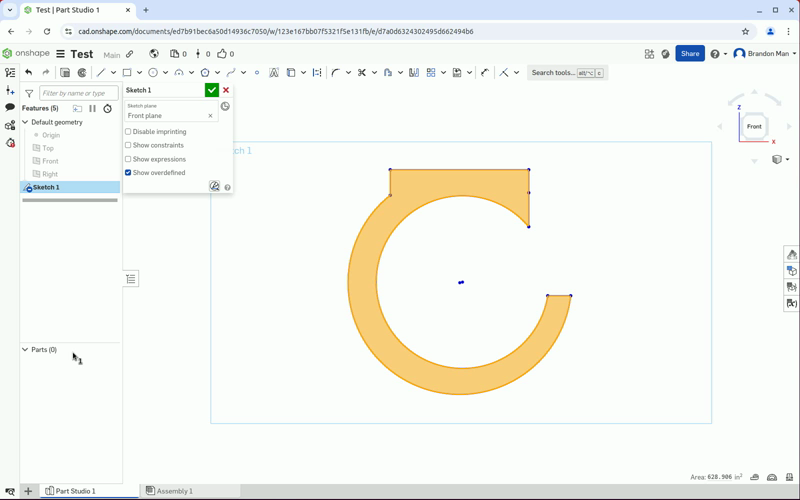
key(shift+y)
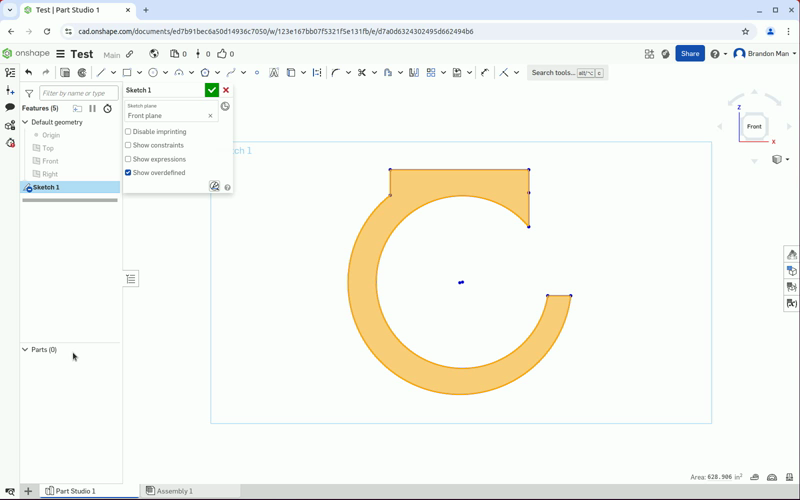
key(shift+e)
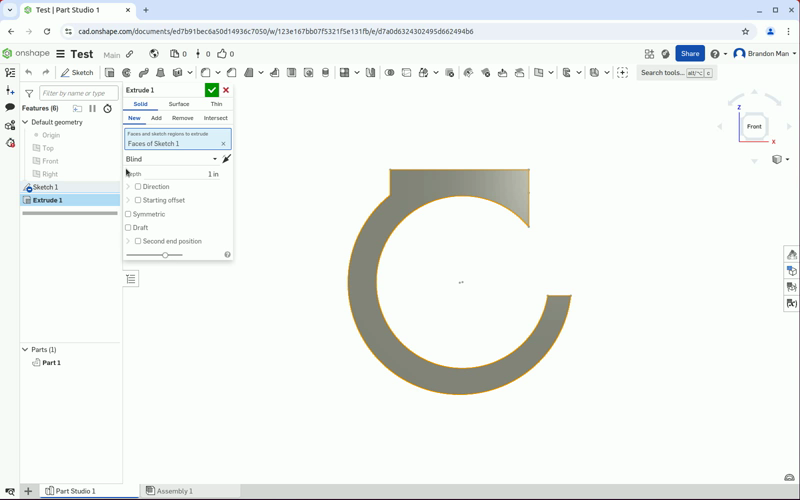
mouse_move(143, 106)
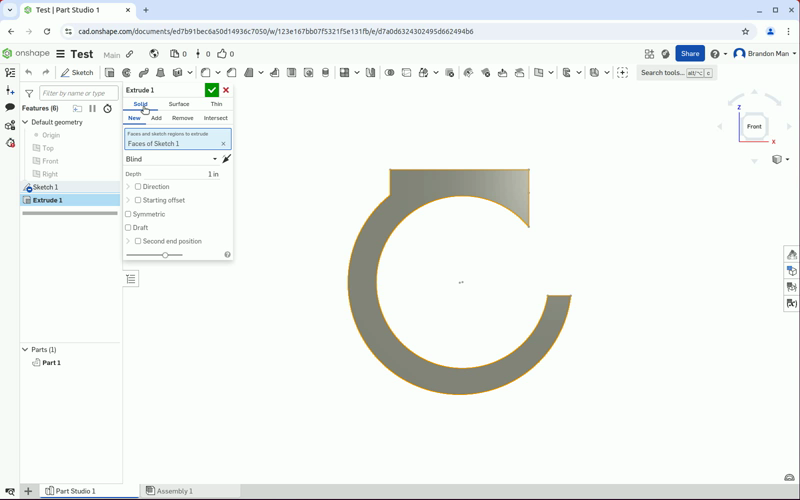
click(143, 106)
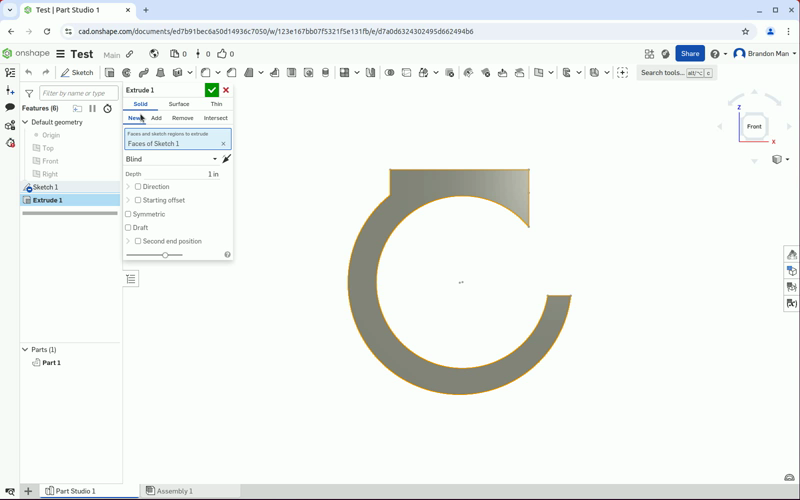
mouse_move(137, 120)
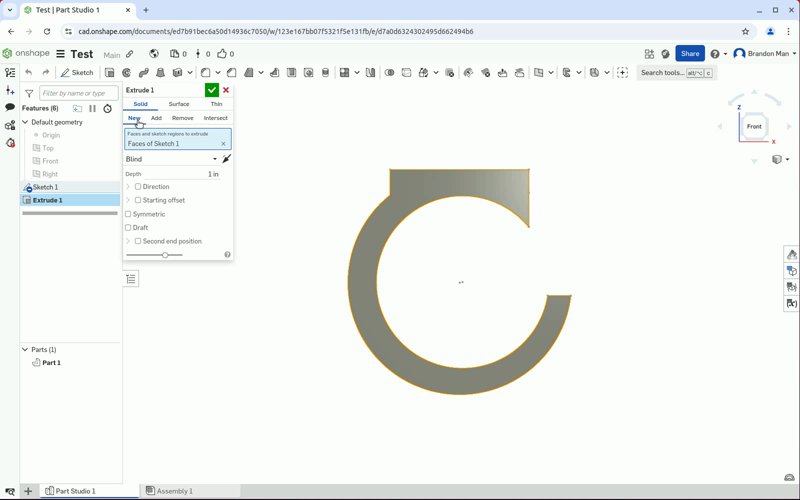
click(137, 120)
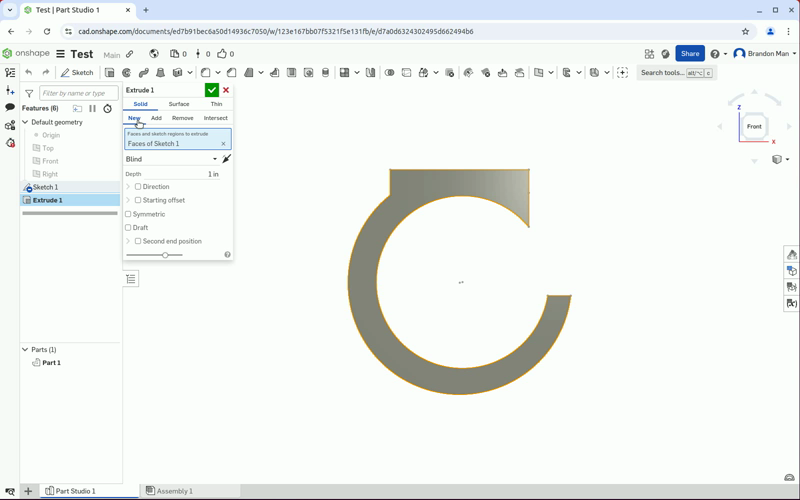
key(tab, 4)
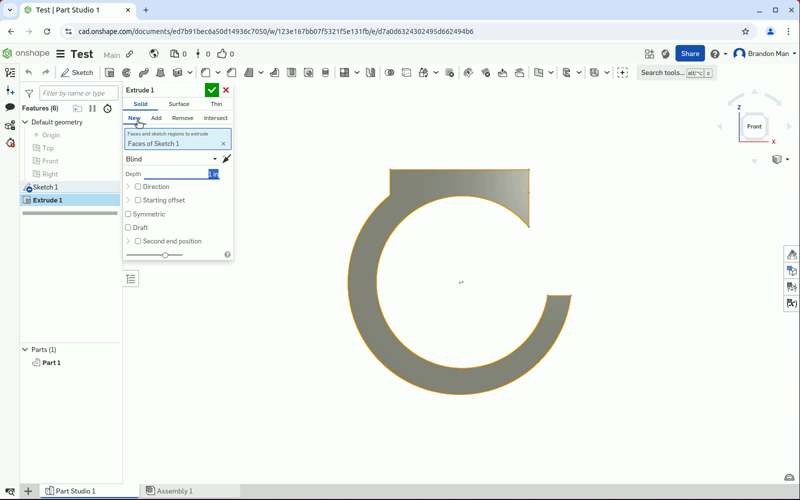
text(4.333)
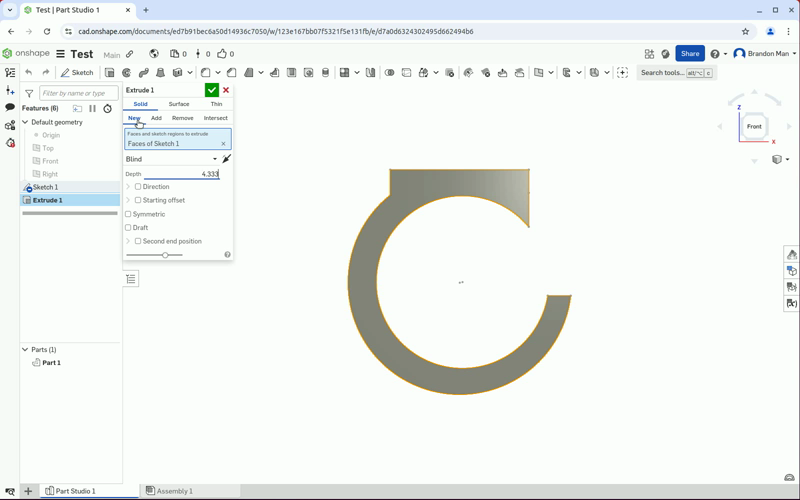
key(enter)
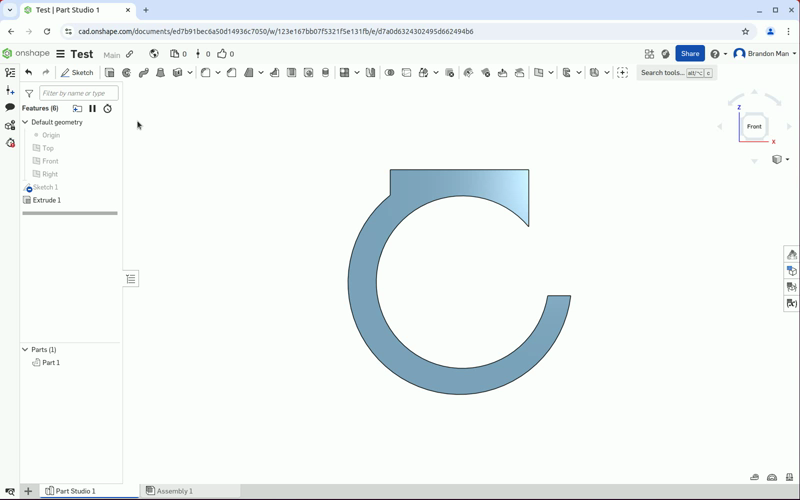
key(shift+h)
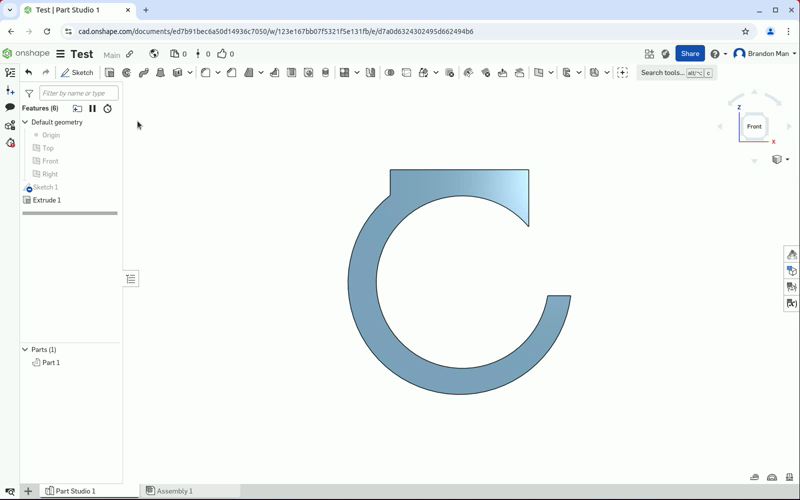
key(shift+h)
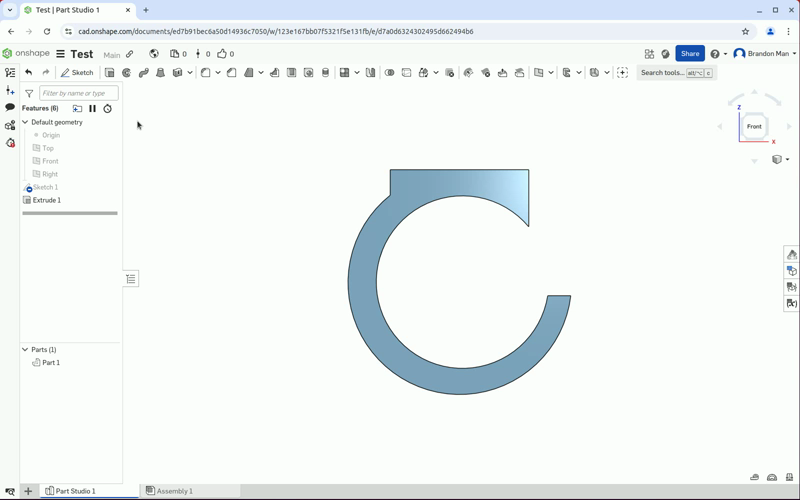
mouse_move(73, 189)
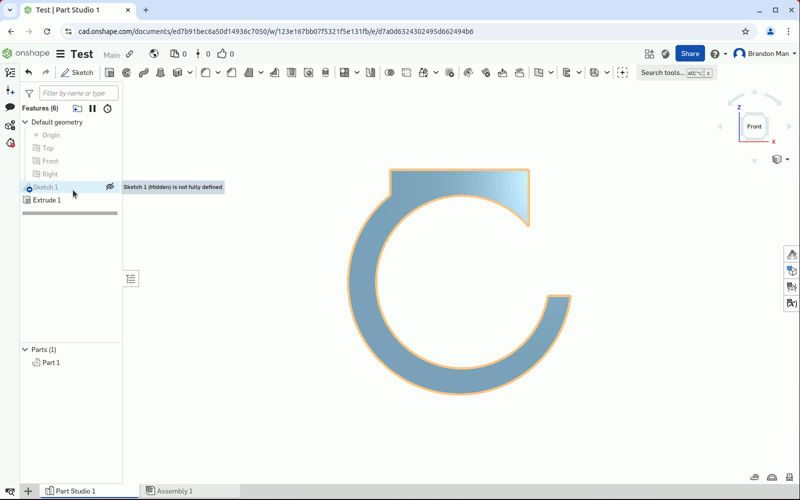
click(73, 189)
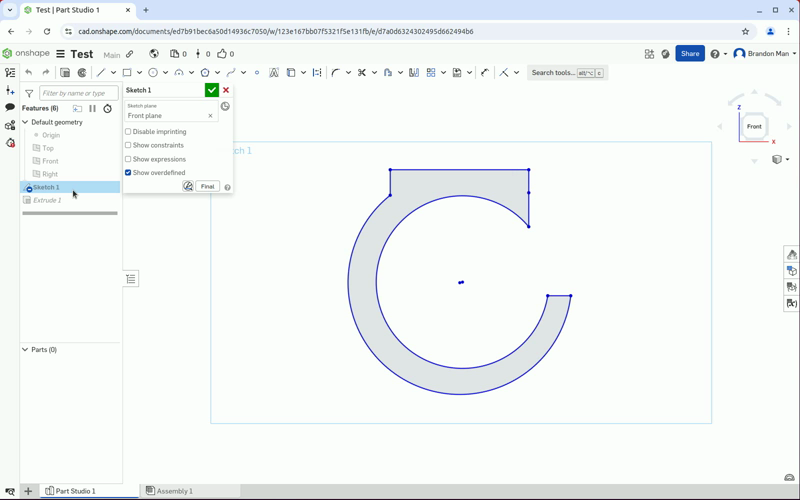
mouse_move(229, 92)
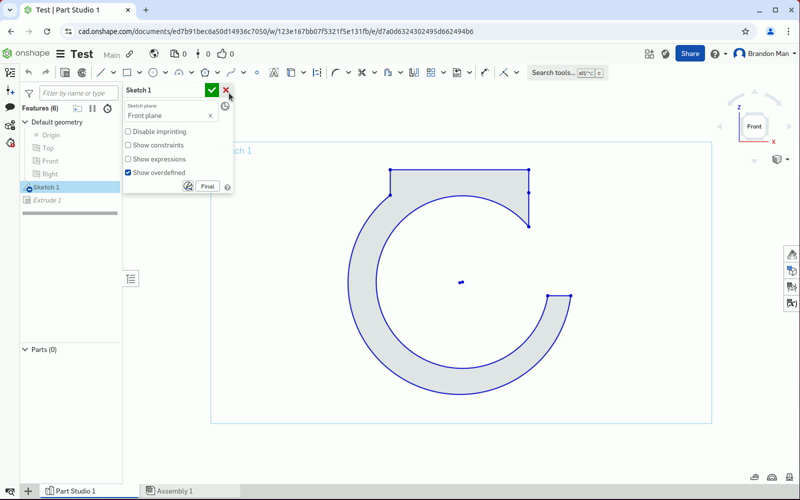
click(229, 92)
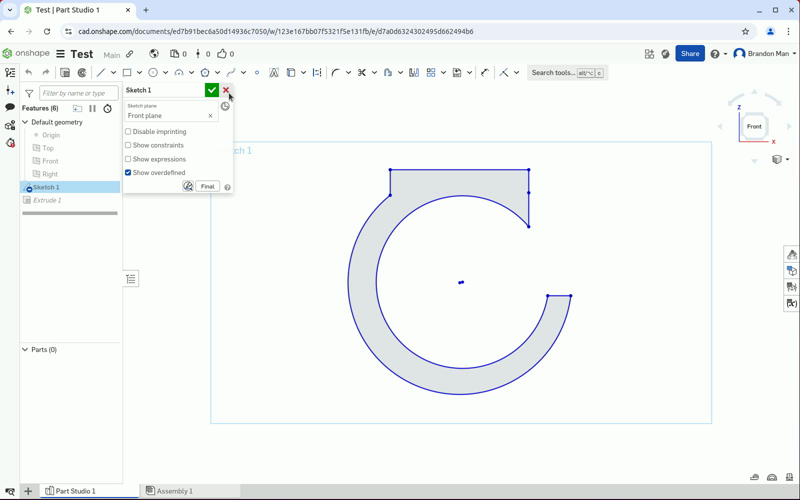
key(shift+s)
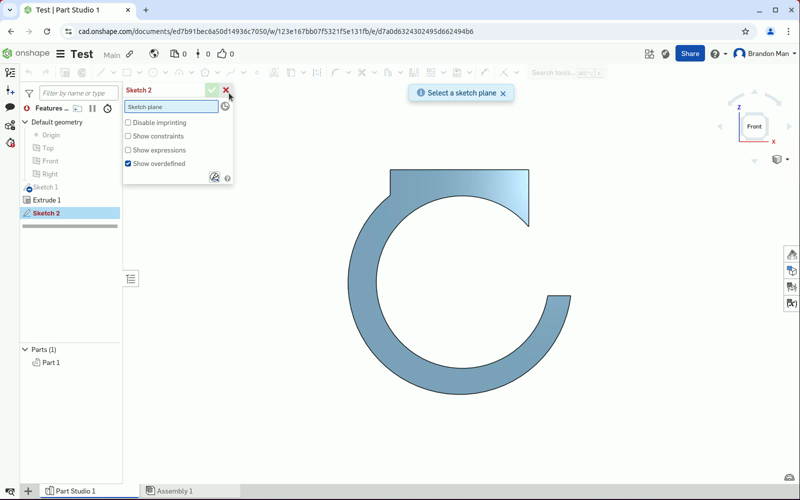
mouse_move(73, 163)
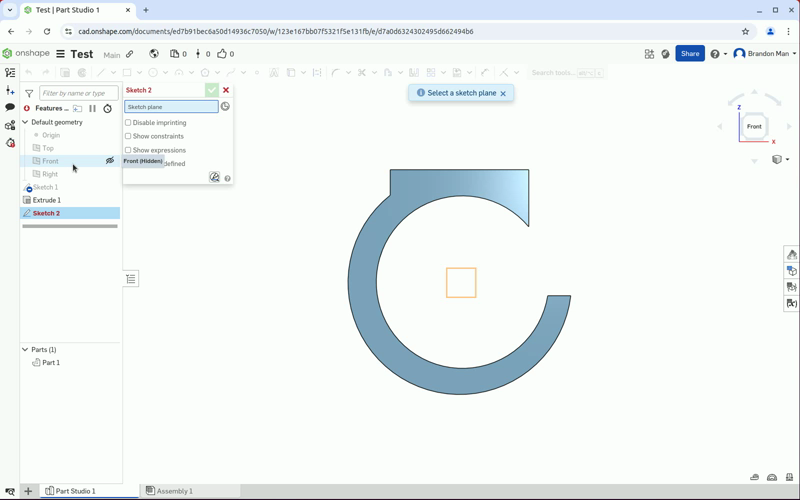
click(73, 163)
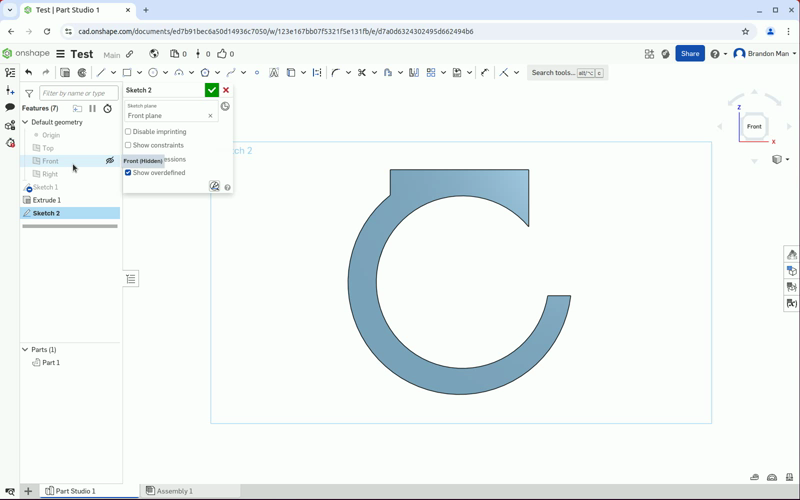
mouse_move(73, 352)
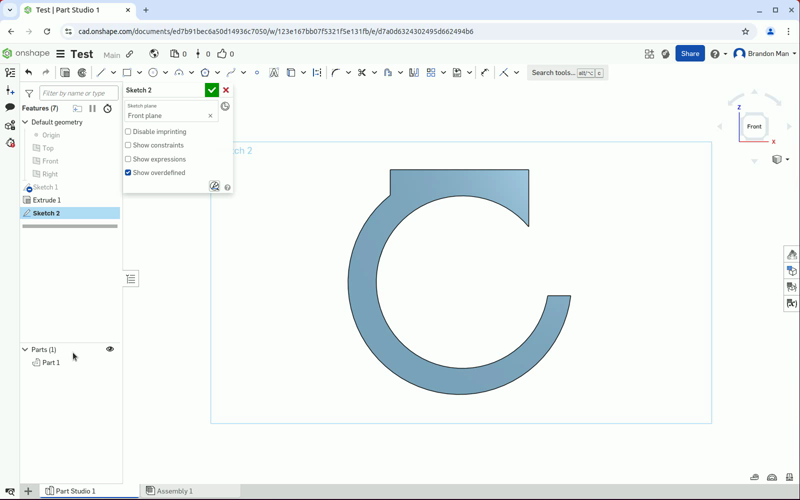
key(y)
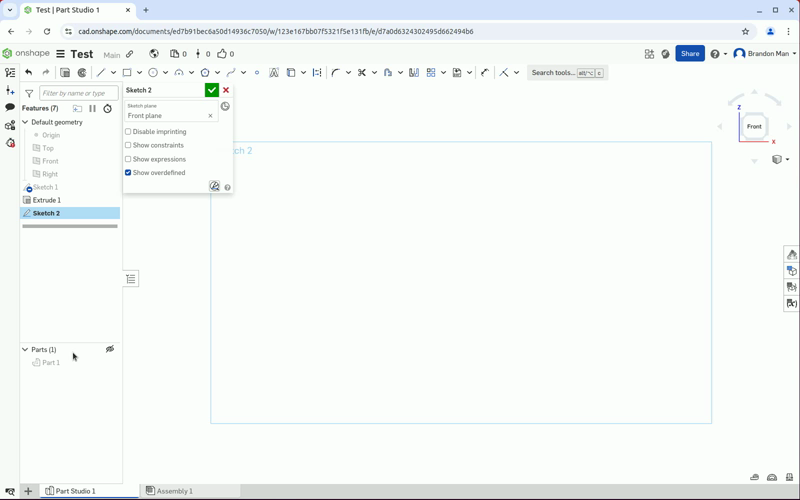
key(l)
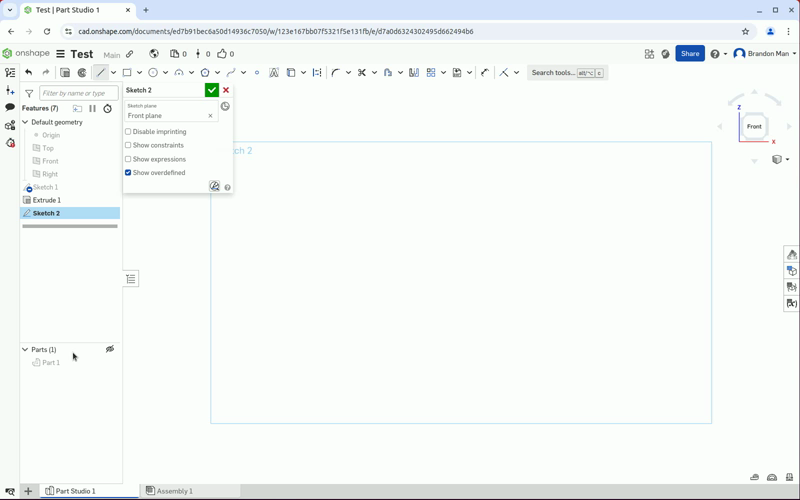
key_down(shift)
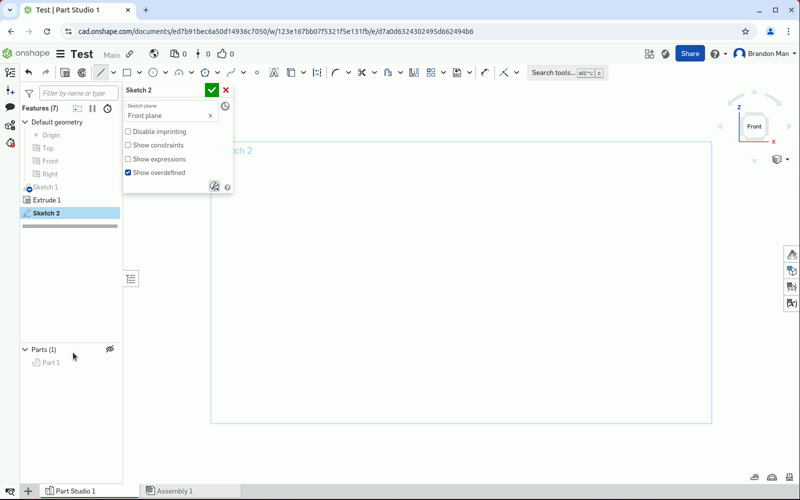
mouse_move(548, 297)
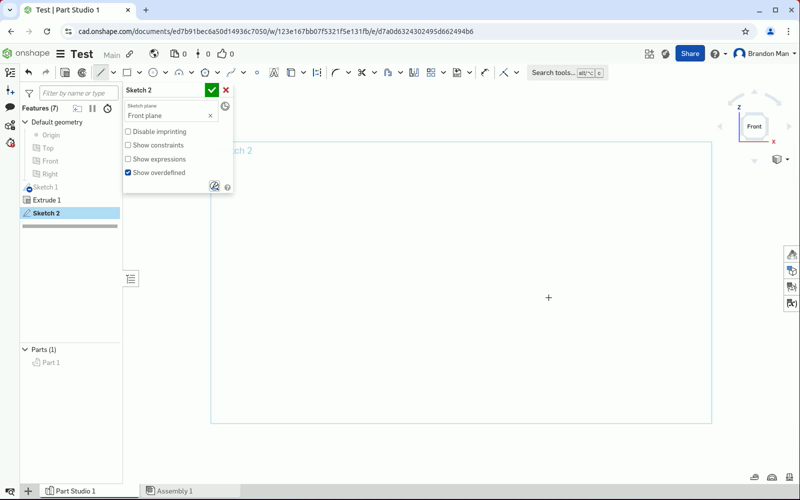
click(548, 297)
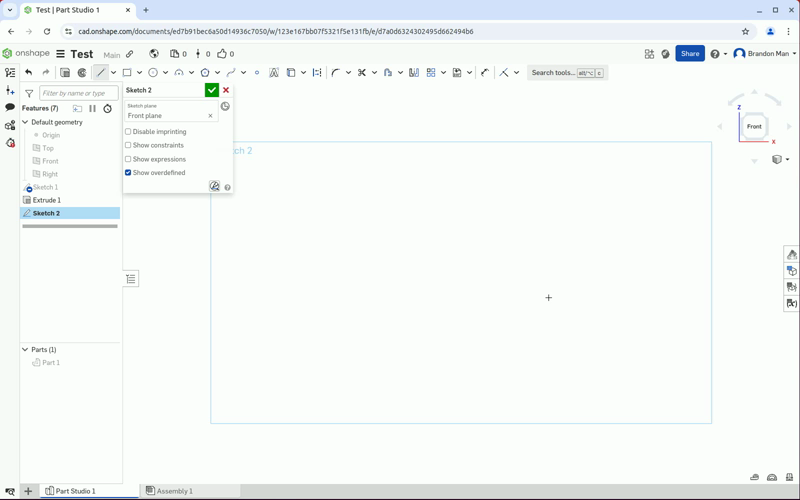
key_up(shift)
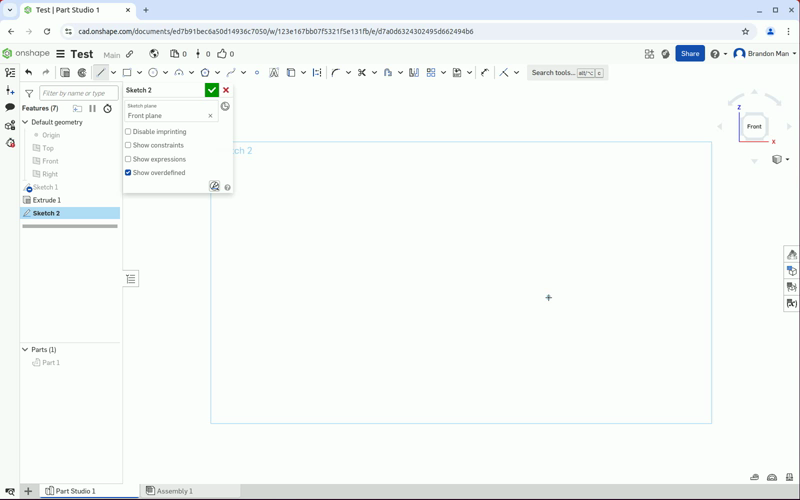
key_down(shift)
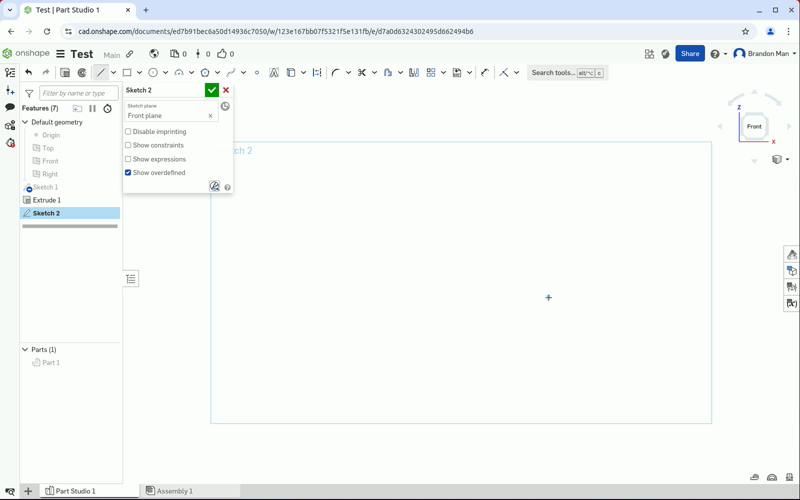
mouse_move(578, 297)
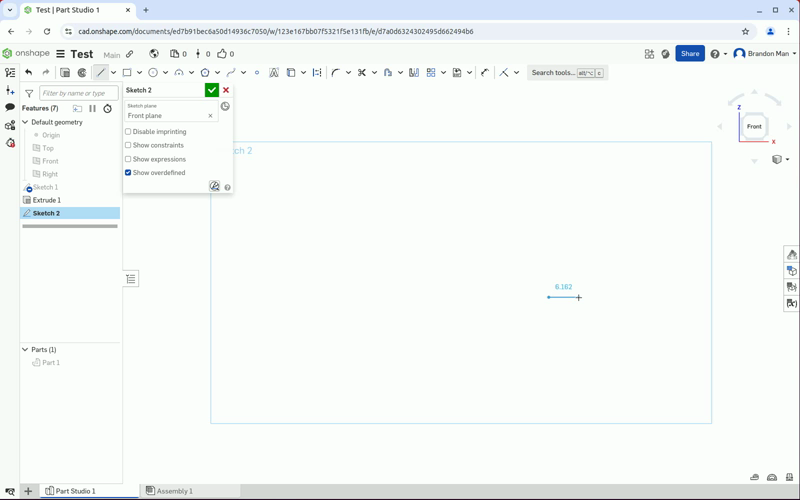
mouse_move(573, 297)
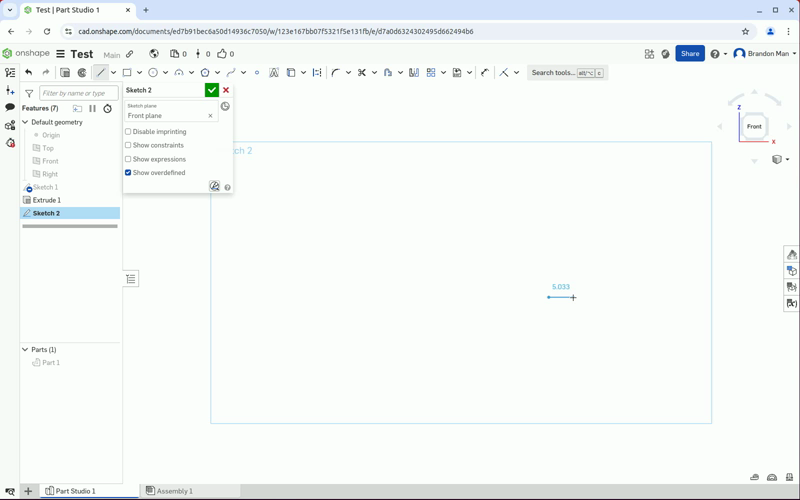
click(573, 297)
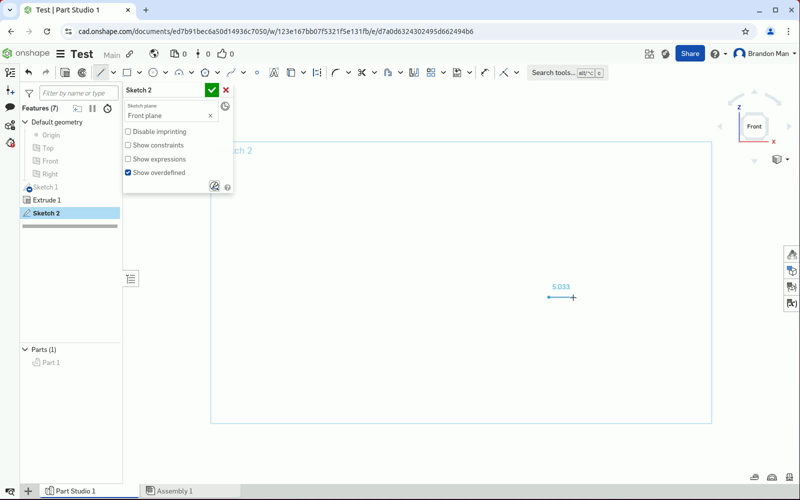
key_up(shift)
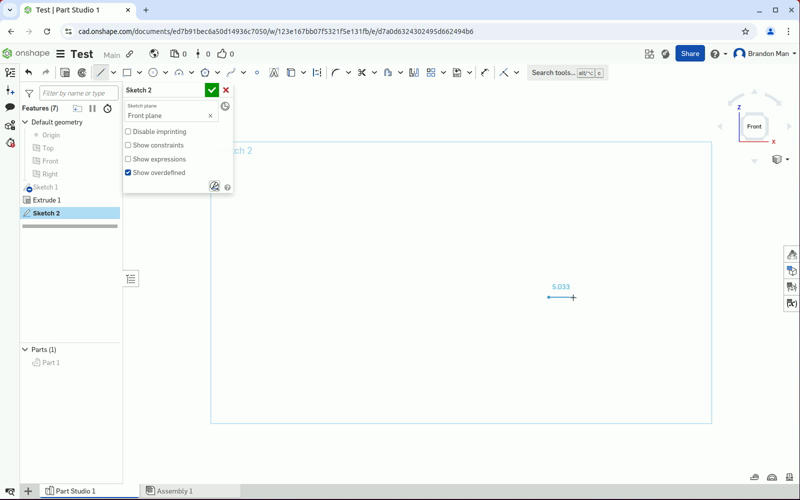
key(esc)
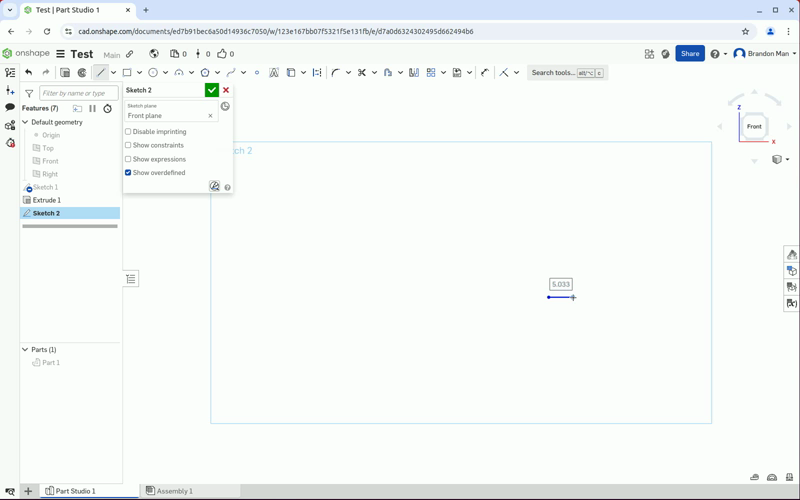
key(a)
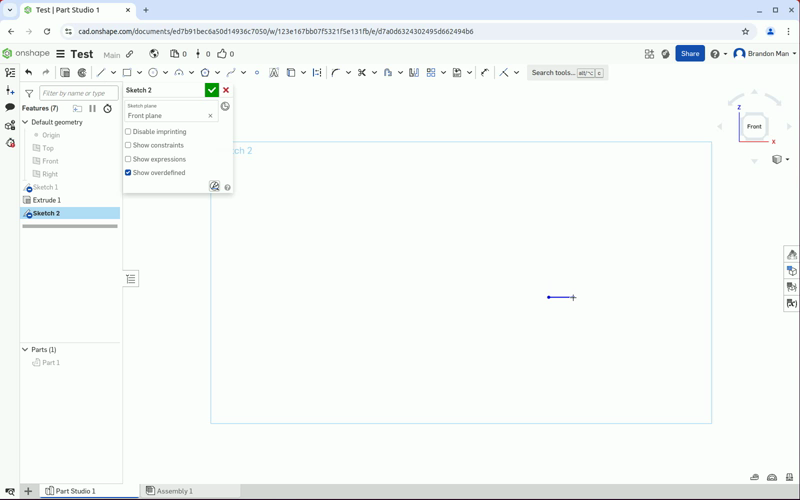
mouse_move(573, 297)
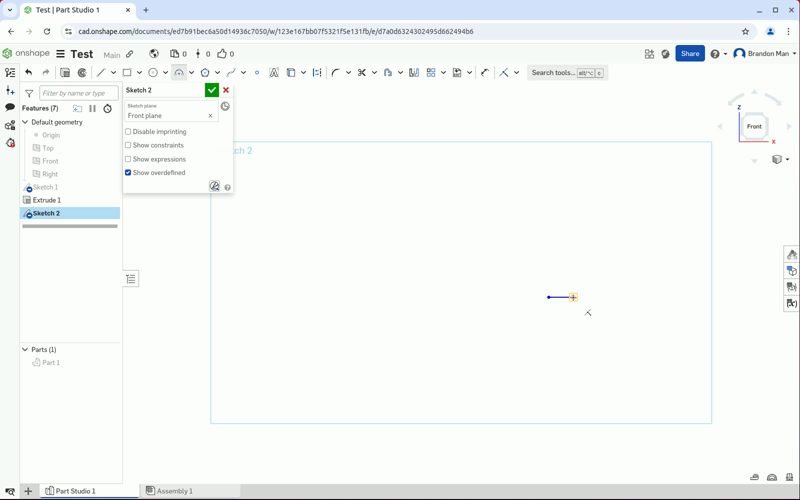
click(573, 297)
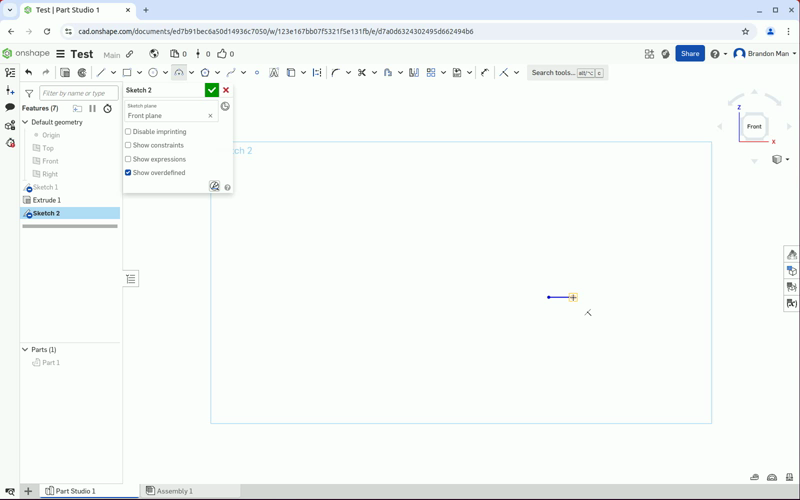
key_down(shift)
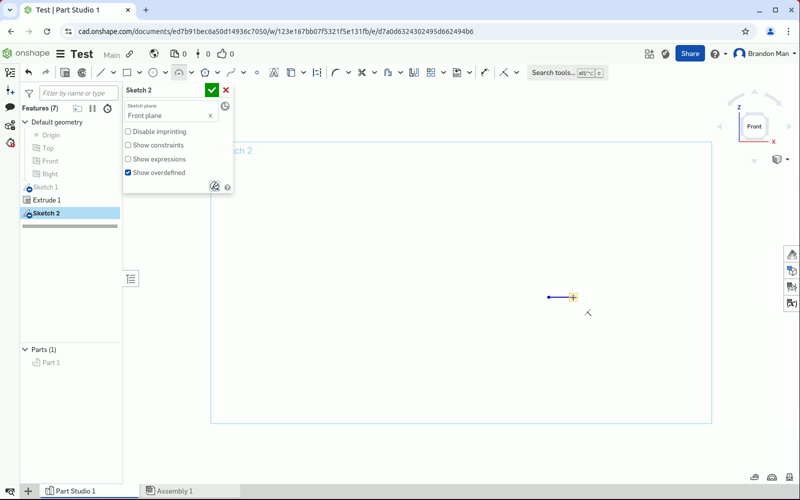
mouse_move(574, 282)
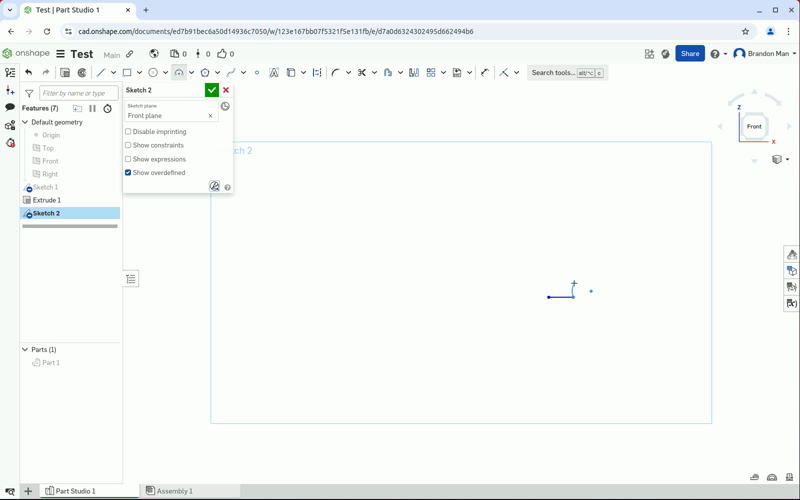
click(574, 282)
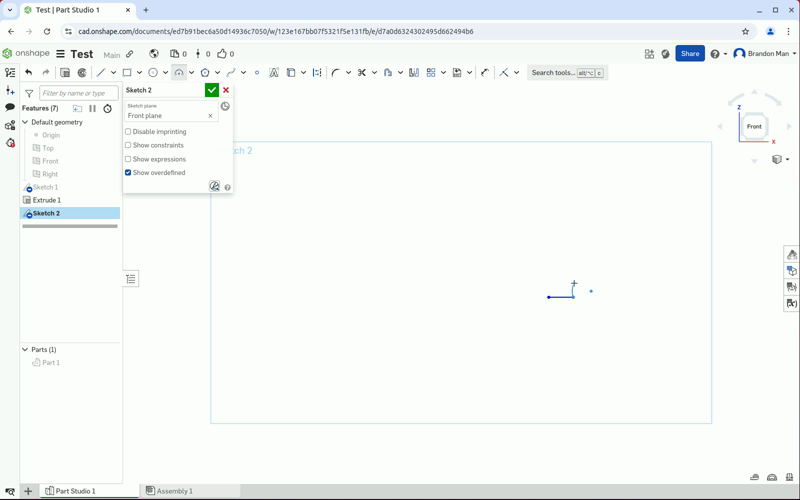
mouse_move(574, 290)
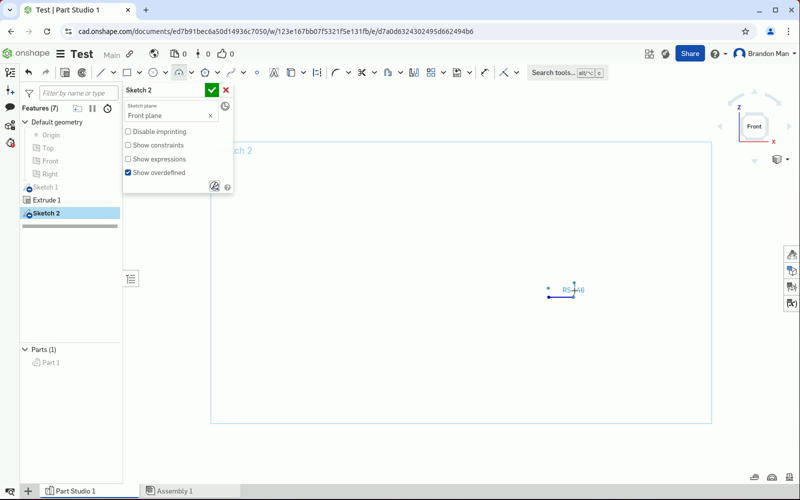
click(574, 290)
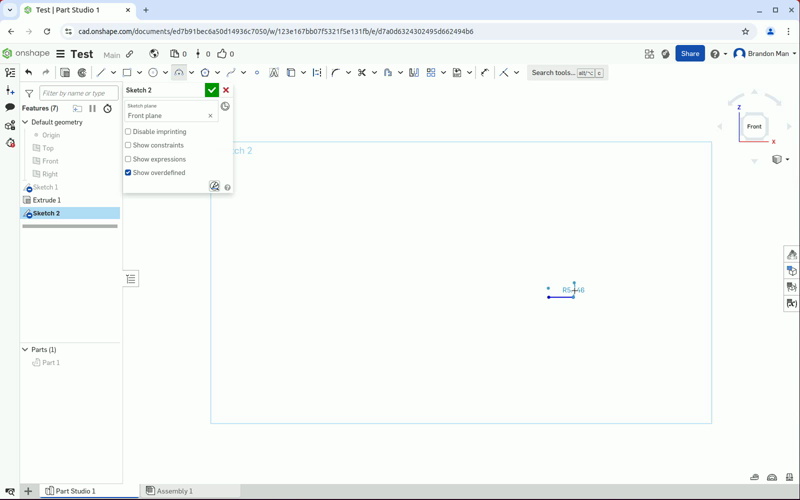
key_up(shift)
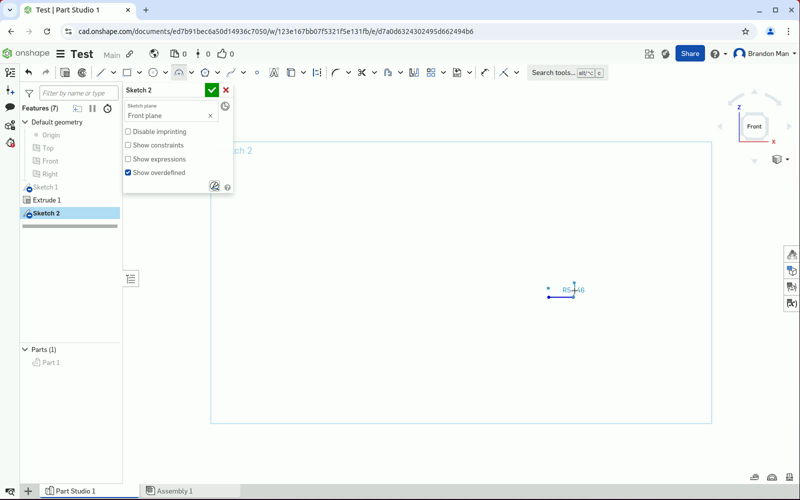
mouse_move(574, 282)
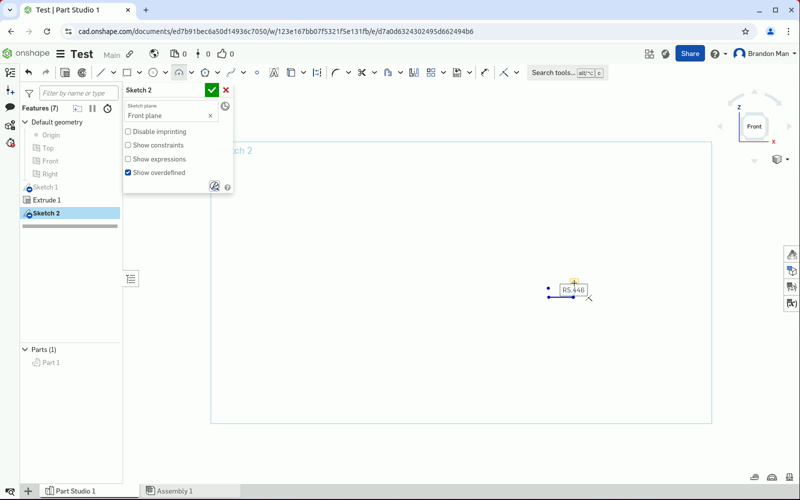
click(574, 282)
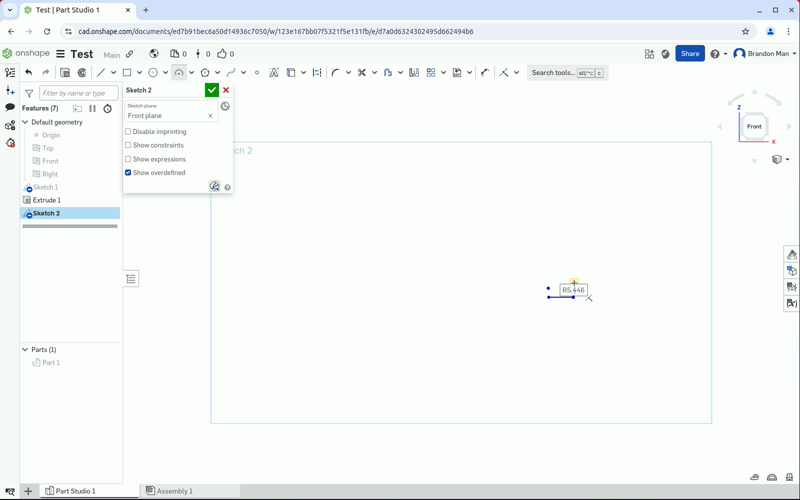
key_down(shift)
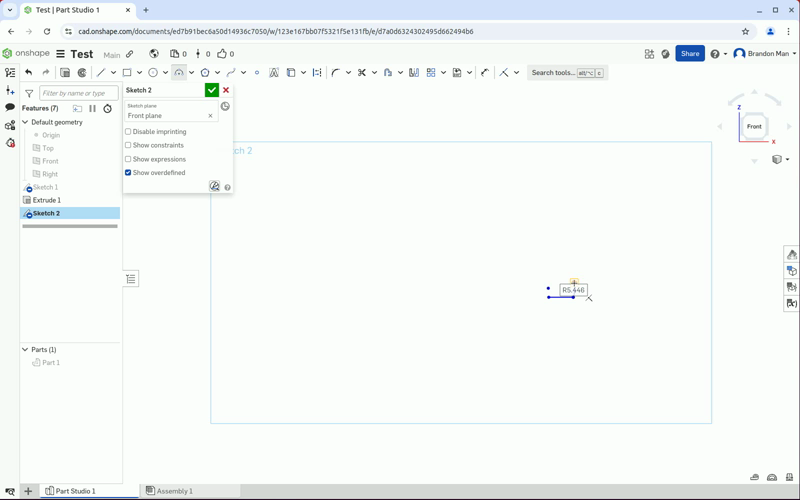
mouse_move(549, 282)
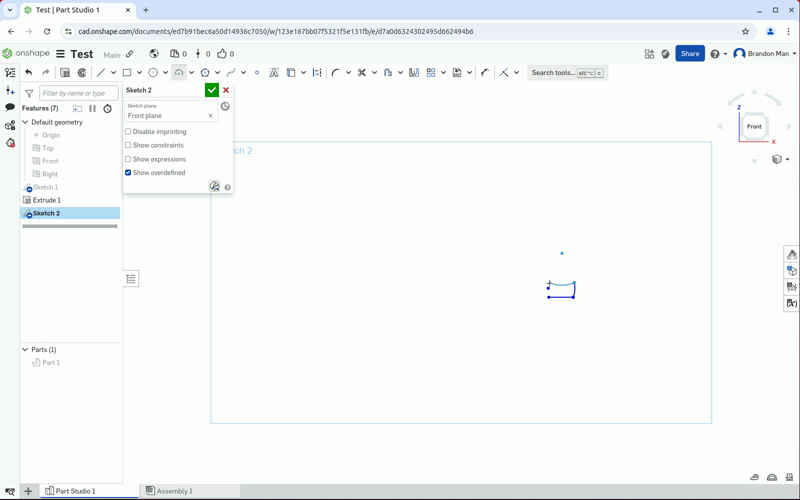
click(549, 282)
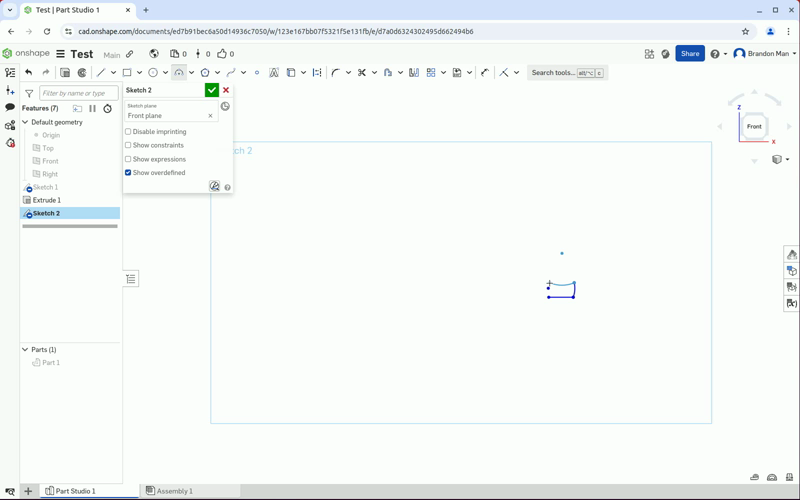
mouse_move(561, 295)
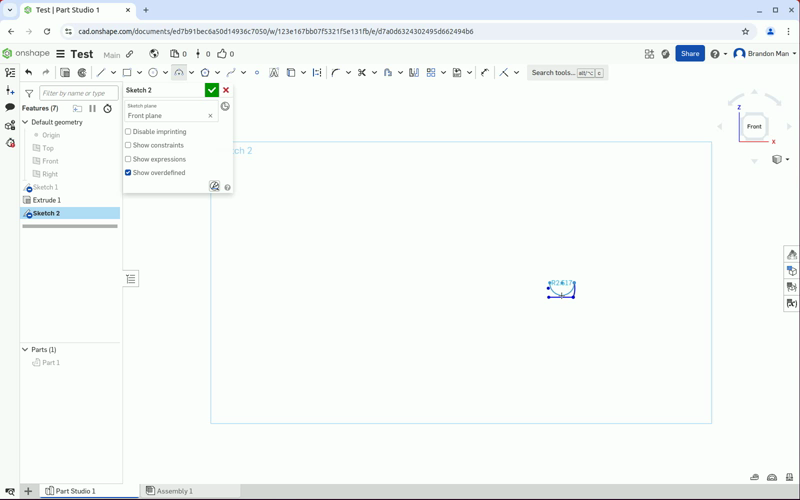
click(561, 295)
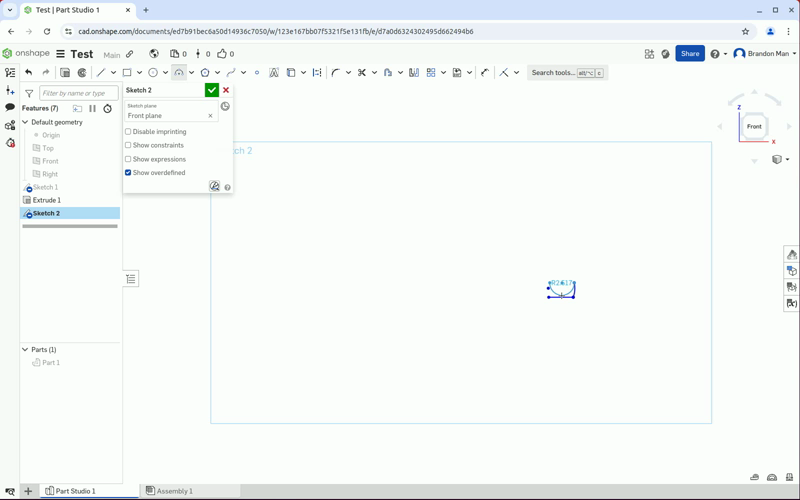
key_up(shift)
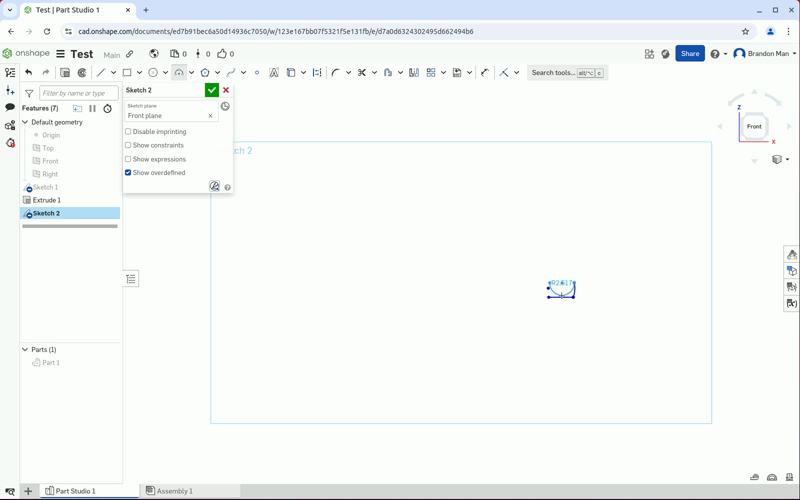
mouse_move(549, 282)
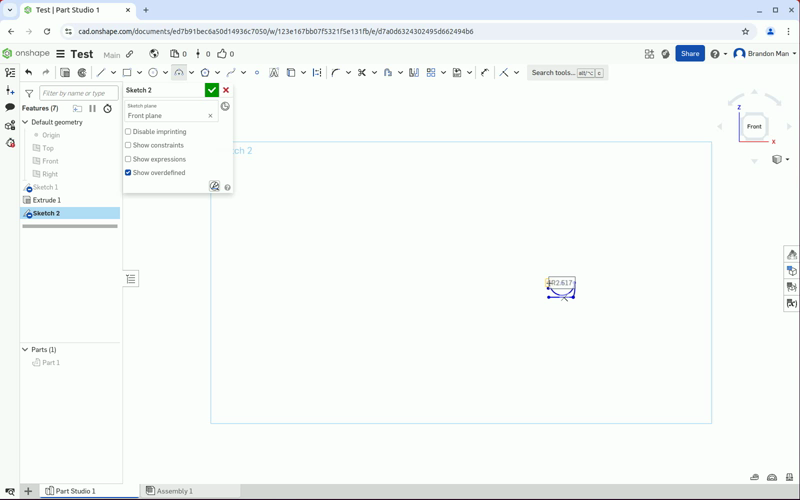
click(549, 282)
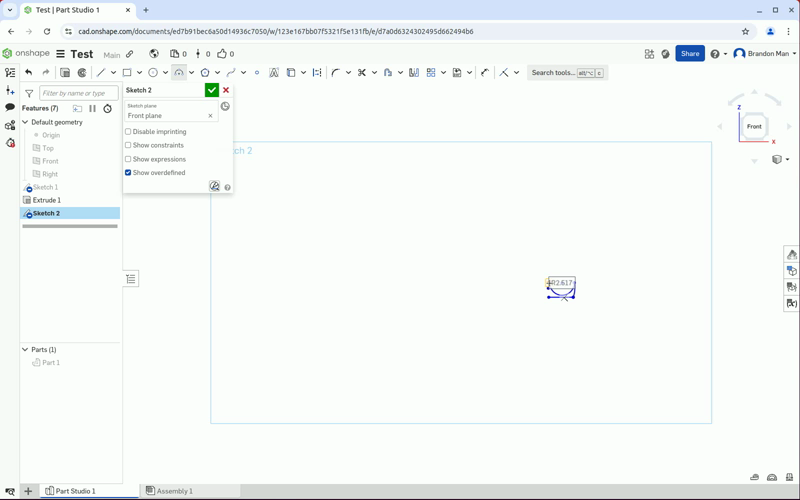
mouse_move(548, 297)
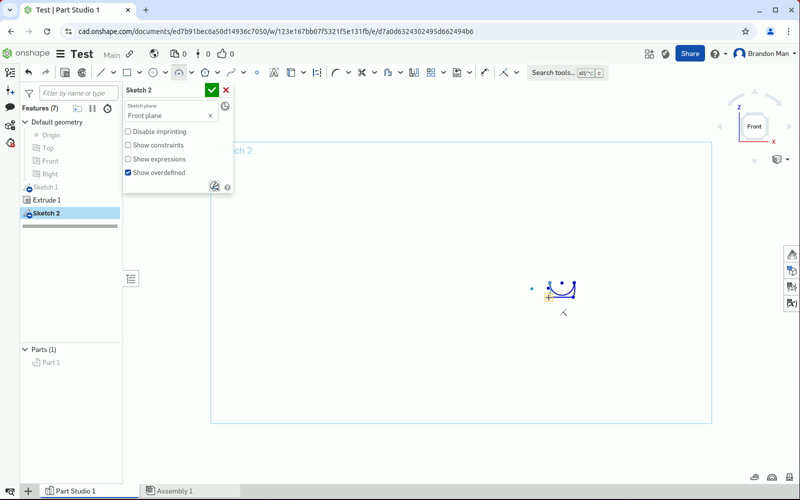
click(548, 297)
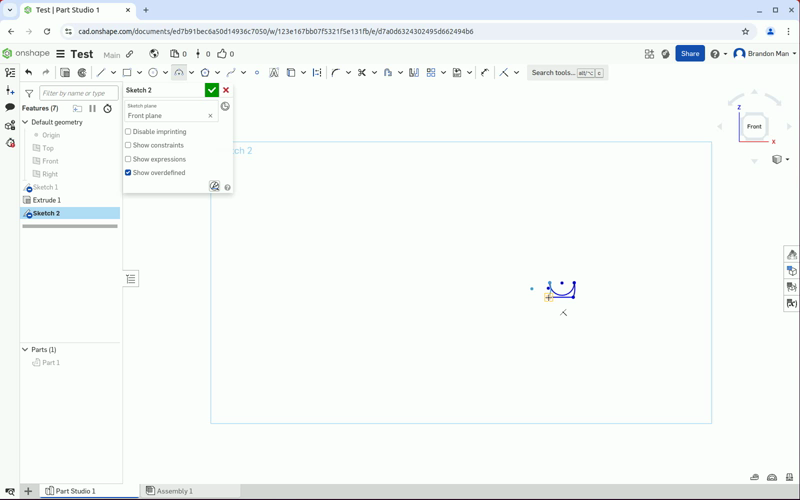
key_down(shift)
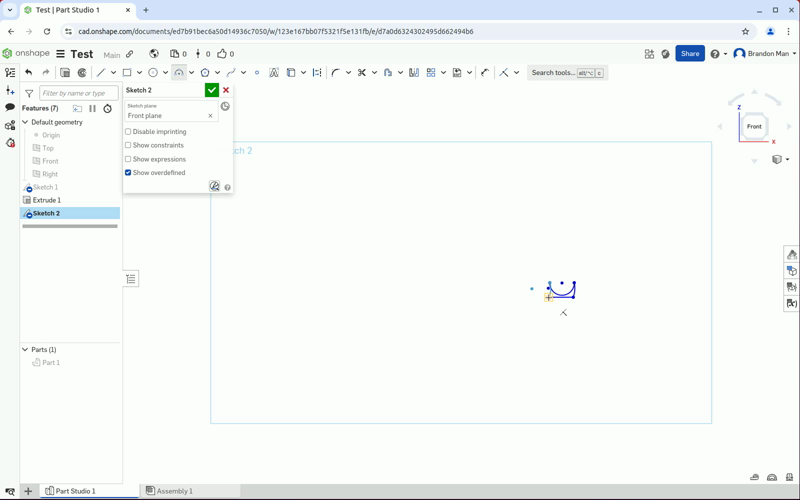
mouse_move(550, 290)
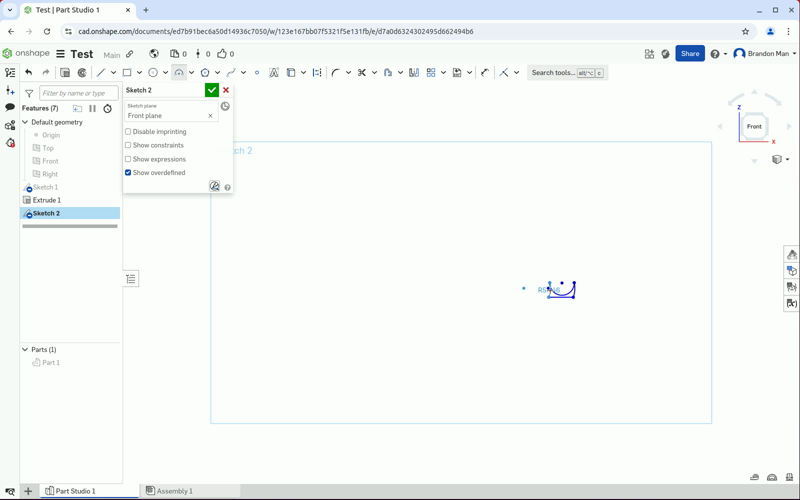
click(550, 290)
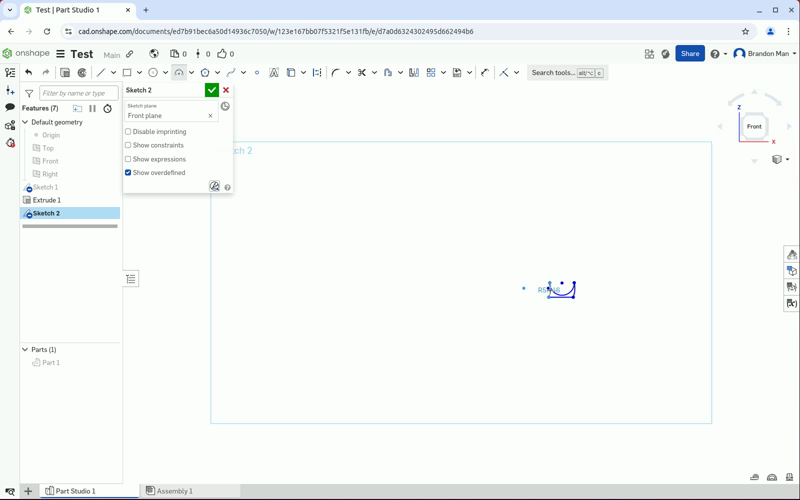
key_up(shift)
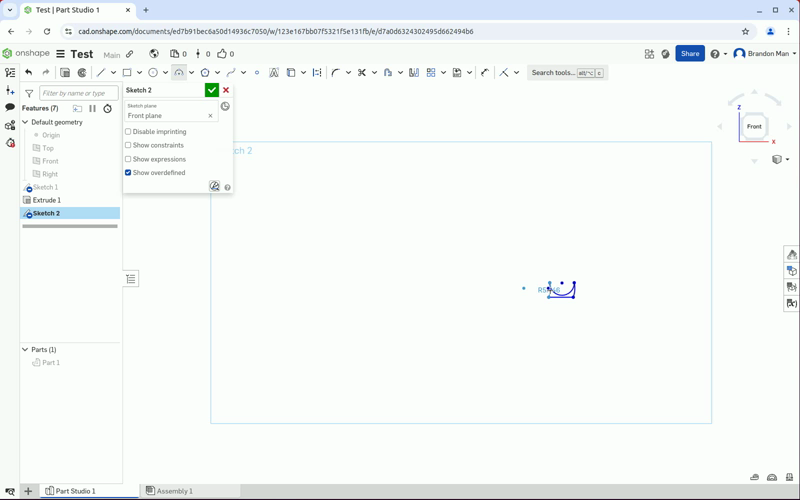
key(esc)
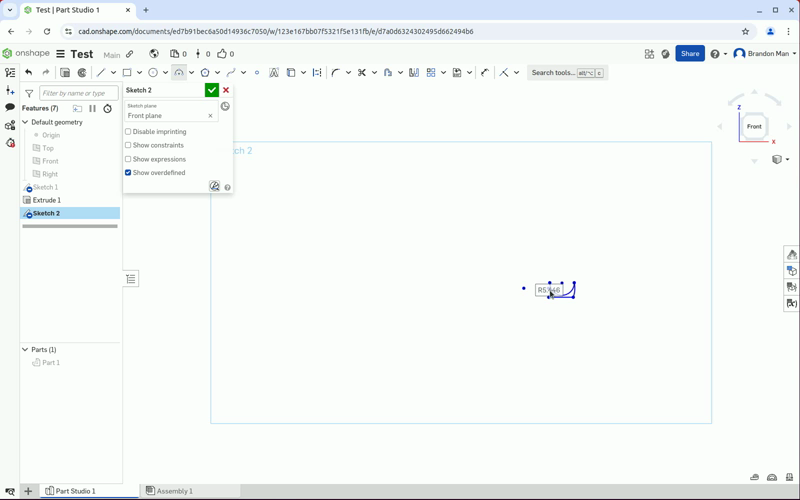
mouse_move(550, 284)
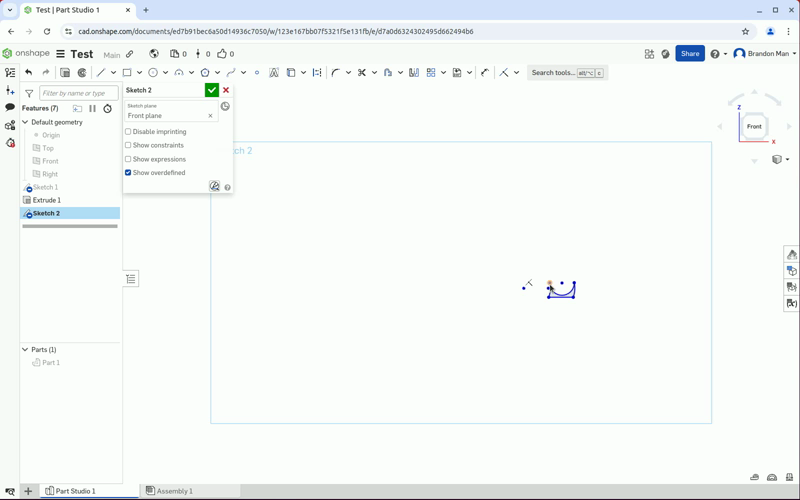
scroll(6)
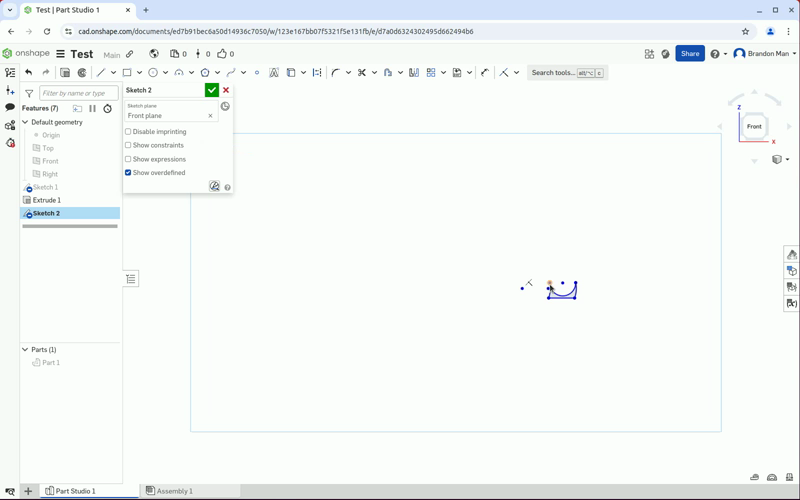
scroll(6)
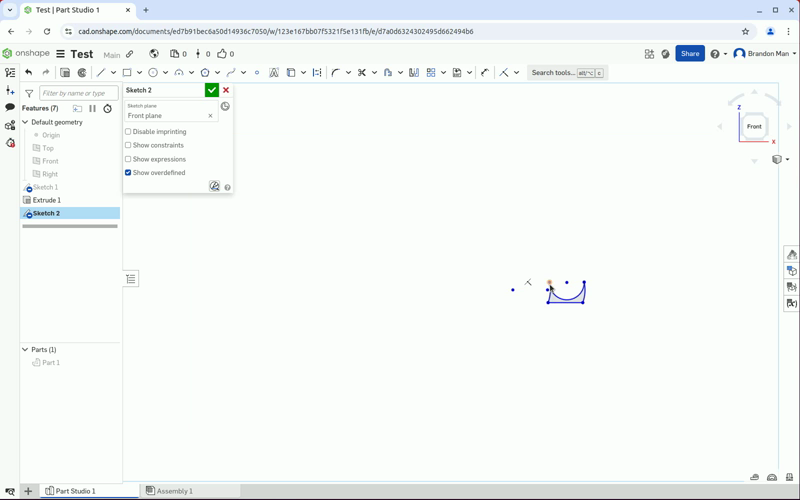
scroll(6)
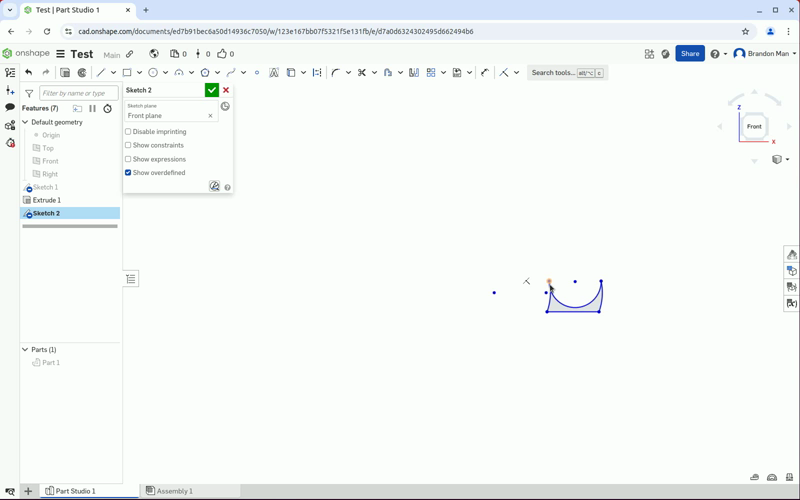
scroll(6)
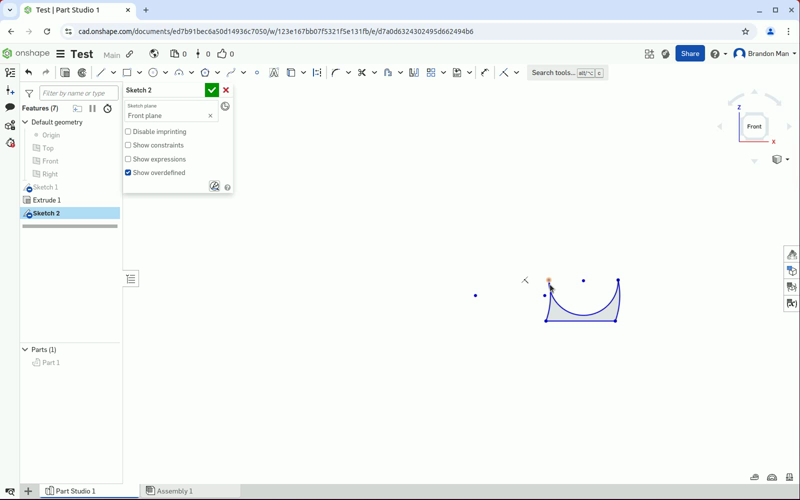
scroll(6)
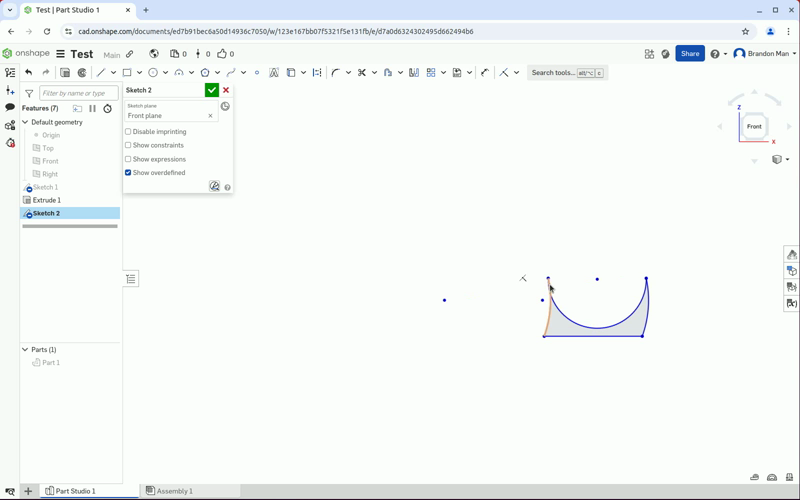
scroll(6)
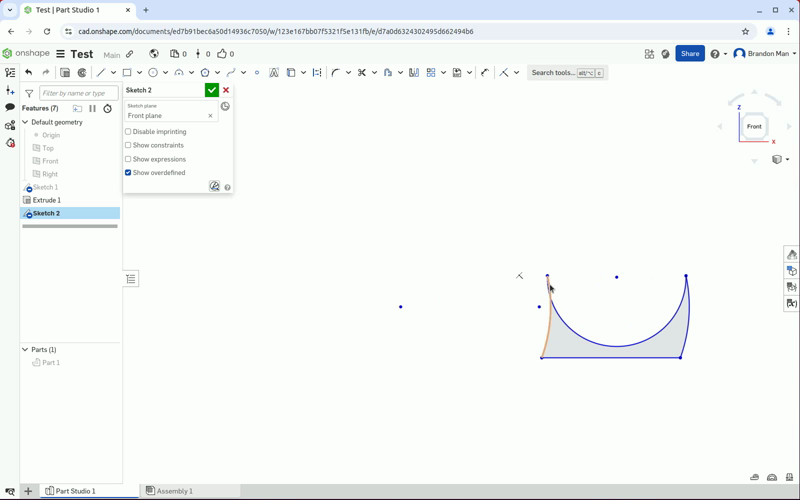
scroll(6)
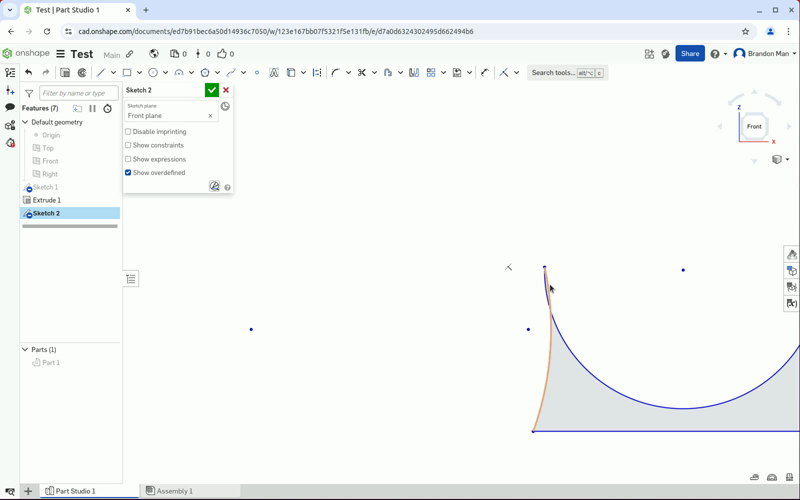
click(550, 284)
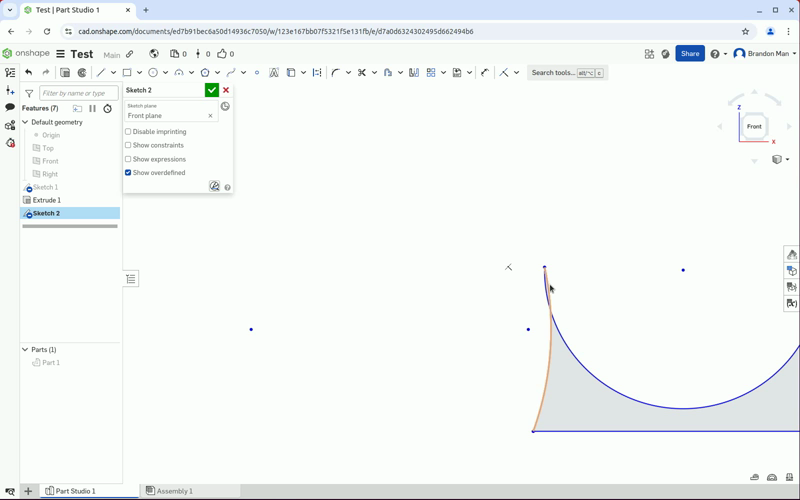
scroll(-6)
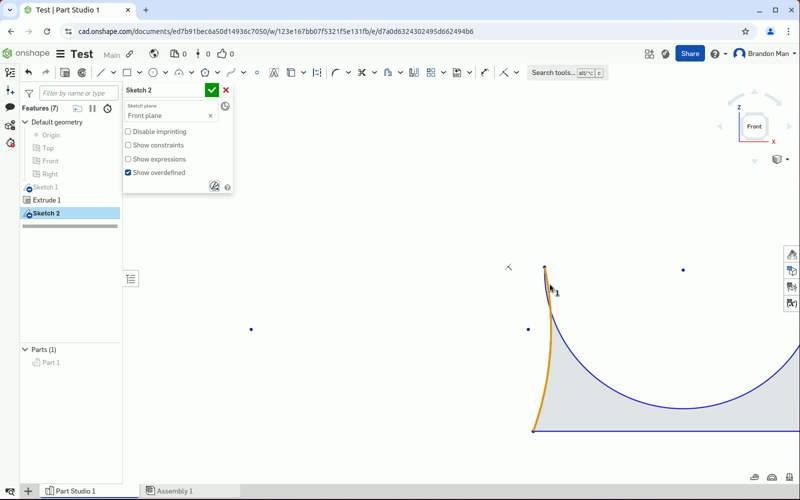
scroll(-6)
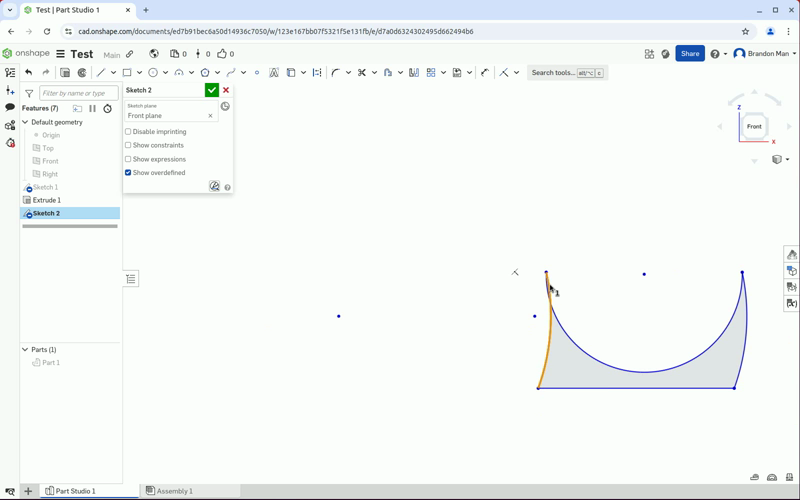
scroll(-6)
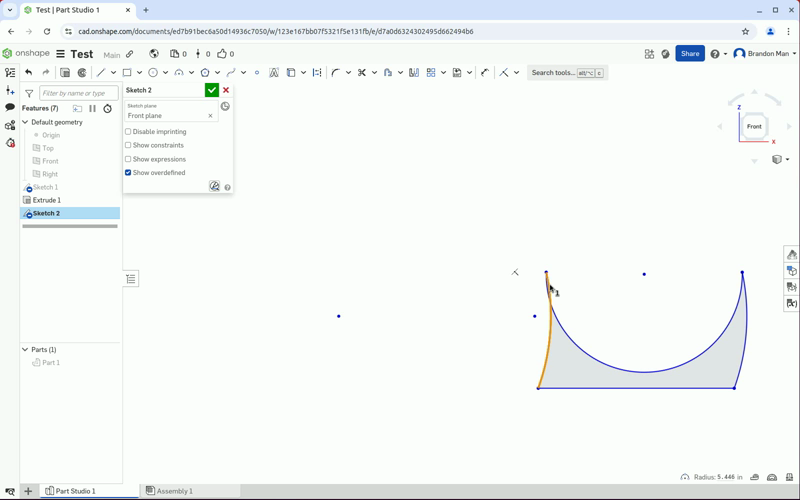
scroll(-6)
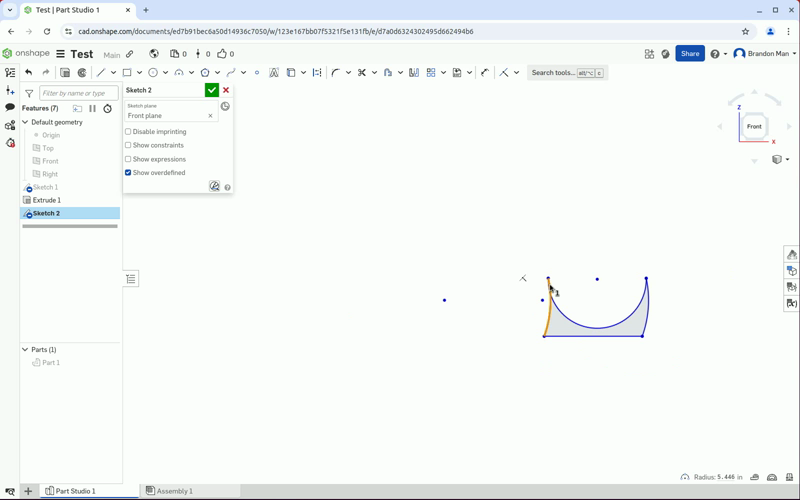
scroll(-6)
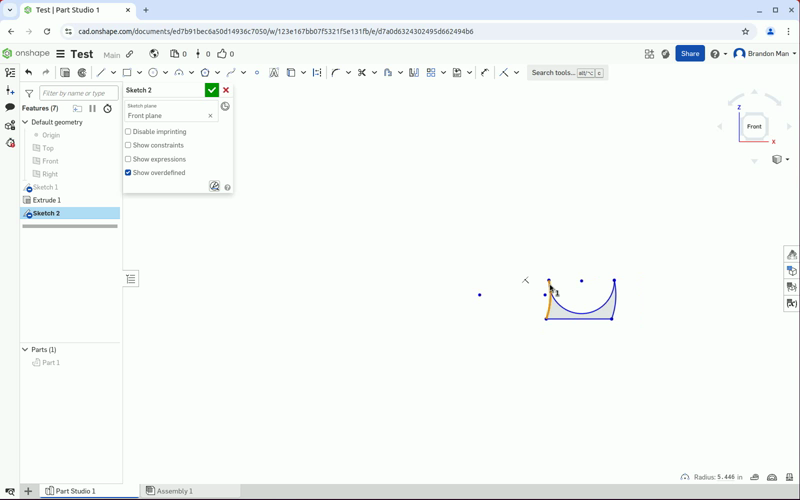
scroll(-6)
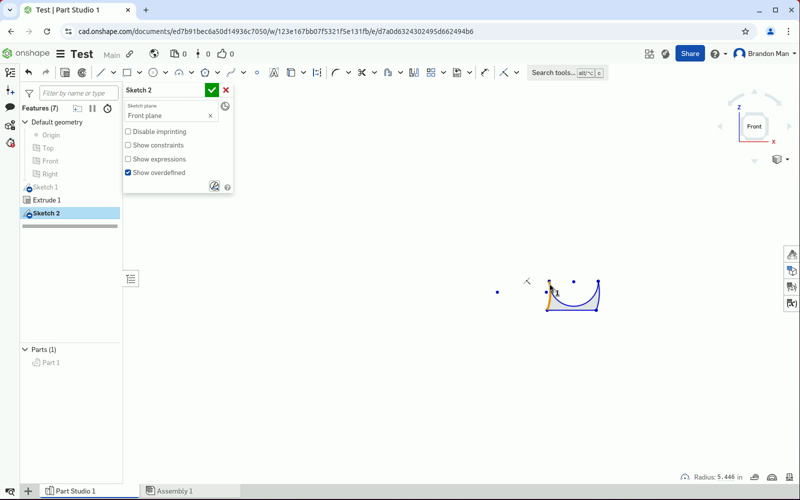
scroll(-6)
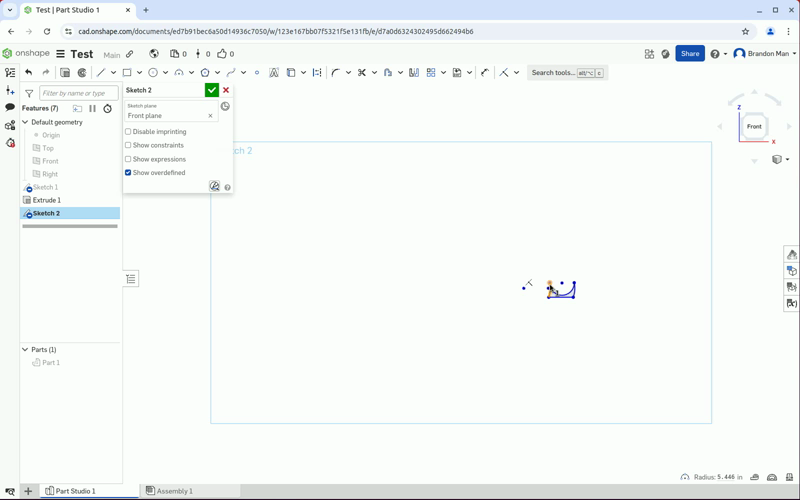
mouse_move(73, 352)
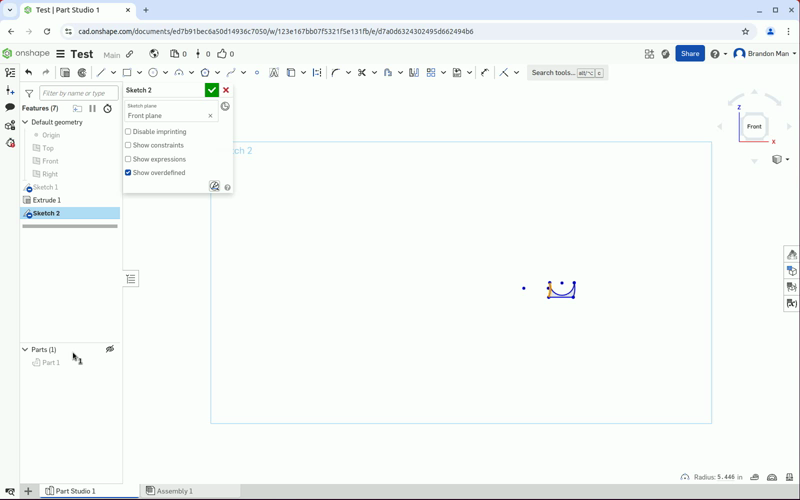
key(shift+y)
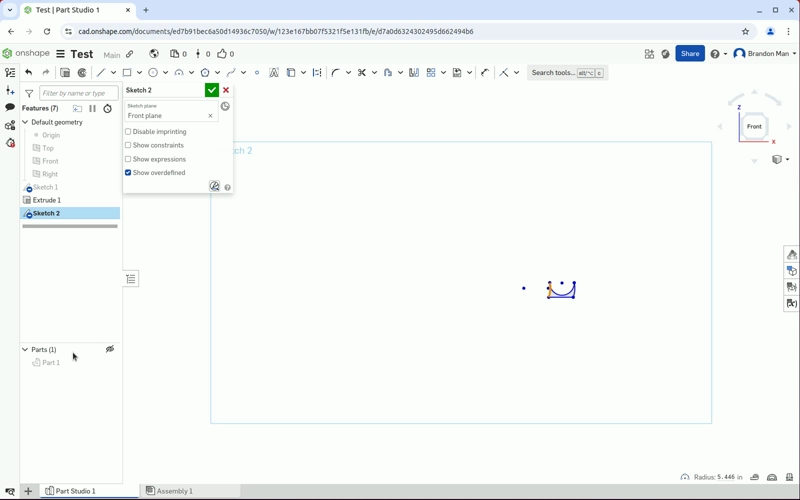
key(shift+e)
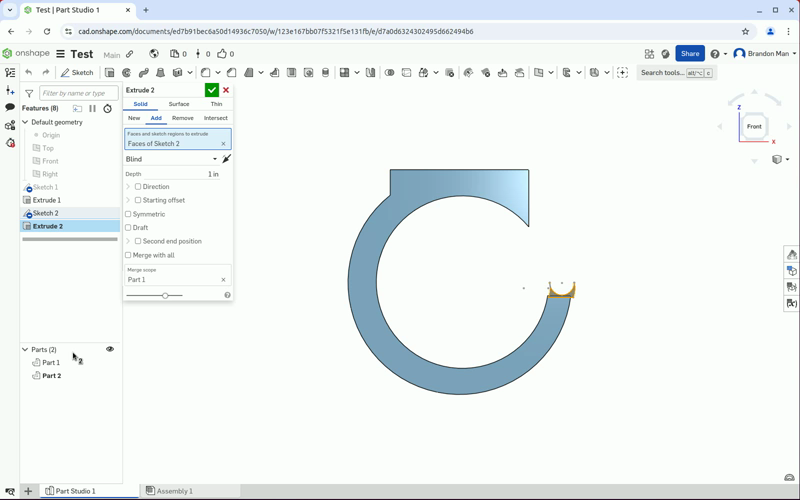
mouse_move(143, 106)
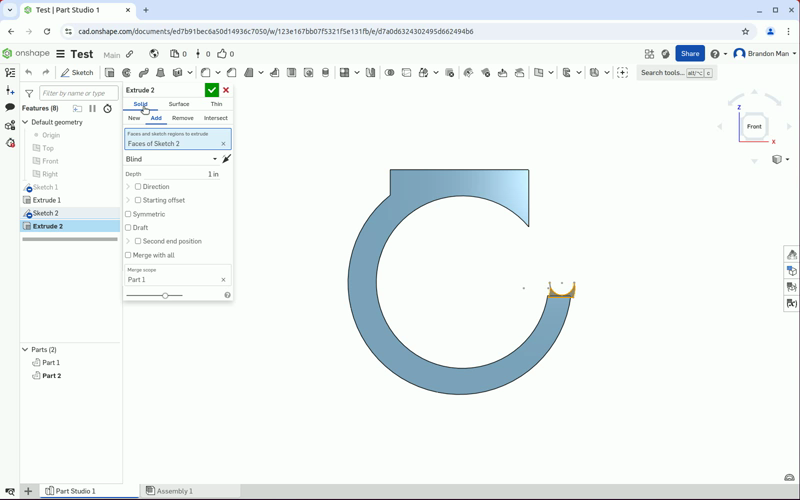
click(143, 106)
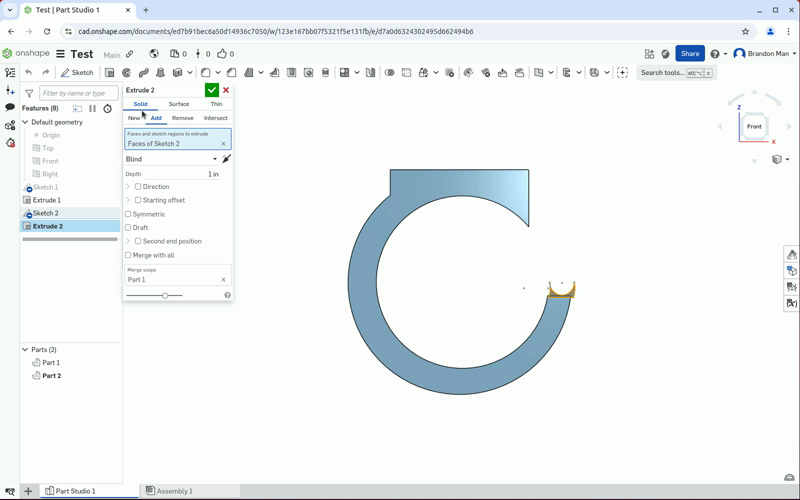
mouse_move(137, 120)
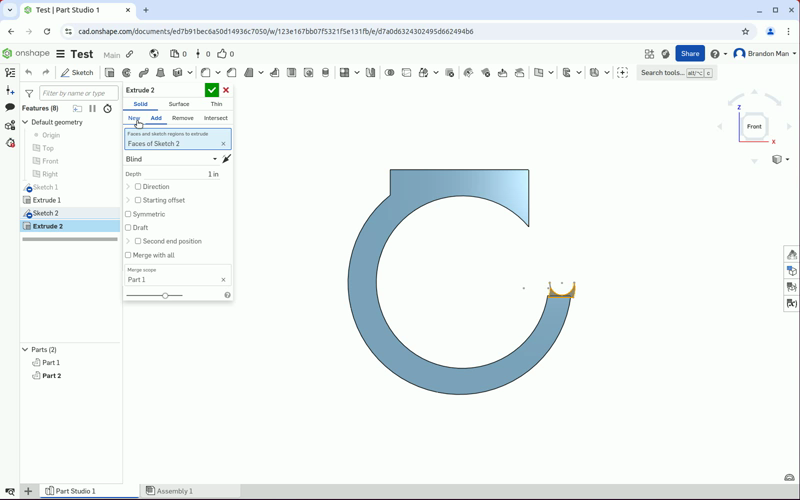
click(137, 120)
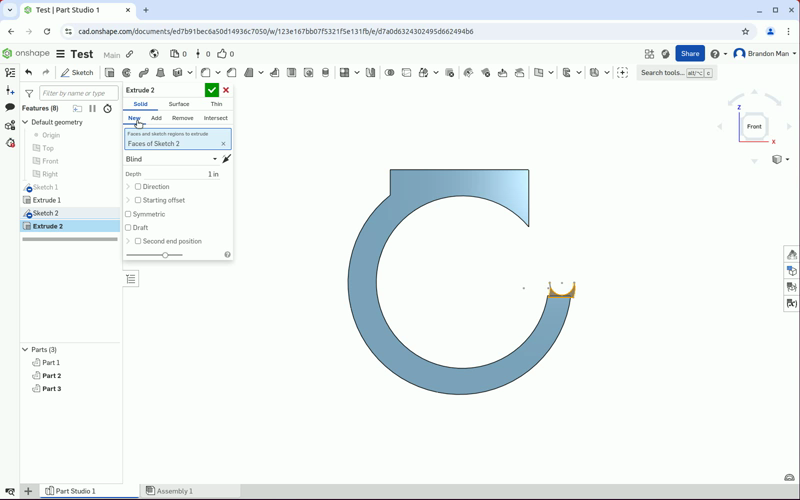
key(tab, 4)
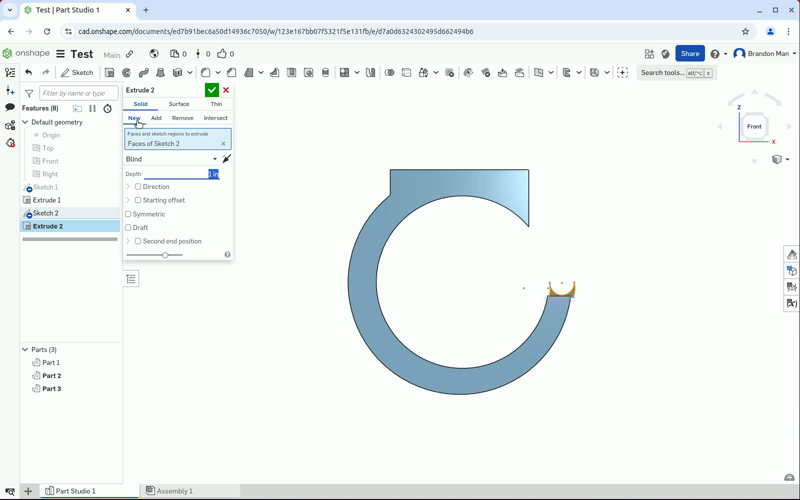
text(4.333)
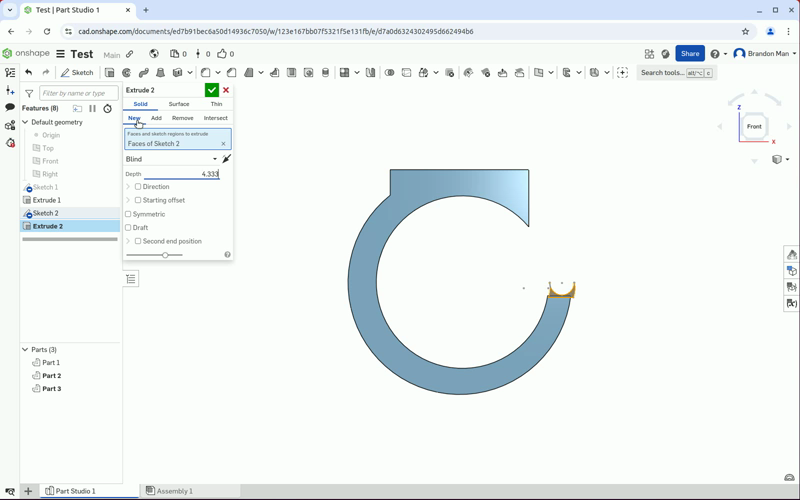
key(enter)
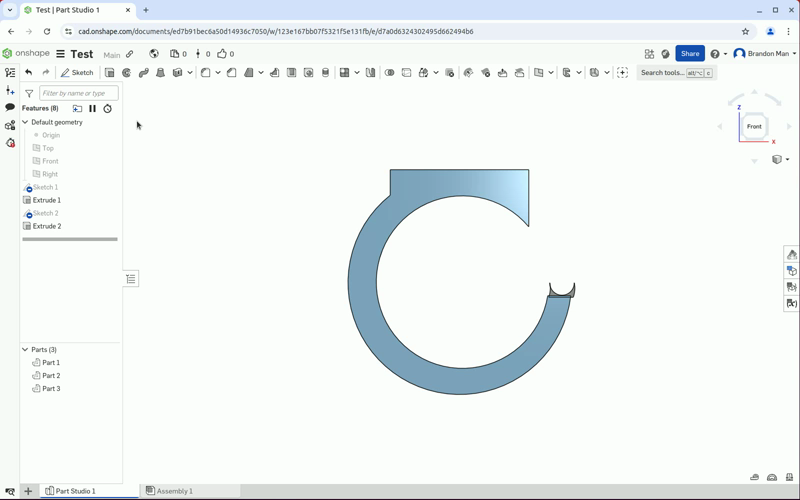
key(shift+h)
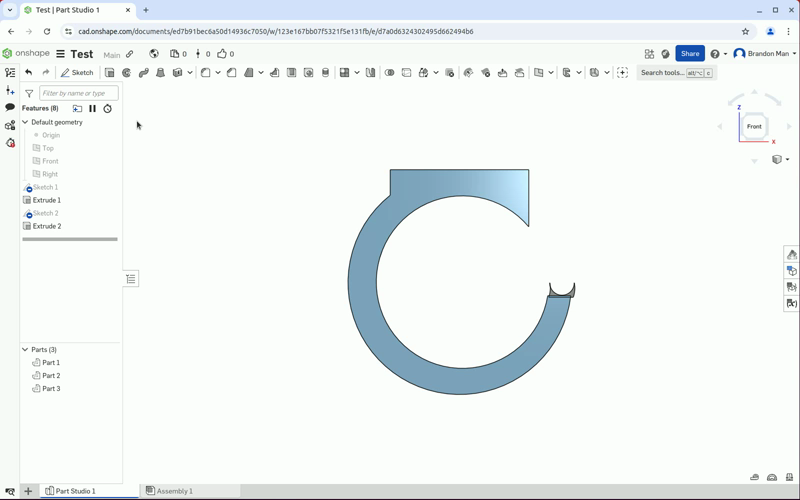
key(shift+h)
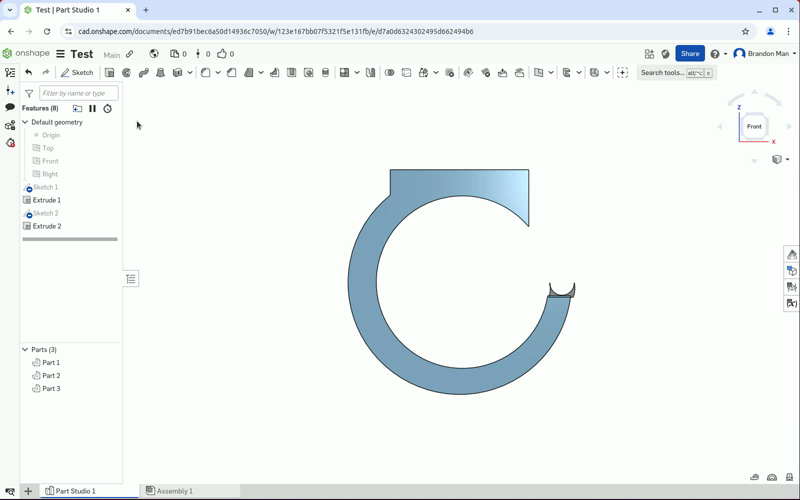
mouse_move(73, 189)
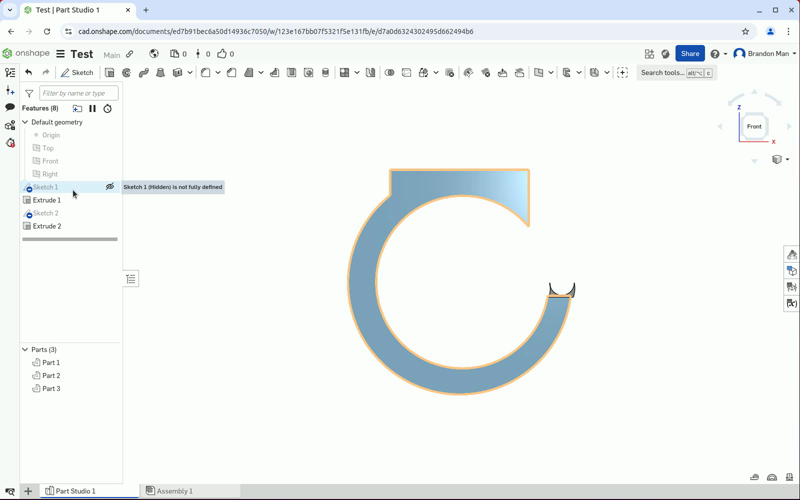
click(73, 189)
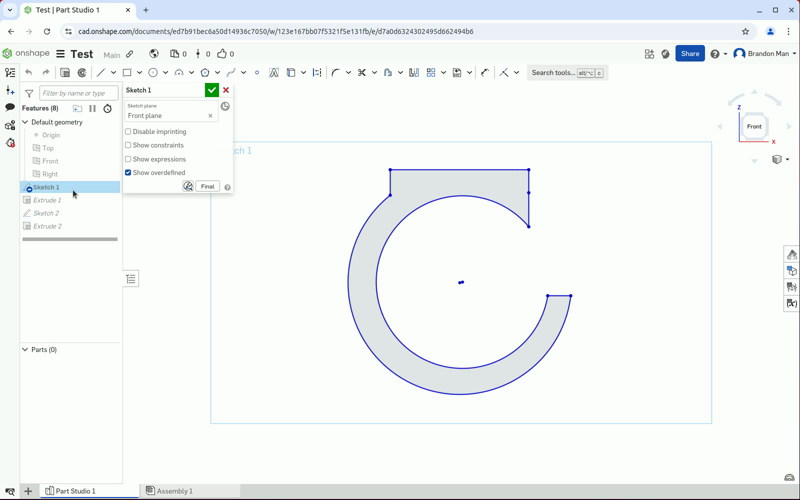
mouse_move(229, 92)
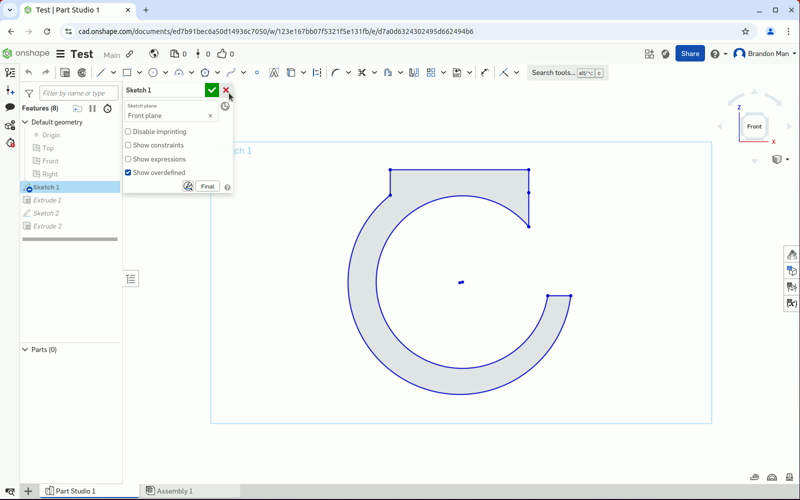
click(229, 92)
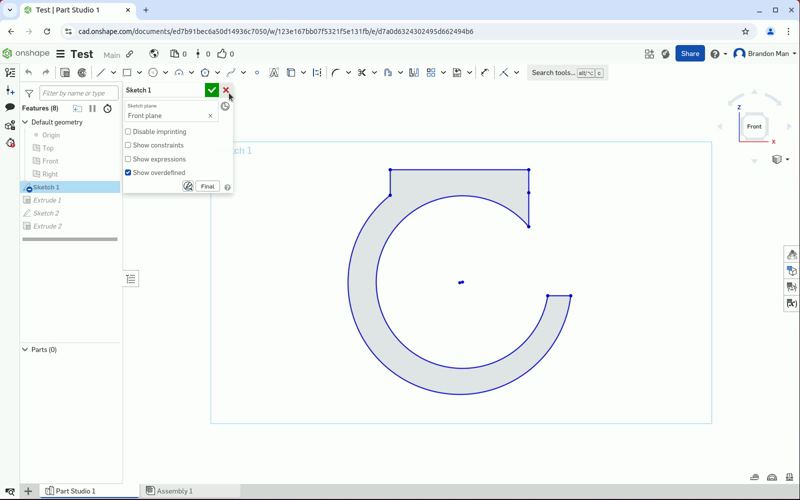
key(shift+s)
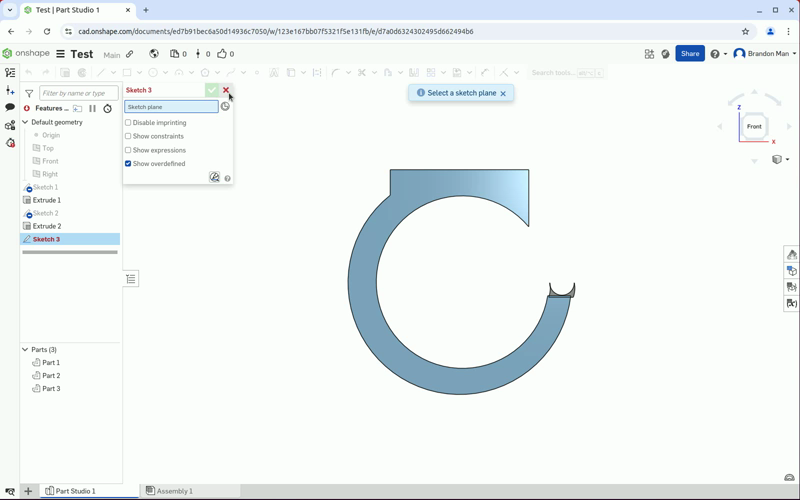
mouse_move(73, 163)
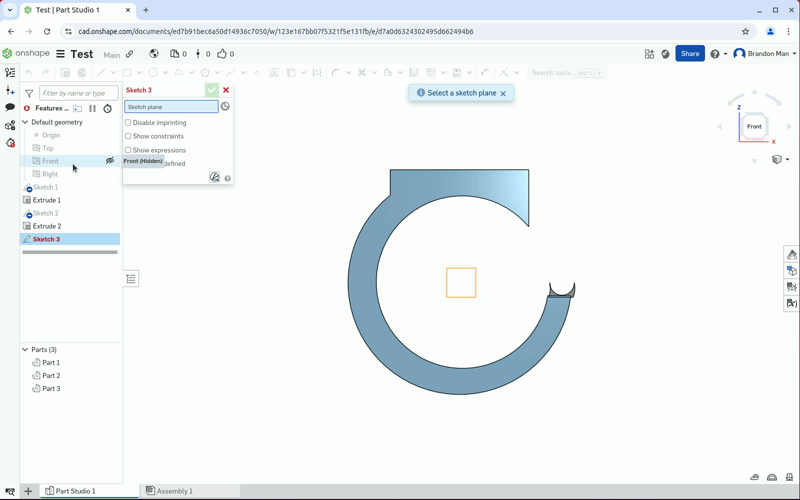
click(73, 163)
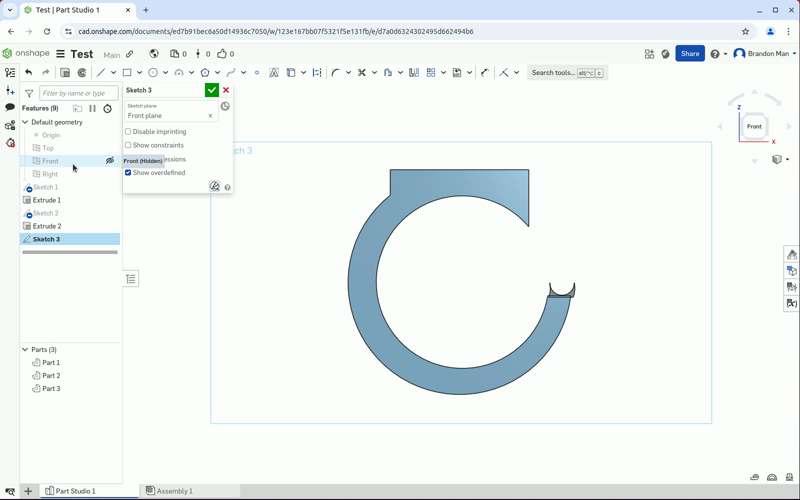
mouse_move(73, 352)
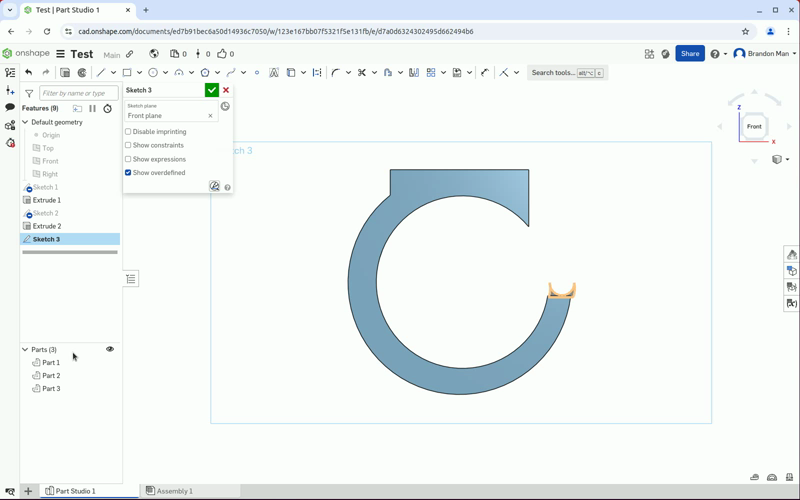
key(y)
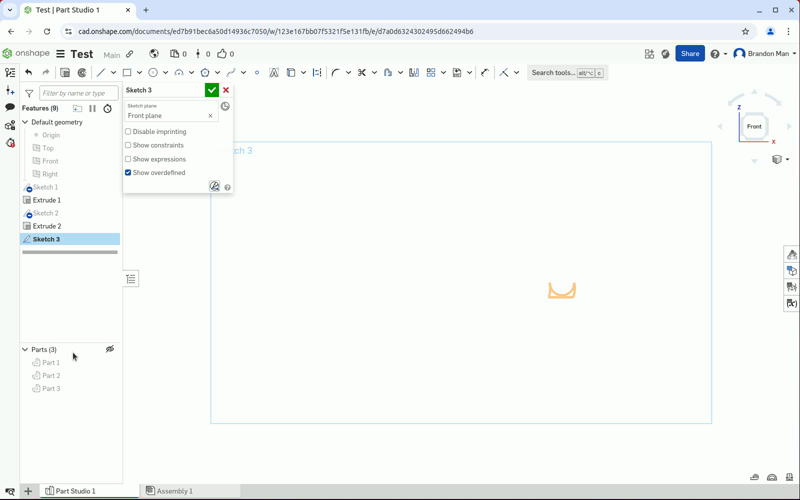
key(a)
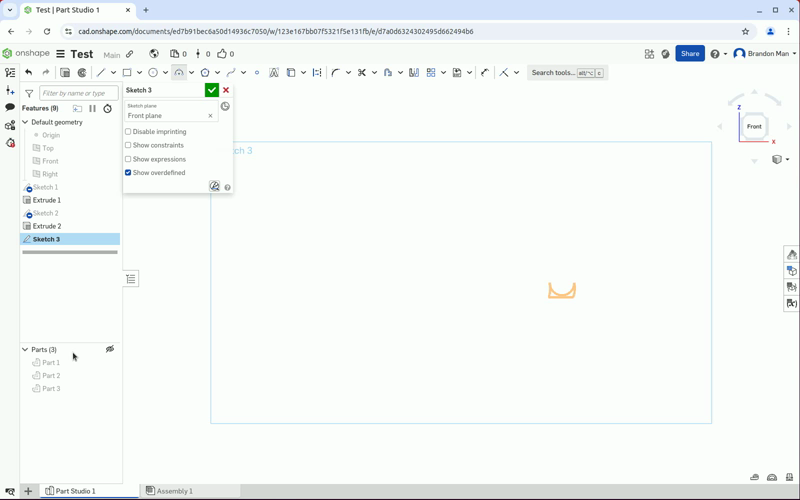
key_down(shift)
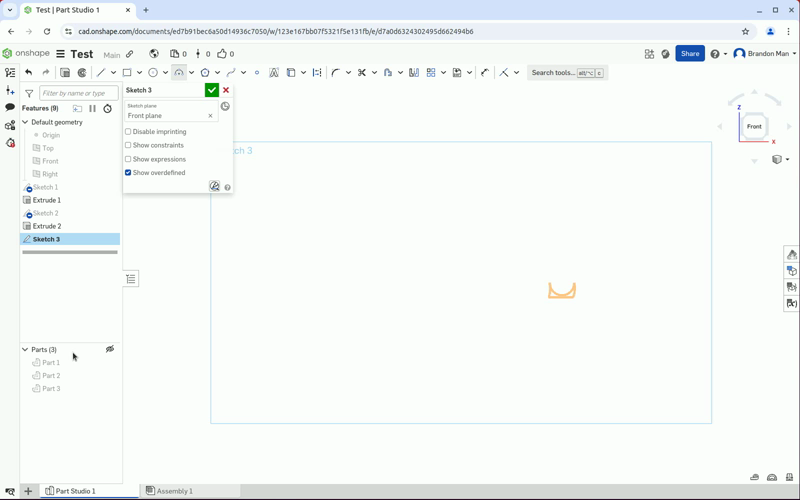
mouse_move(549, 282)
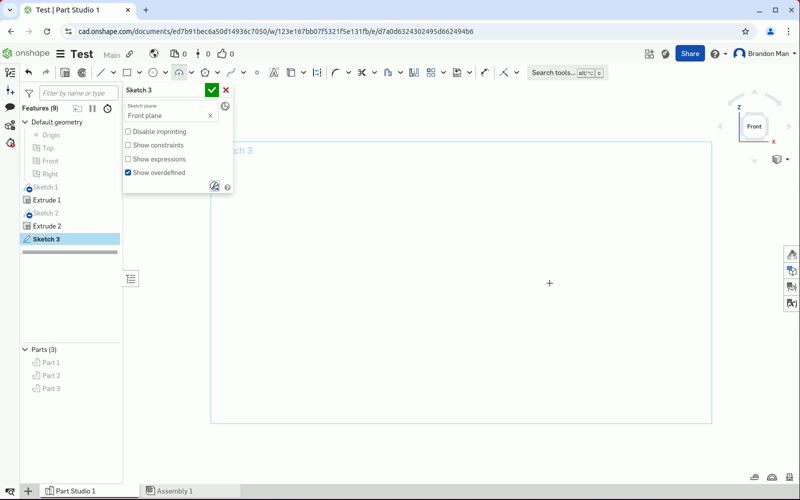
click(549, 282)
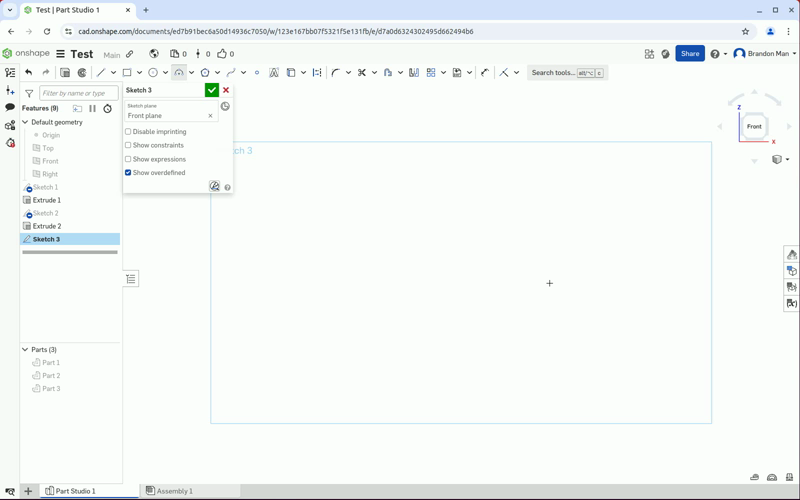
key_up(shift)
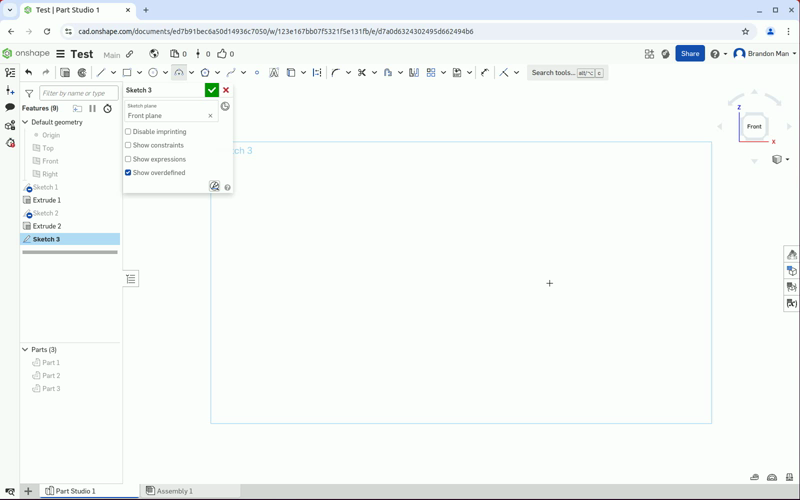
key_down(shift)
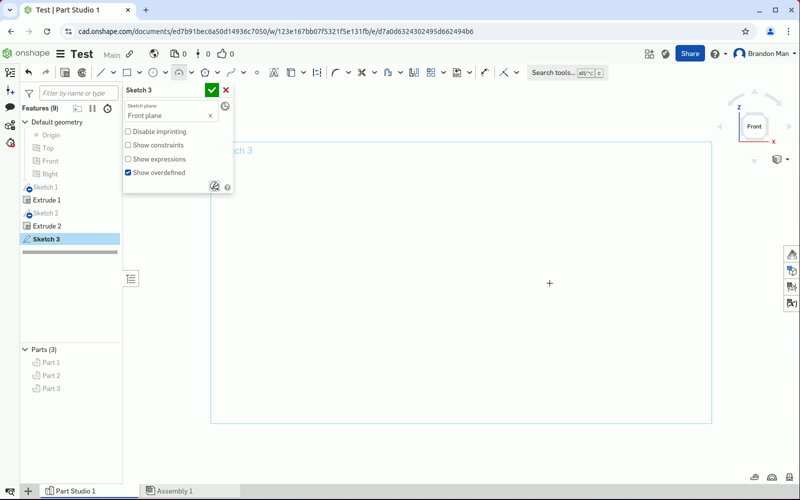
mouse_move(574, 282)
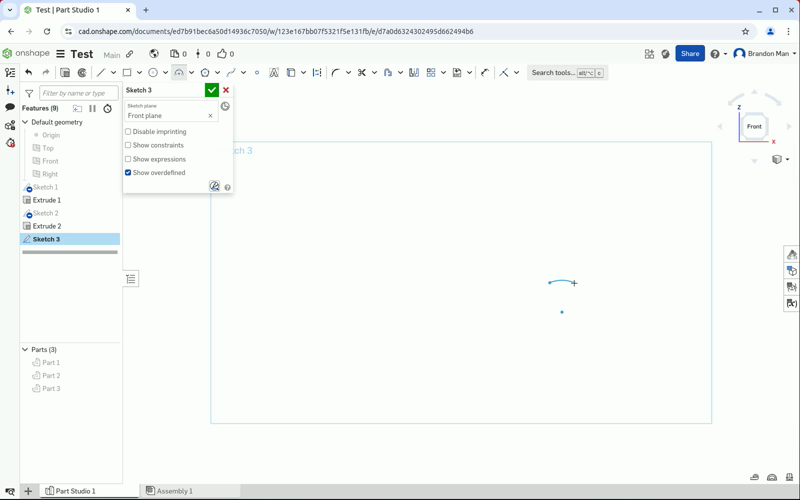
click(574, 282)
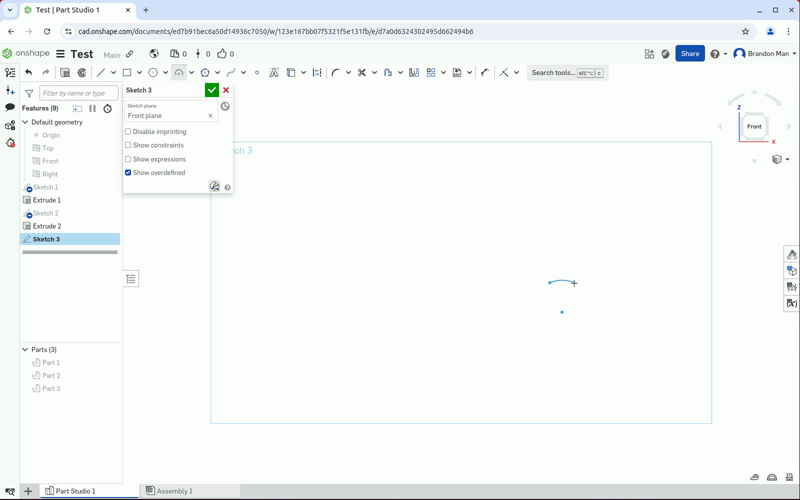
mouse_move(562, 295)
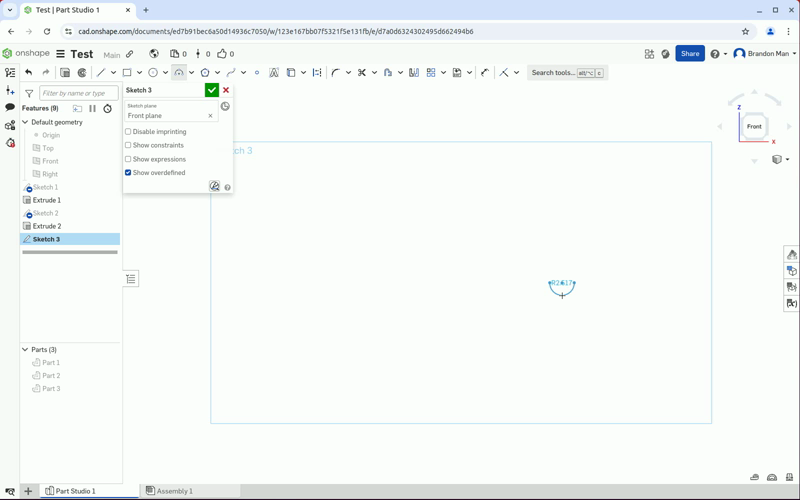
click(562, 295)
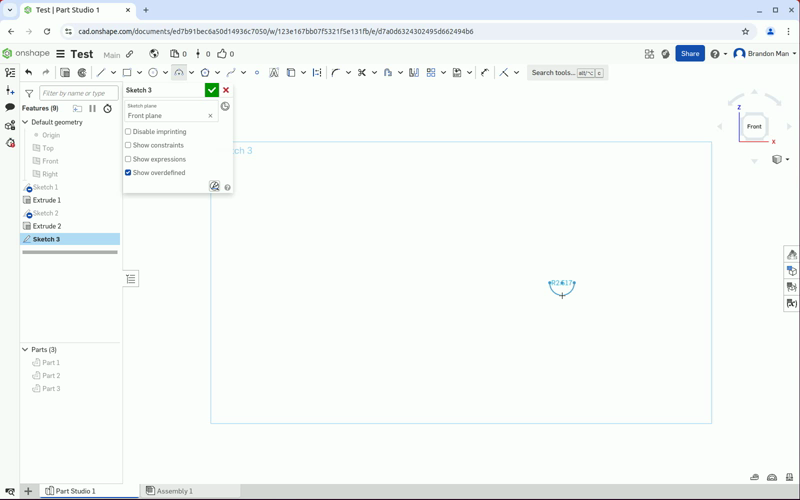
key_up(shift)
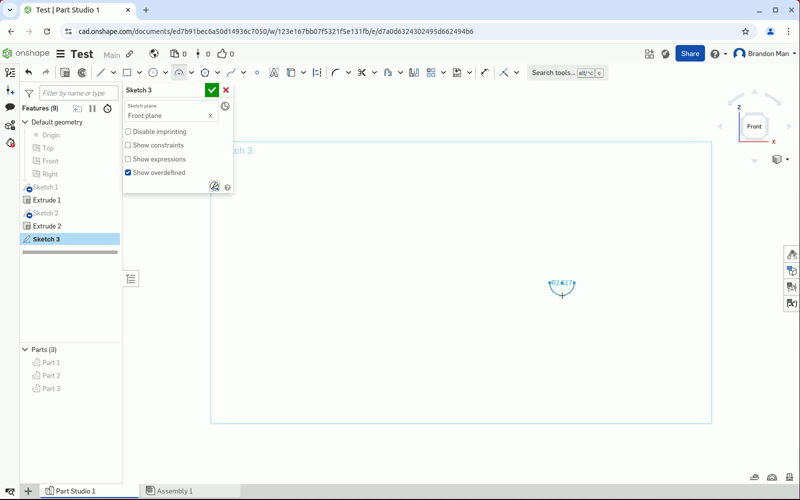
key(esc)
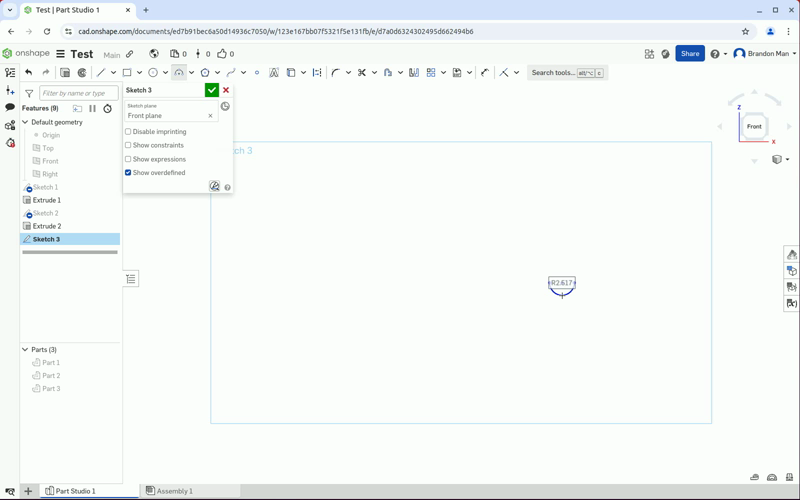
key(l)
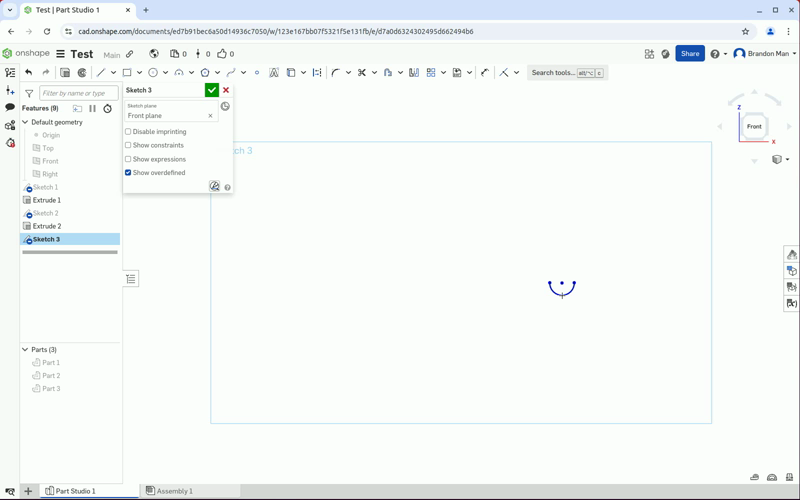
mouse_move(574, 282)
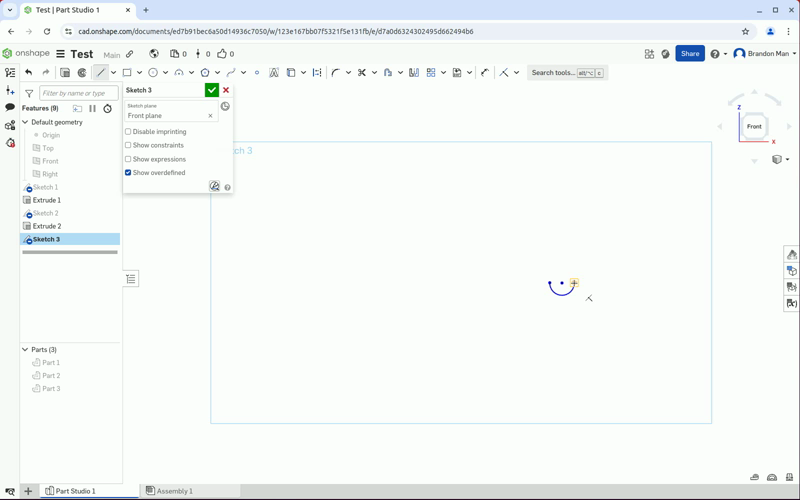
click(574, 282)
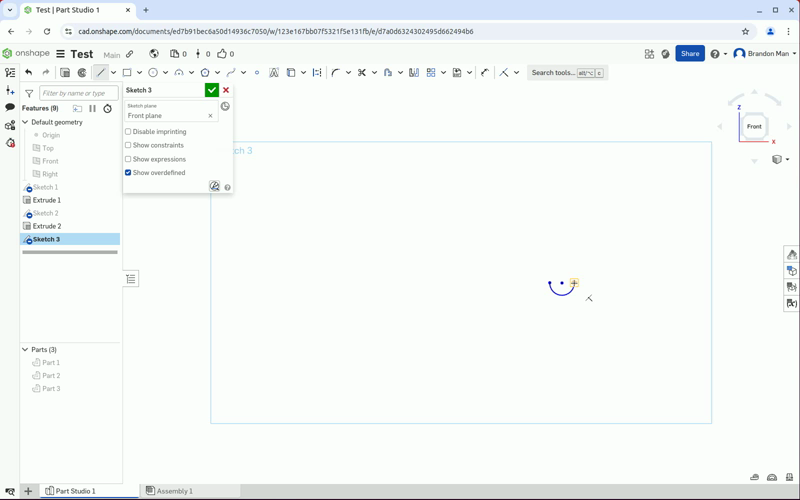
key_down(shift)
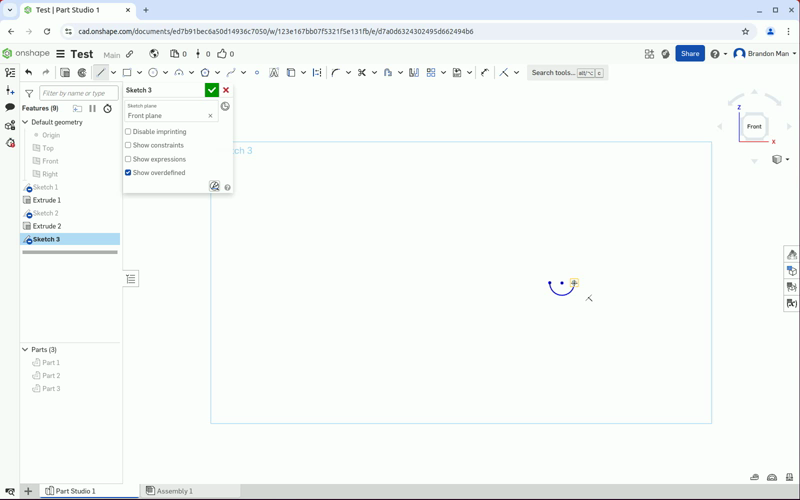
mouse_move(589, 282)
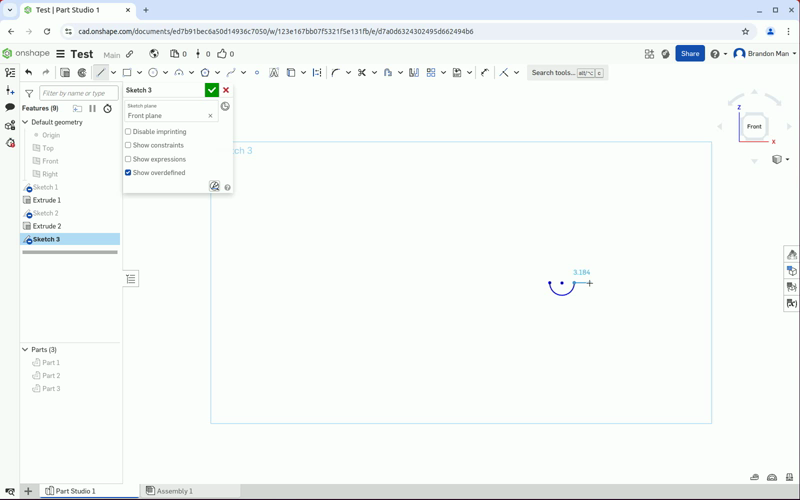
mouse_move(568, 282)
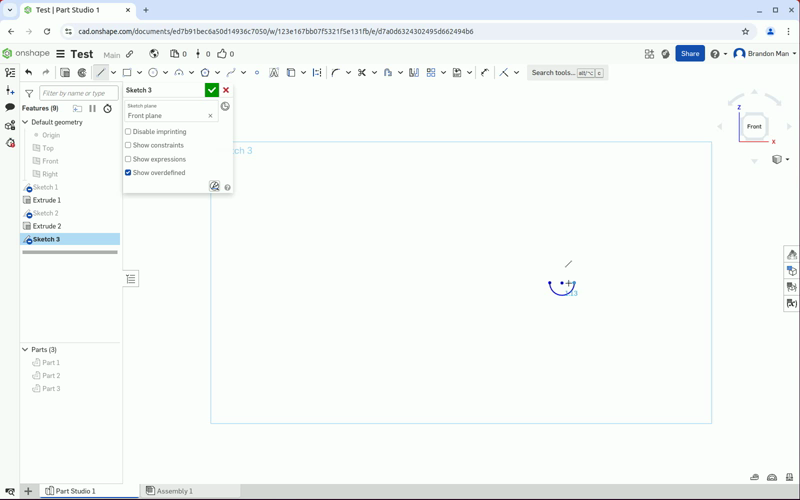
scroll(6)
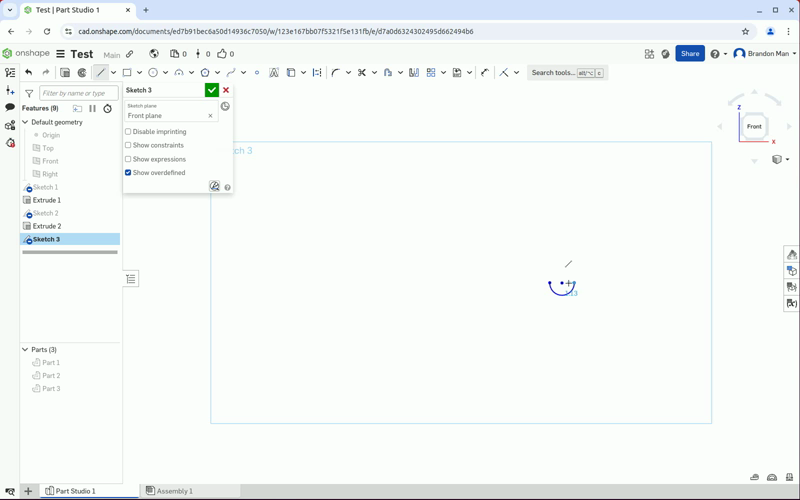
scroll(6)
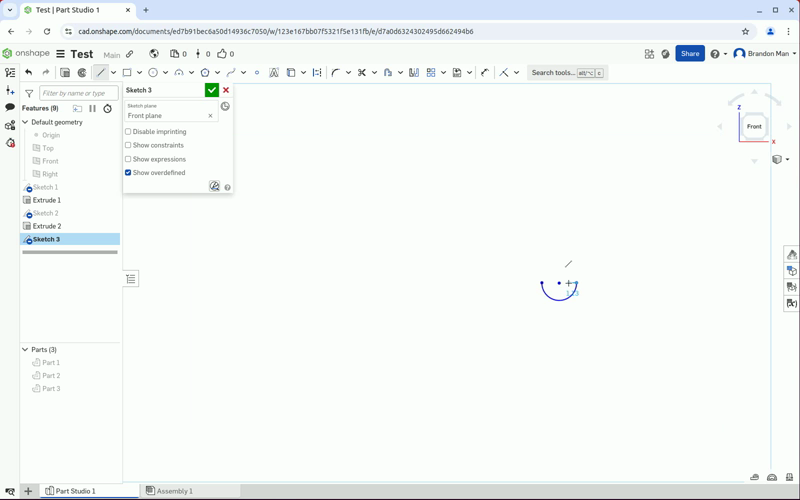
scroll(6)
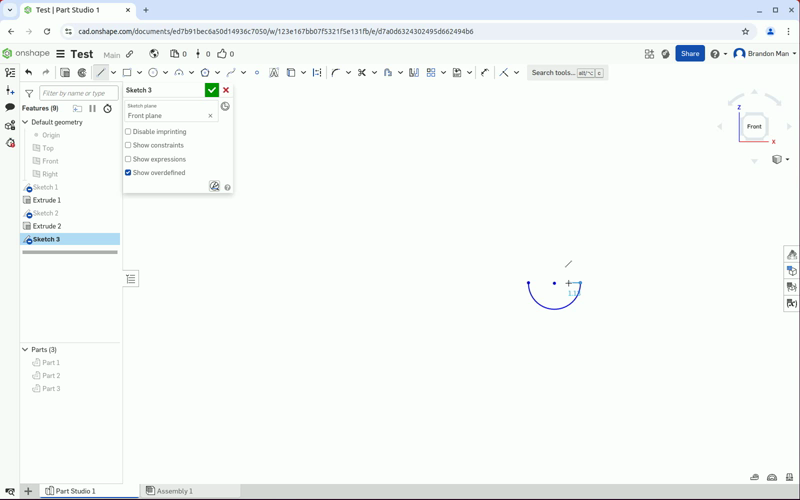
scroll(6)
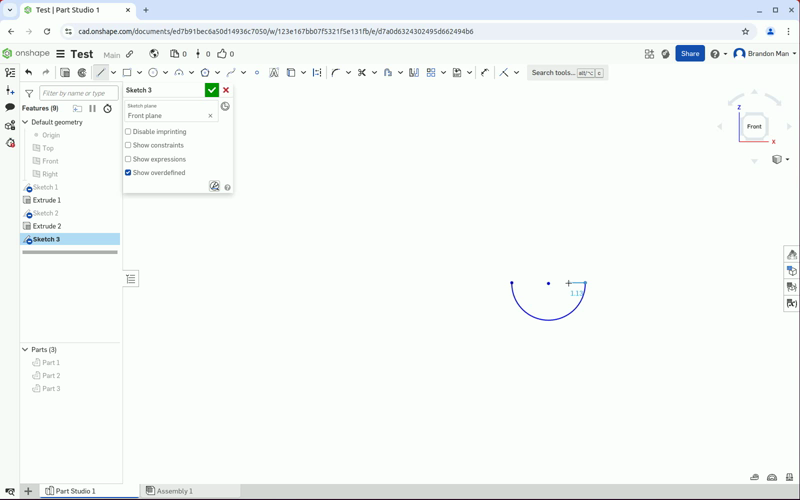
scroll(6)
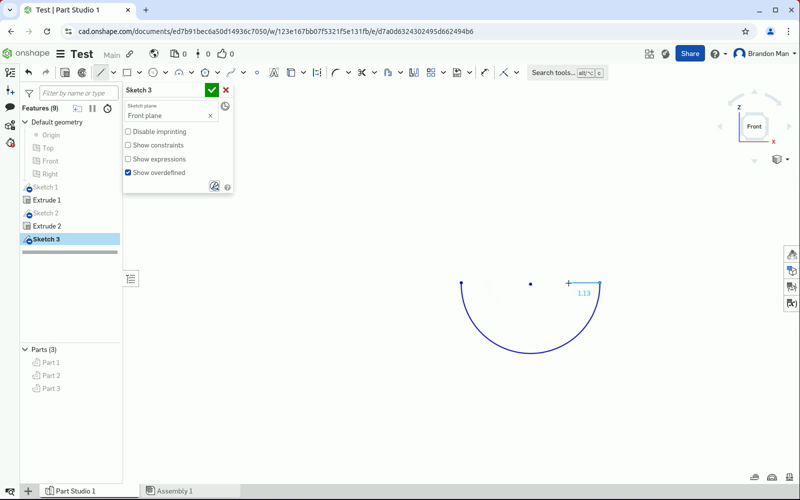
scroll(6)
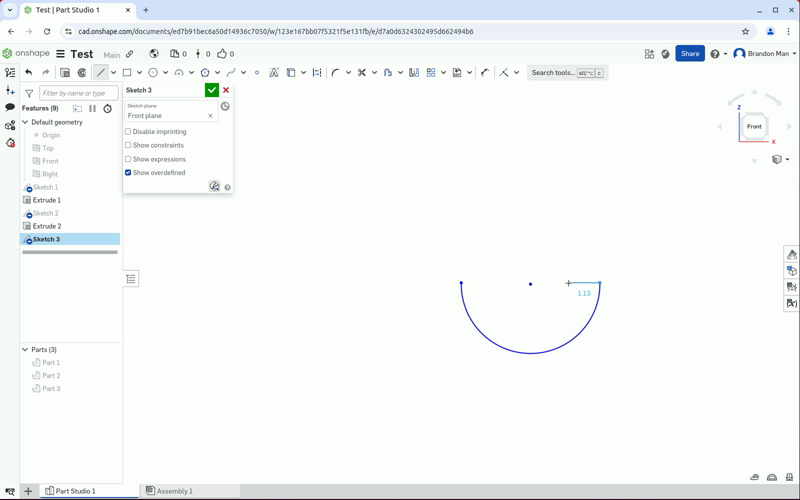
scroll(6)
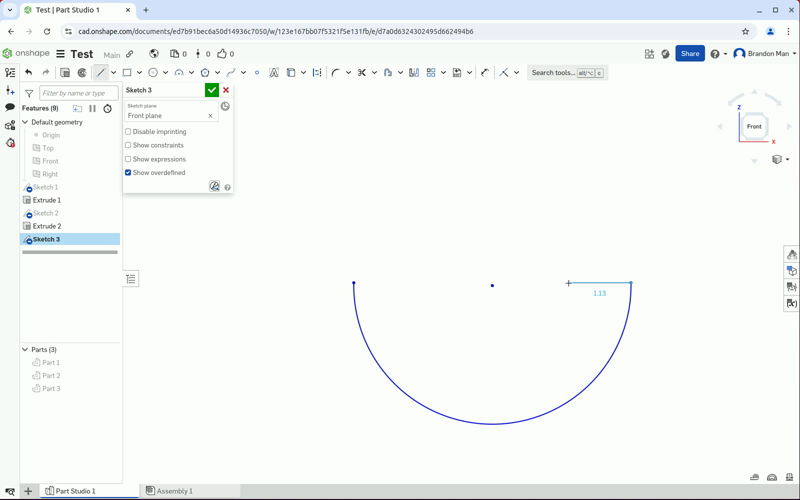
click(568, 282)
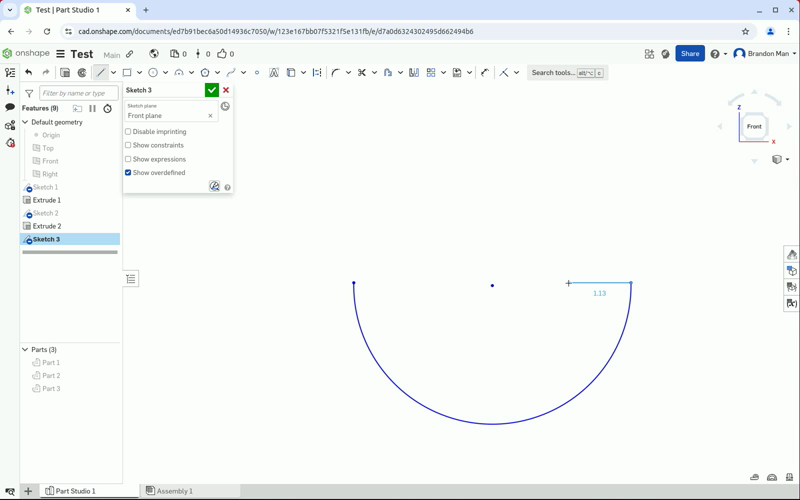
scroll(-6)
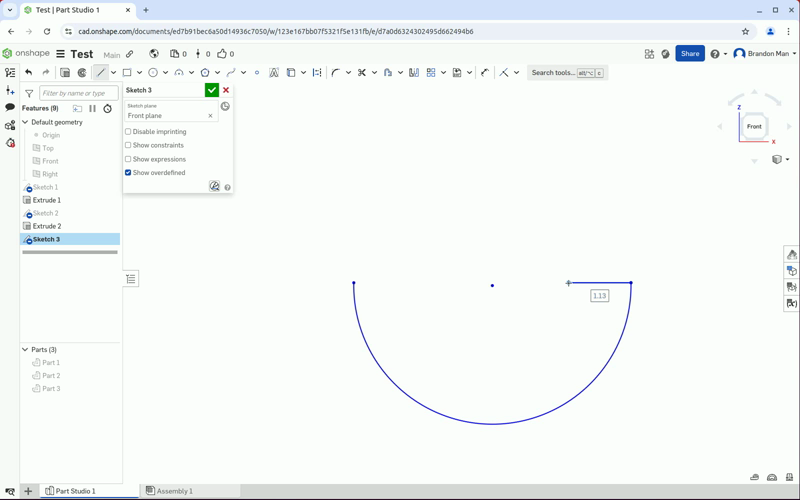
scroll(-6)
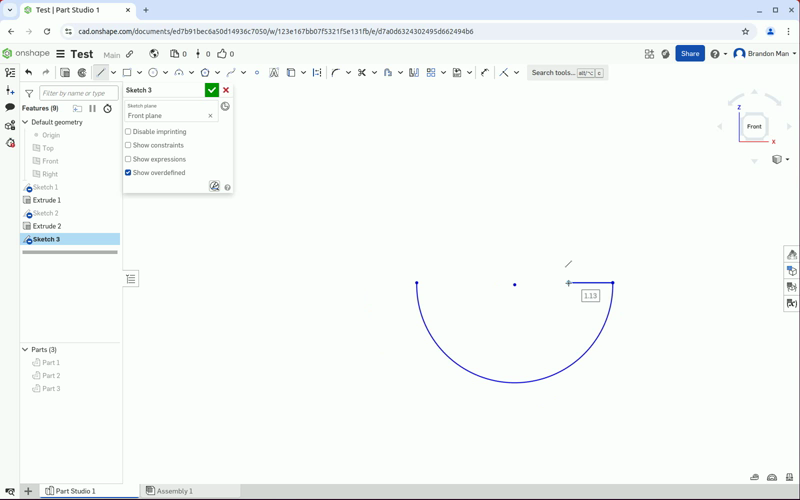
scroll(-6)
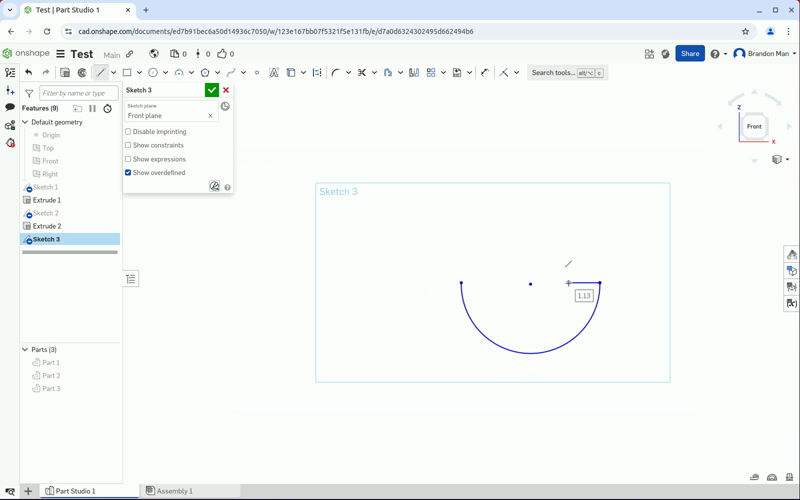
scroll(-6)
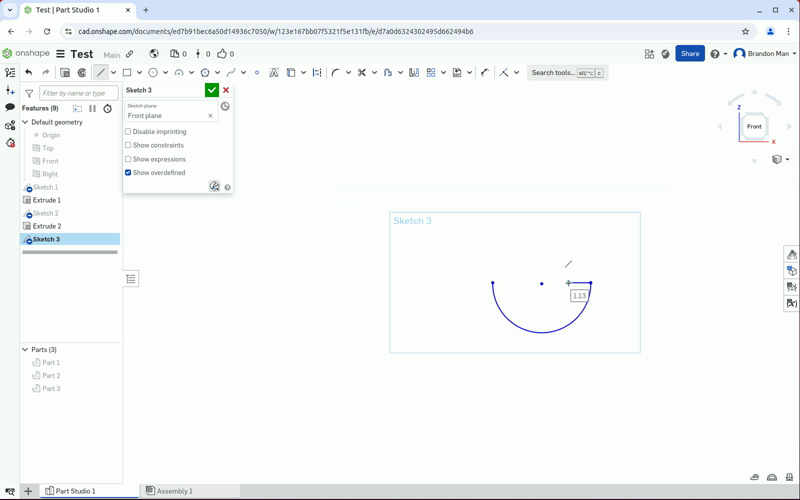
scroll(-6)
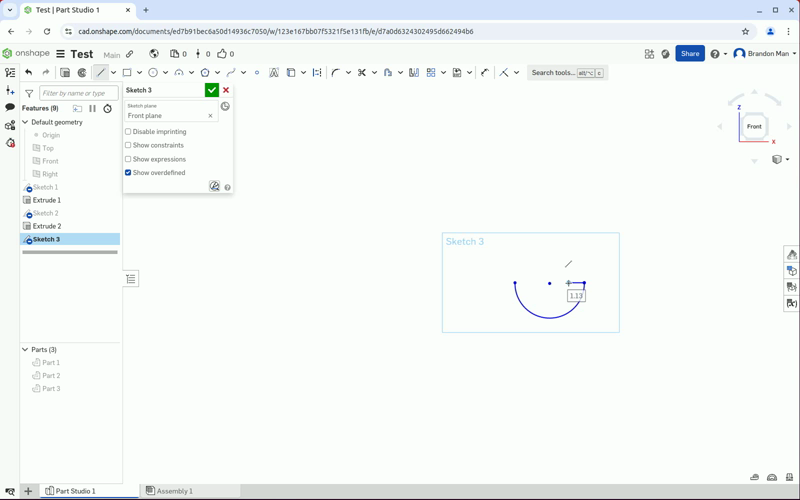
scroll(-6)
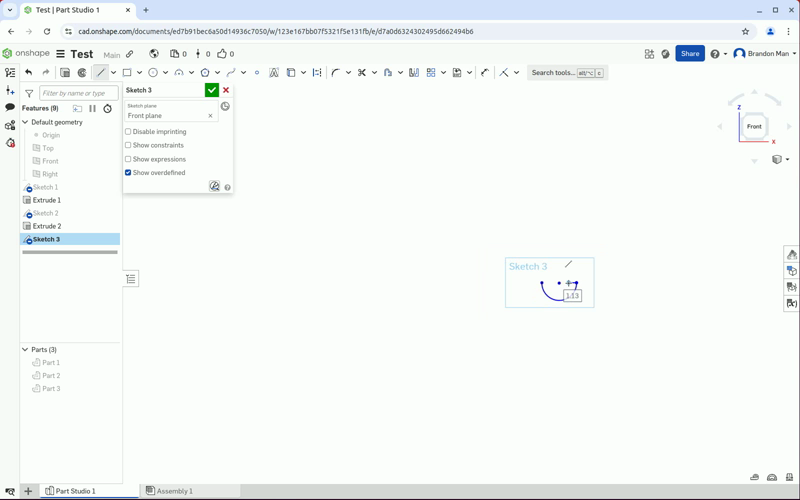
scroll(-6)
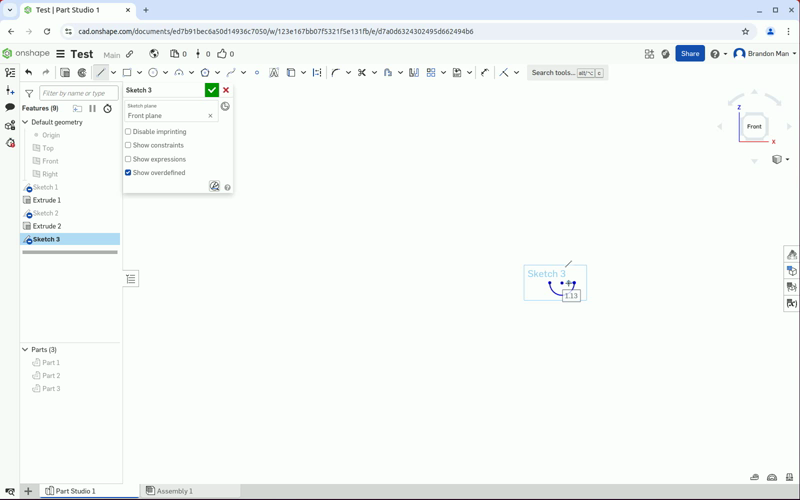
key_up(shift)
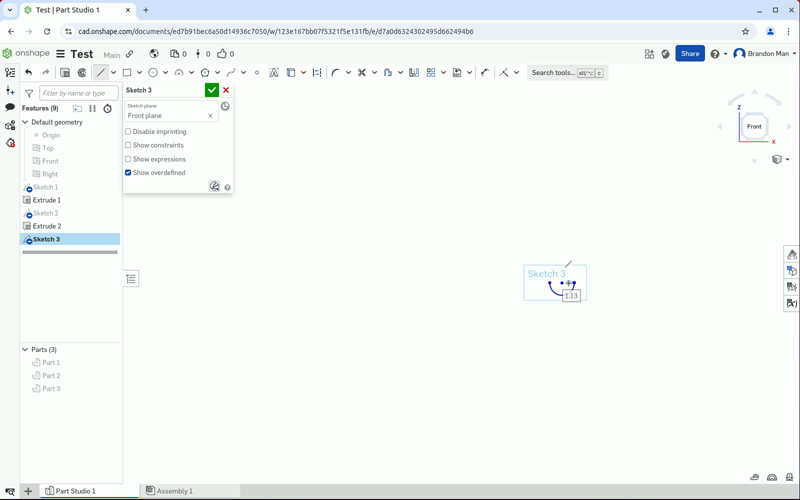
key(esc)
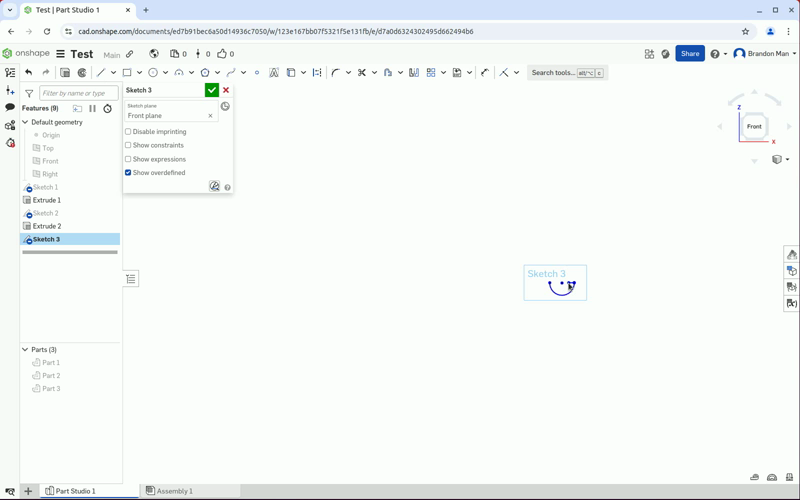
key(a)
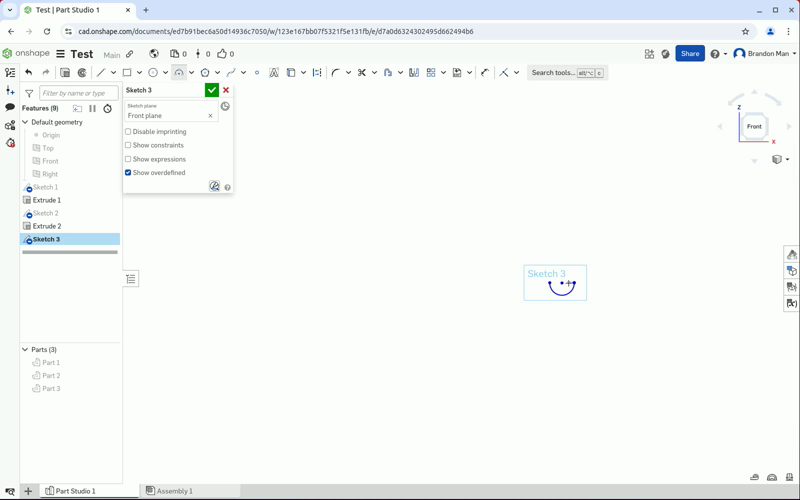
mouse_move(568, 282)
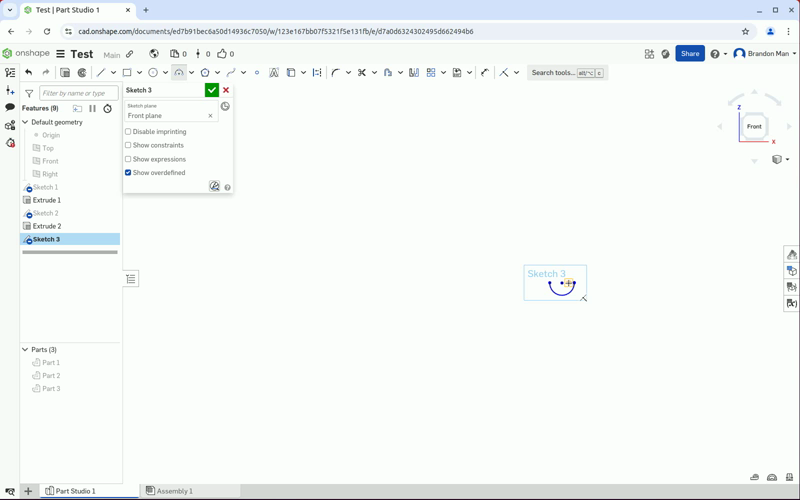
click(568, 282)
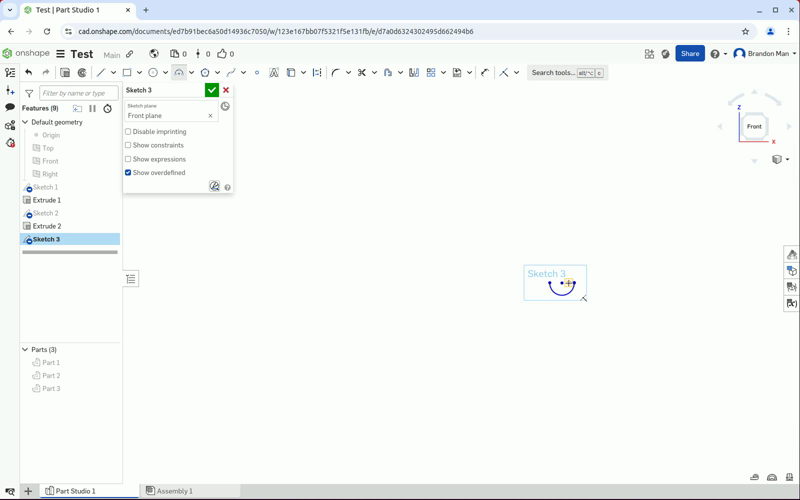
key_down(shift)
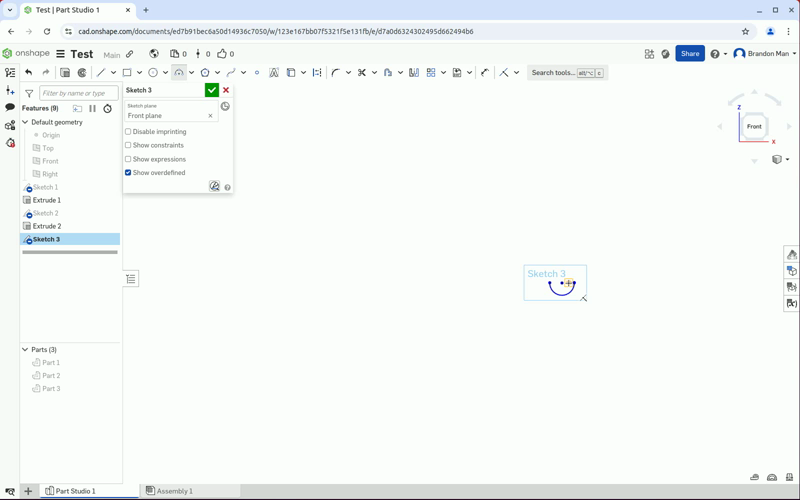
mouse_move(555, 282)
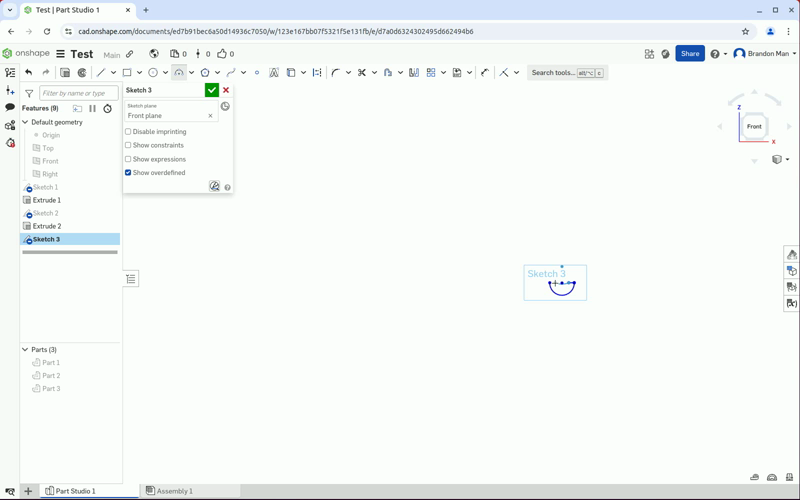
click(555, 282)
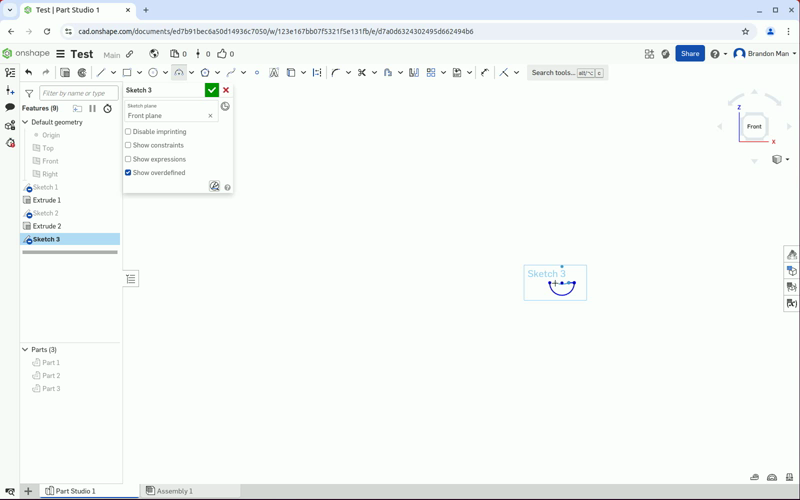
mouse_move(562, 289)
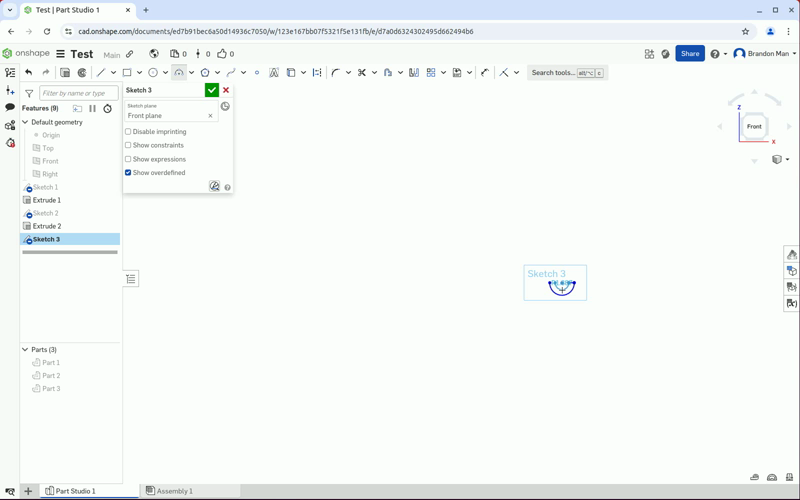
click(562, 289)
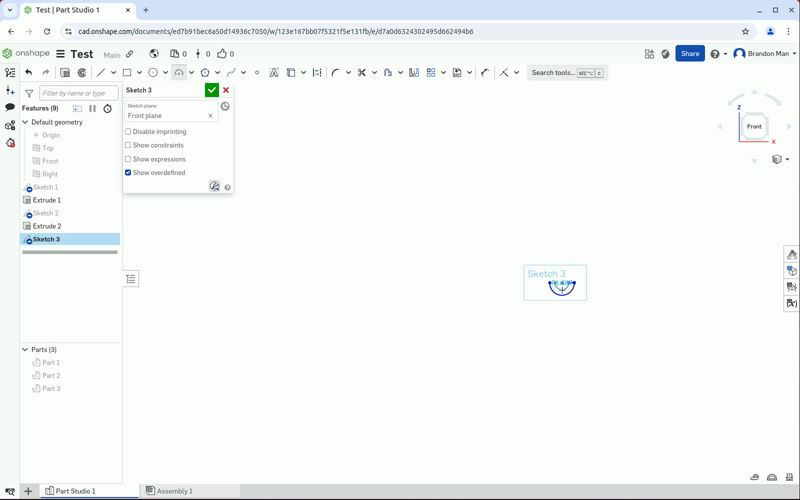
key_up(shift)
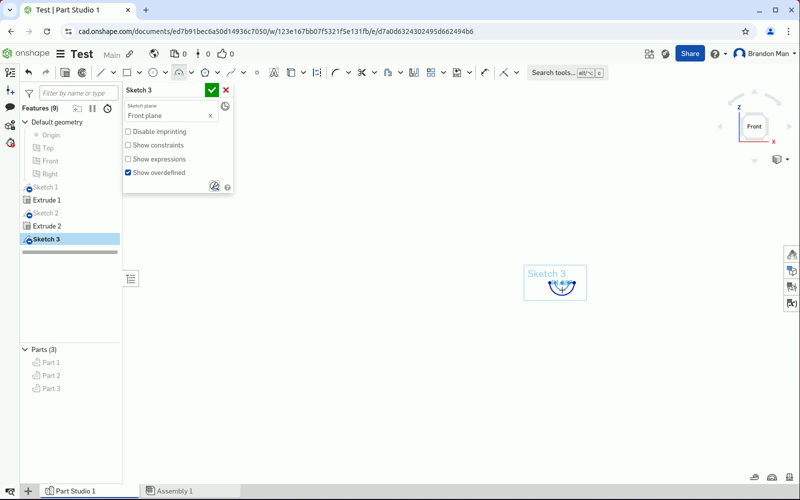
key(esc)
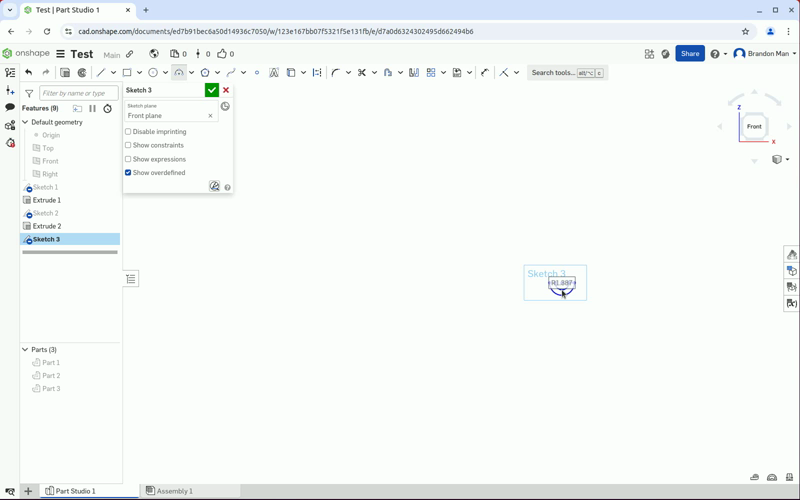
key(l)
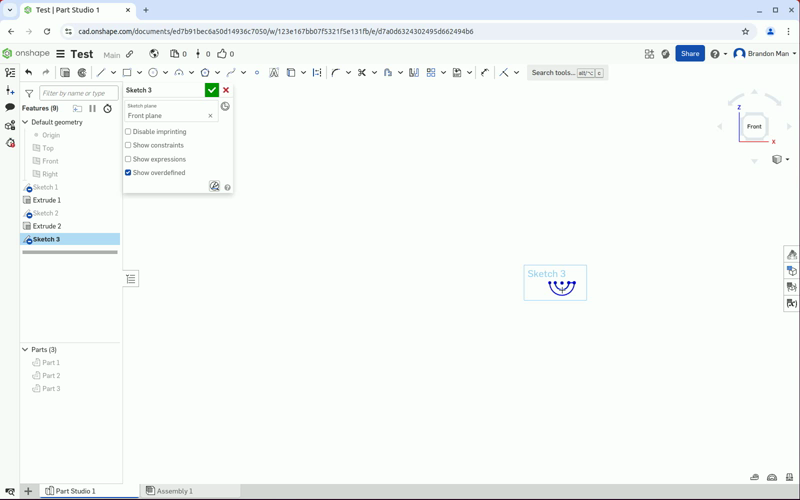
mouse_move(555, 282)
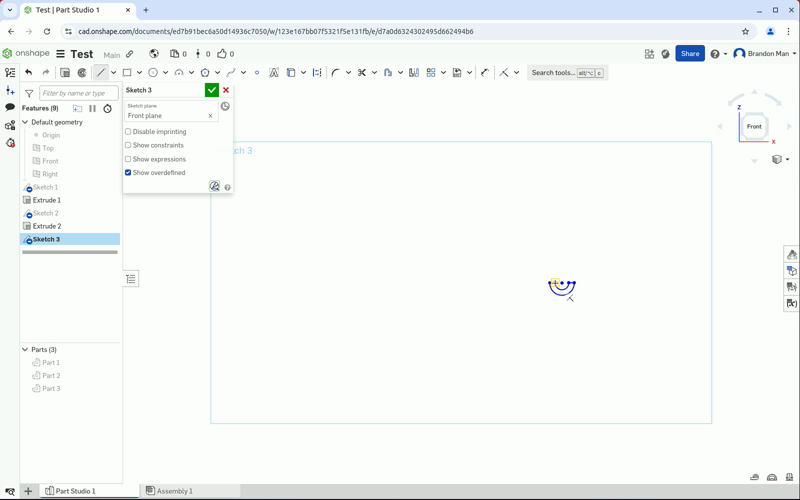
click(555, 282)
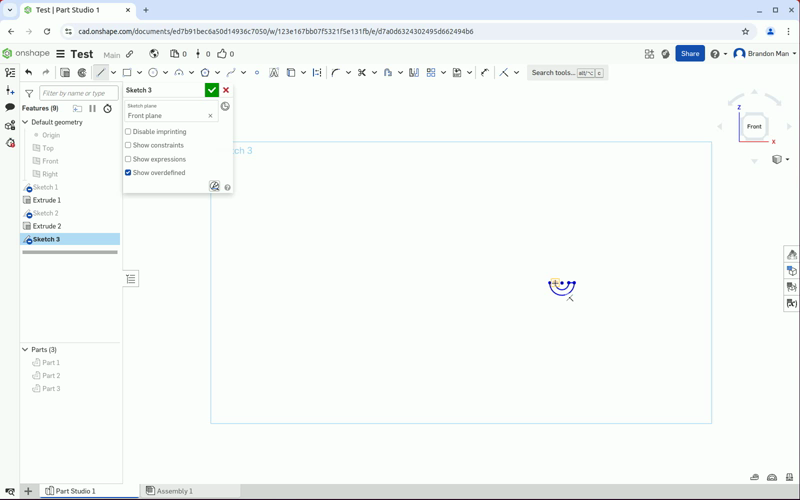
mouse_move(585, 282)
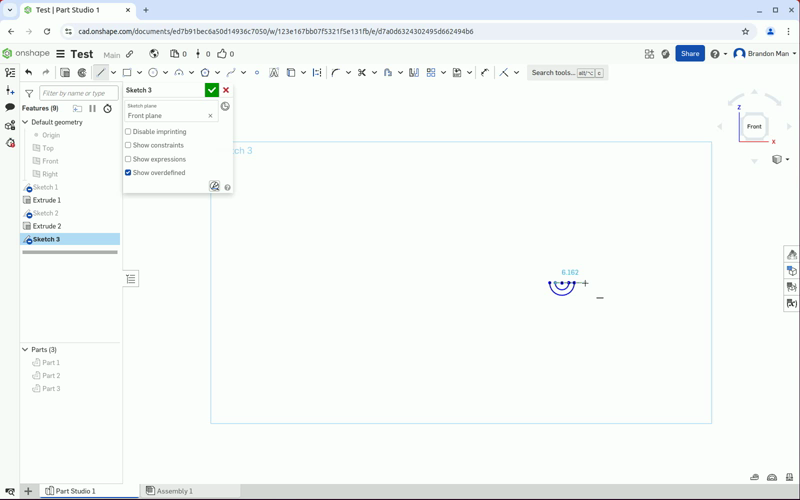
key_down(shift)
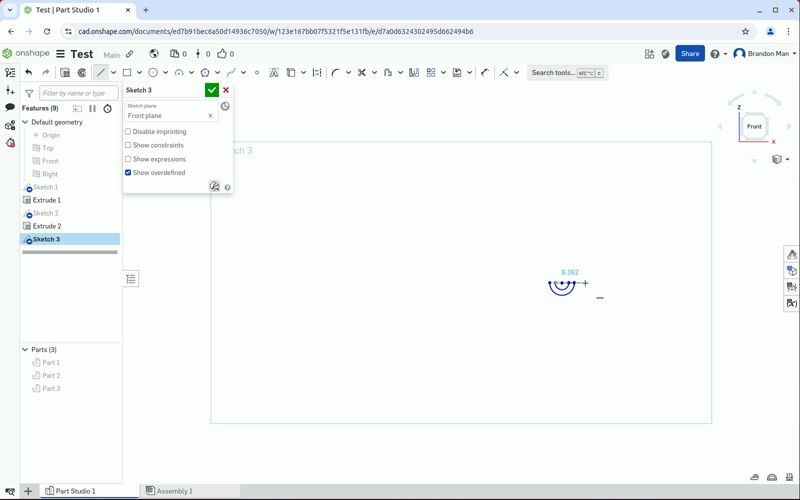
mouse_move(549, 282)
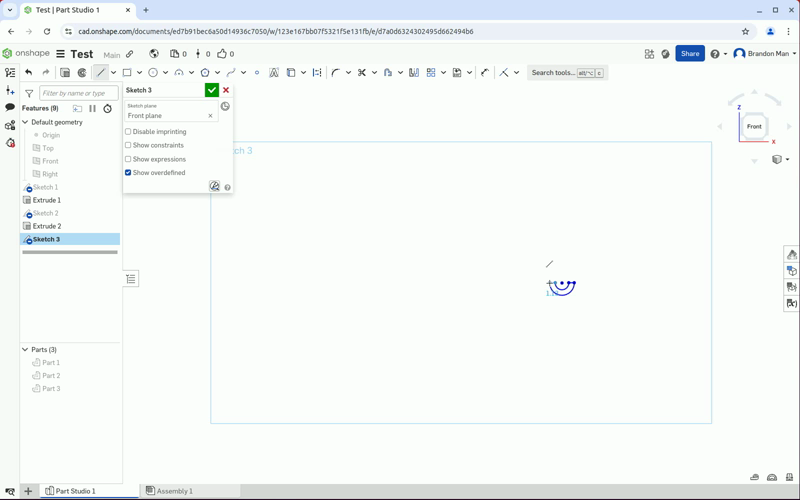
scroll(6)
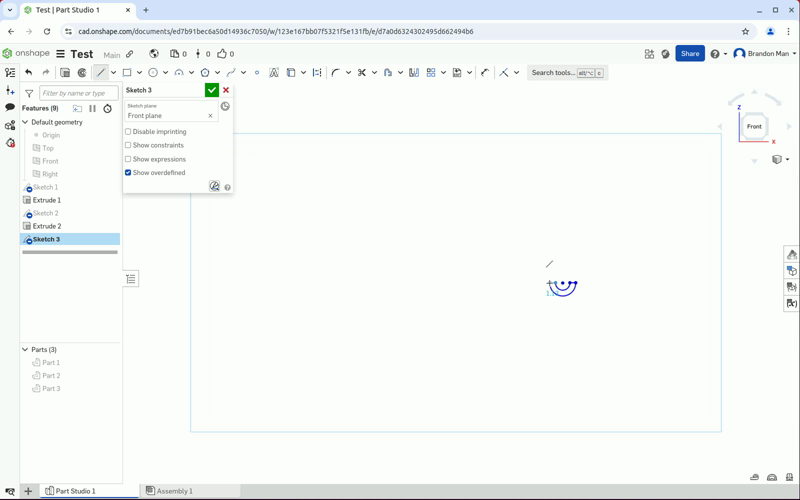
scroll(6)
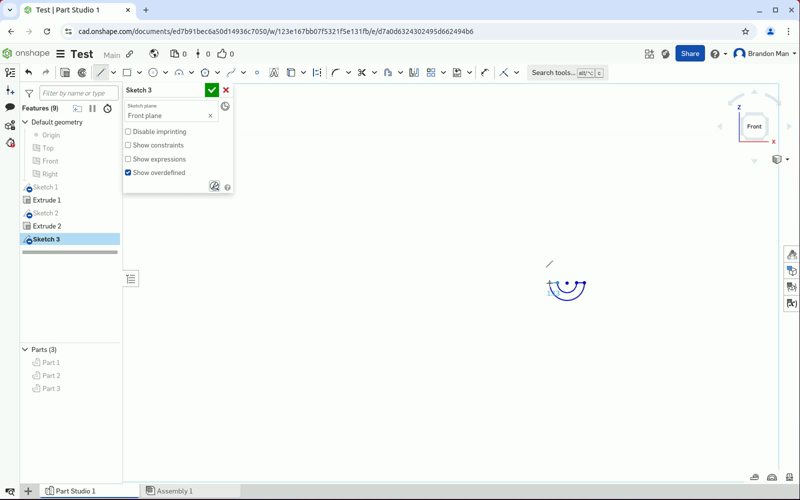
scroll(6)
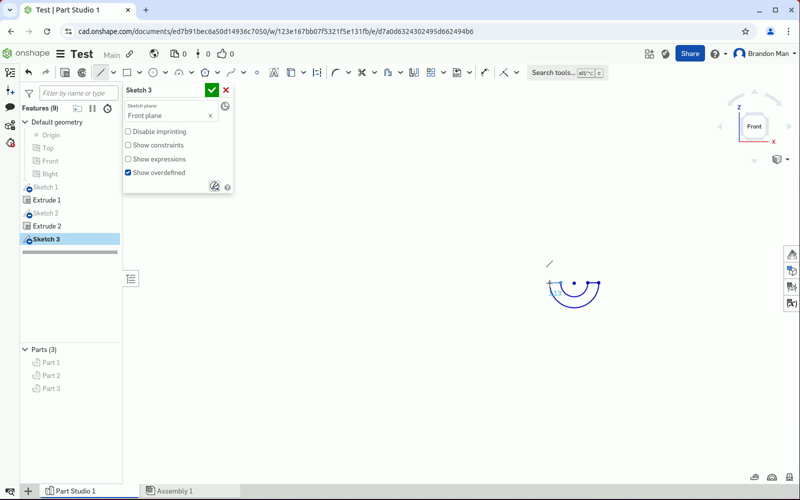
scroll(6)
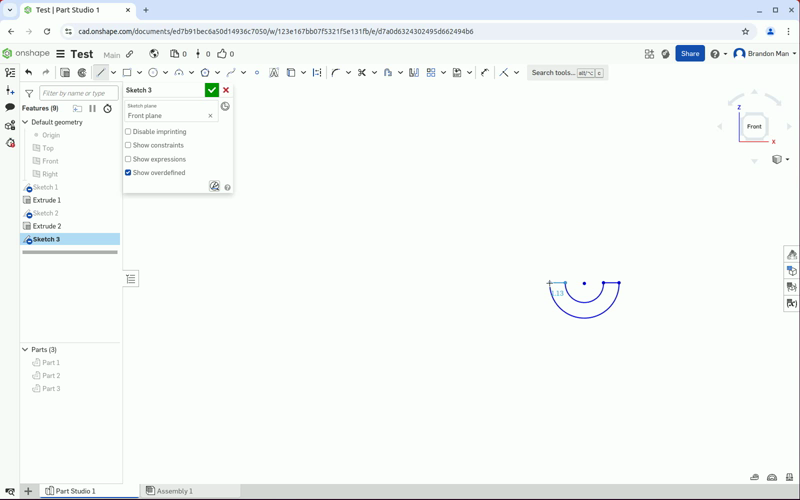
scroll(6)
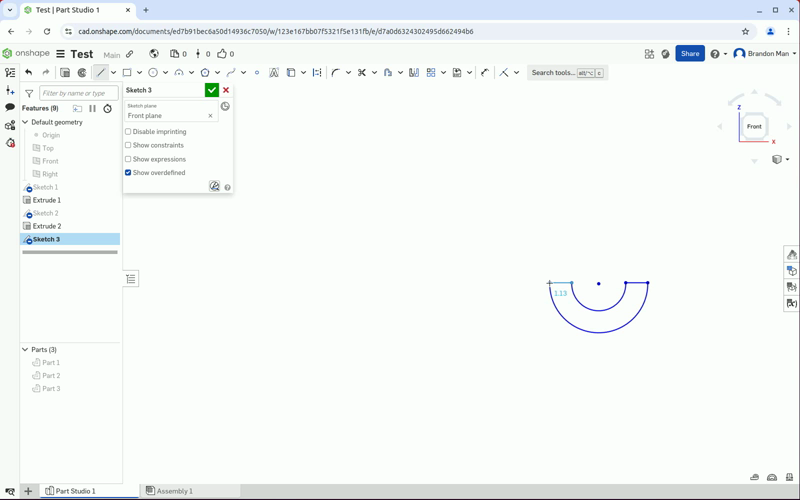
scroll(6)
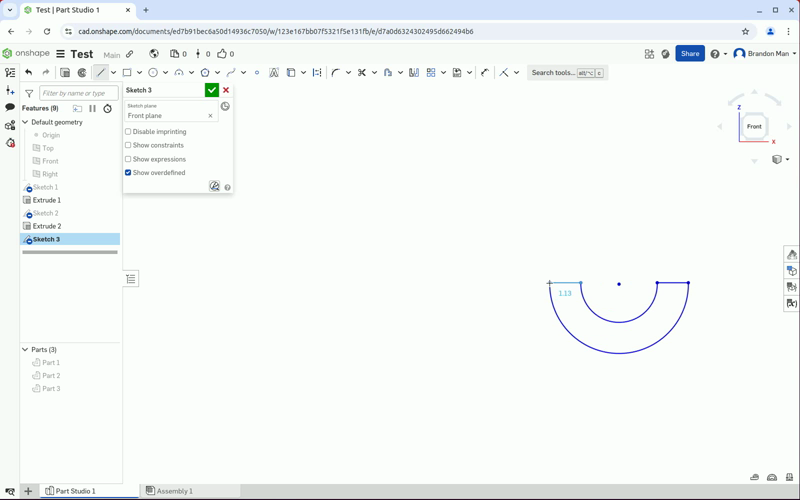
scroll(6)
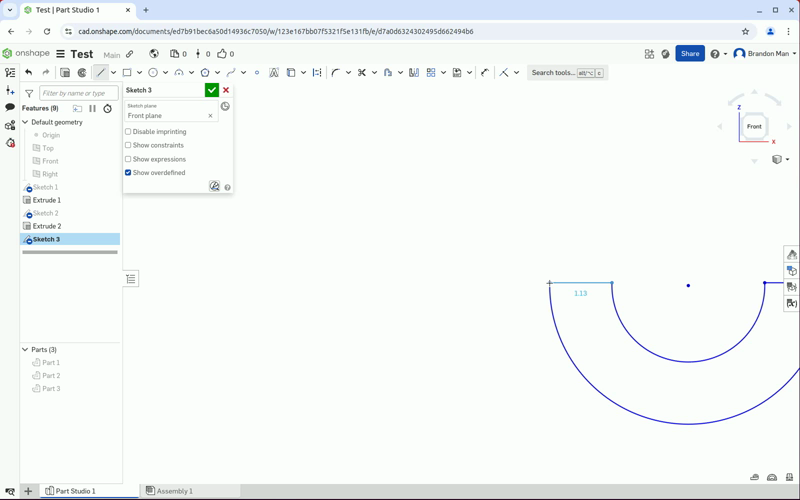
key_up(shift)
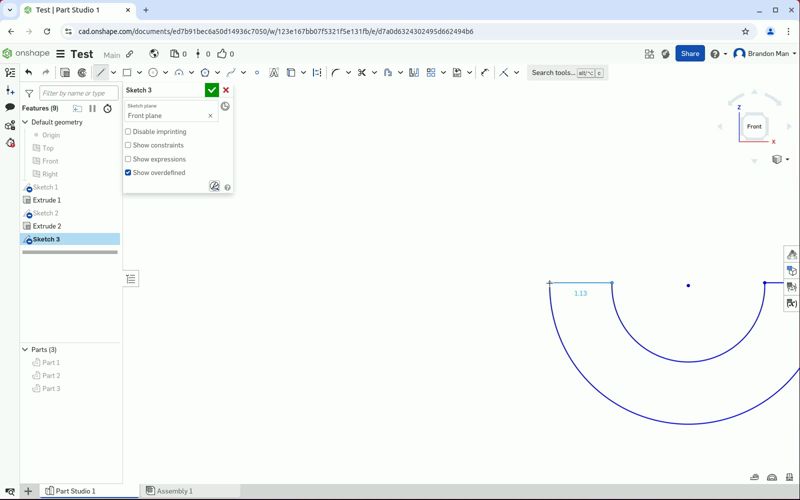
click(549, 282)
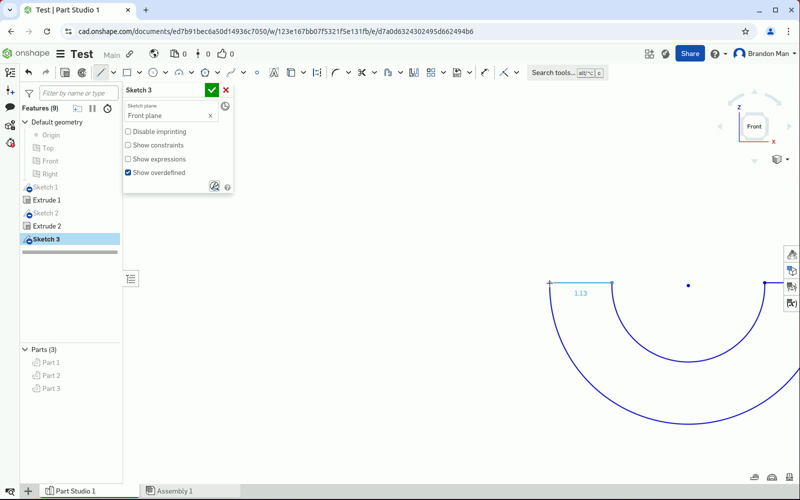
scroll(-6)
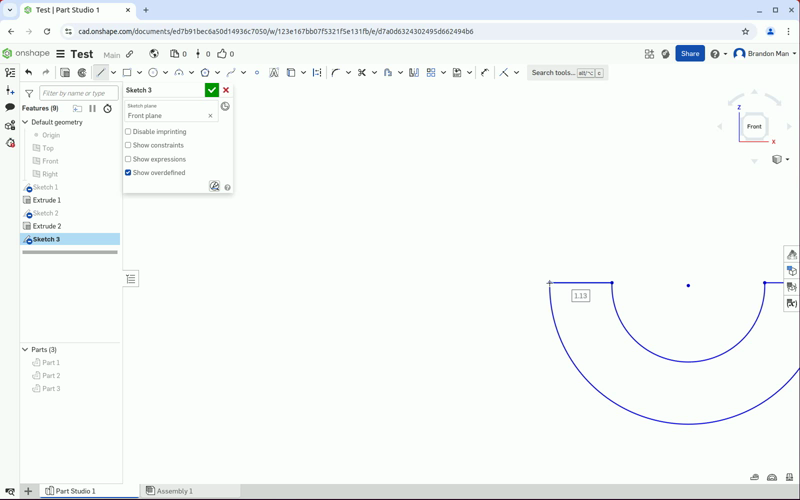
scroll(-6)
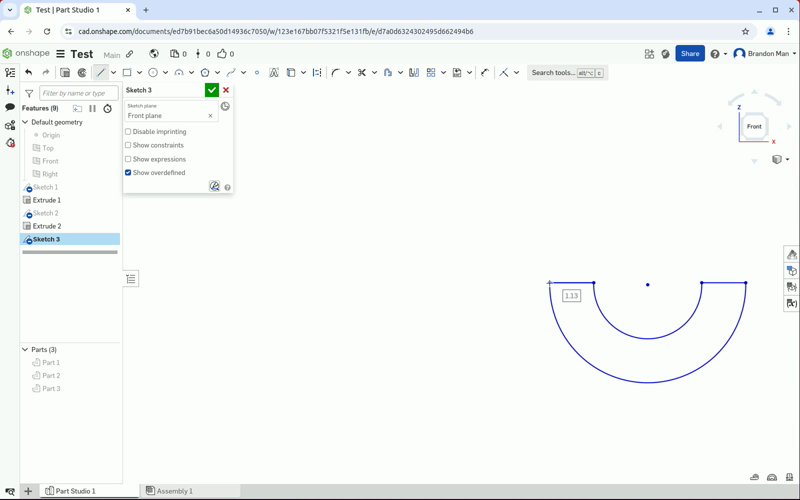
scroll(-6)
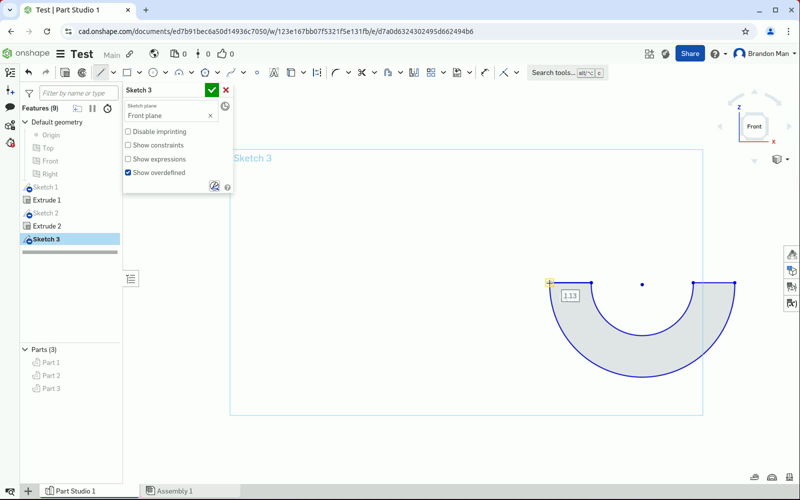
scroll(-6)
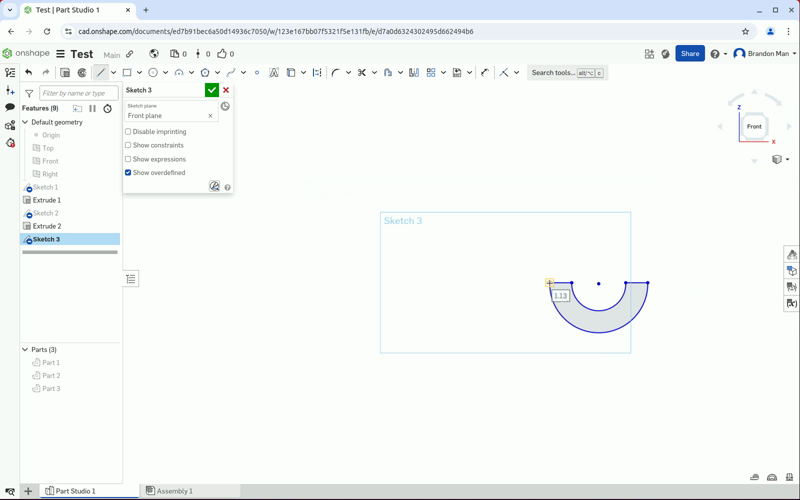
scroll(-6)
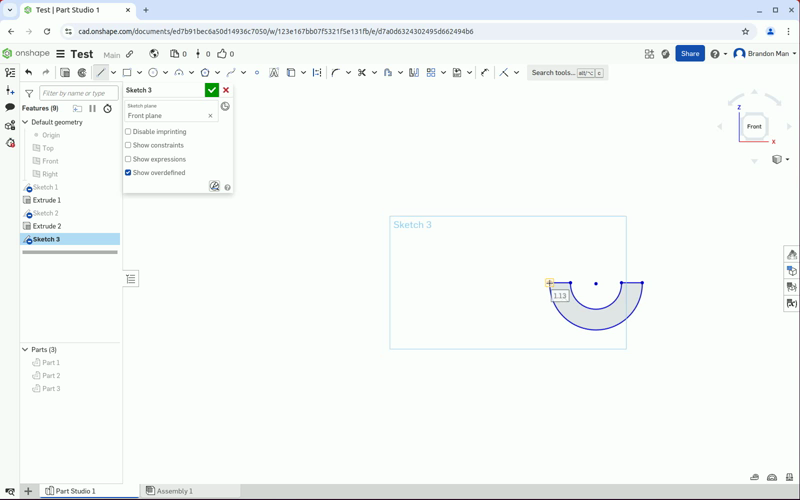
scroll(-6)
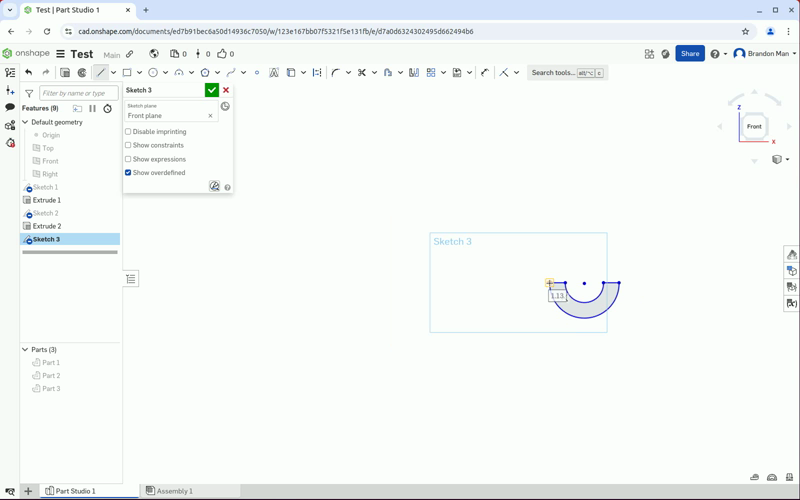
scroll(-6)
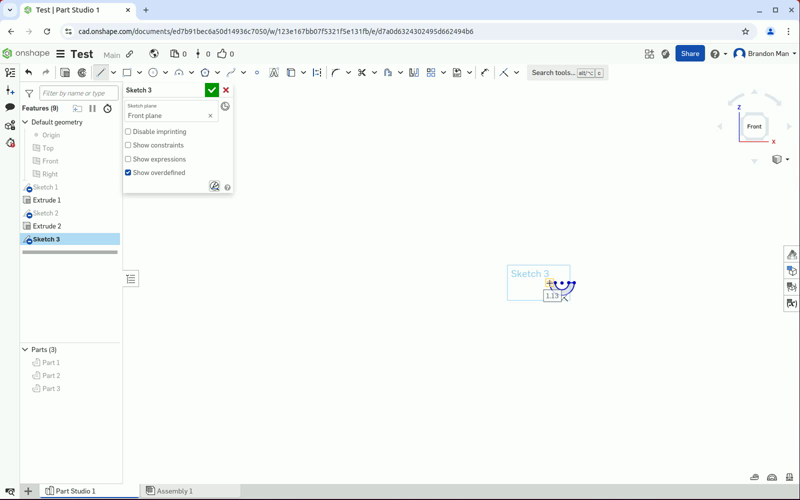
key(esc)
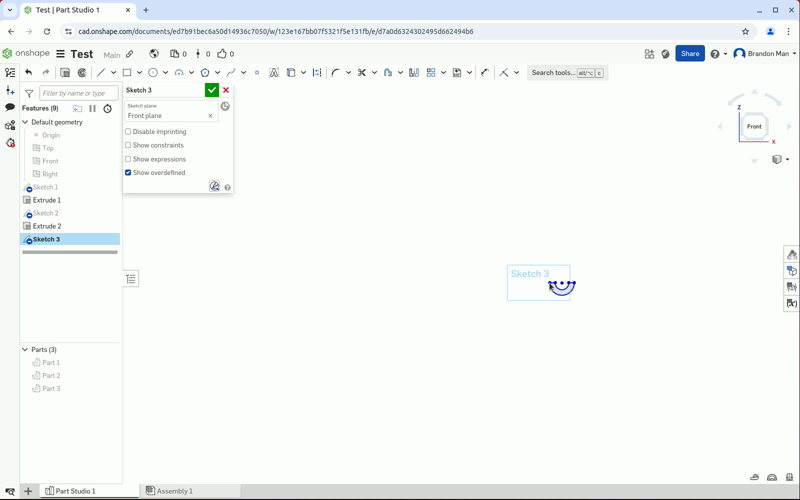
mouse_move(553, 284)
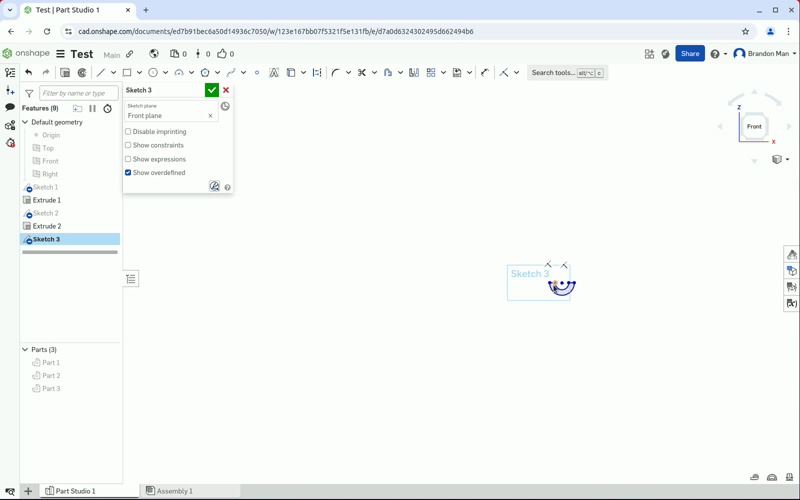
scroll(6)
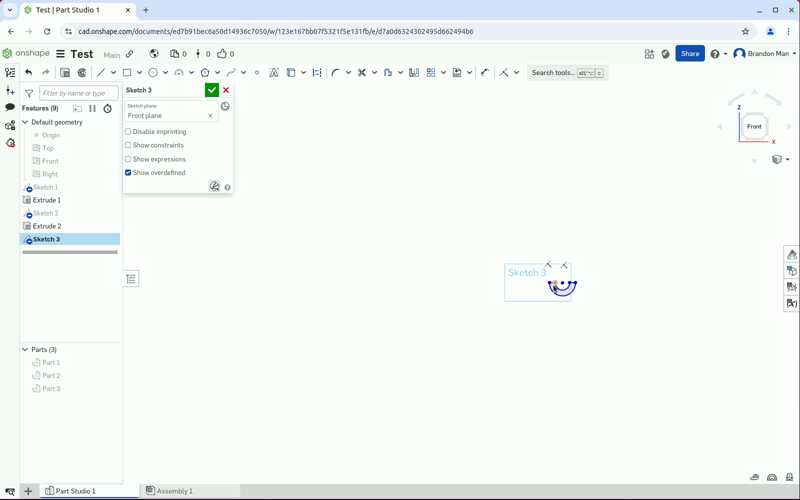
scroll(6)
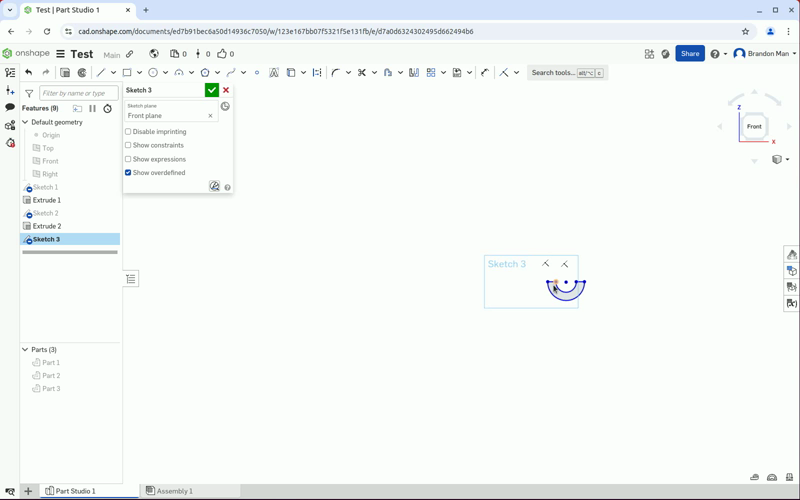
scroll(6)
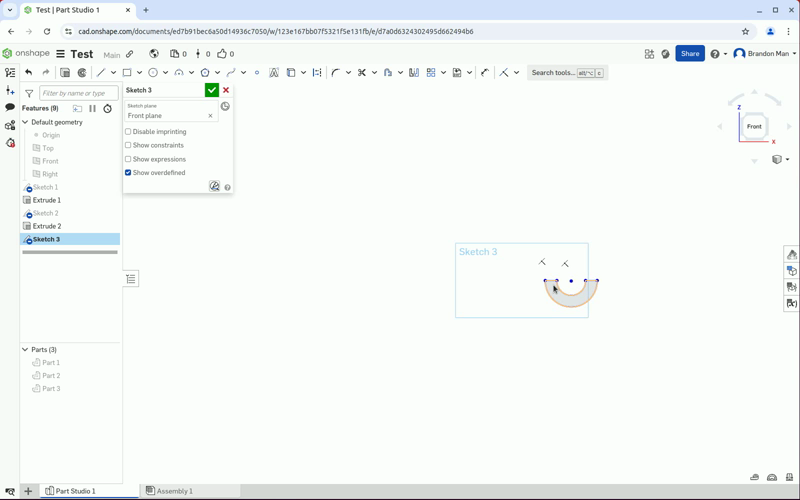
scroll(6)
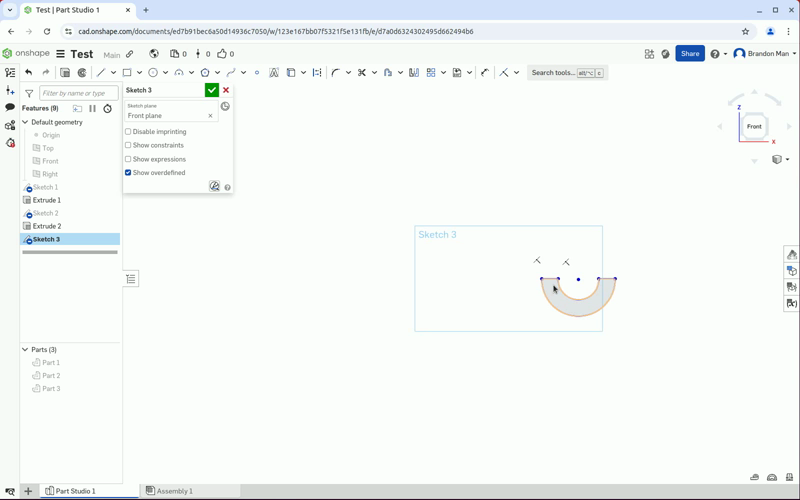
scroll(6)
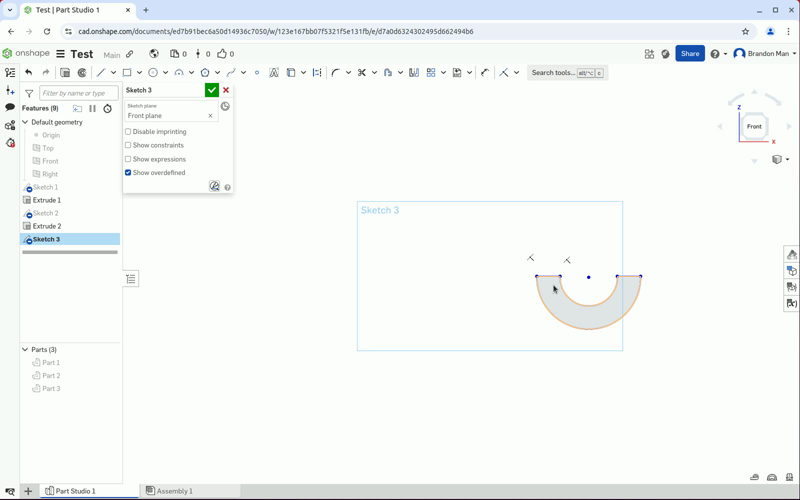
scroll(6)
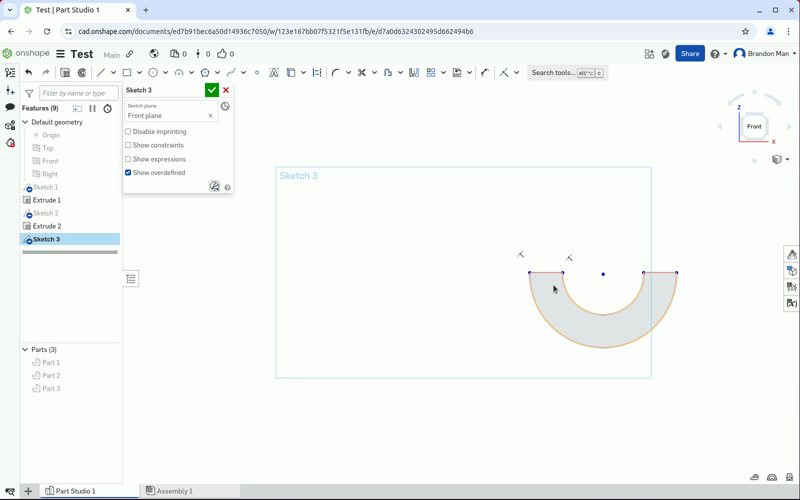
scroll(6)
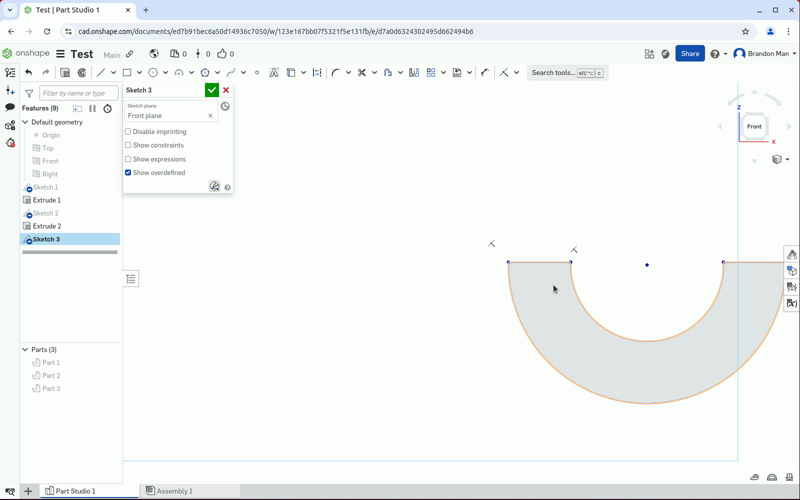
click(553, 284)
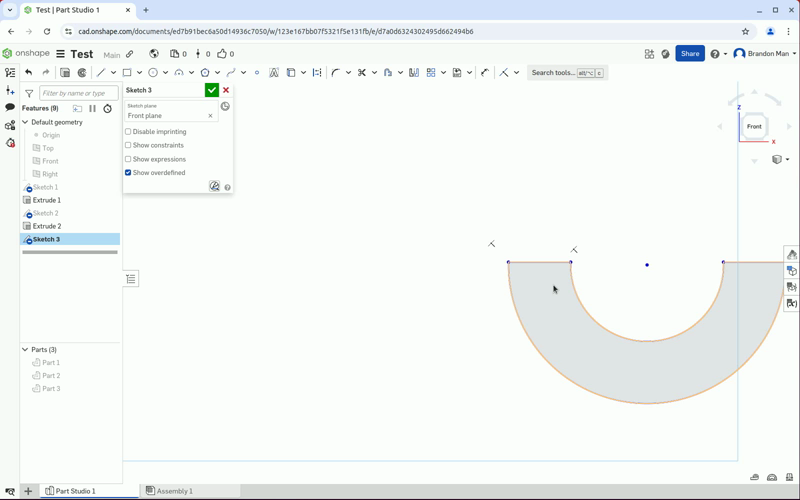
scroll(-6)
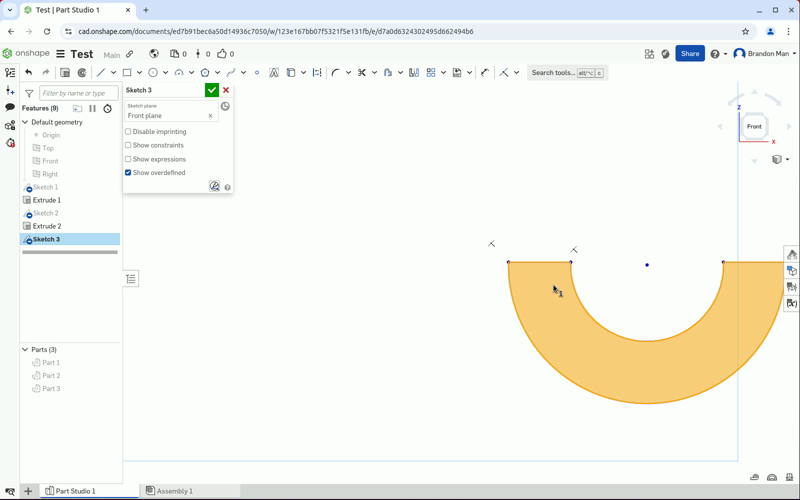
scroll(-6)
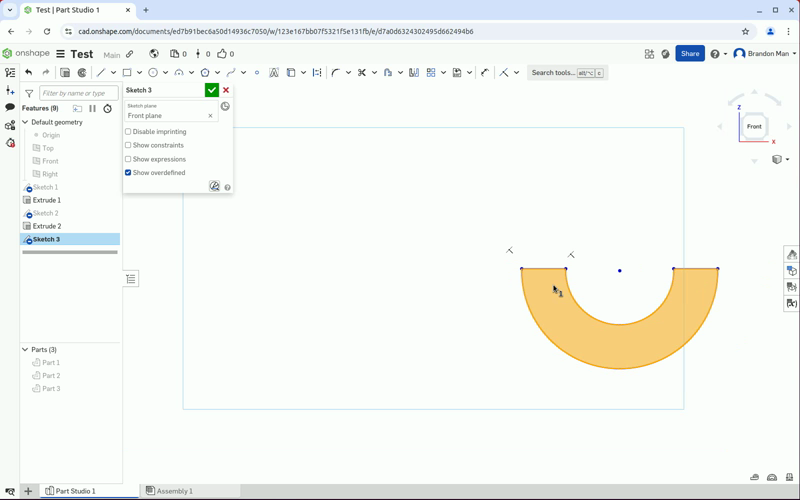
scroll(-6)
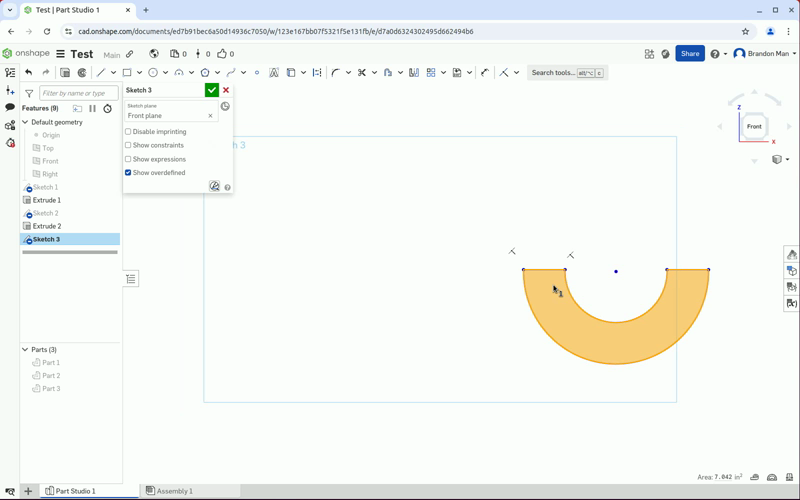
scroll(-6)
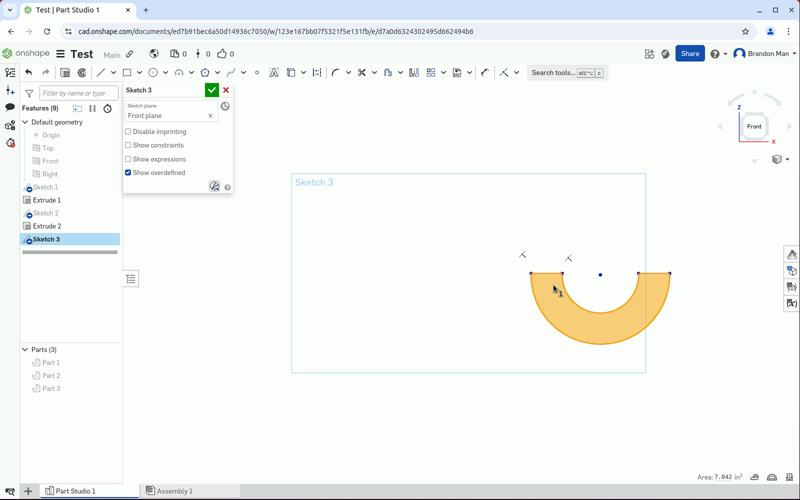
scroll(-6)
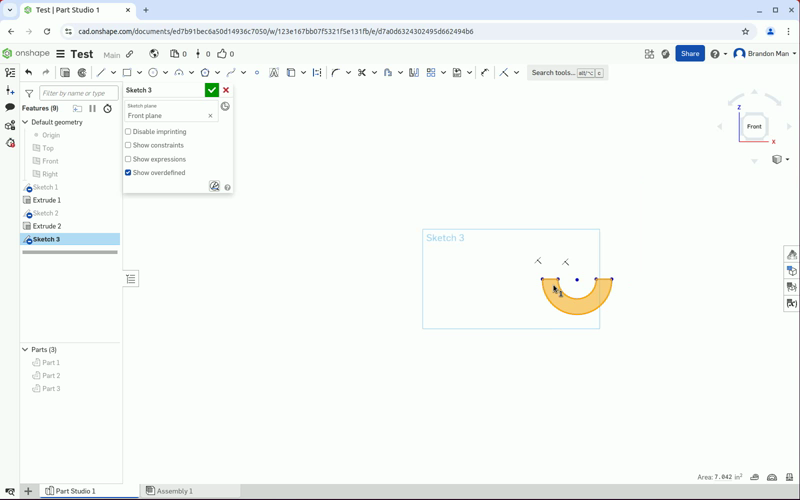
scroll(-6)
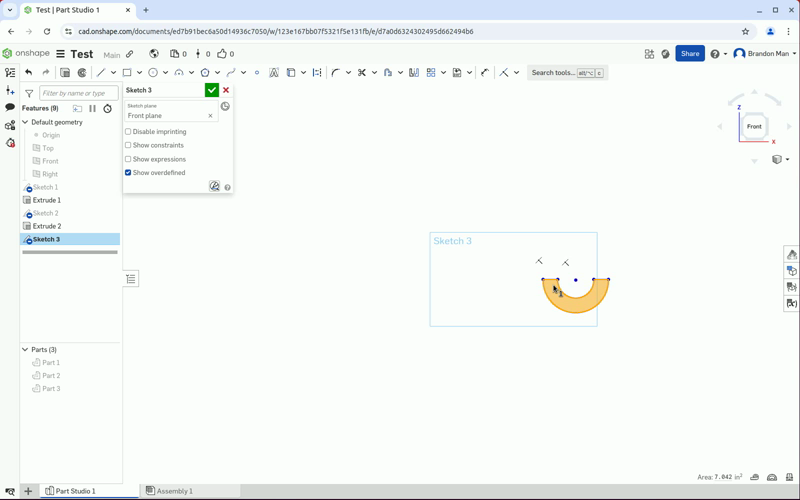
scroll(-6)
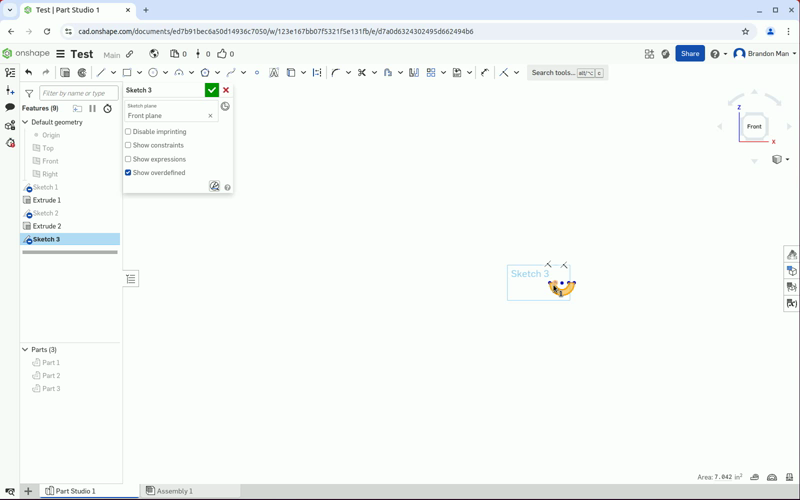
mouse_move(73, 352)
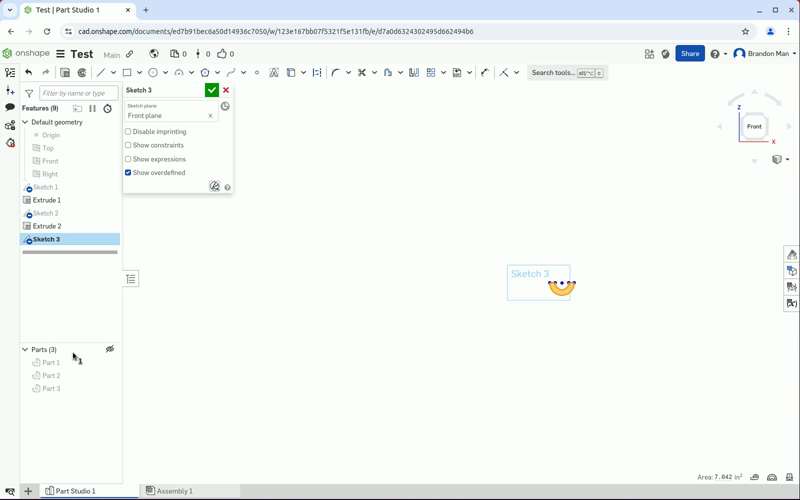
key(shift+y)
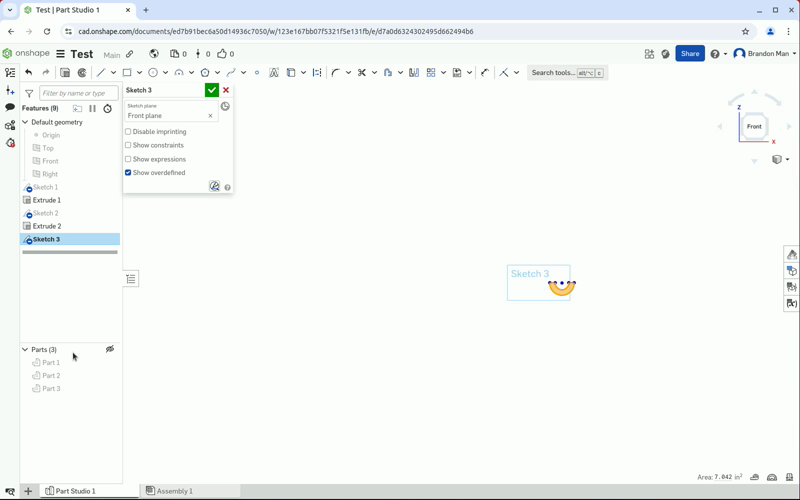
key(shift+e)
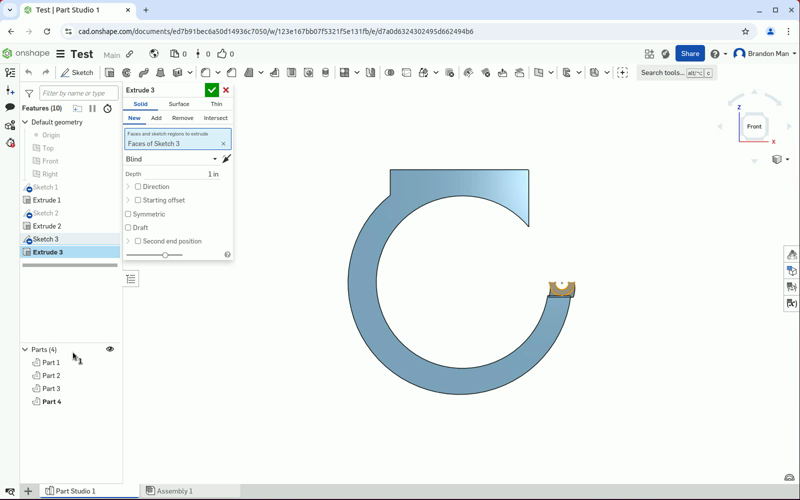
mouse_move(143, 106)
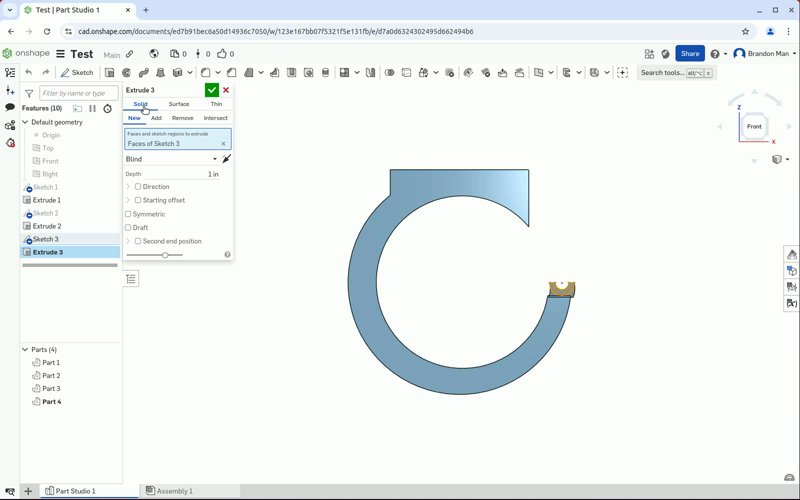
click(143, 106)
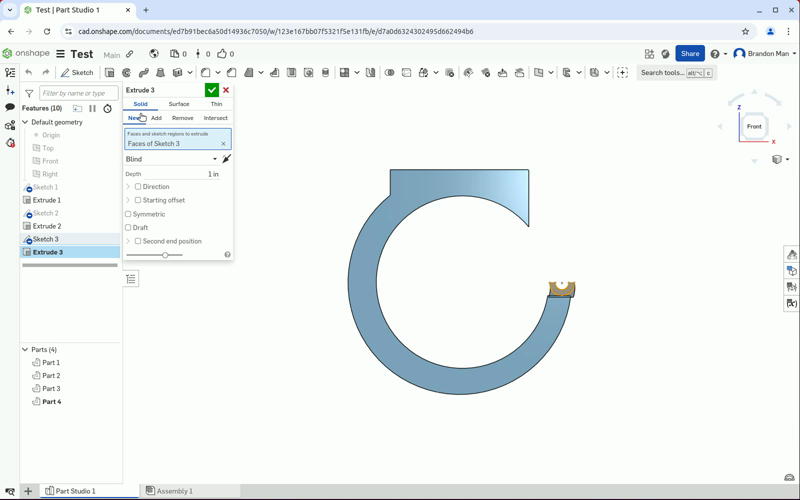
mouse_move(137, 120)
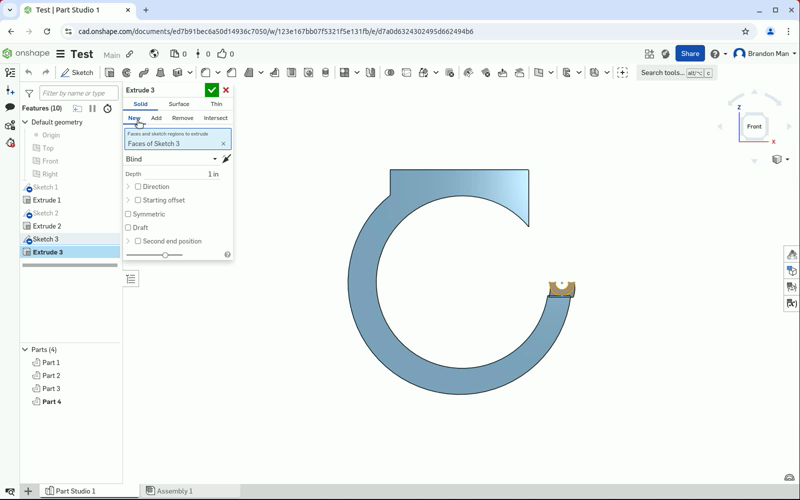
click(137, 120)
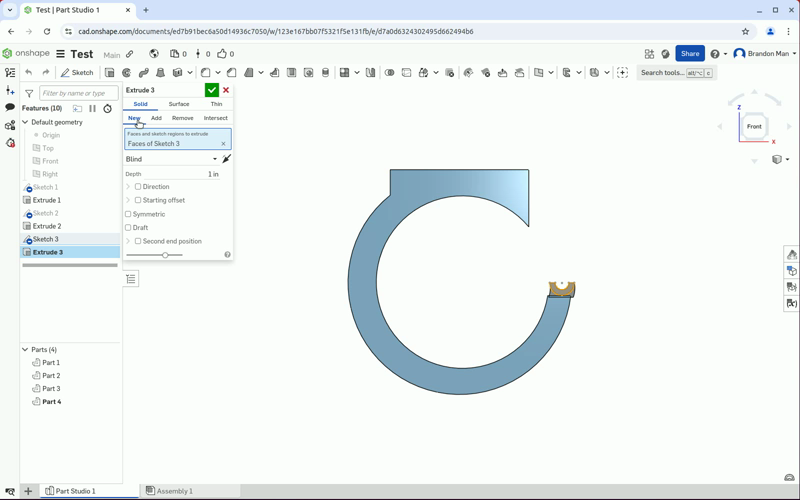
key(tab, 4)
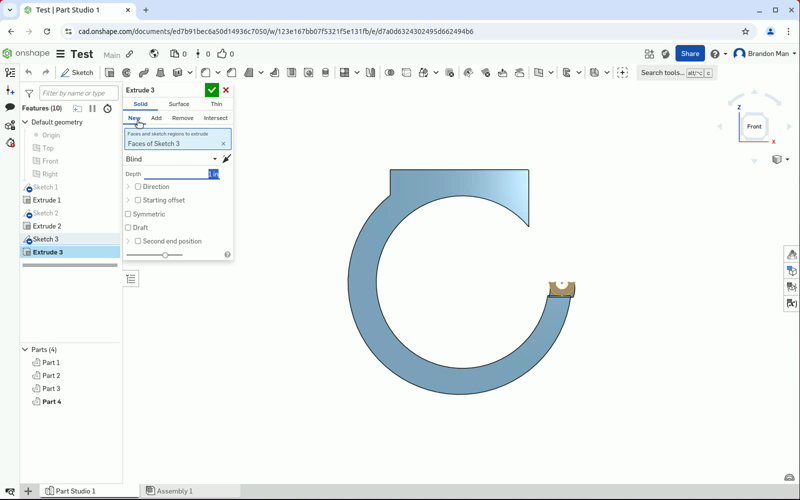
text(4.333)
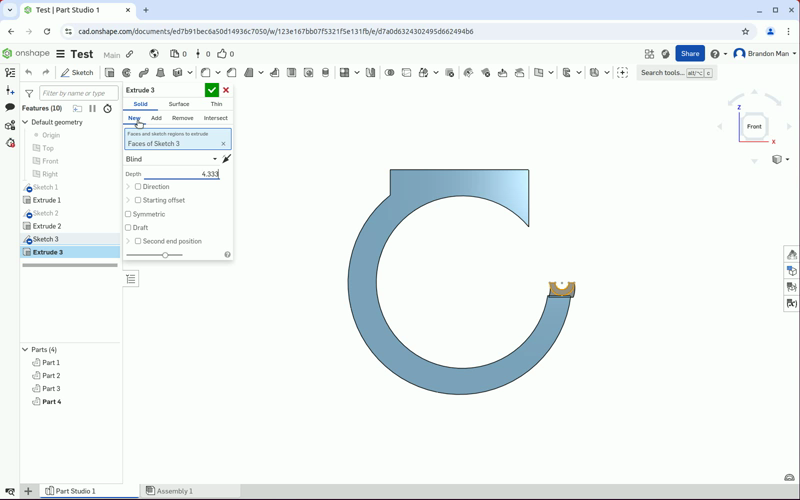
key(enter)
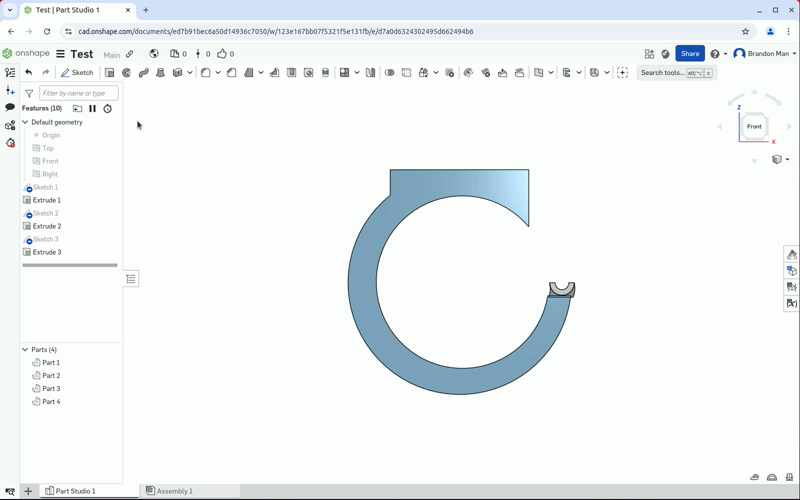
key(shift+h)
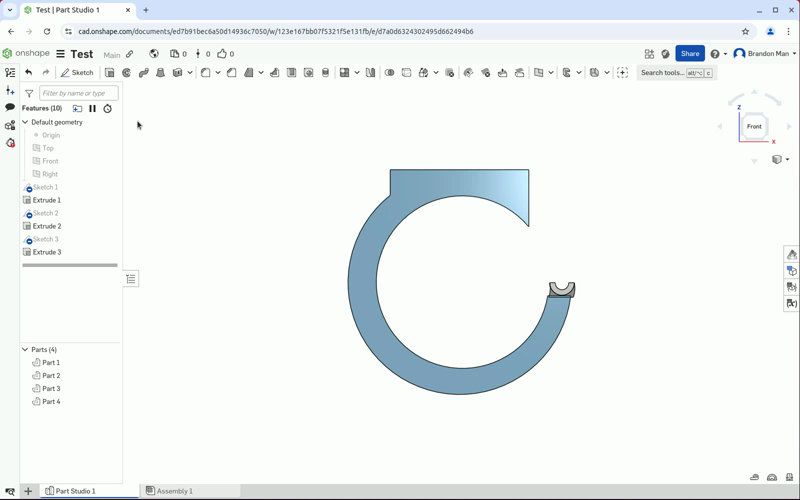
key(shift+h)
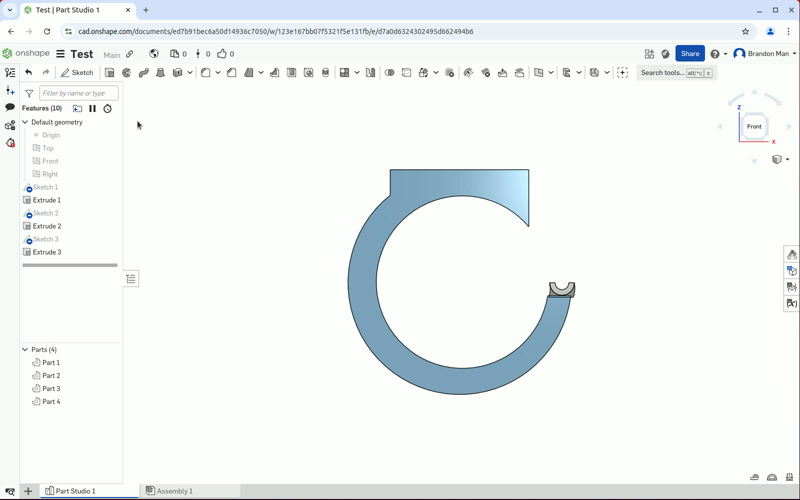
mouse_move(73, 189)
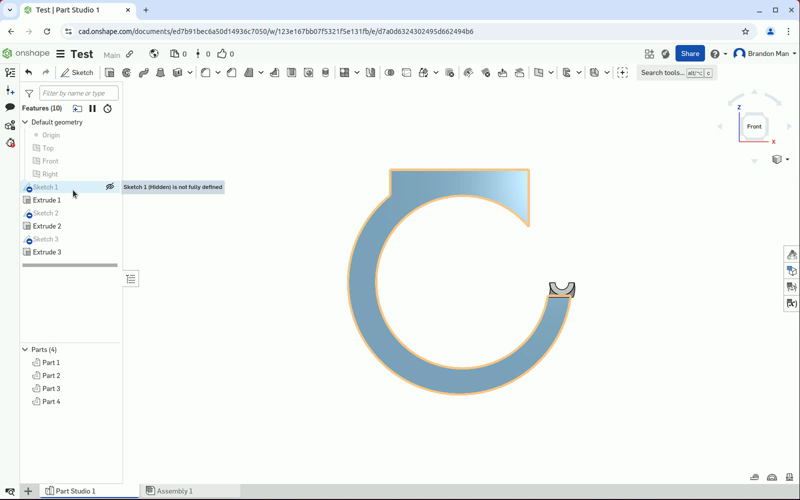
click(73, 189)
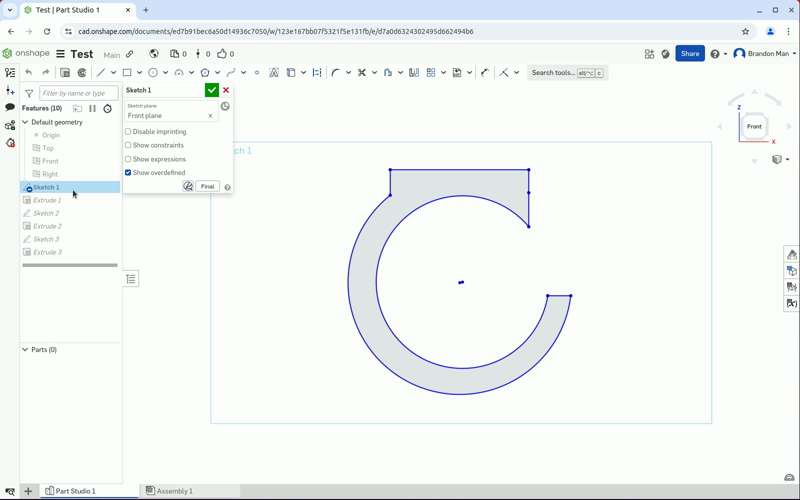
mouse_move(229, 92)
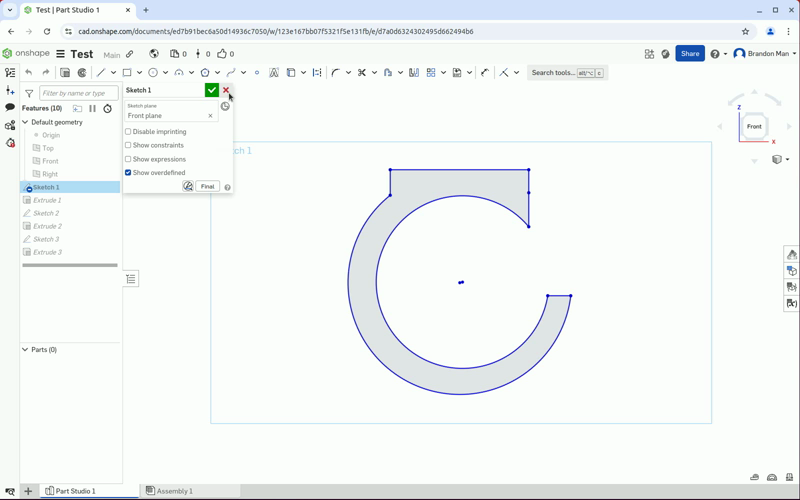
click(229, 92)
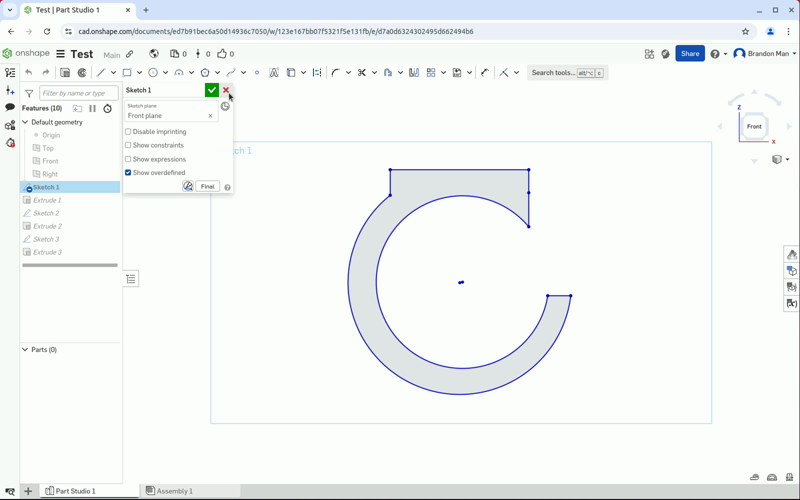
key(shift+s)
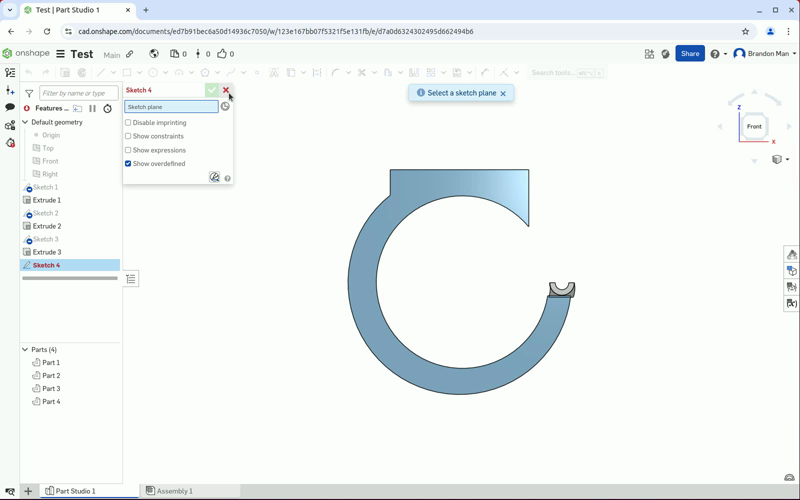
mouse_move(73, 163)
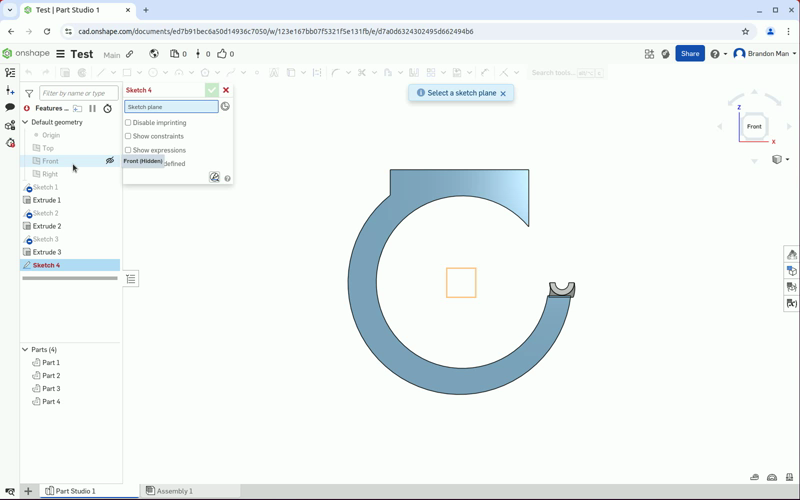
click(73, 163)
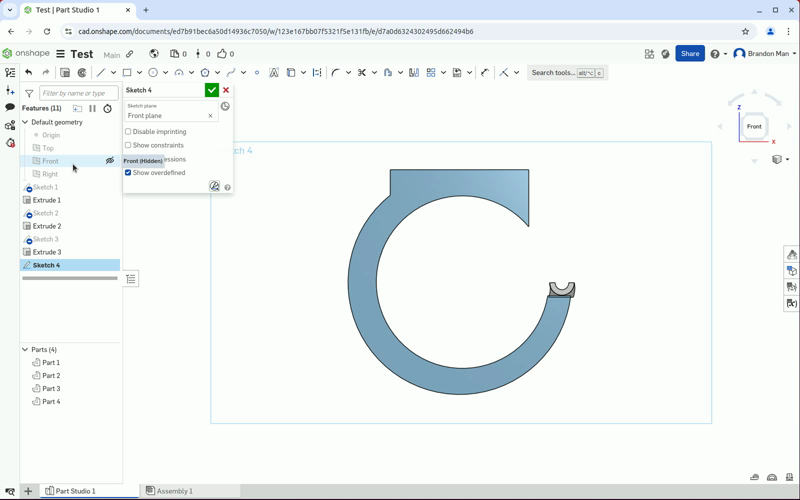
mouse_move(73, 352)
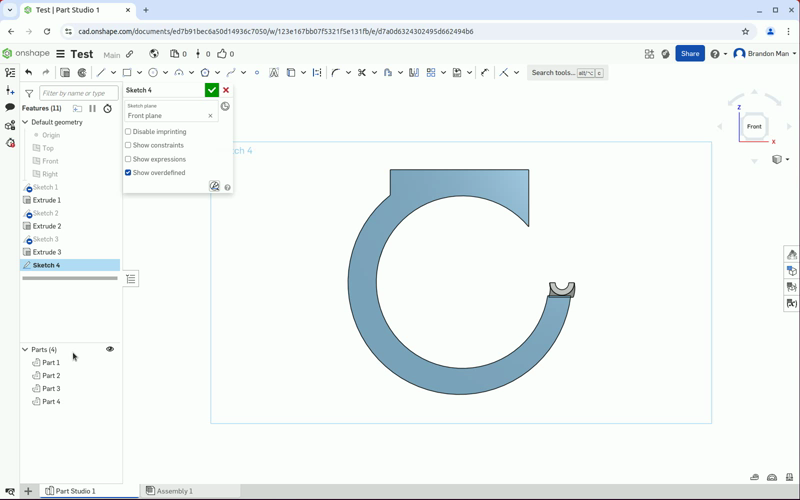
key(y)
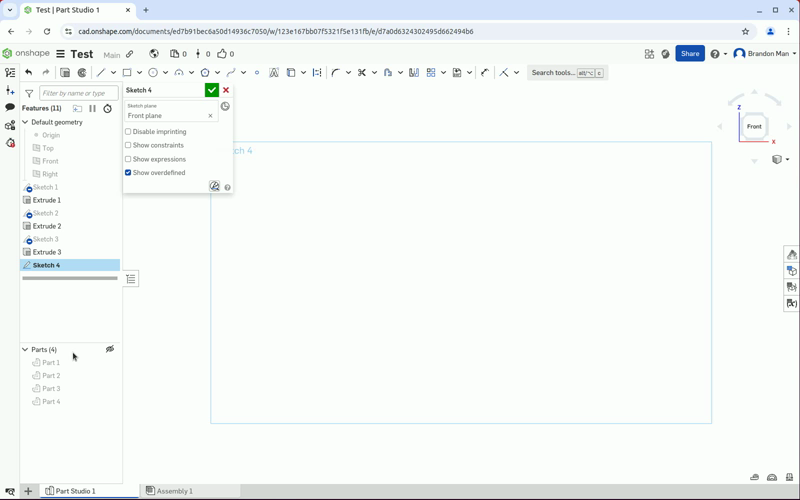
key(a)
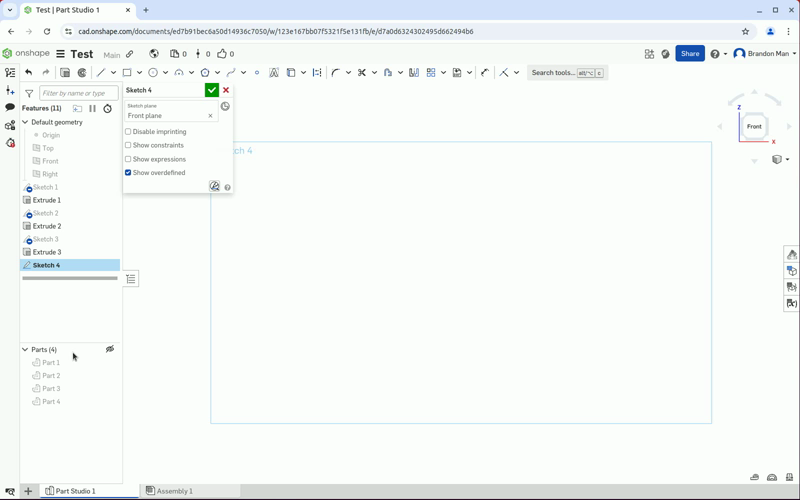
key_down(shift)
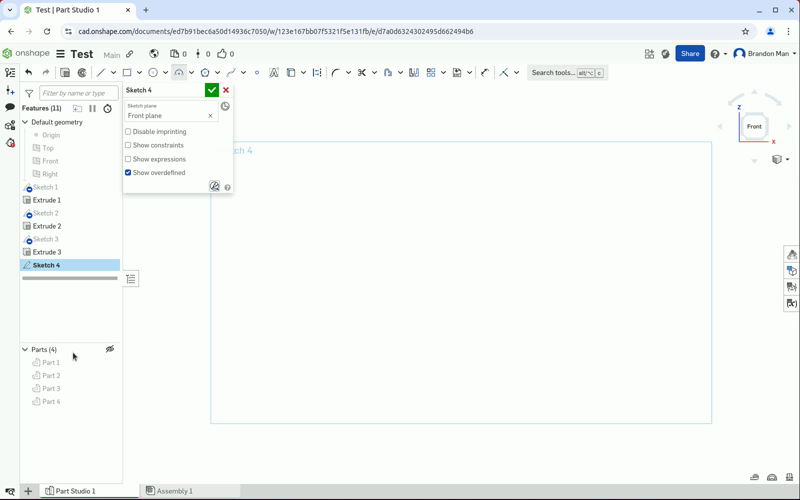
mouse_move(549, 282)
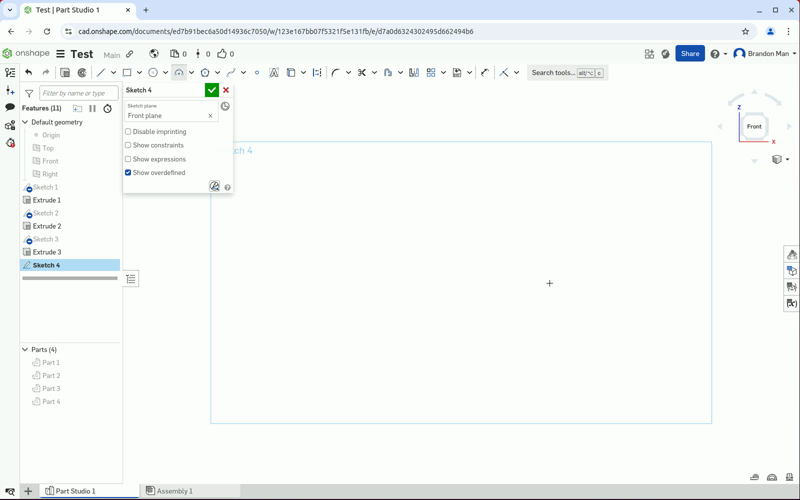
click(549, 282)
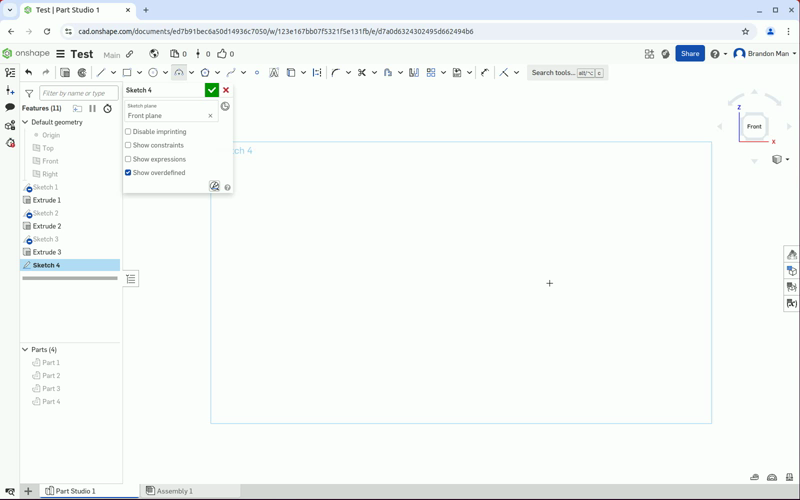
key_up(shift)
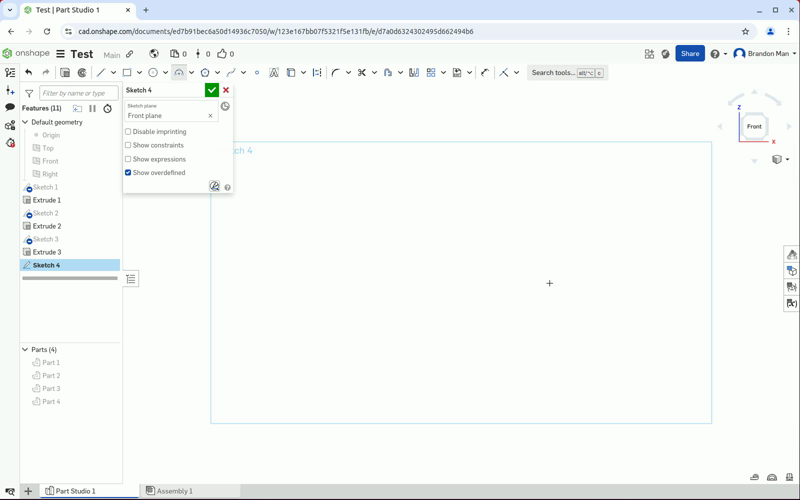
key_down(shift)
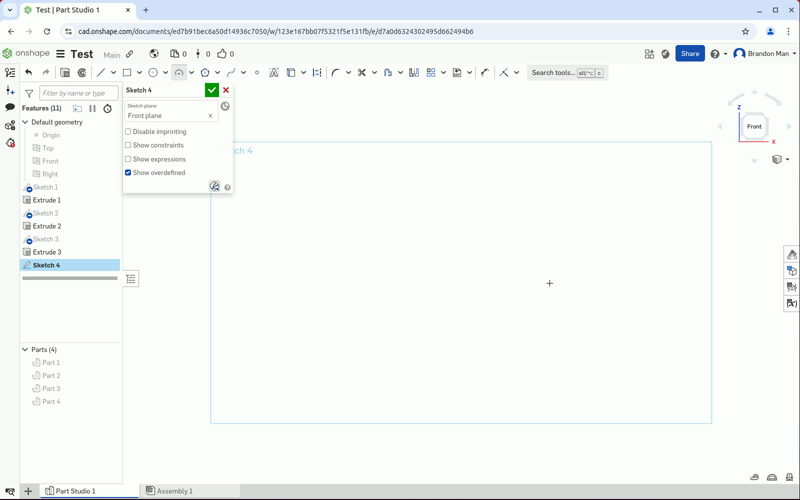
mouse_move(574, 282)
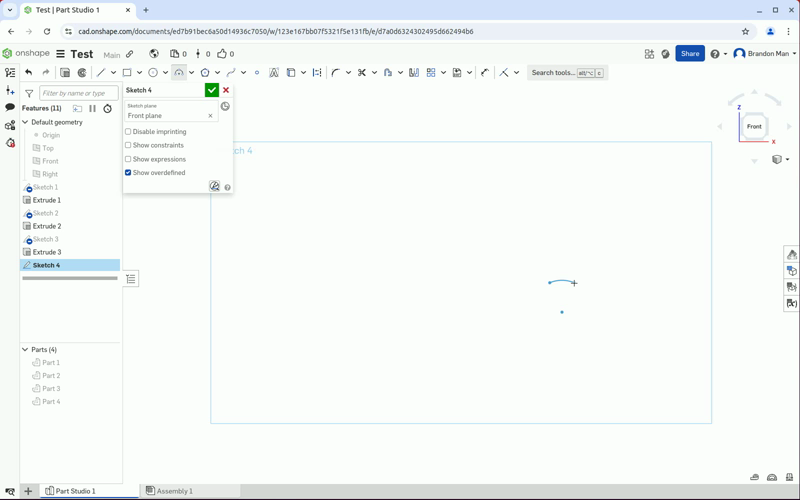
click(574, 282)
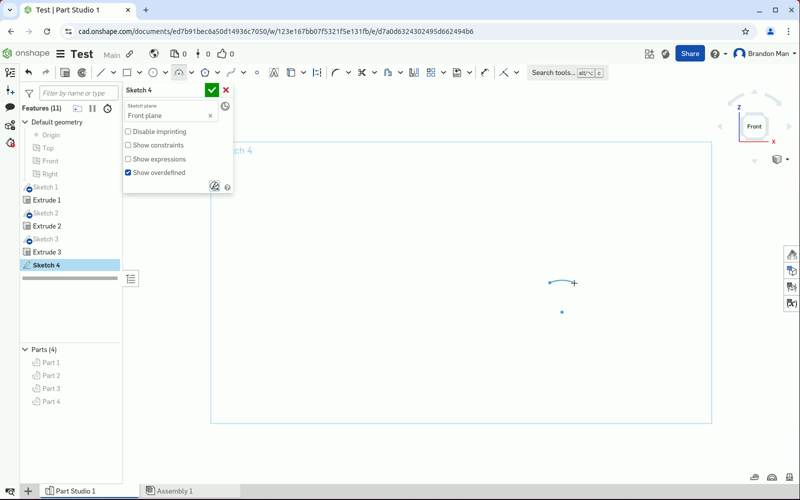
mouse_move(562, 295)
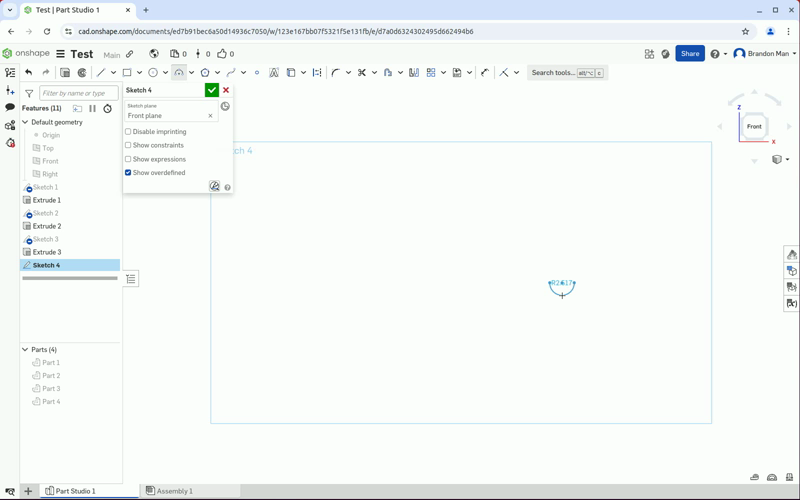
click(562, 295)
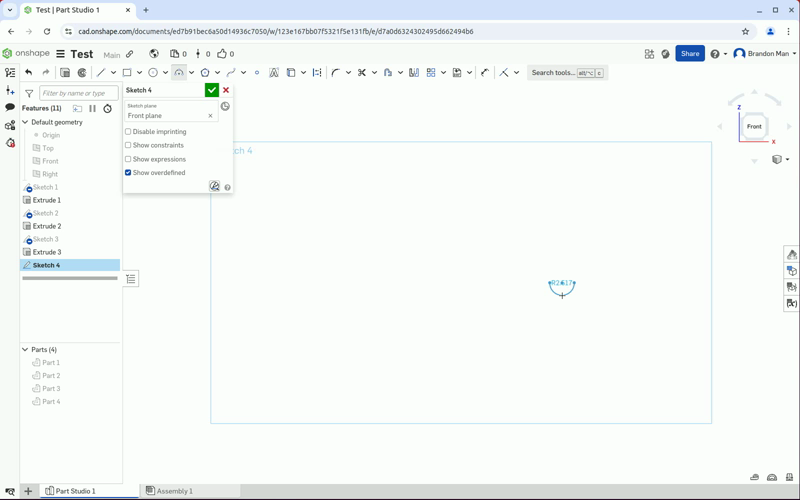
key_up(shift)
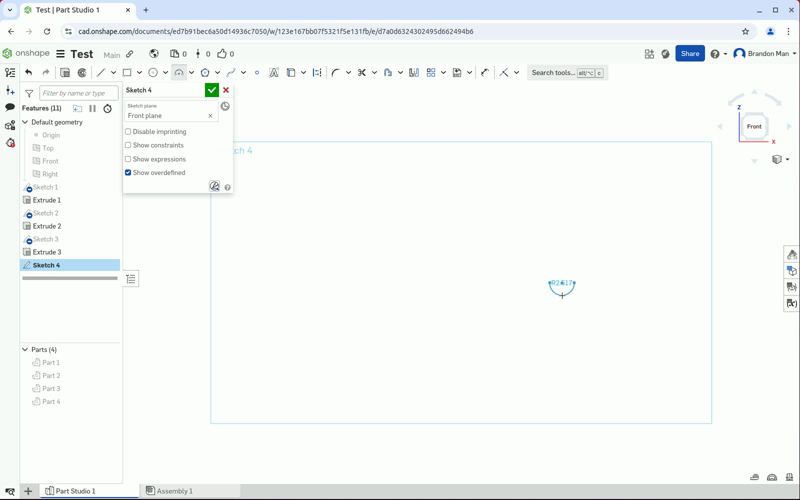
key(esc)
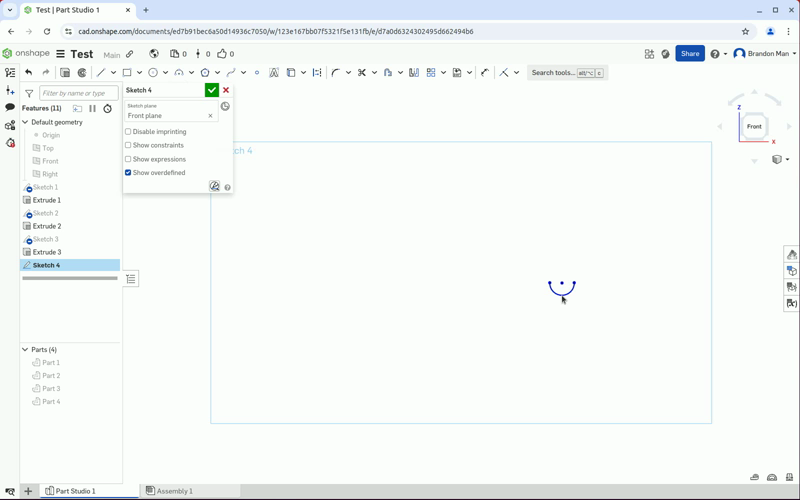
key(l)
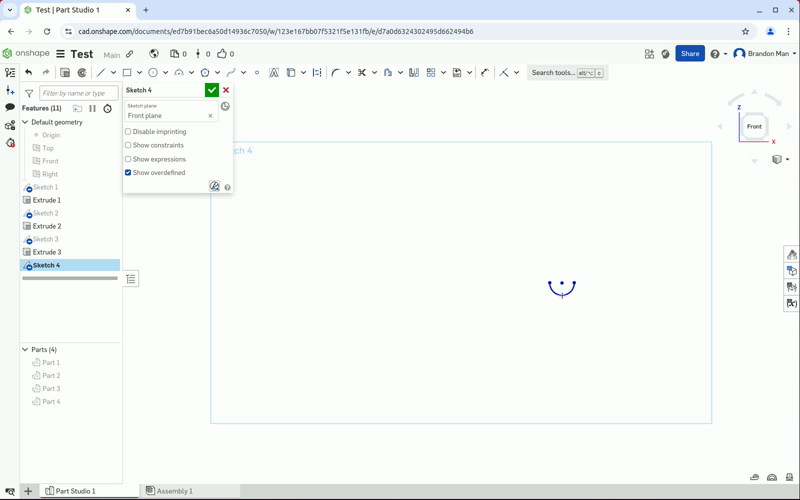
mouse_move(574, 282)
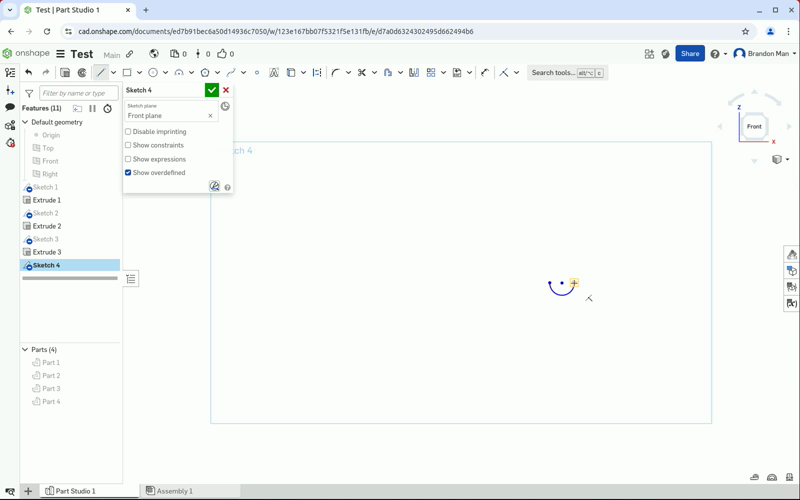
click(574, 282)
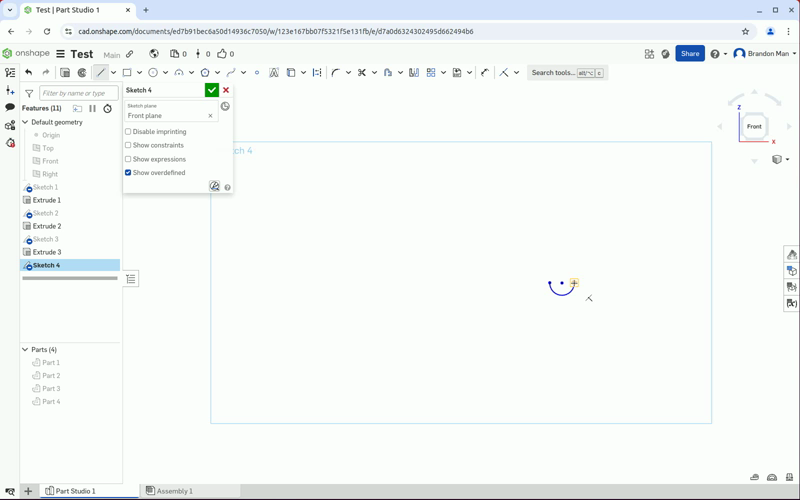
key_down(shift)
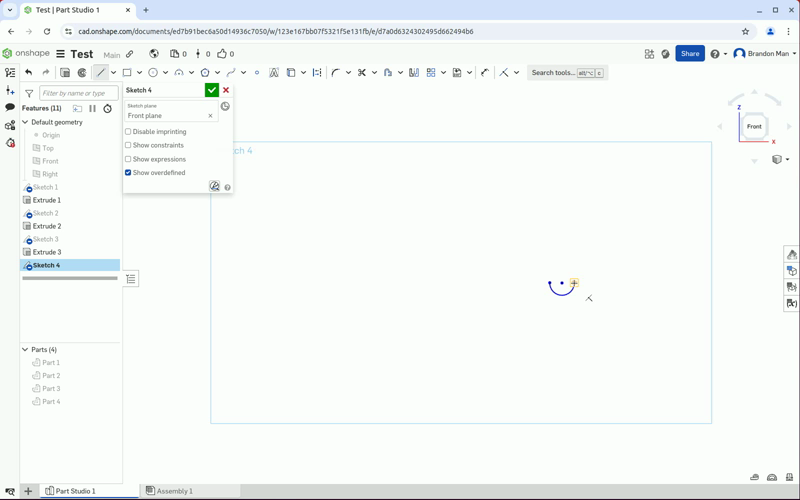
mouse_move(589, 282)
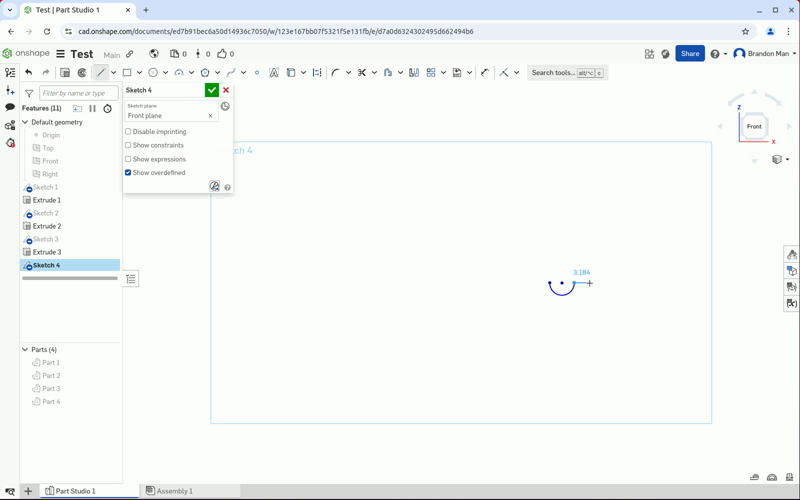
mouse_move(568, 282)
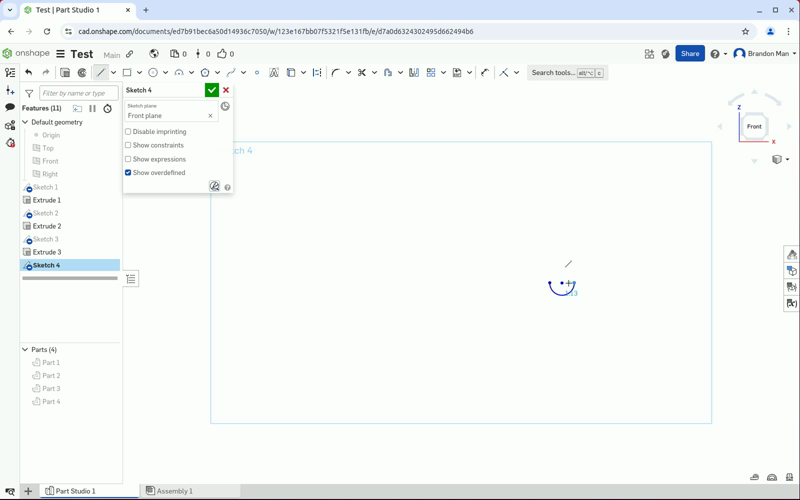
scroll(6)
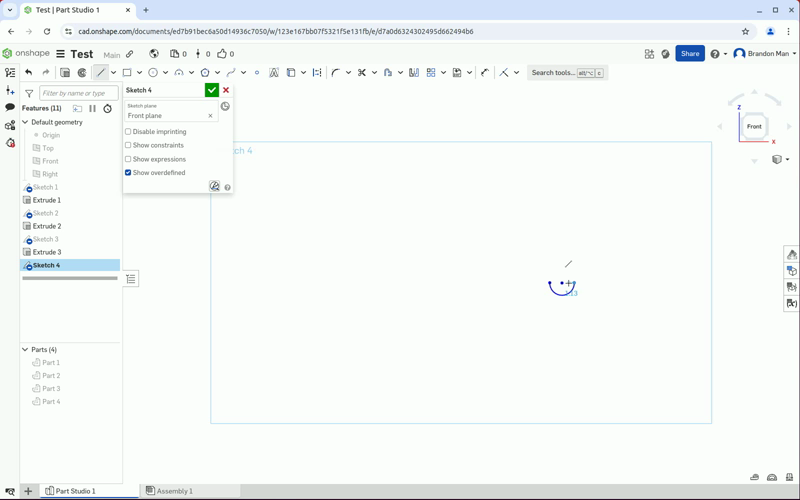
scroll(6)
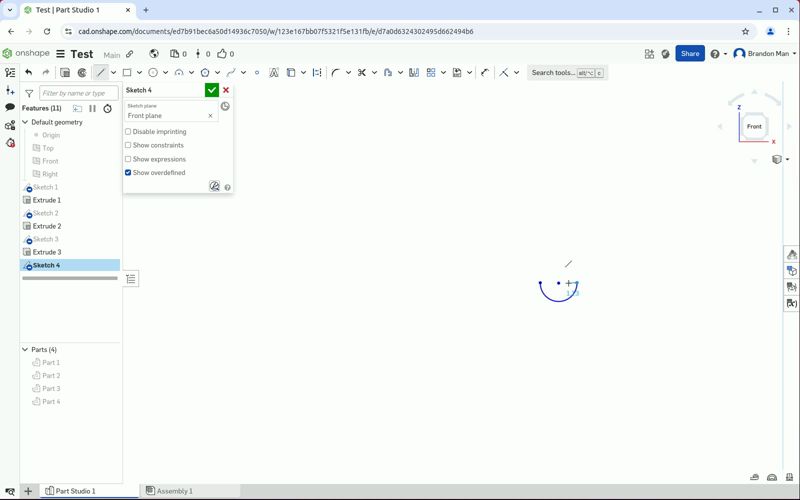
scroll(6)
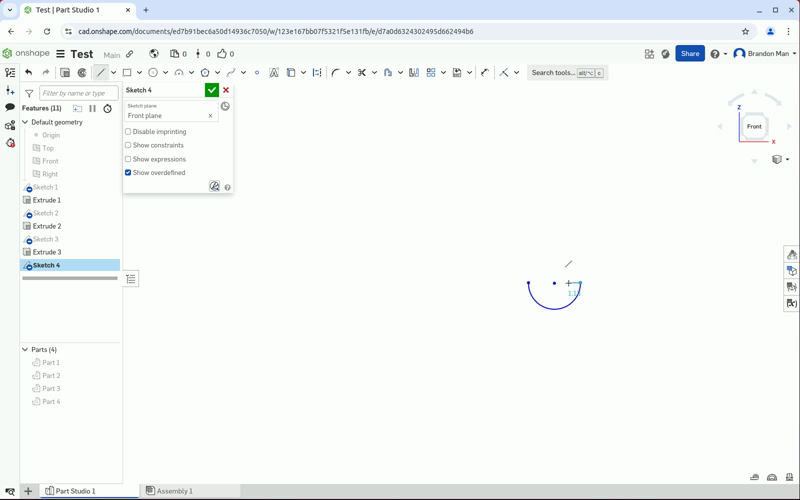
scroll(6)
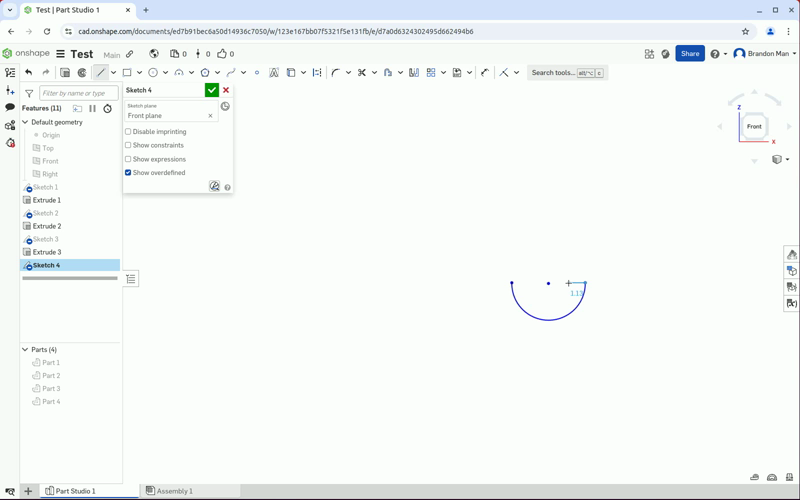
scroll(6)
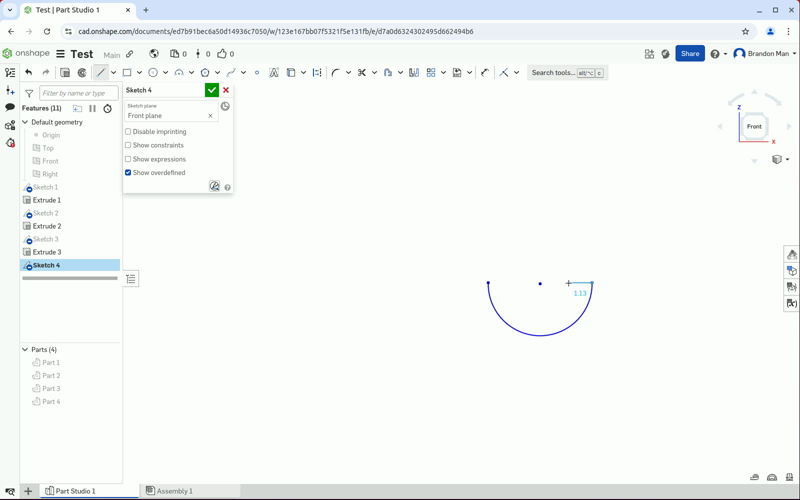
scroll(6)
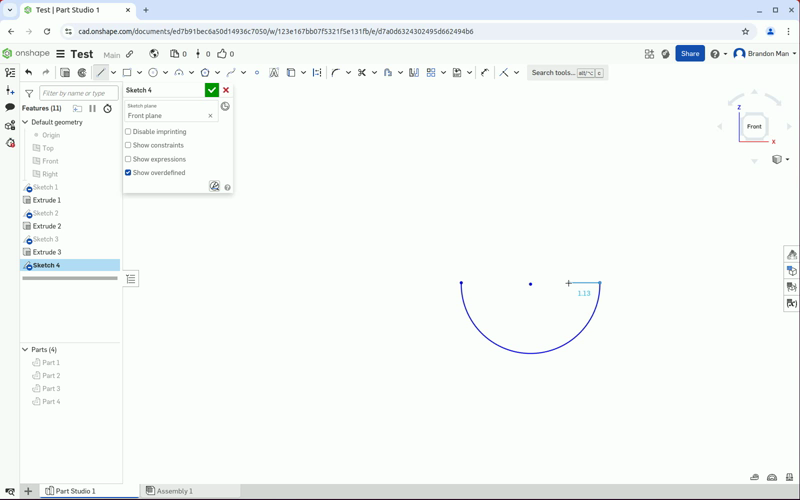
scroll(6)
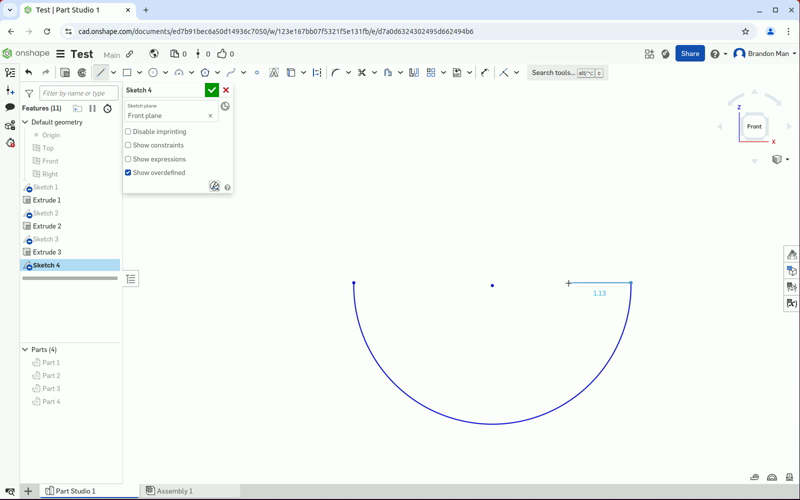
click(568, 282)
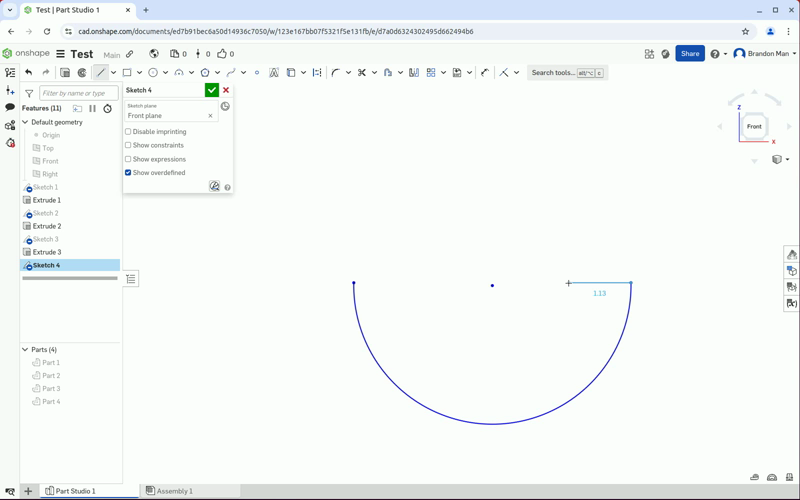
scroll(-6)
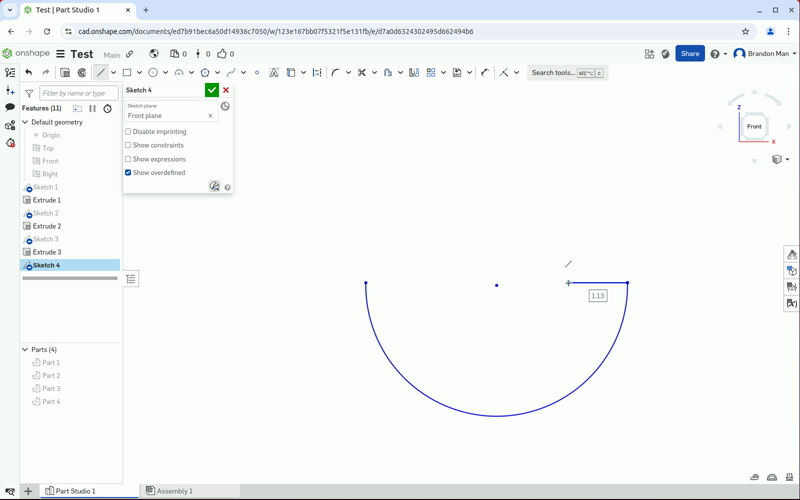
scroll(-6)
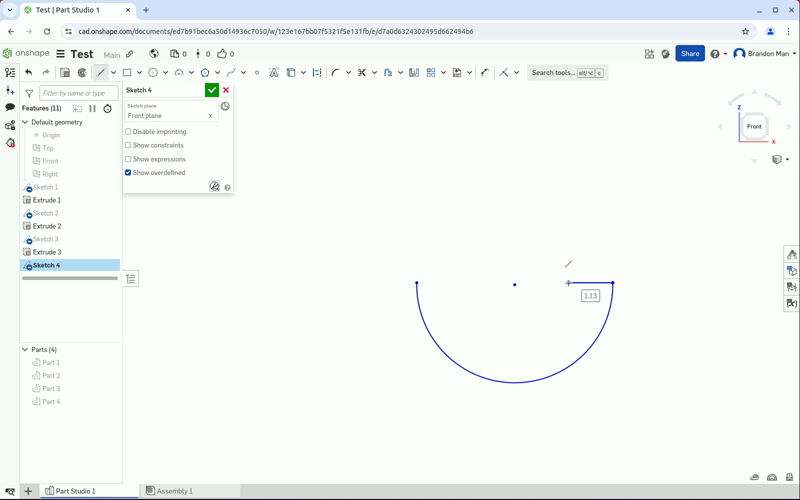
scroll(-6)
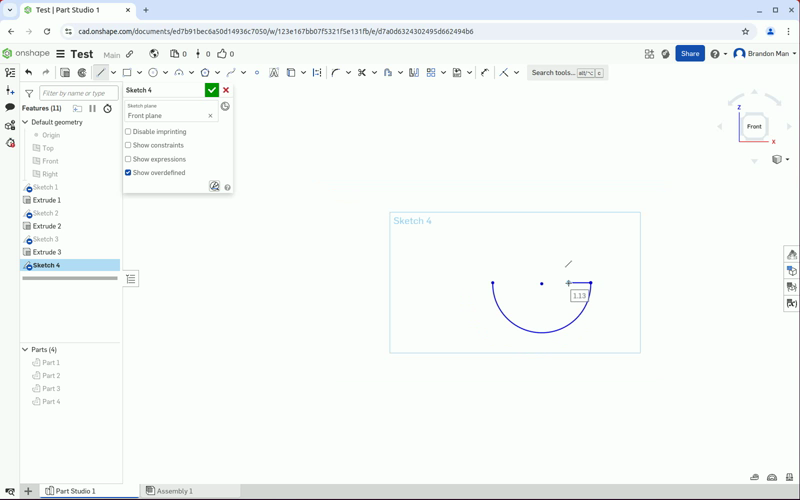
scroll(-6)
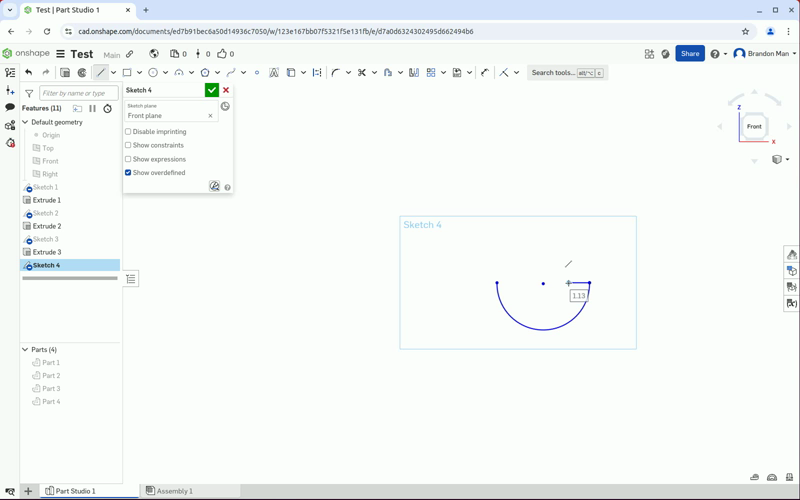
scroll(-6)
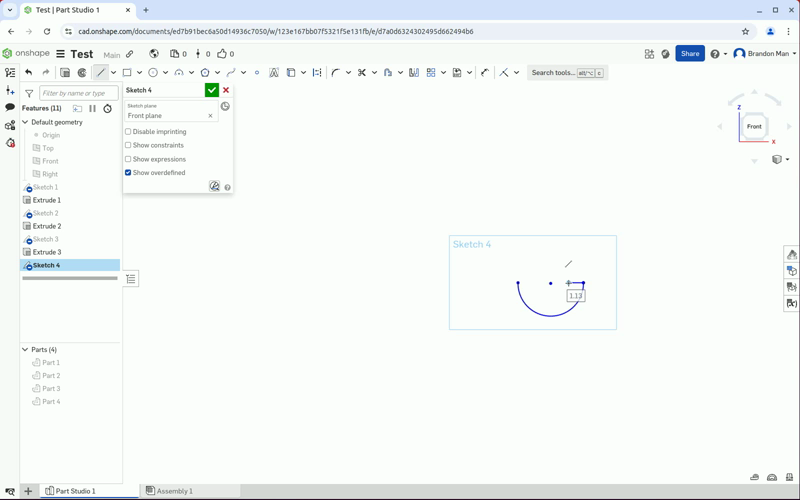
scroll(-6)
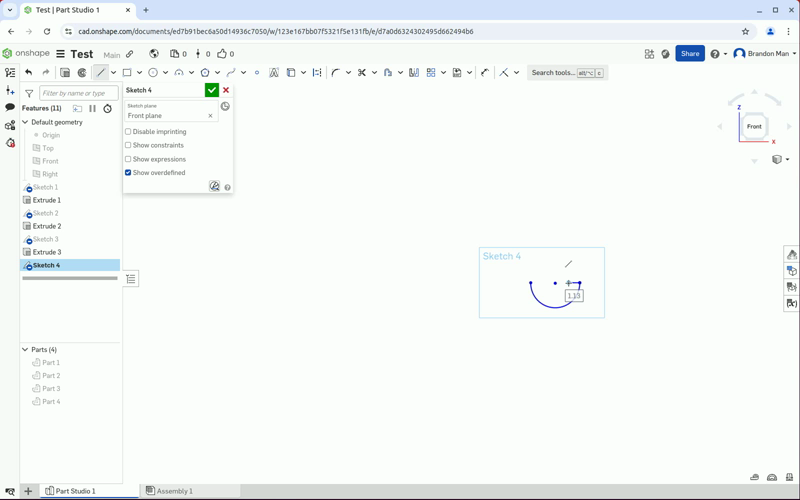
scroll(-6)
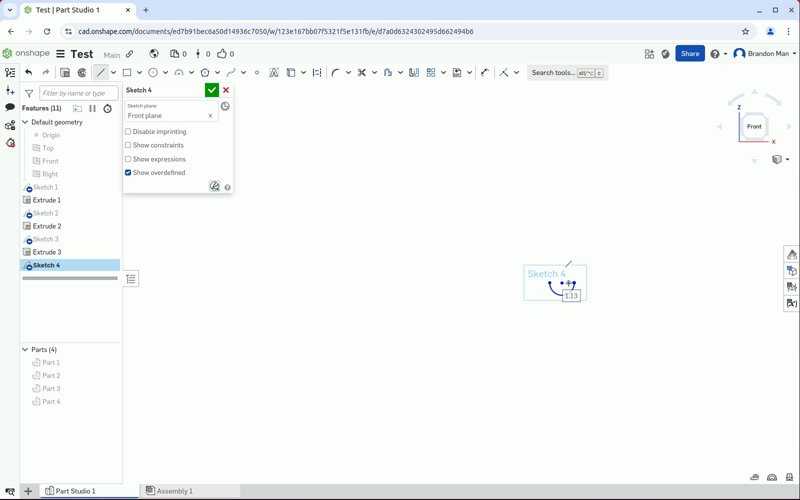
key_up(shift)
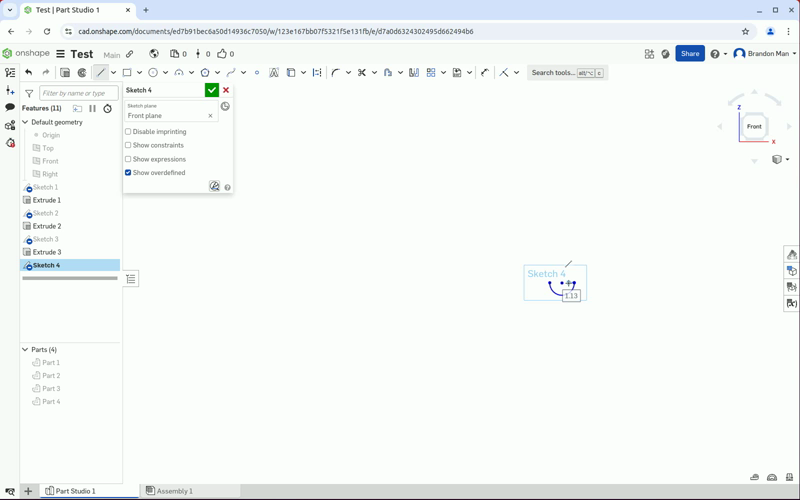
key(esc)
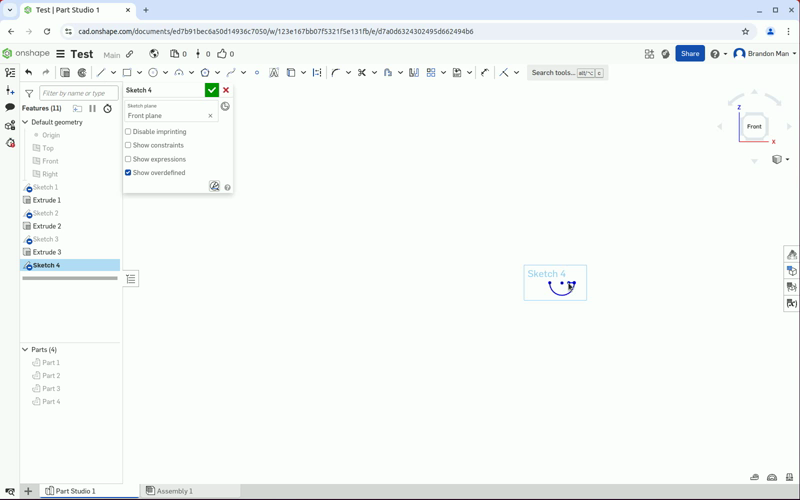
key(a)
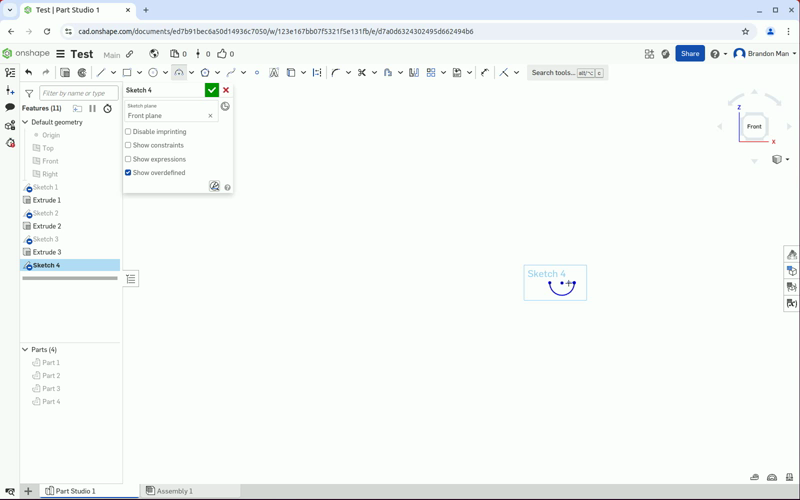
mouse_move(568, 282)
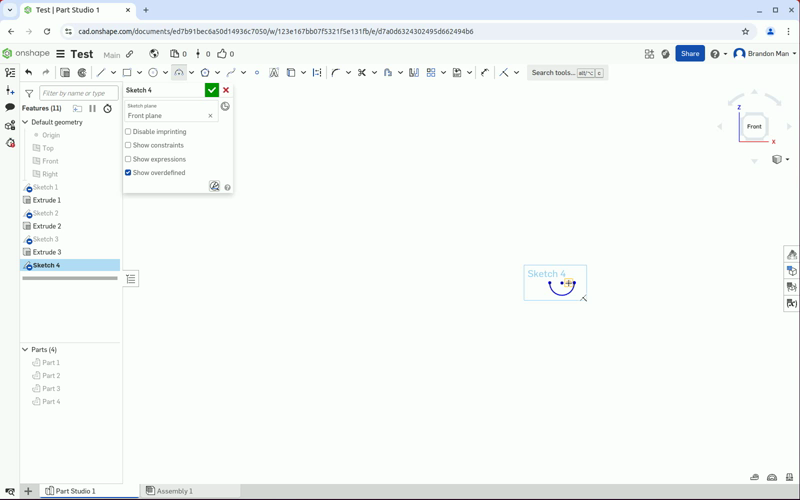
click(568, 282)
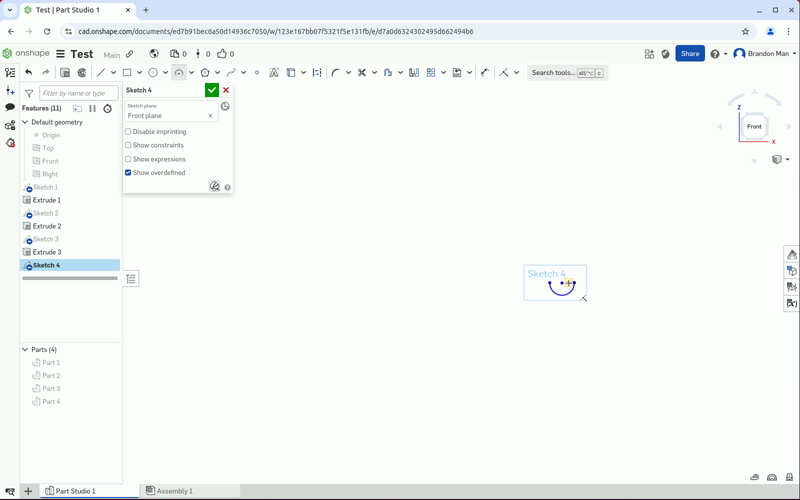
key_down(shift)
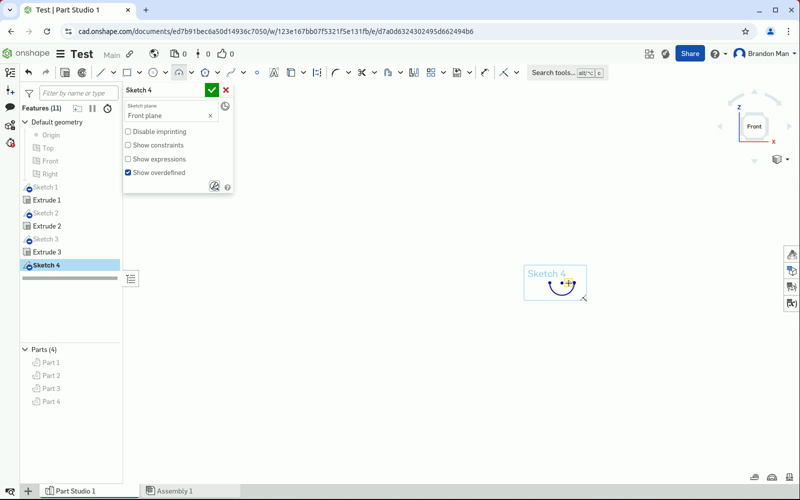
mouse_move(555, 282)
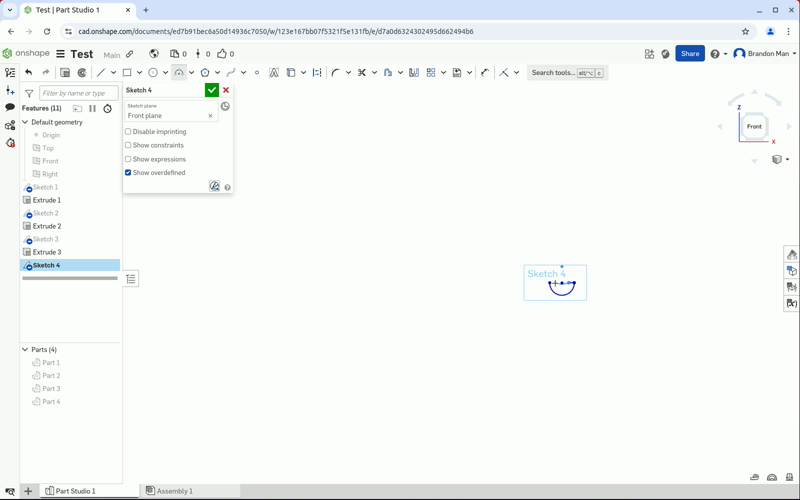
click(555, 282)
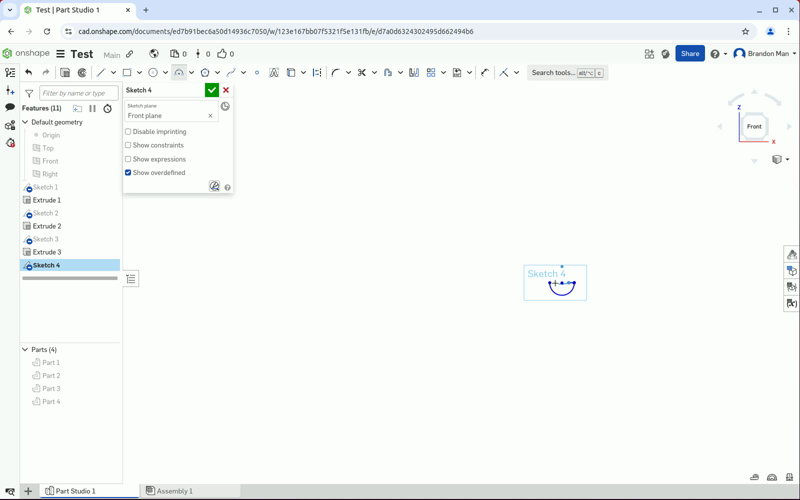
mouse_move(562, 289)
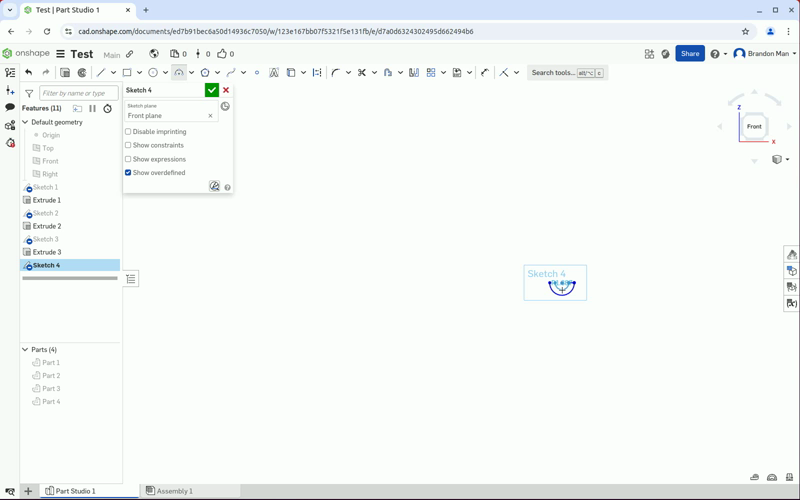
click(562, 289)
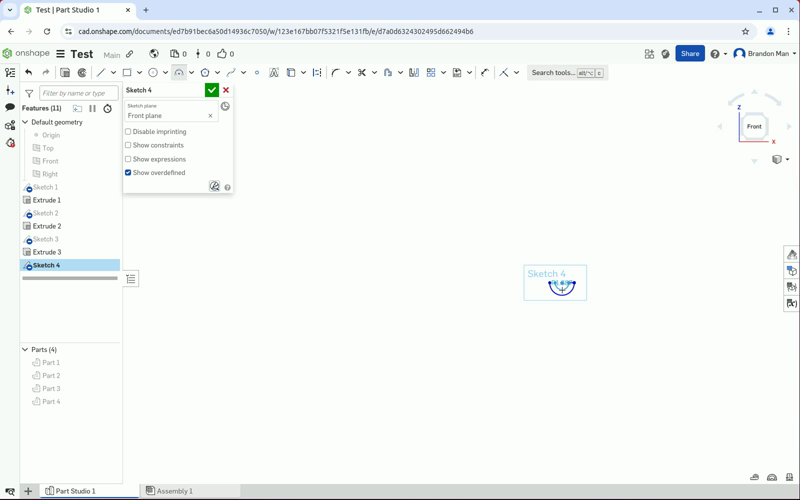
key_up(shift)
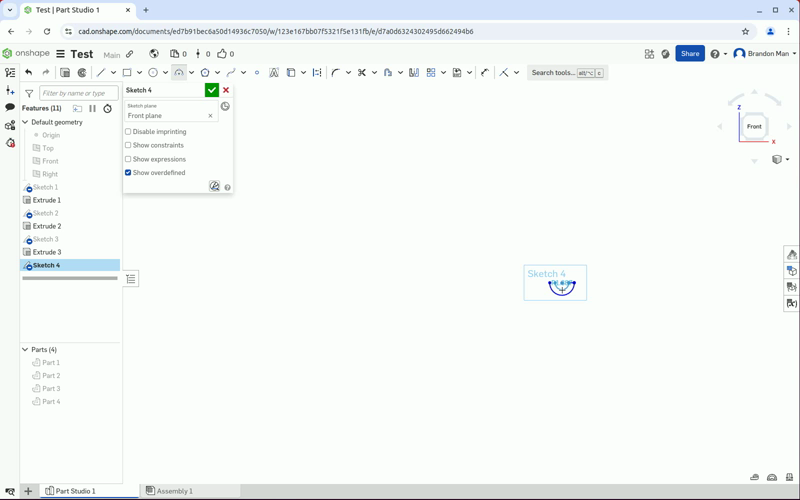
key(esc)
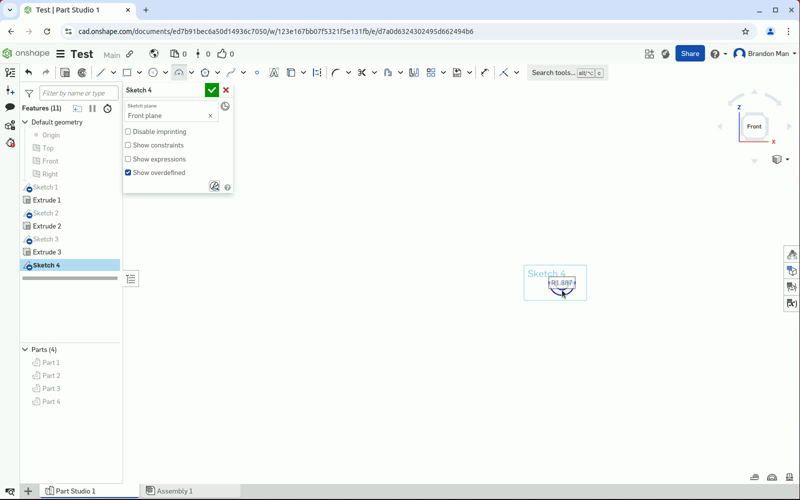
key(l)
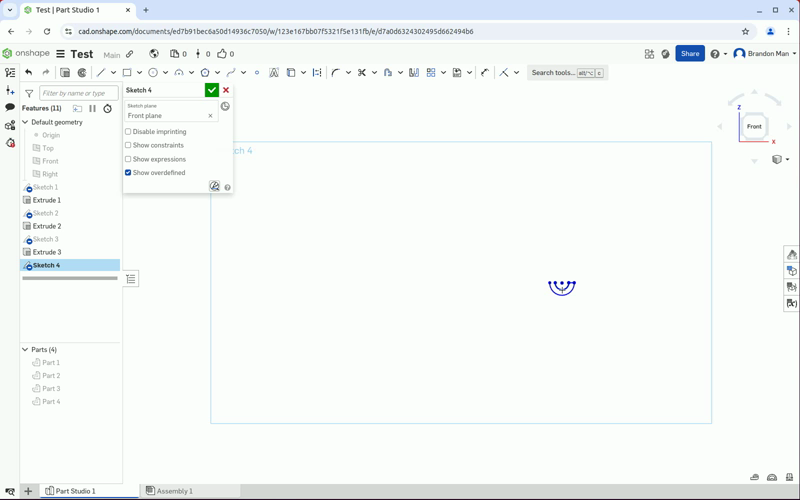
mouse_move(555, 282)
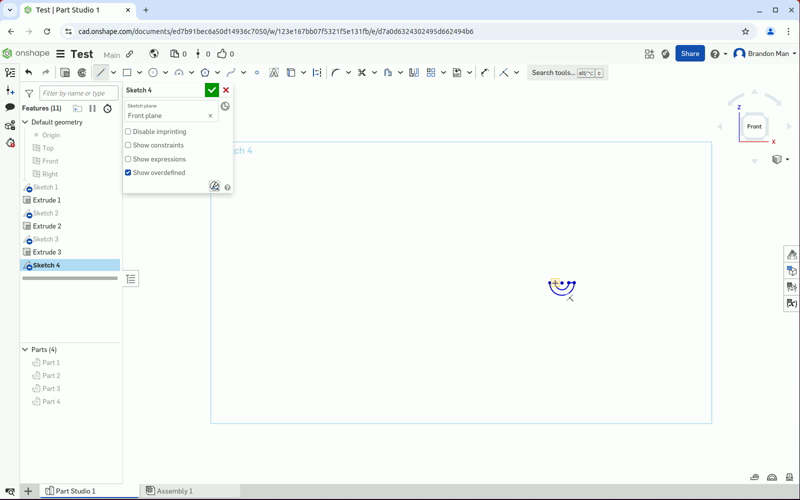
click(555, 282)
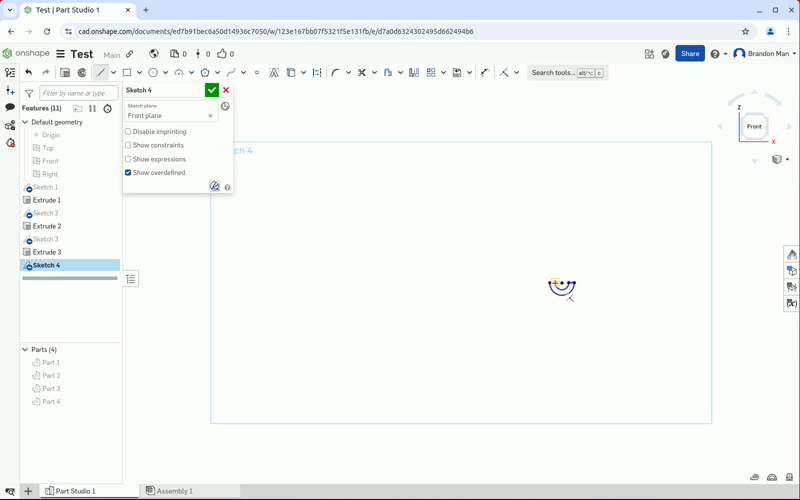
mouse_move(585, 282)
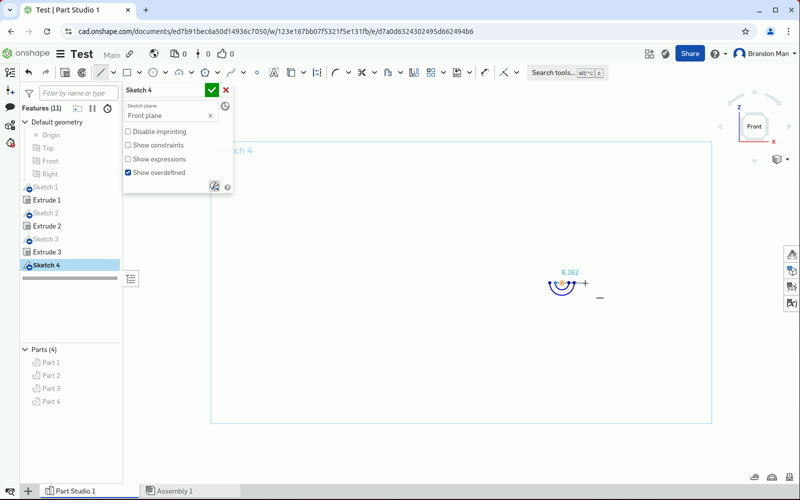
key_down(shift)
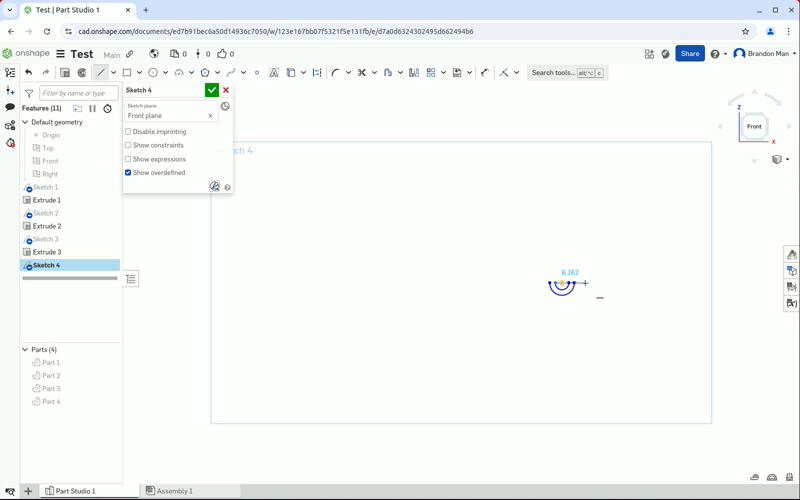
mouse_move(549, 282)
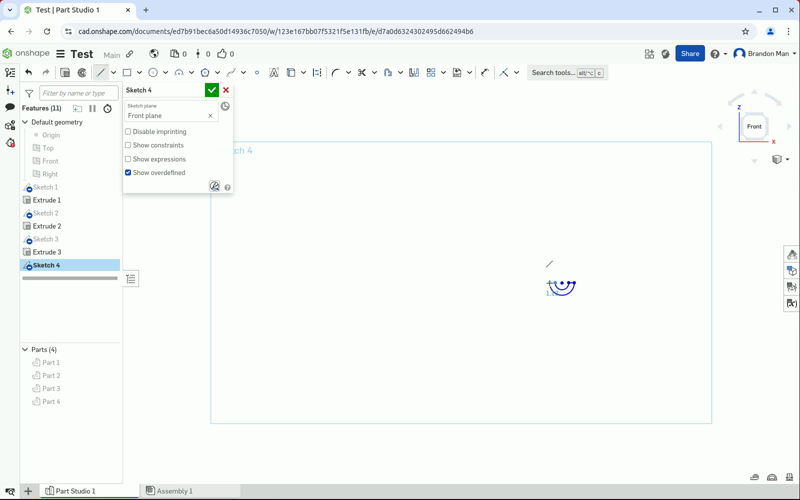
scroll(6)
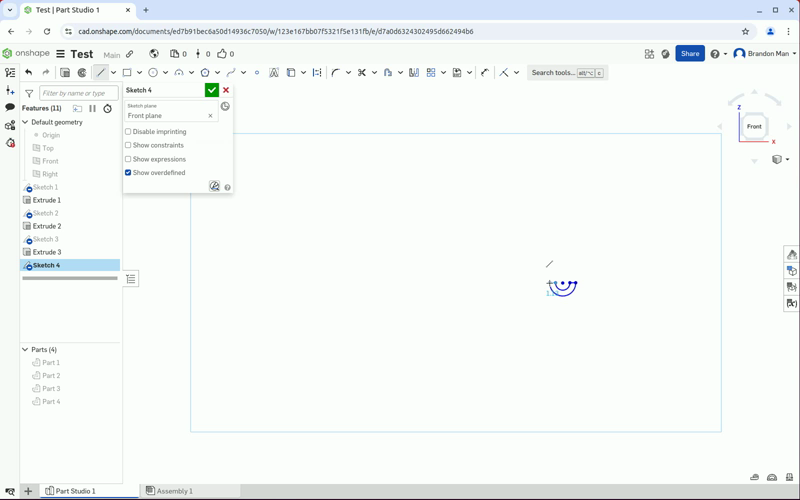
scroll(6)
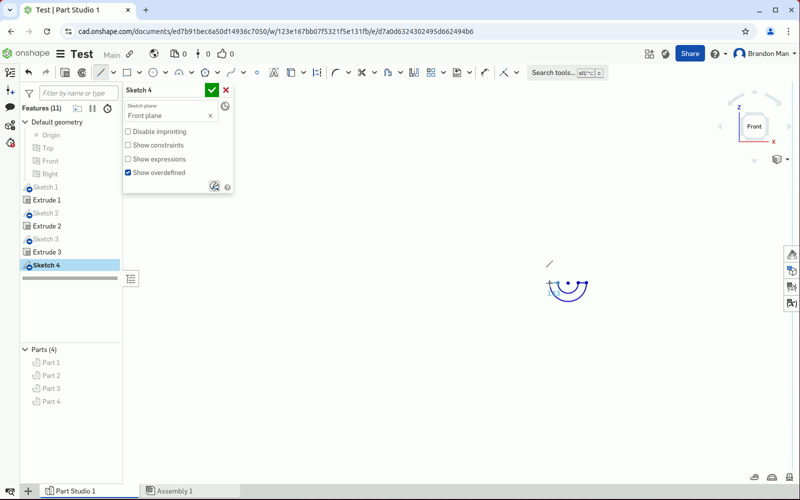
scroll(6)
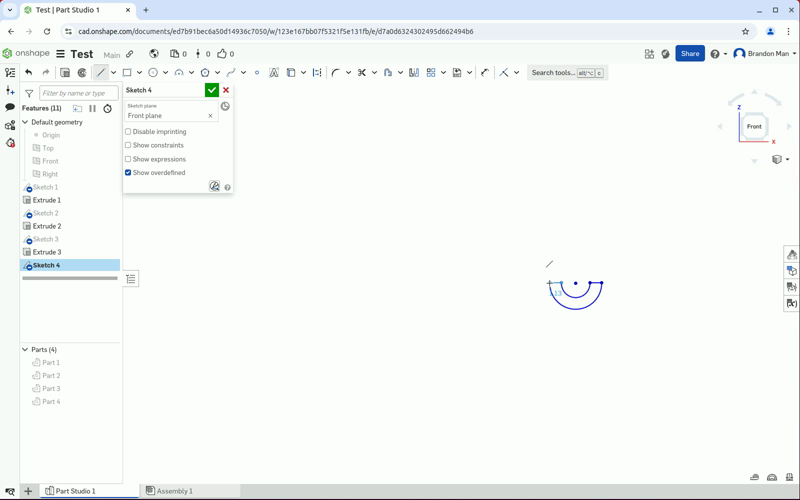
scroll(6)
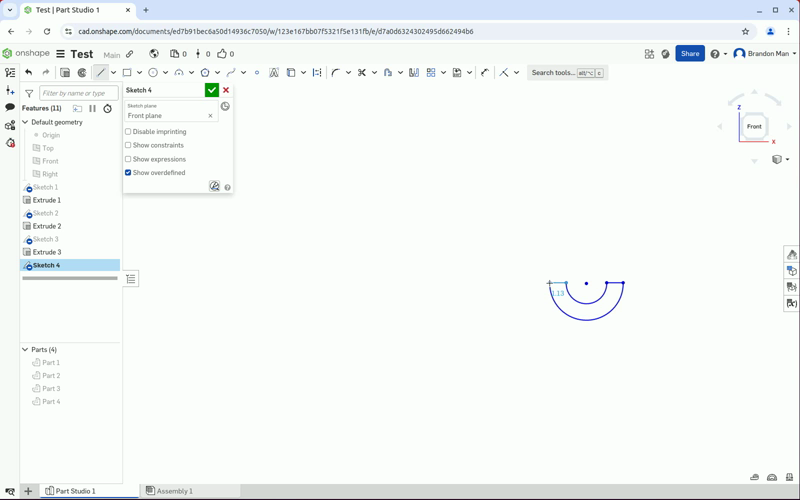
scroll(6)
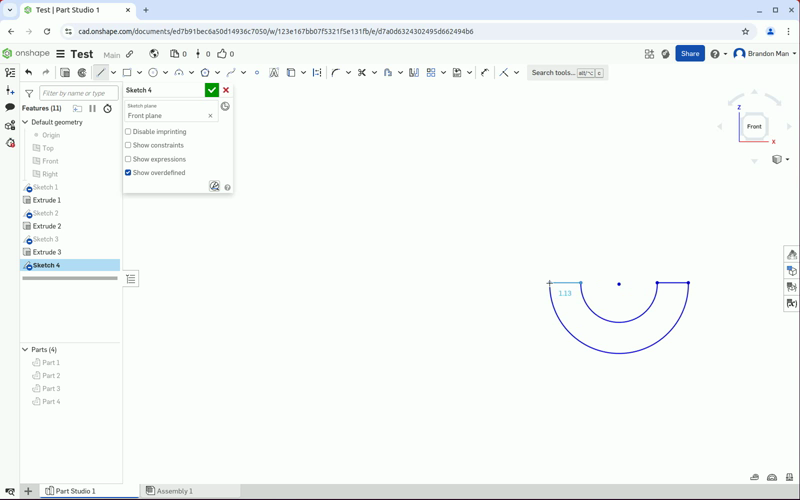
scroll(6)
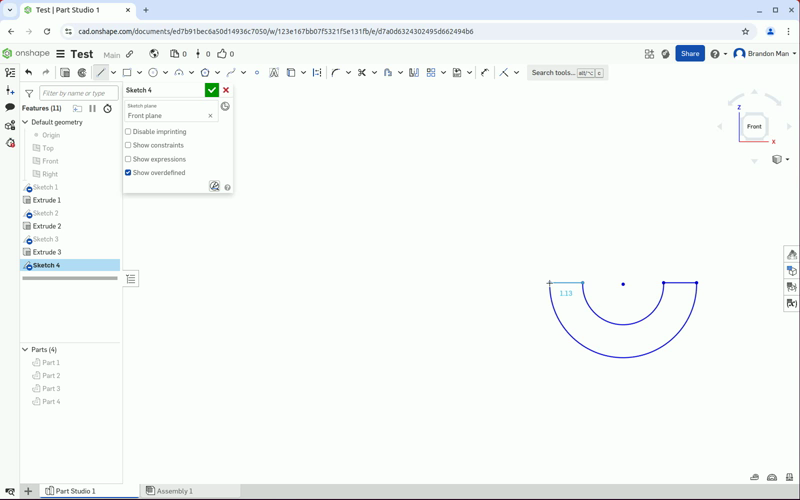
scroll(6)
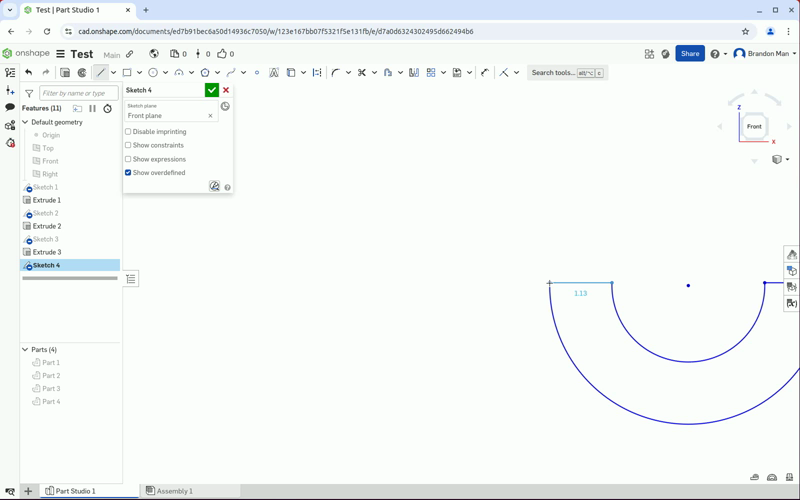
key_up(shift)
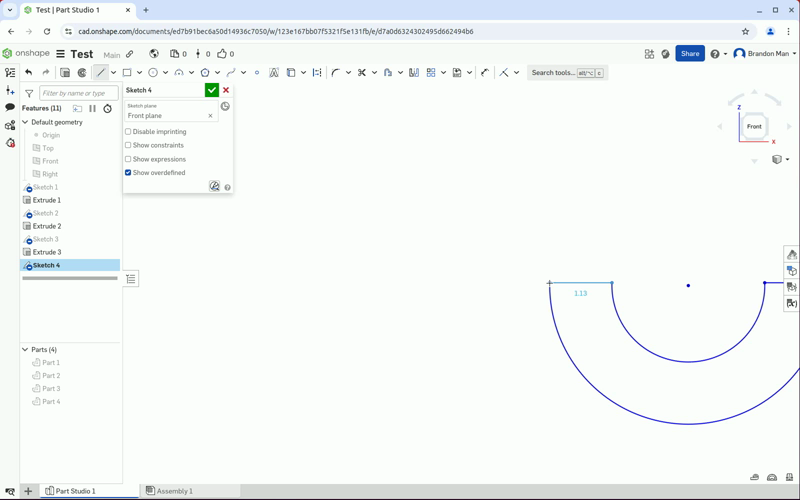
click(549, 282)
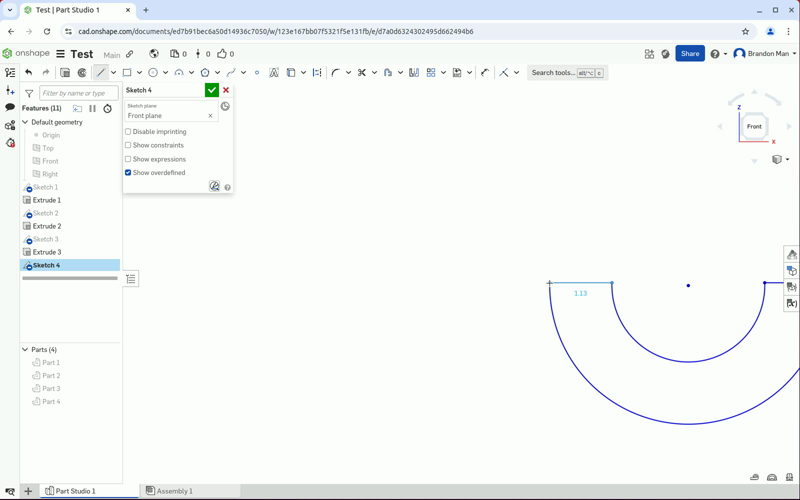
scroll(-6)
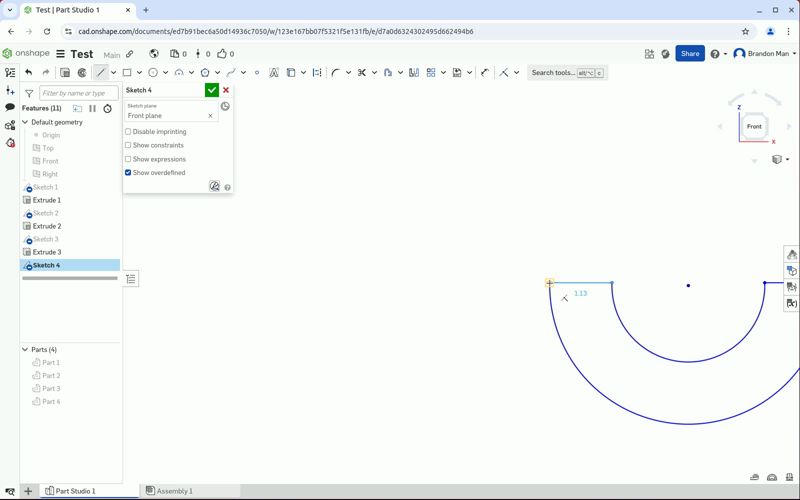
scroll(-6)
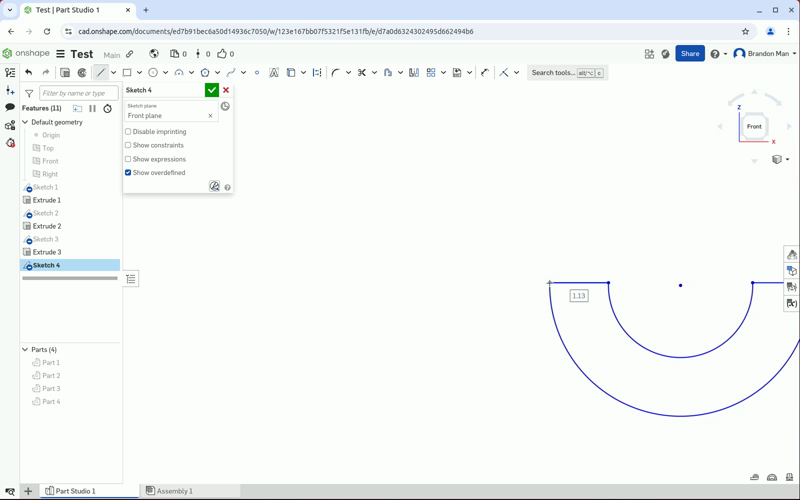
scroll(-6)
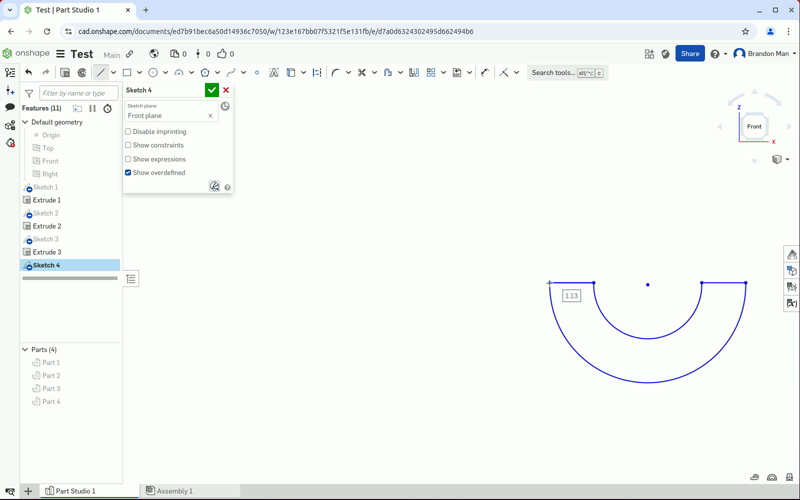
scroll(-6)
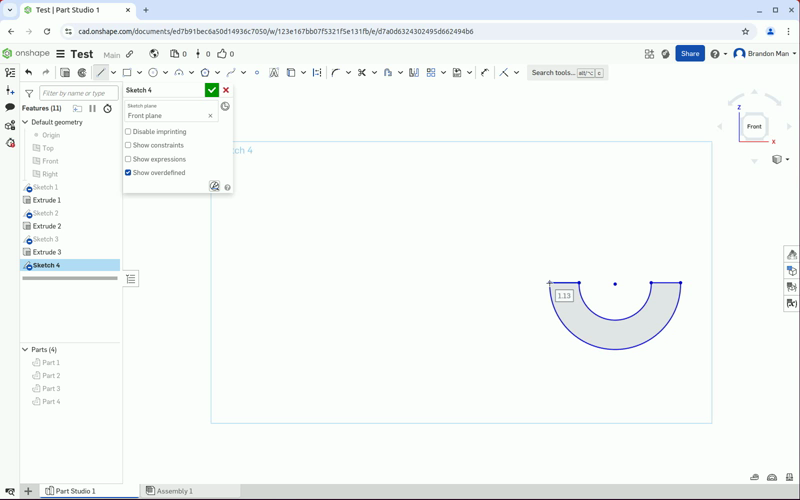
scroll(-6)
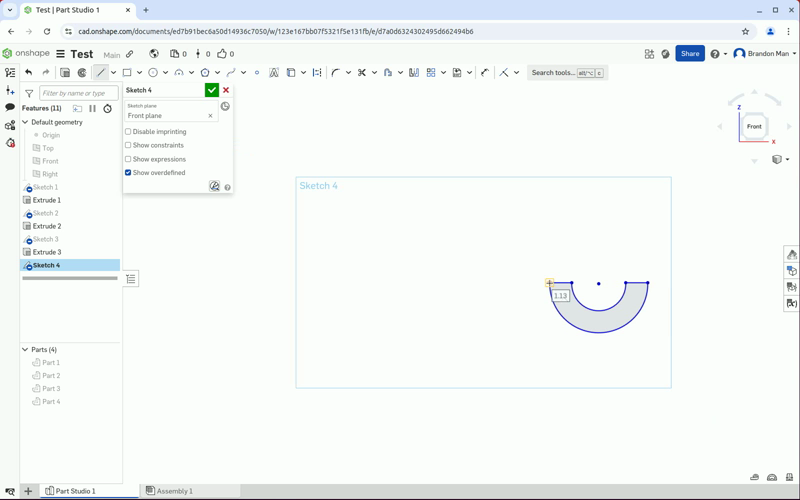
scroll(-6)
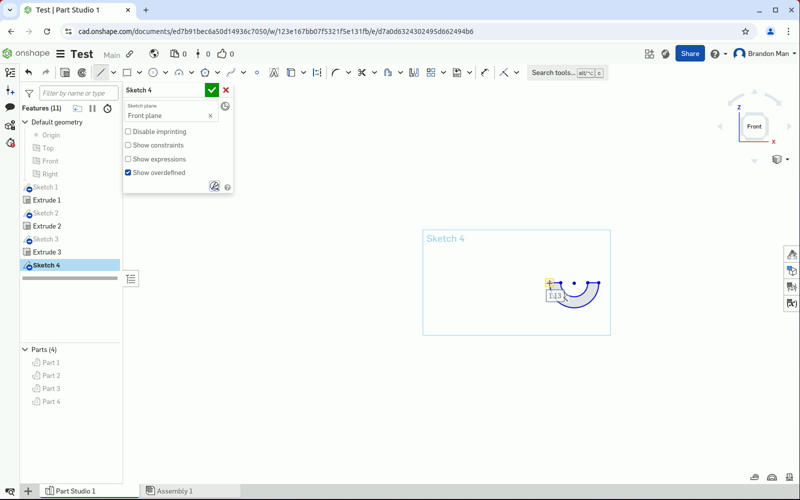
scroll(-6)
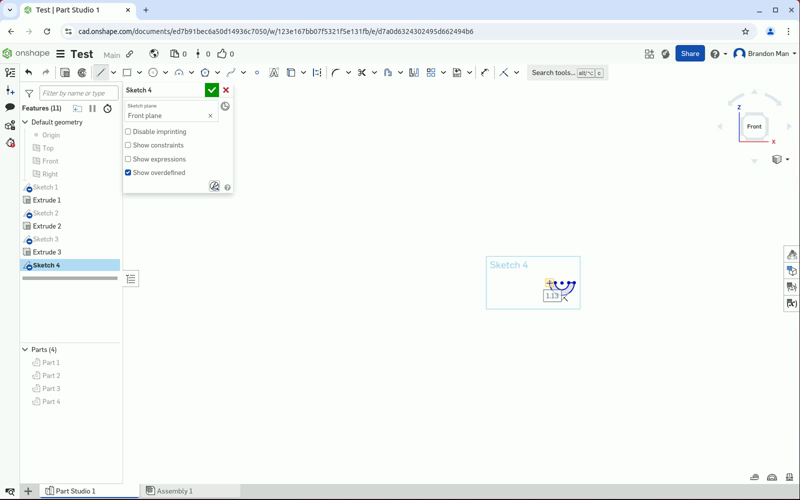
key(esc)
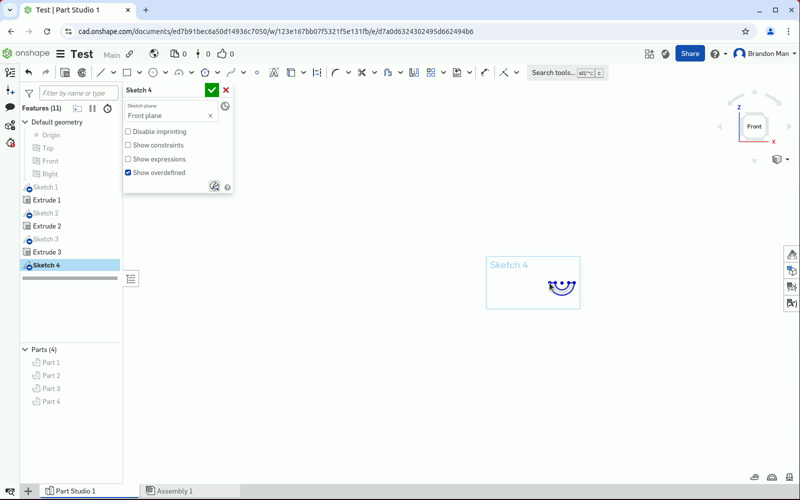
mouse_move(567, 288)
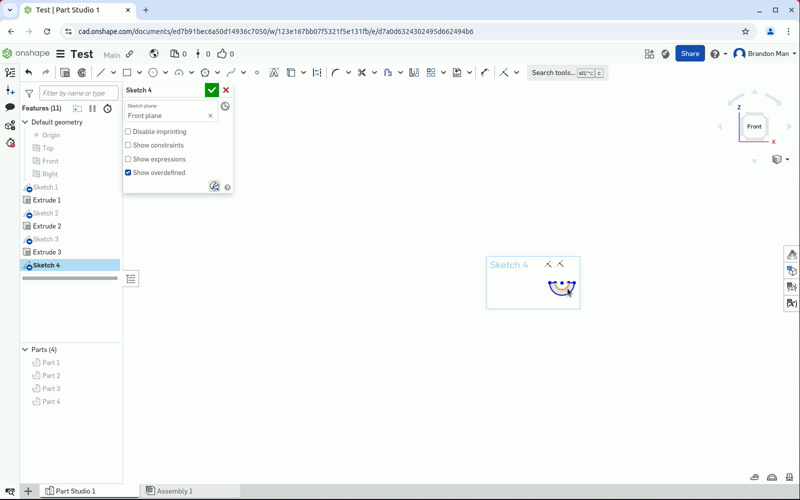
scroll(6)
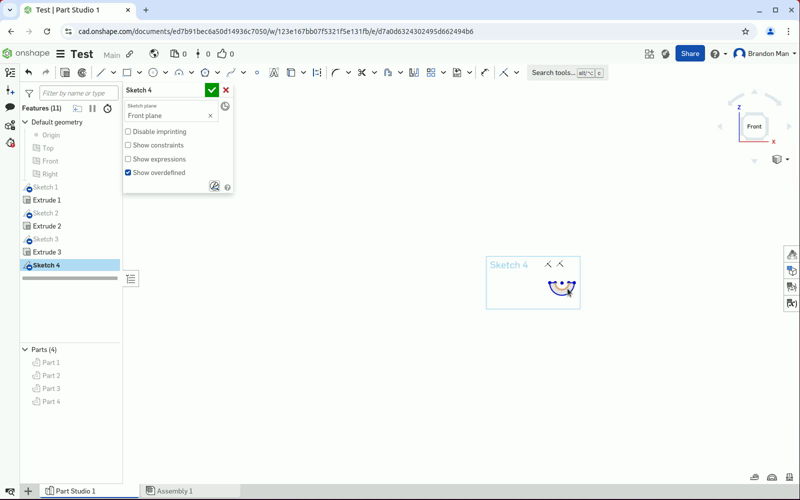
scroll(6)
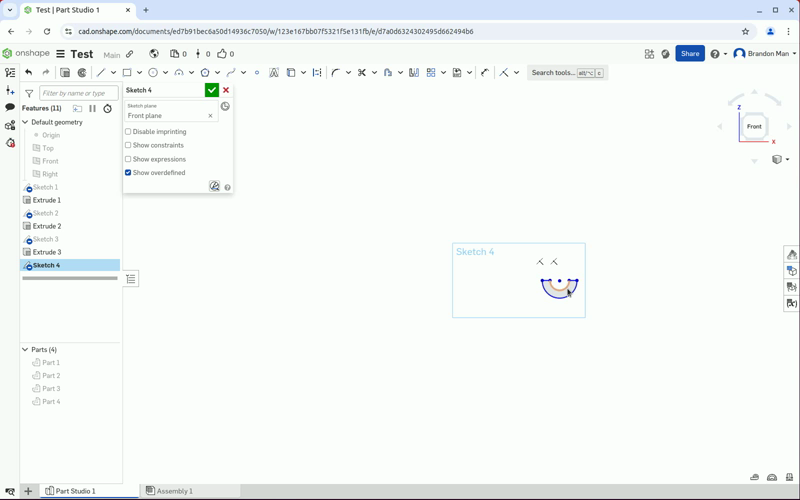
scroll(6)
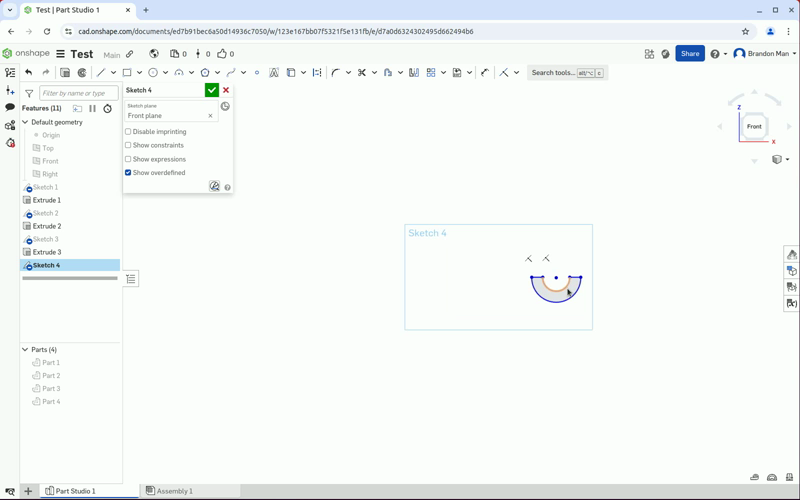
scroll(6)
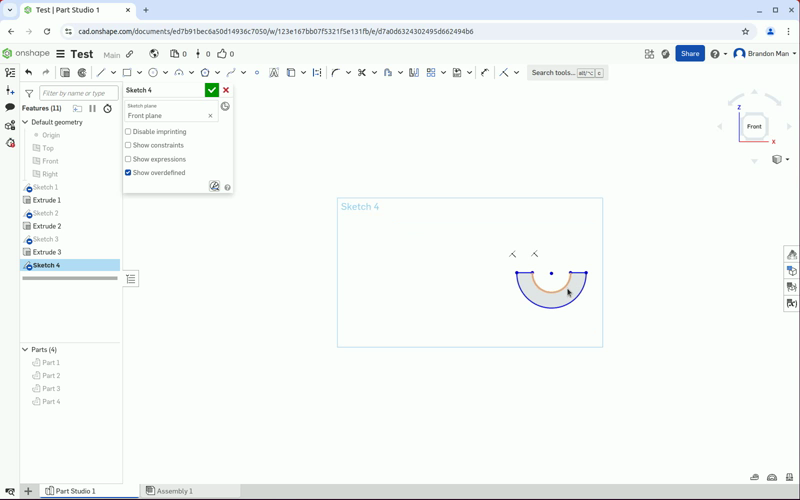
scroll(6)
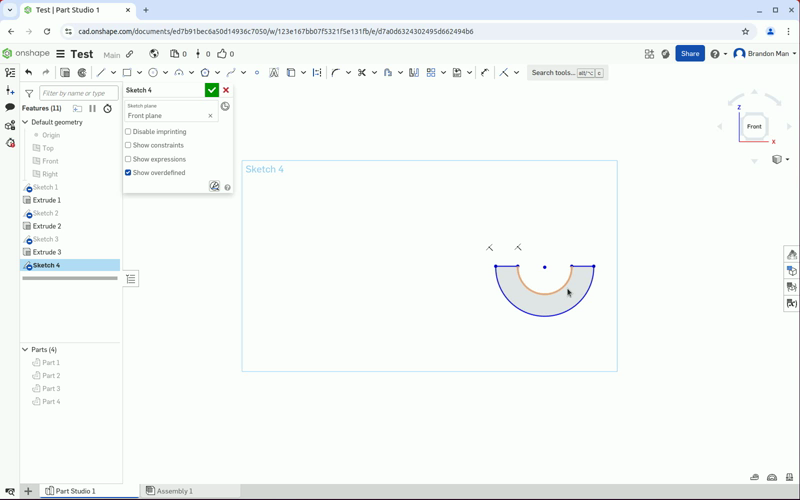
scroll(6)
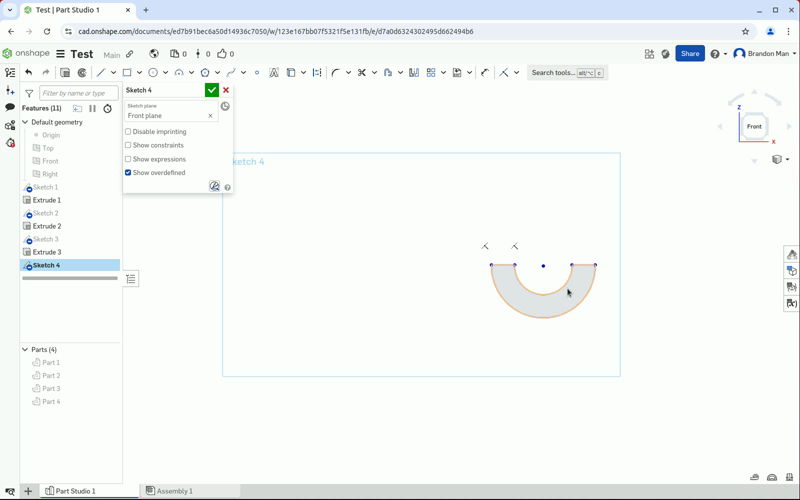
scroll(6)
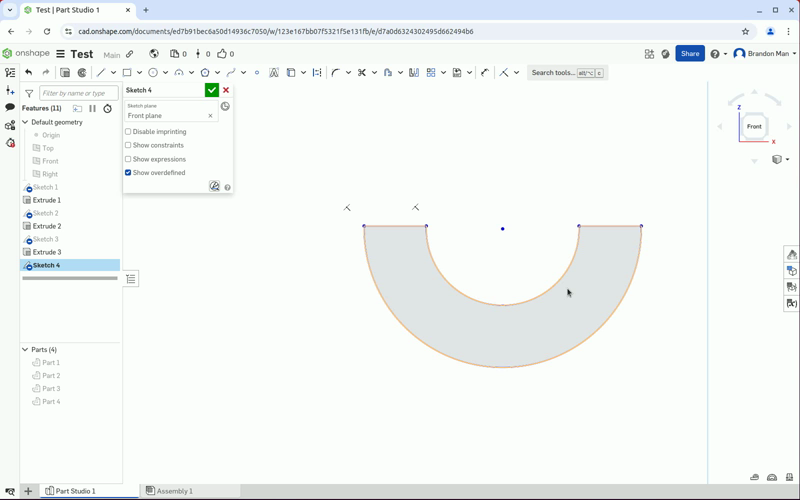
click(567, 288)
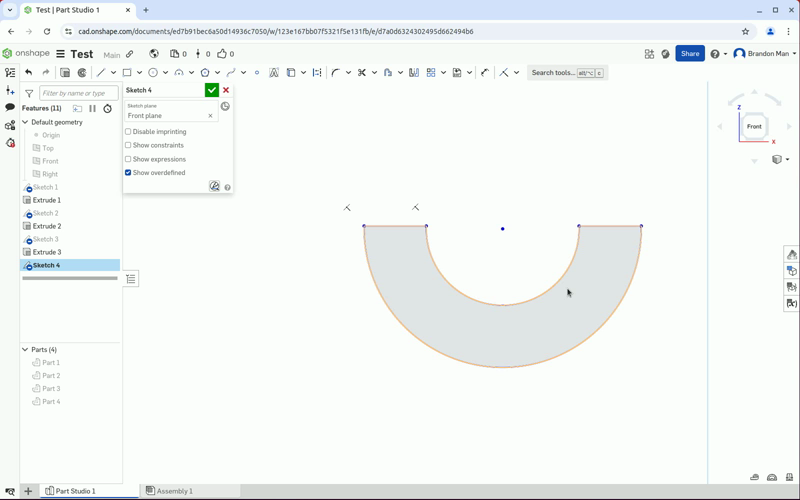
scroll(-6)
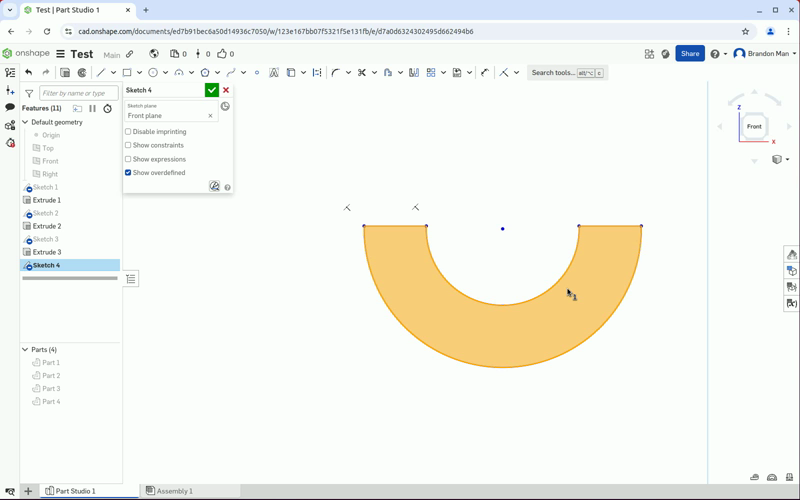
scroll(-6)
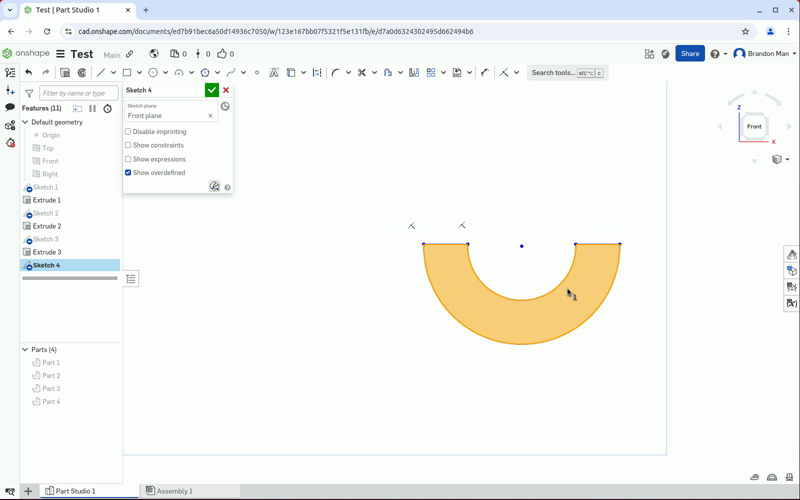
scroll(-6)
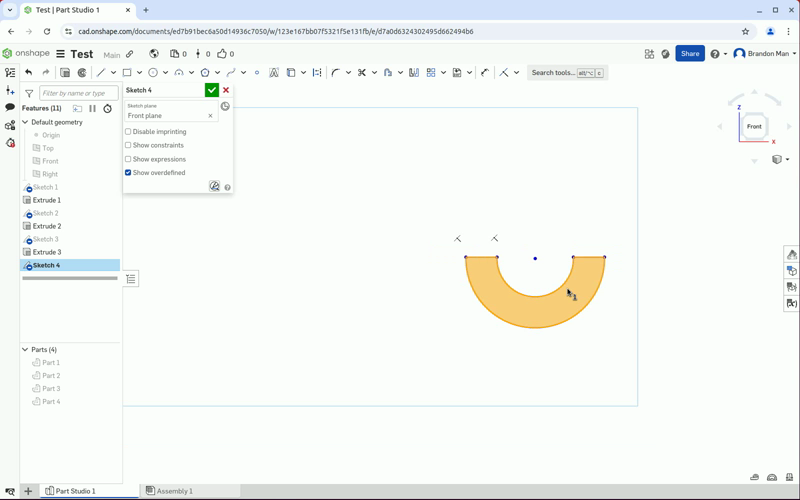
scroll(-6)
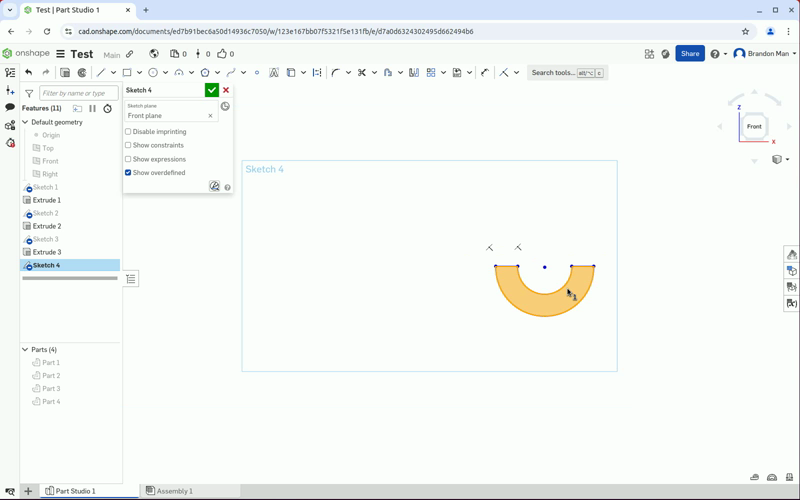
scroll(-6)
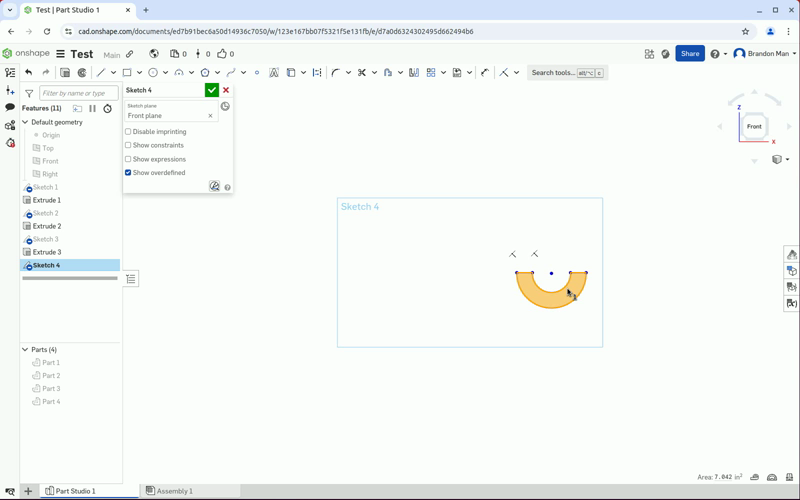
scroll(-6)
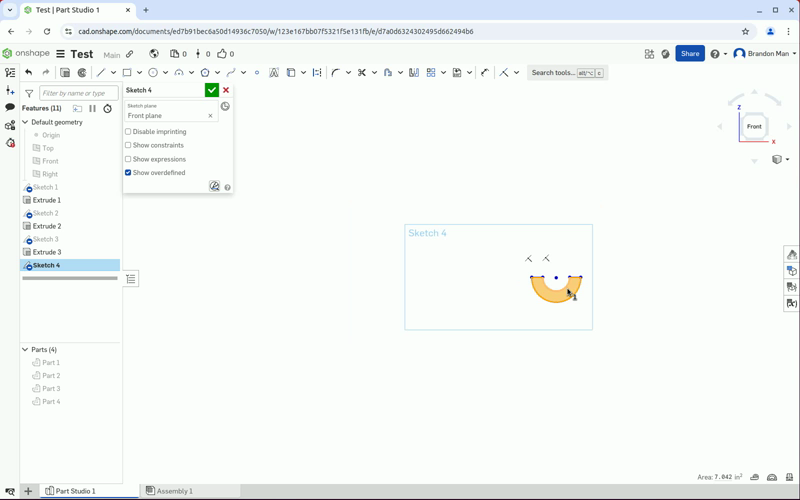
scroll(-6)
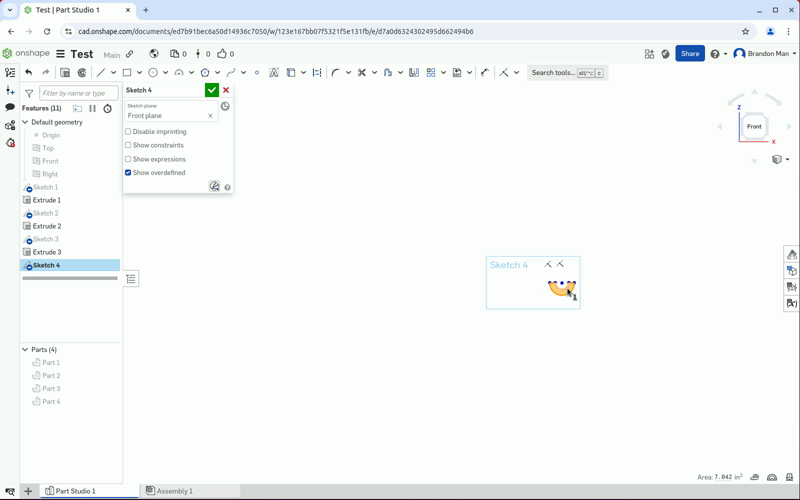
mouse_move(73, 352)
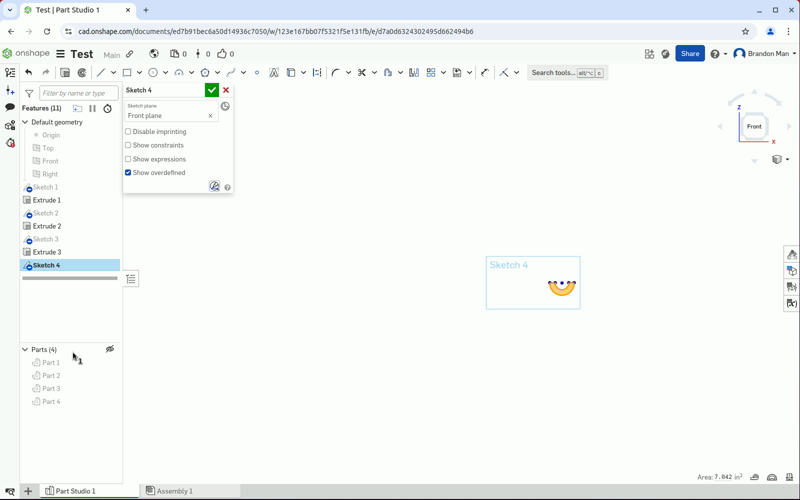
key(shift+y)
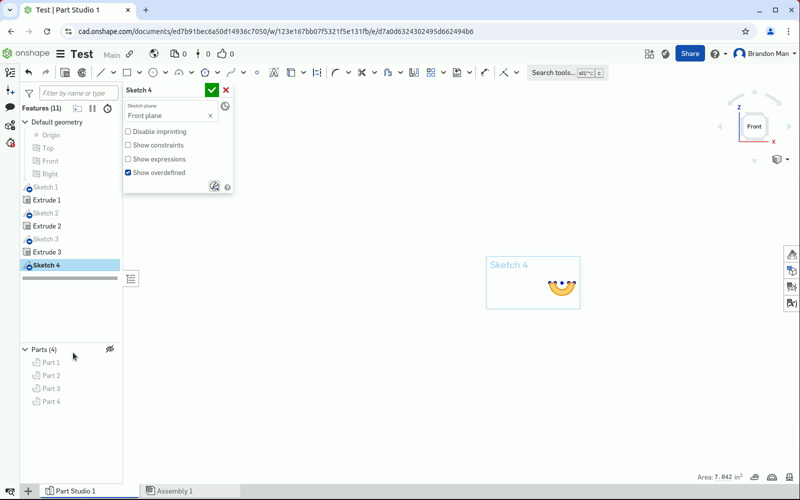
key(shift+e)
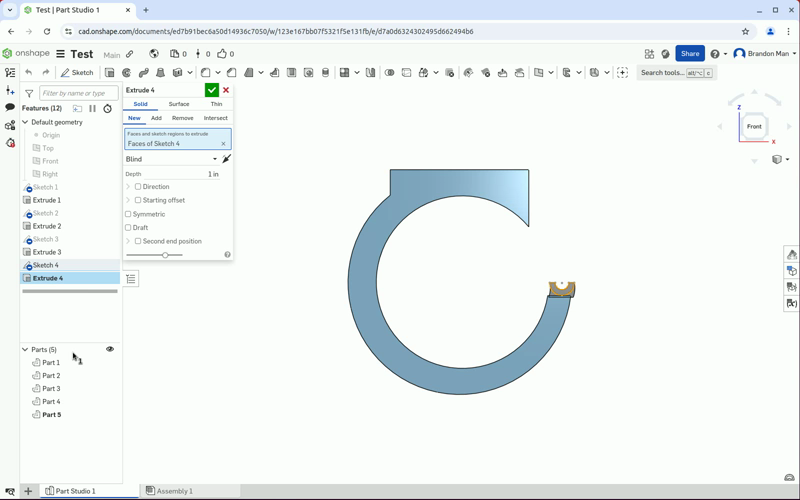
mouse_move(143, 106)
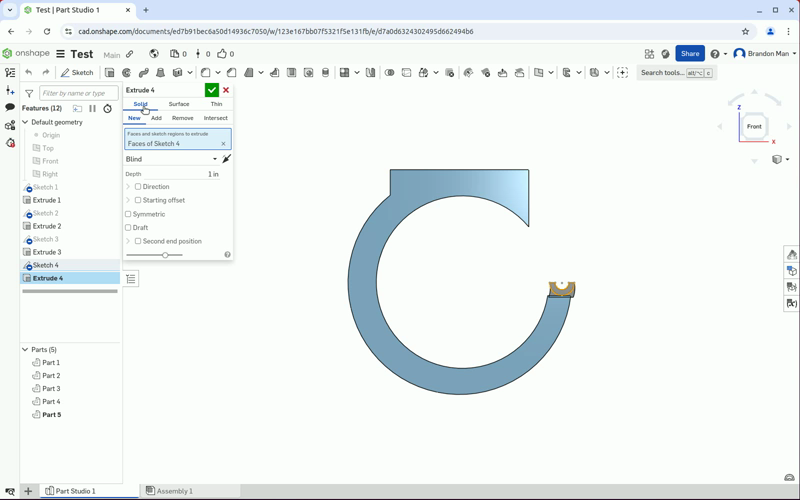
click(143, 106)
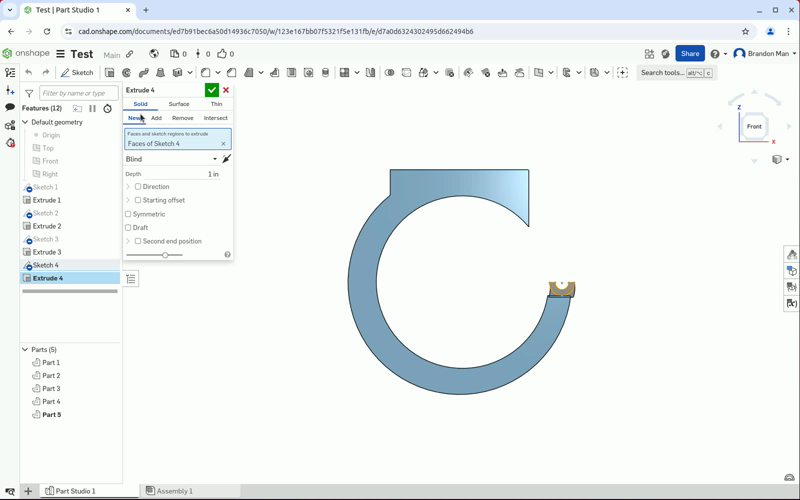
mouse_move(137, 120)
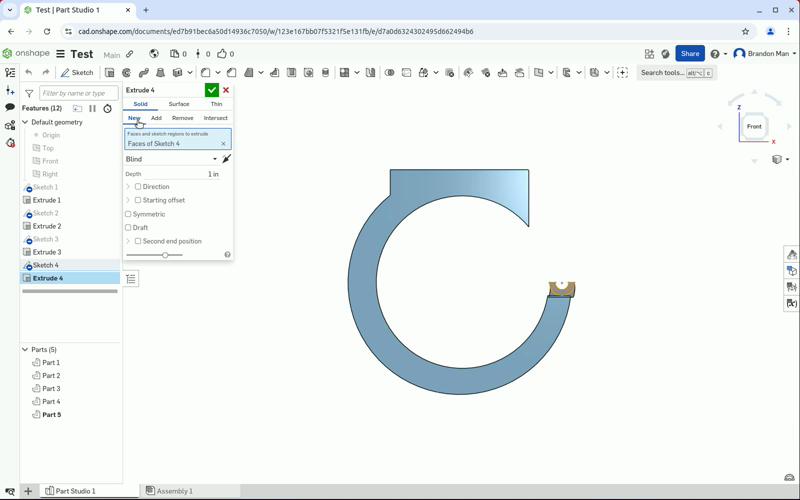
click(137, 120)
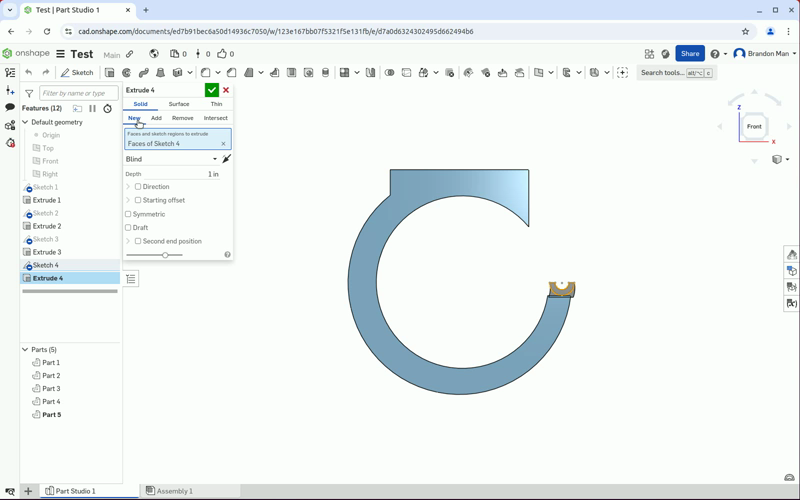
key(tab, 4)
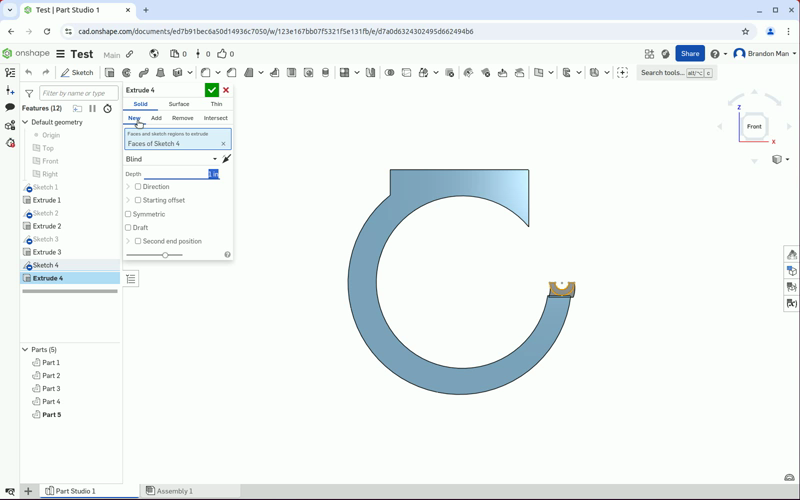
text(4.333)
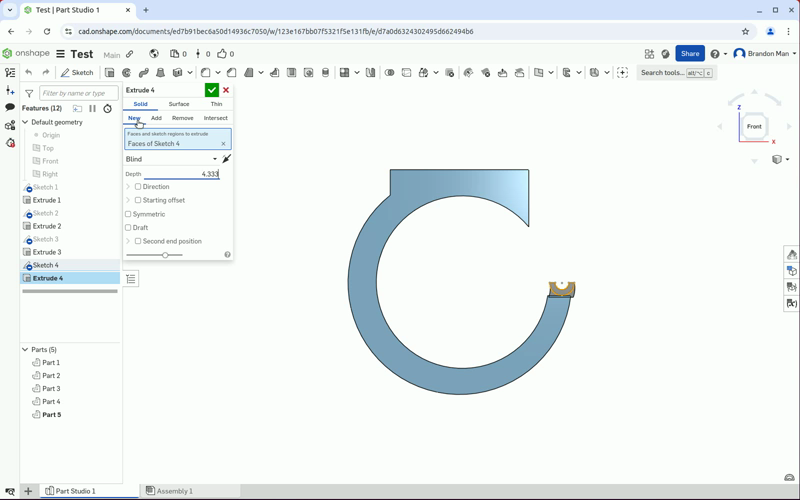
key(enter)
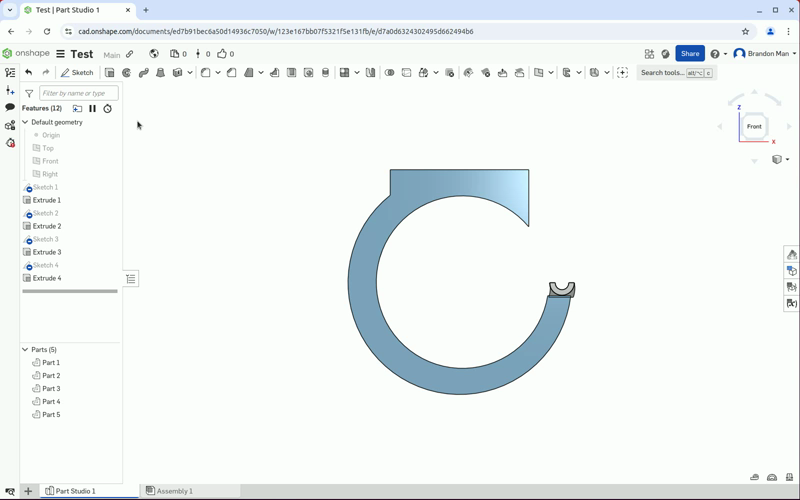
key(shift+h)
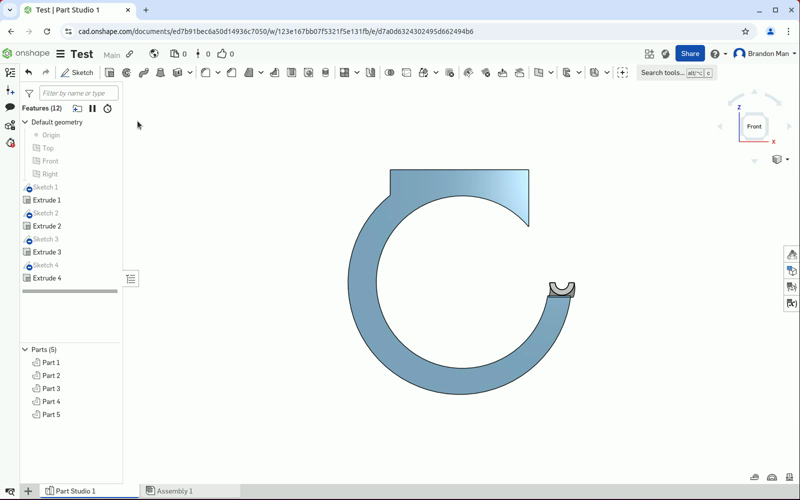
key(shift+h)
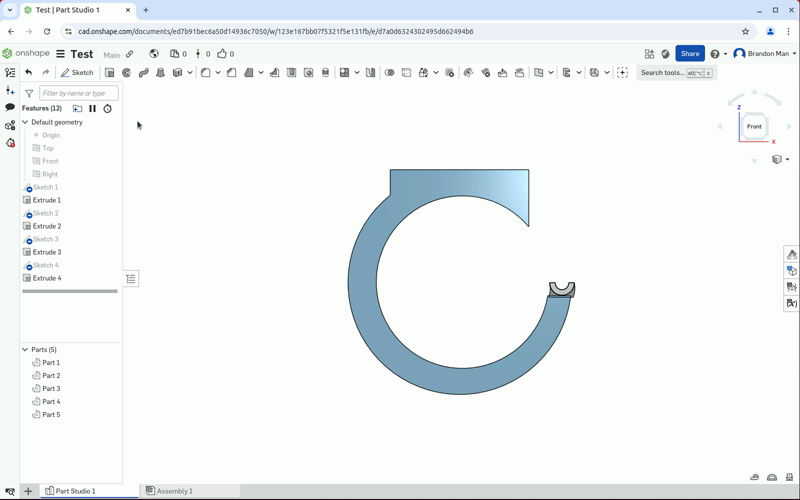
mouse_move(73, 189)
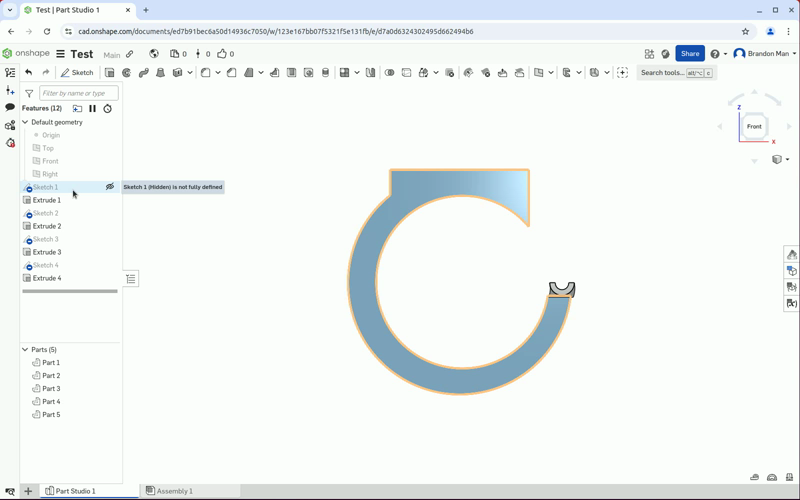
click(73, 189)
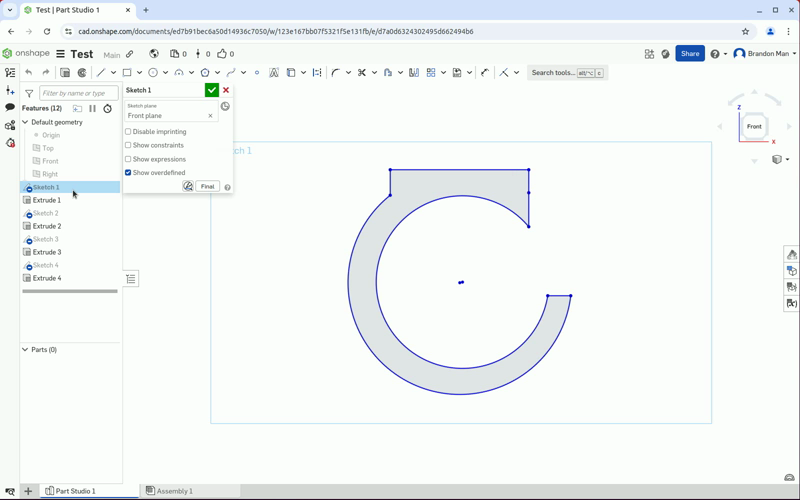
mouse_move(229, 92)
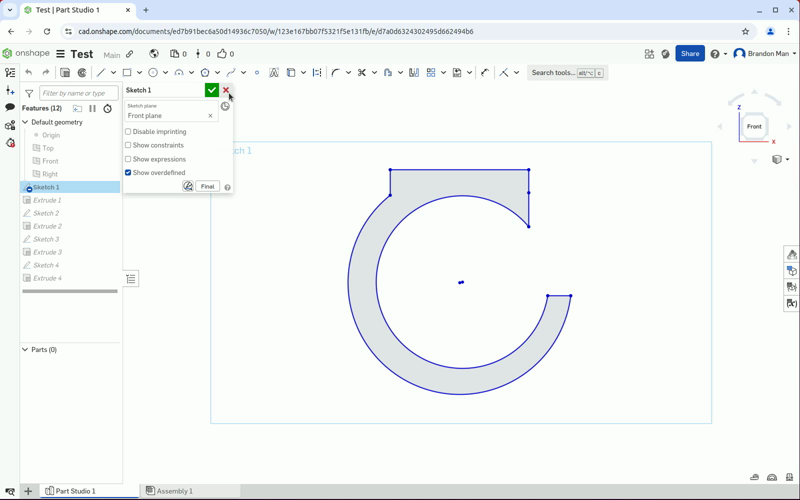
click(229, 92)
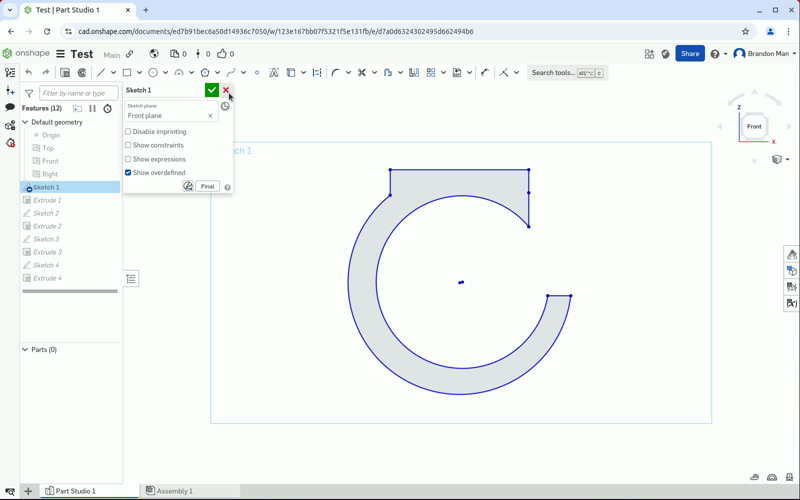
key(shift+s)
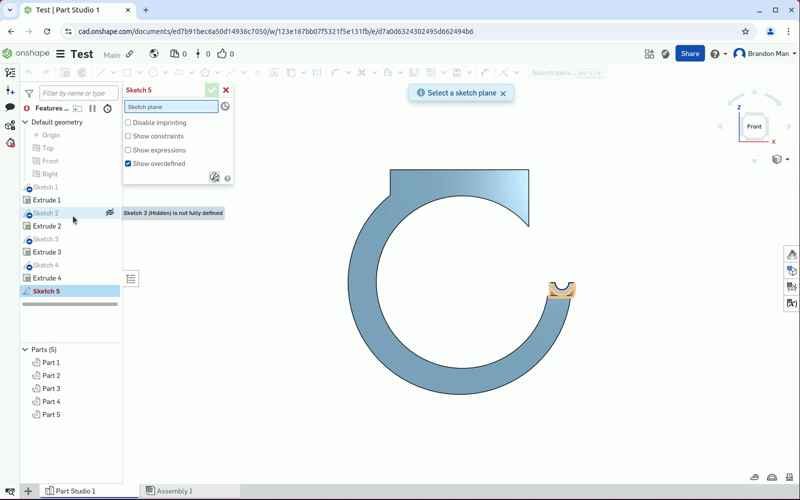
scroll(3)
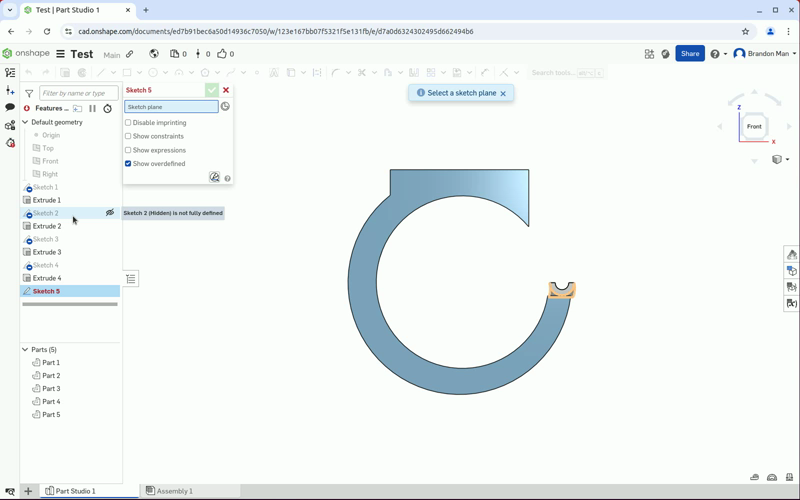
mouse_move(73, 163)
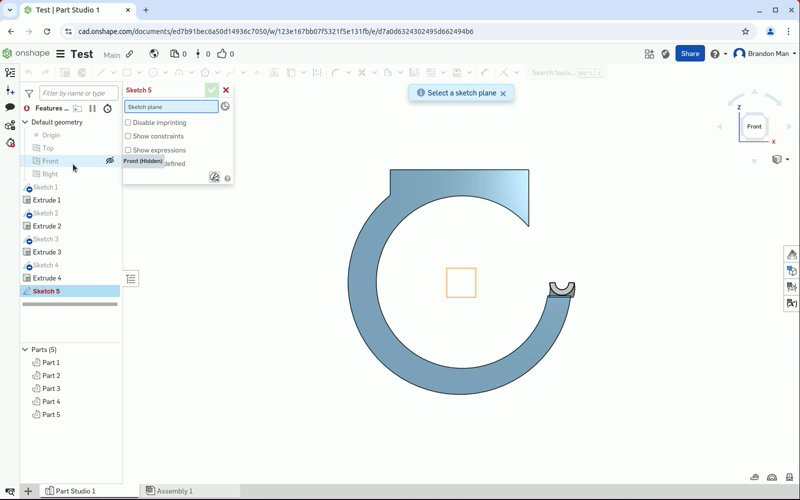
click(73, 163)
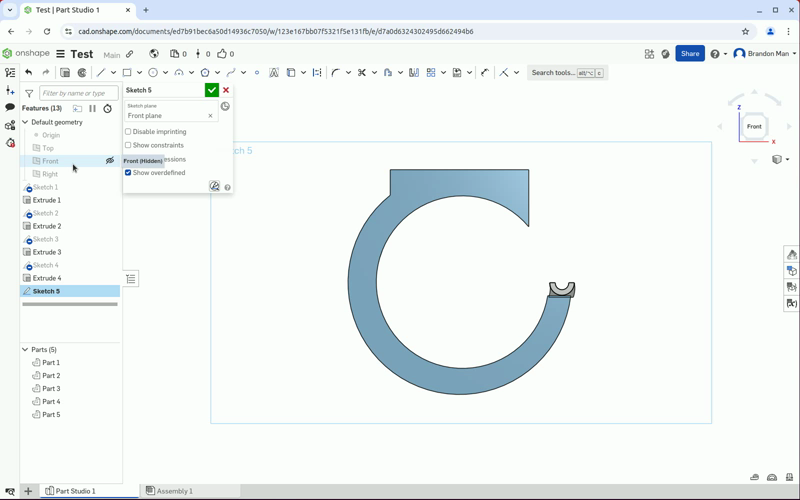
mouse_move(73, 352)
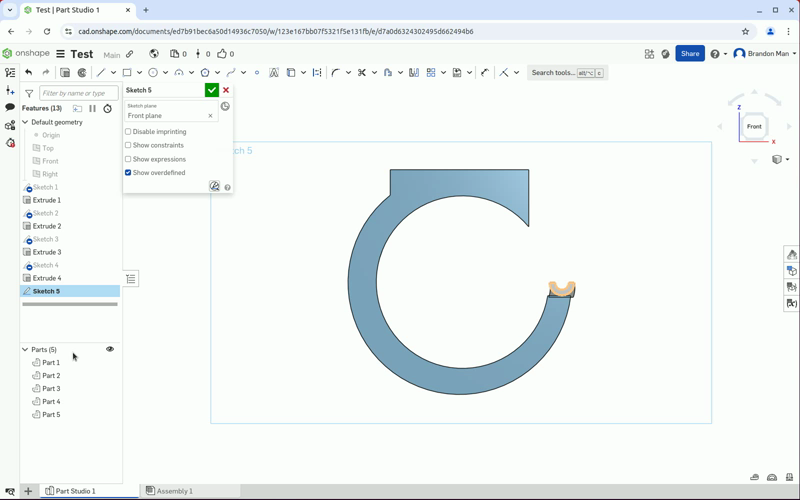
key(y)
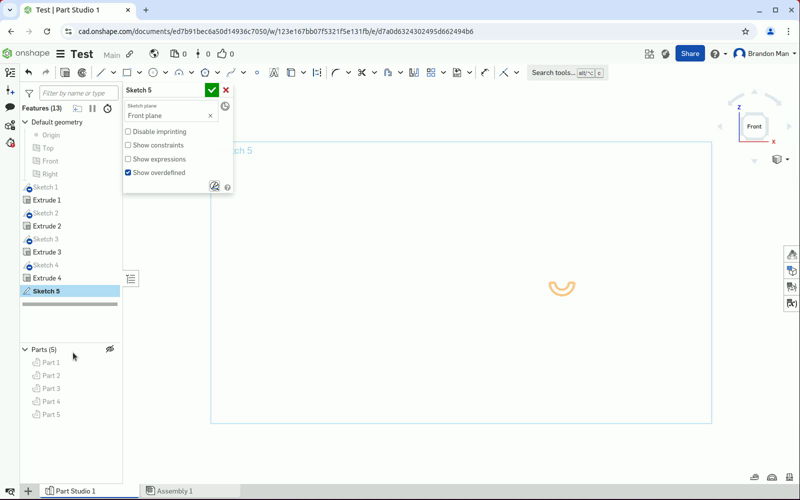
key(a)
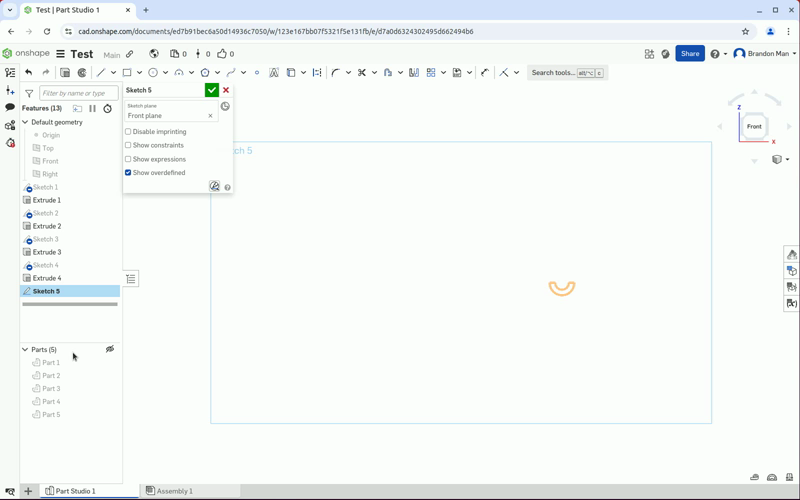
key_down(shift)
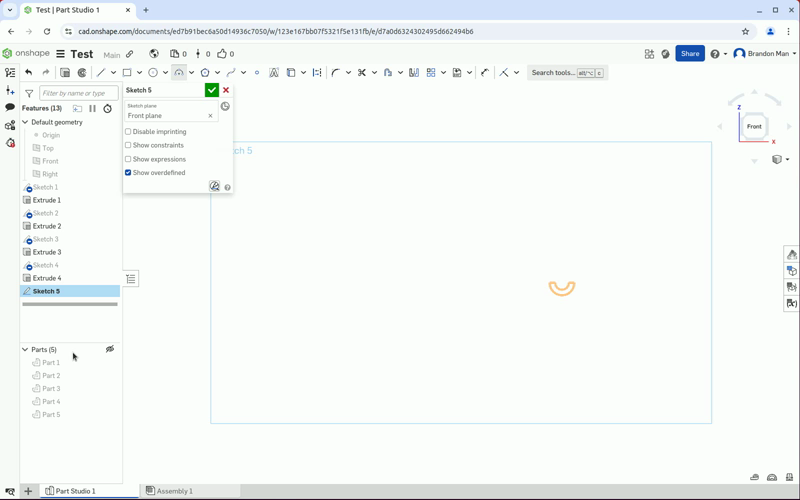
mouse_move(390, 195)
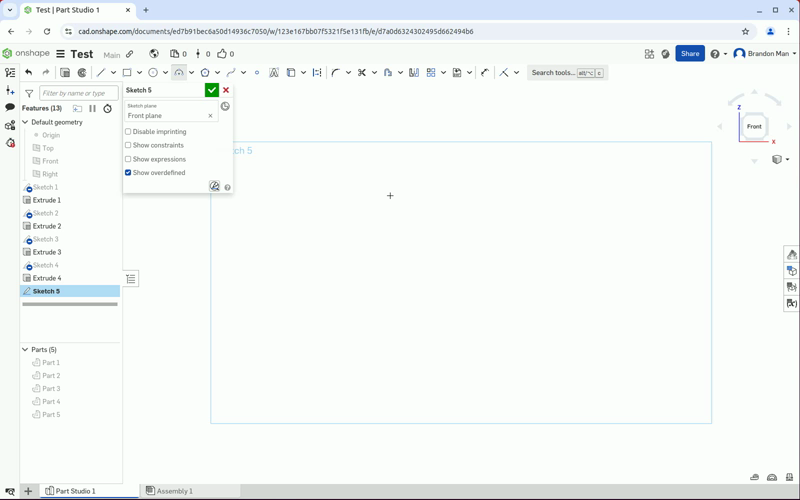
click(390, 195)
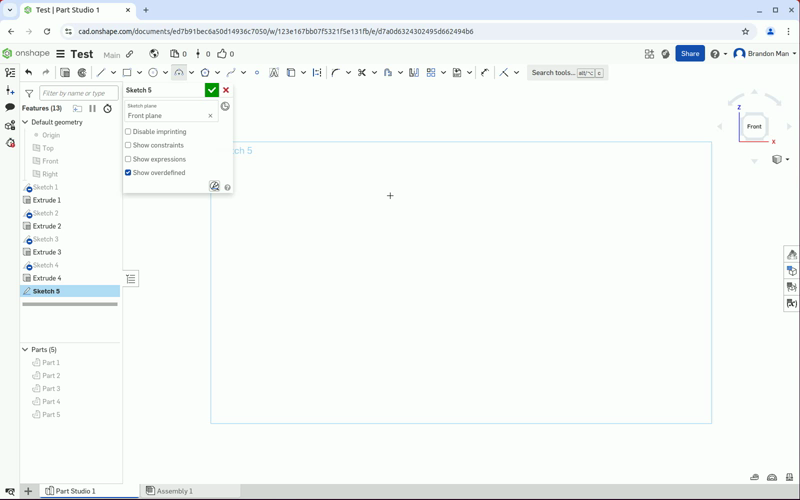
key_up(shift)
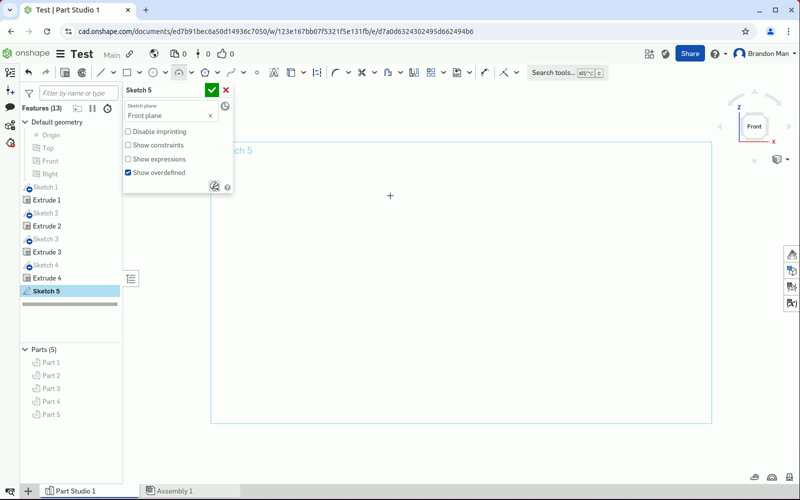
key_down(shift)
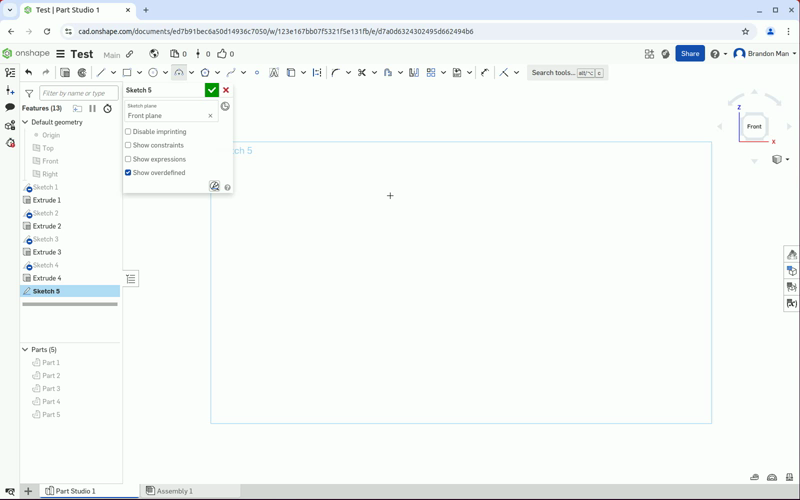
mouse_move(570, 295)
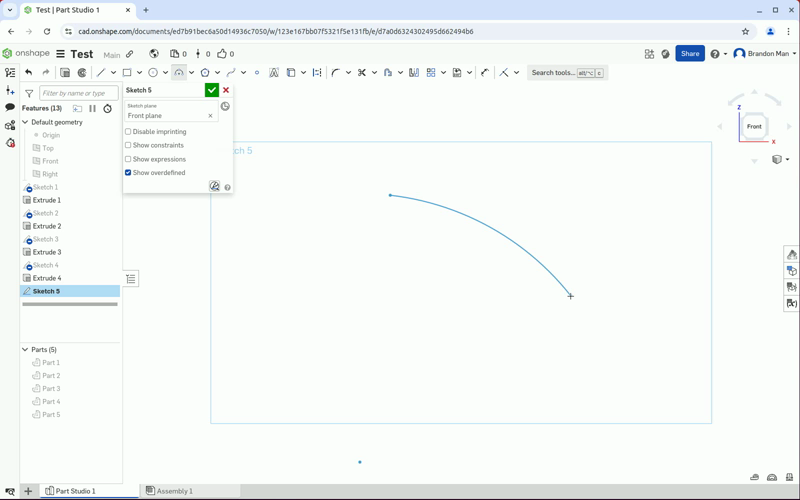
click(570, 295)
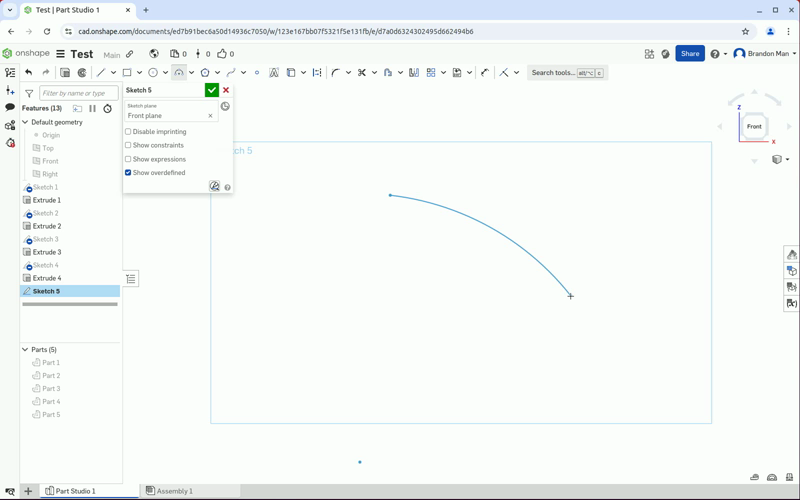
mouse_move(405, 380)
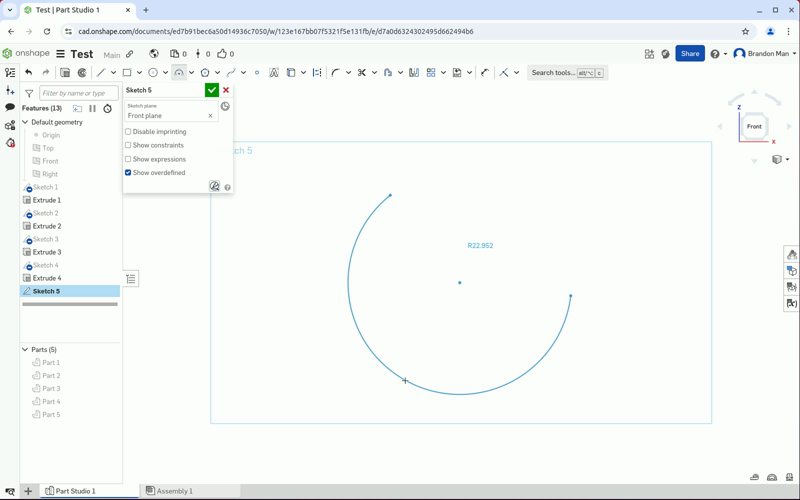
click(405, 380)
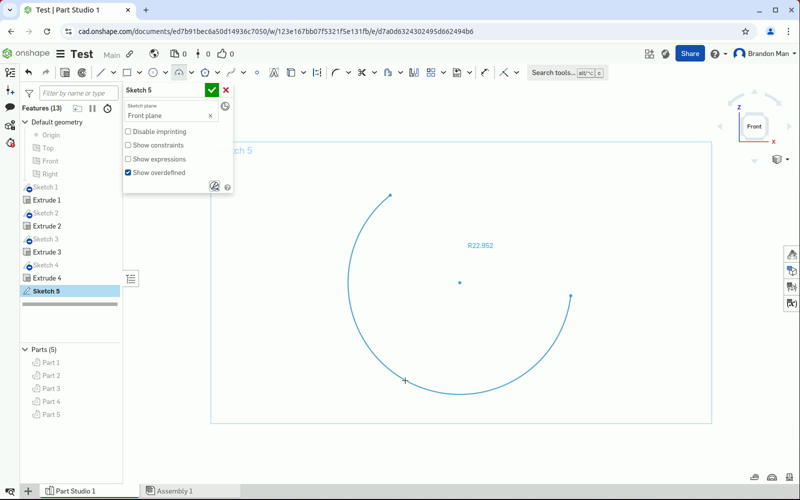
key_up(shift)
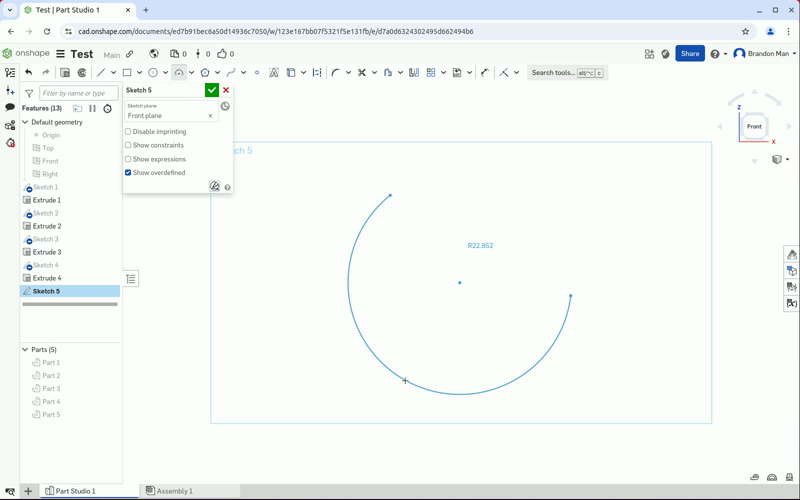
key(esc)
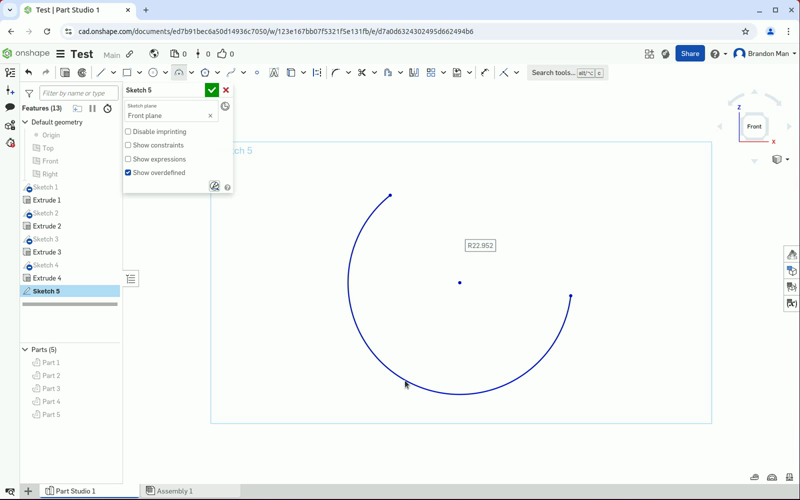
key(l)
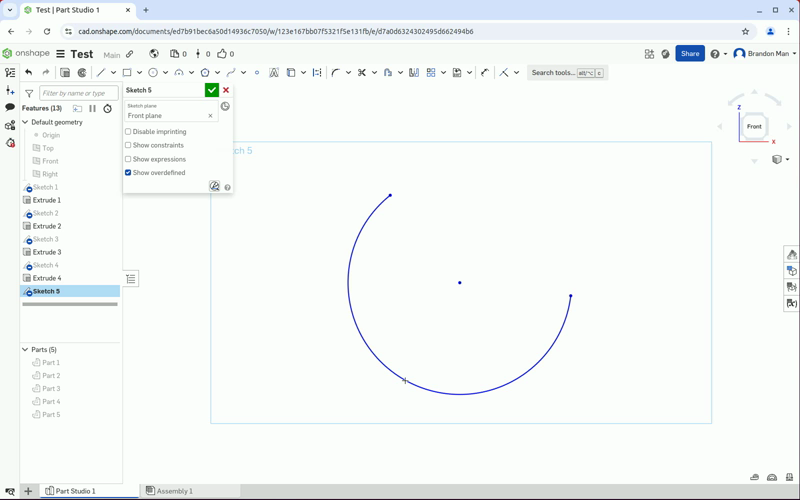
mouse_move(570, 295)
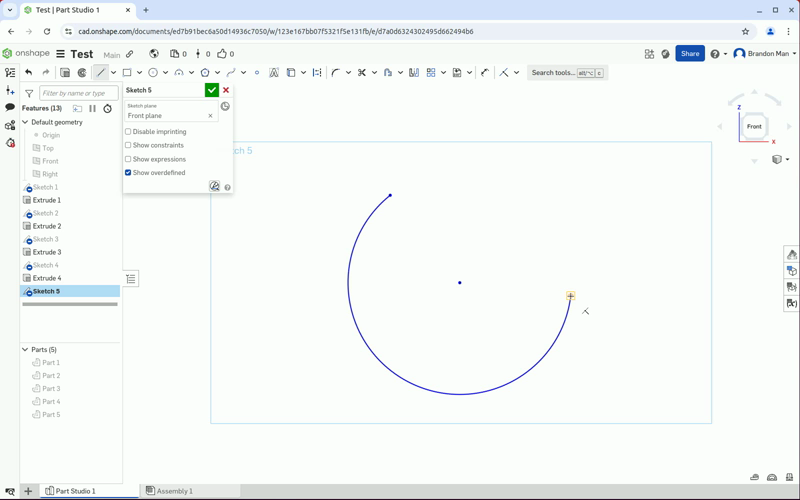
click(570, 295)
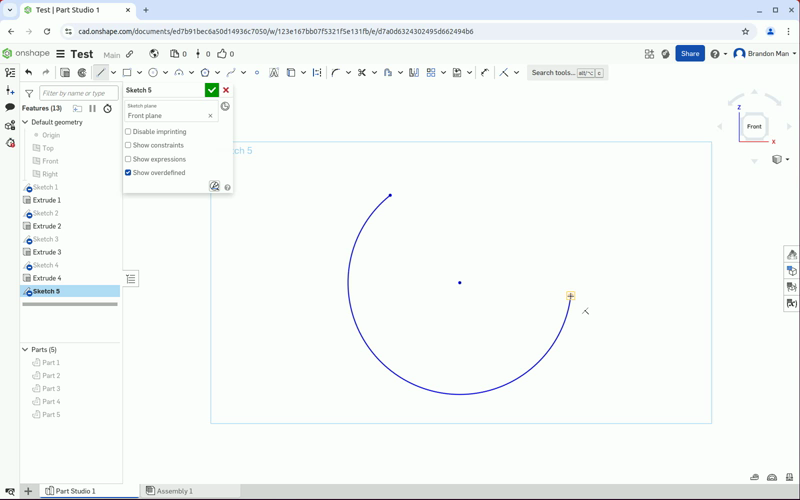
key_down(shift)
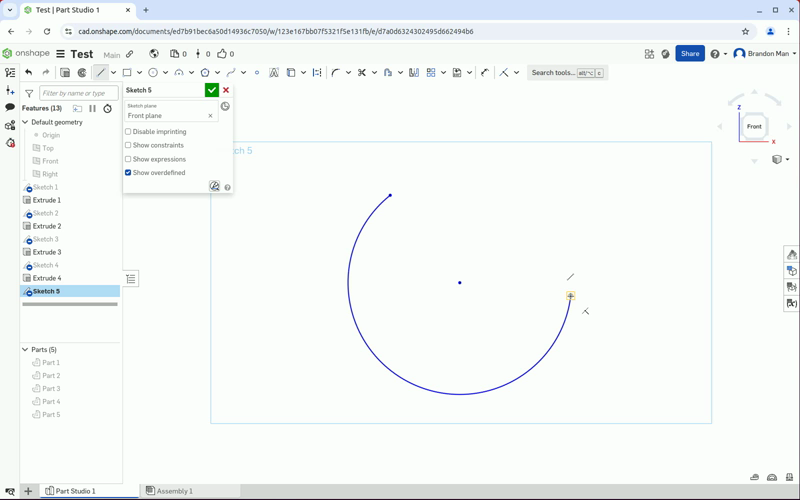
mouse_move(589, 295)
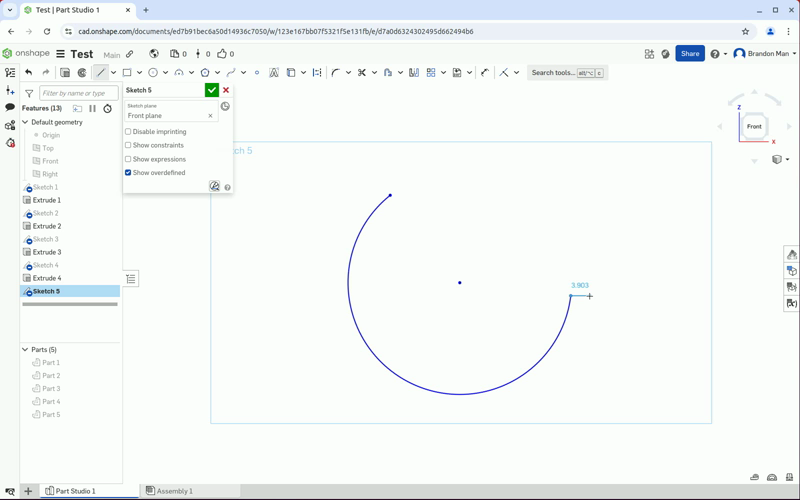
mouse_move(547, 295)
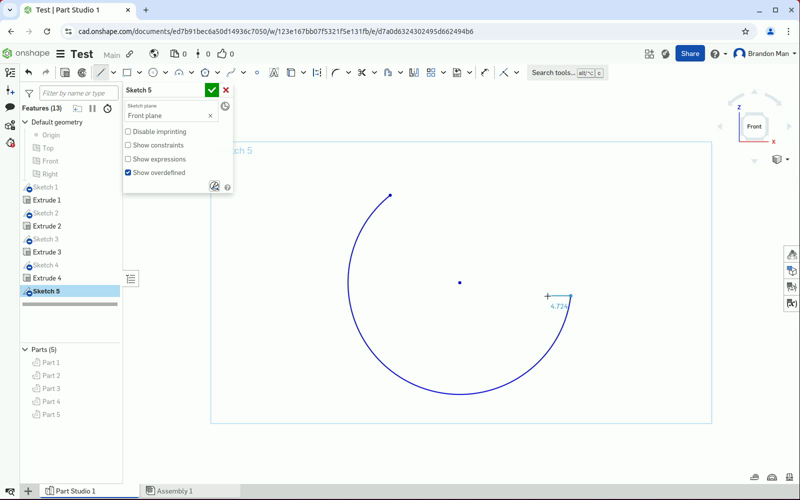
click(547, 295)
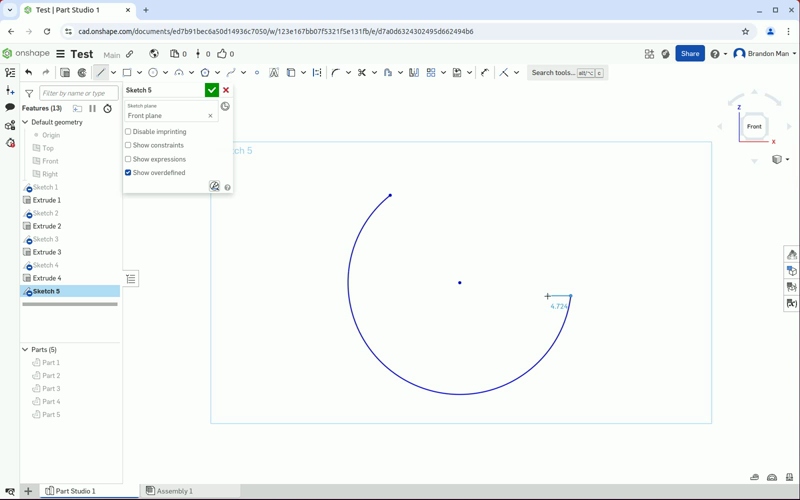
key_up(shift)
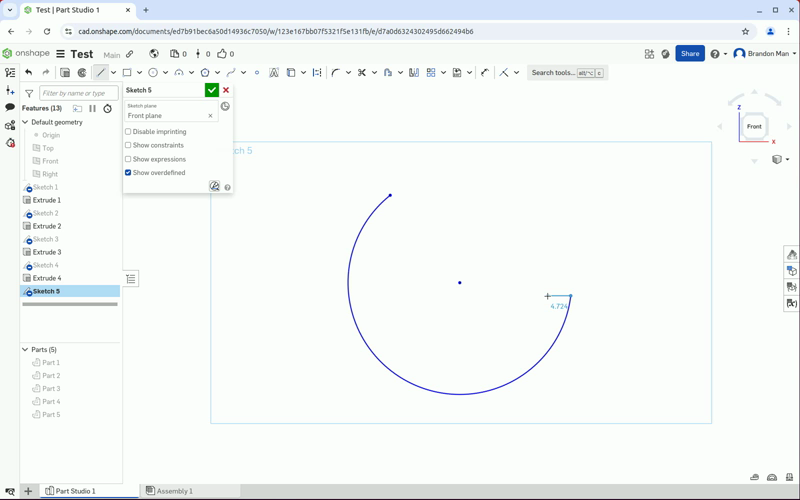
key(esc)
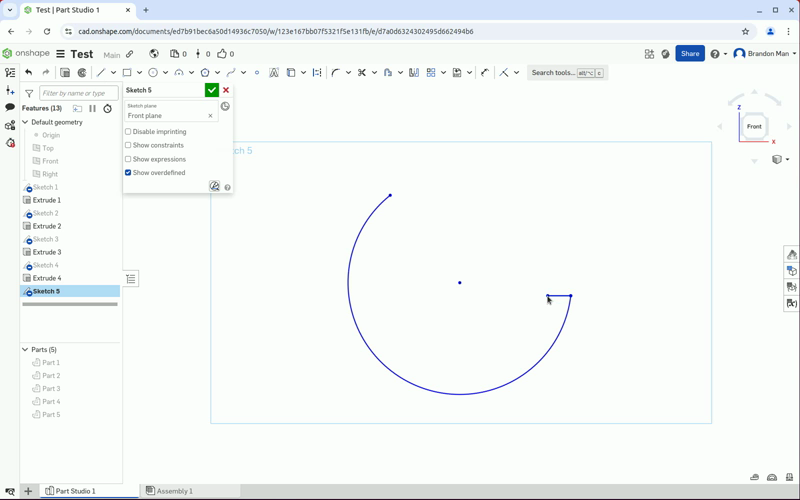
key(a)
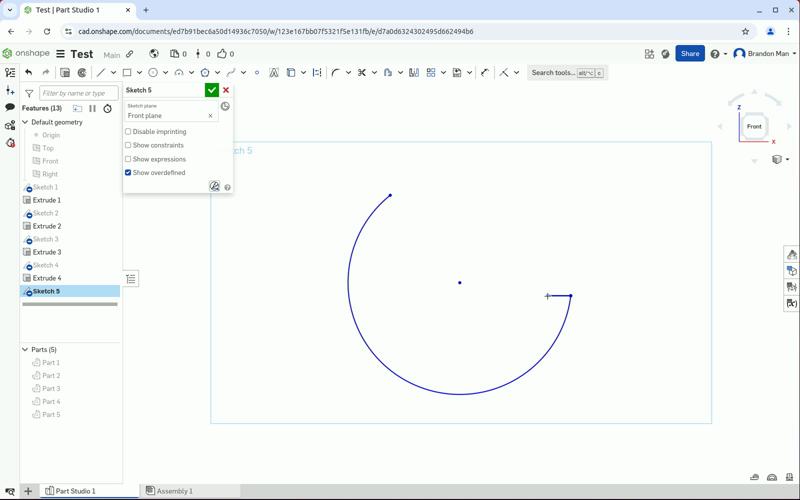
mouse_move(547, 295)
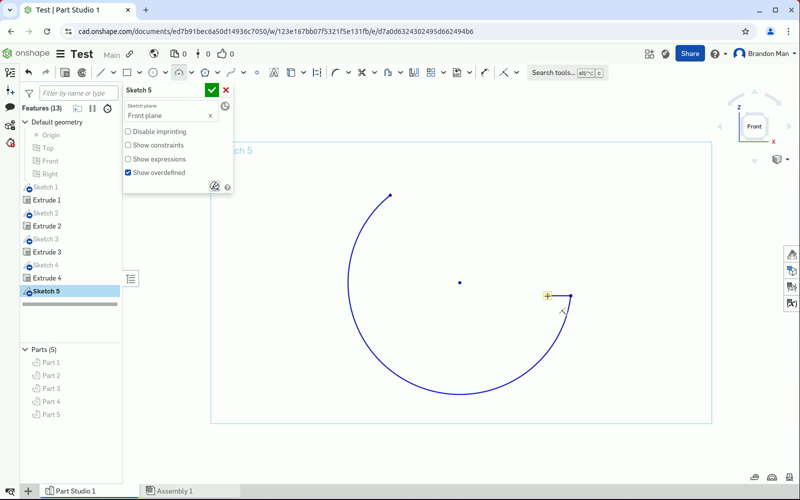
click(547, 295)
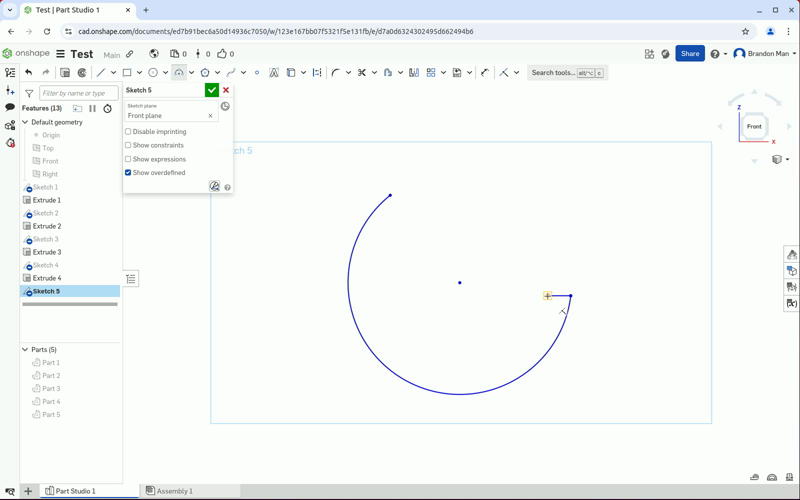
key_down(shift)
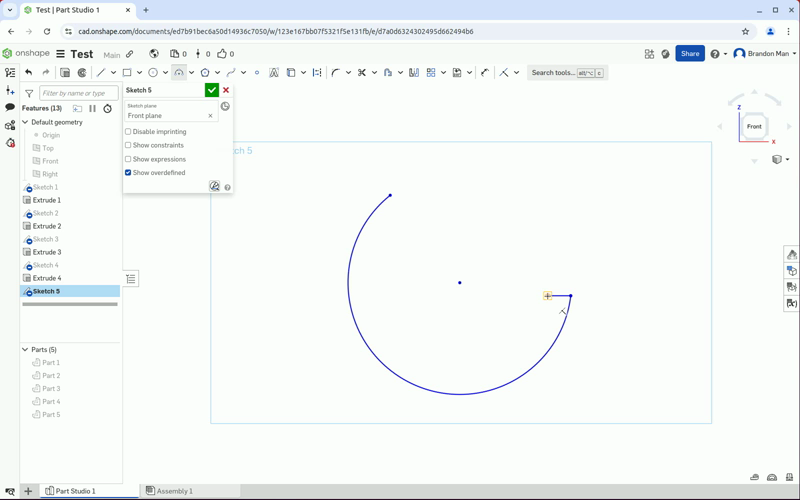
mouse_move(528, 226)
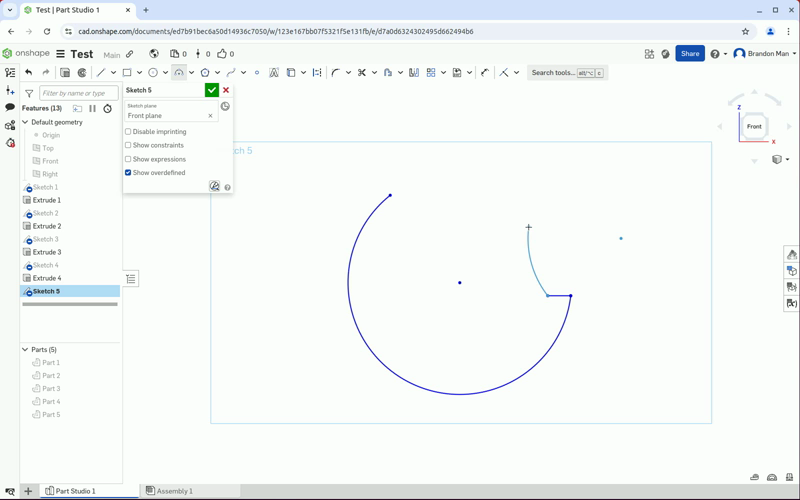
click(528, 226)
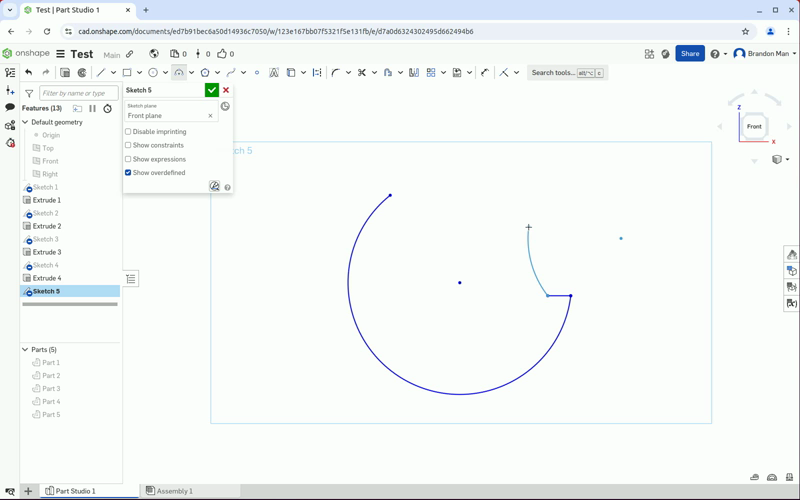
mouse_move(379, 304)
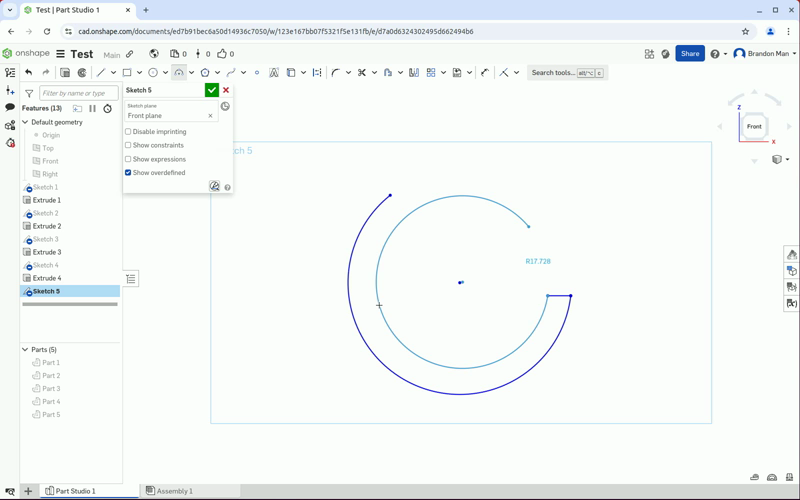
click(379, 304)
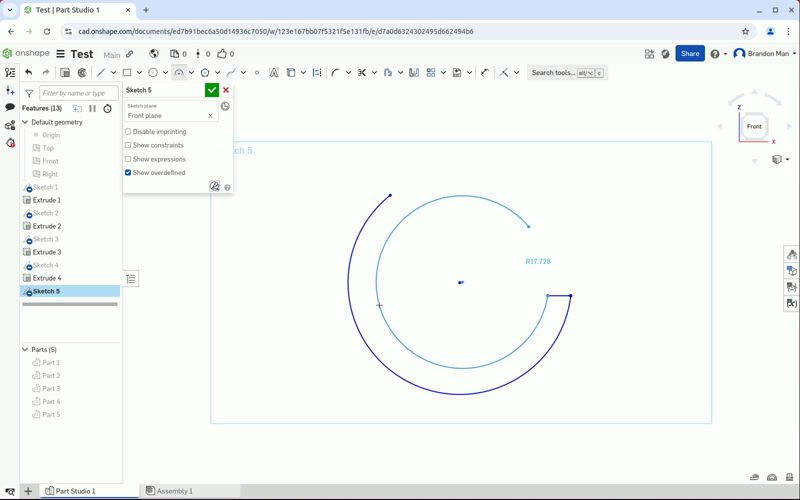
key_up(shift)
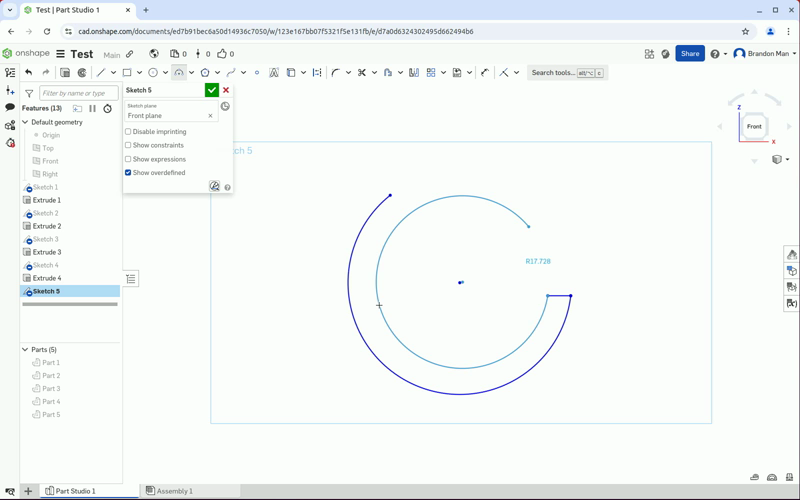
key(esc)
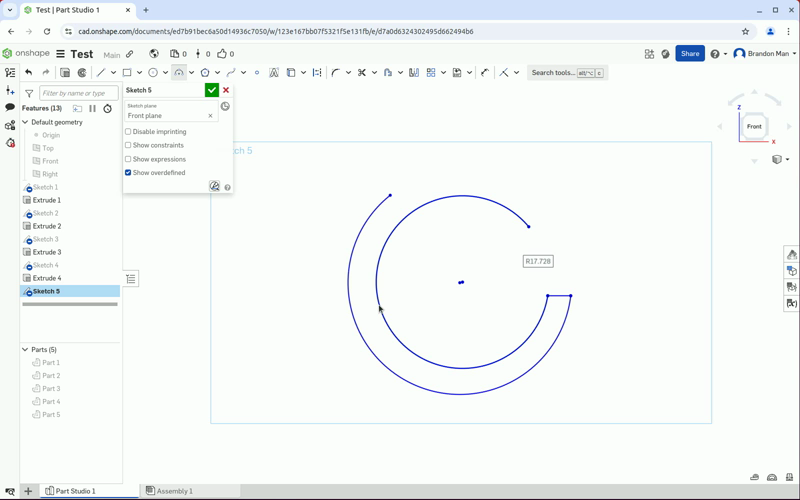
key(l)
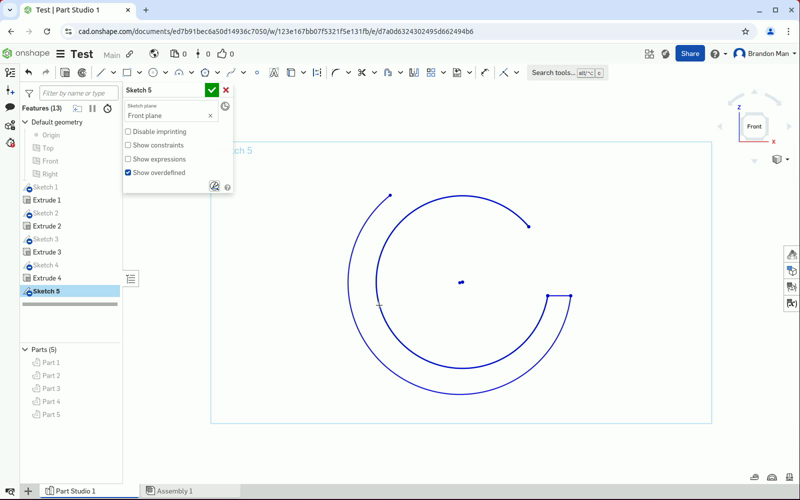
mouse_move(528, 226)
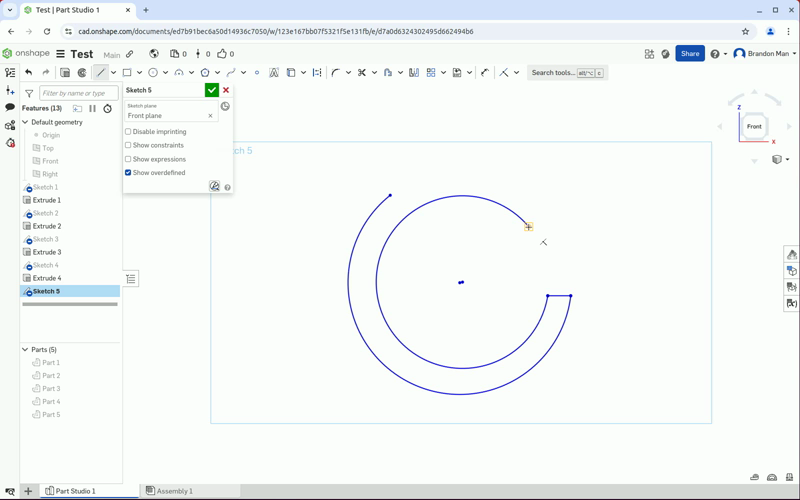
click(528, 226)
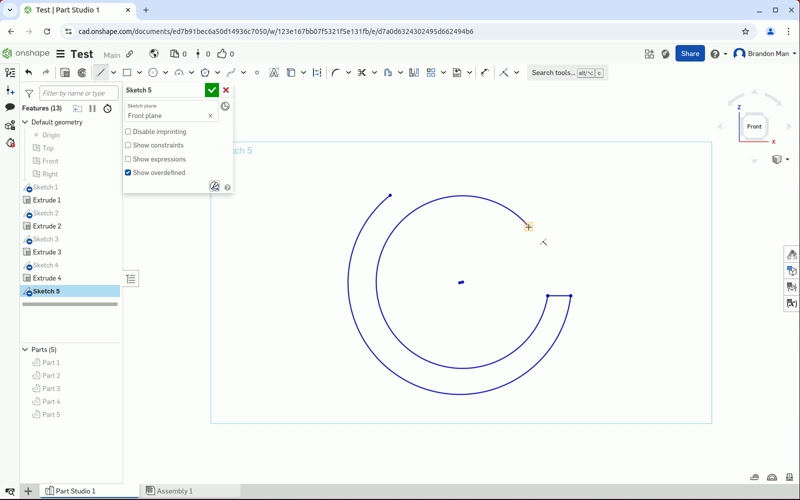
key_down(shift)
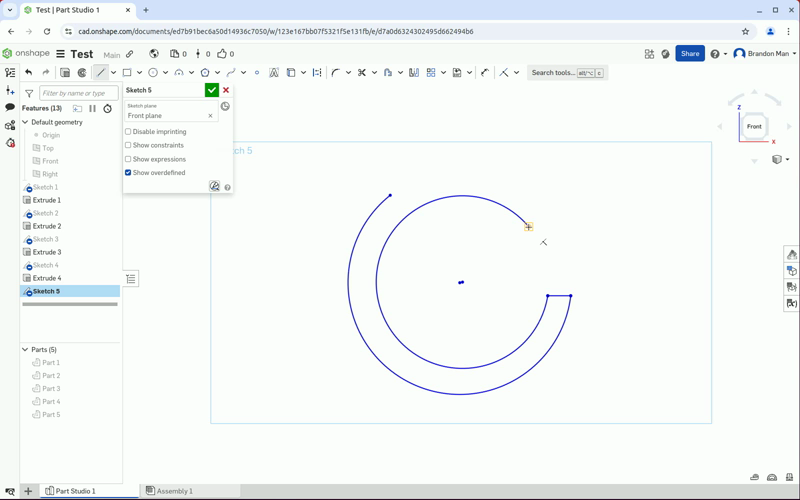
mouse_move(558, 226)
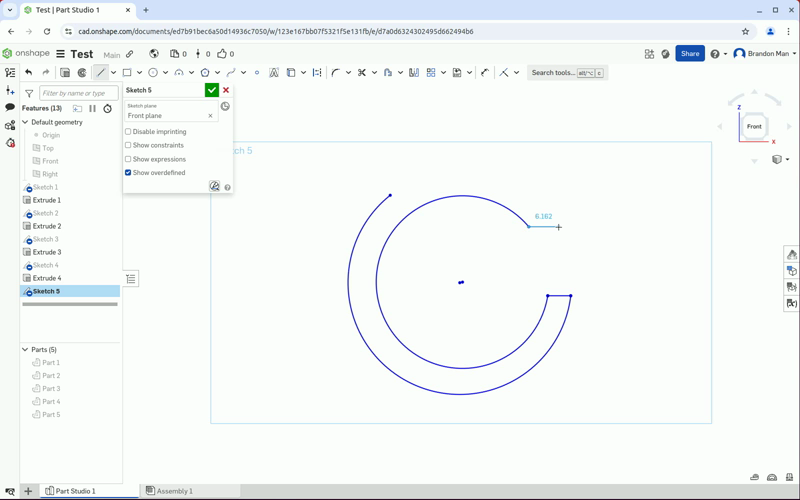
mouse_move(528, 192)
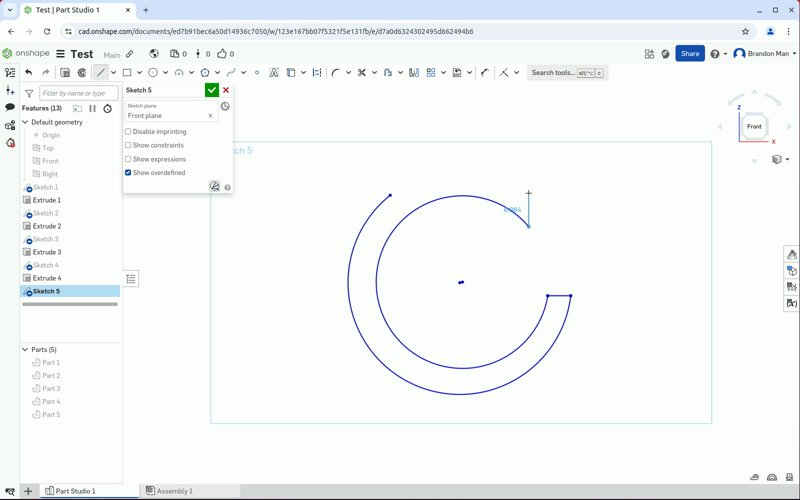
click(528, 192)
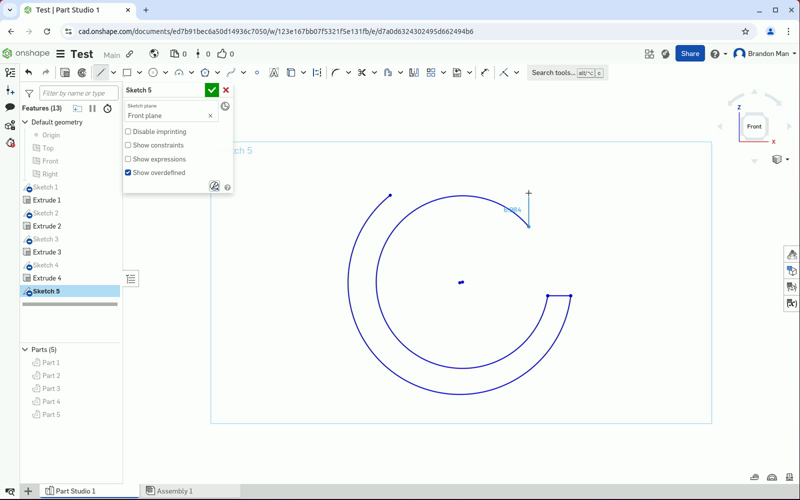
key_up(shift)
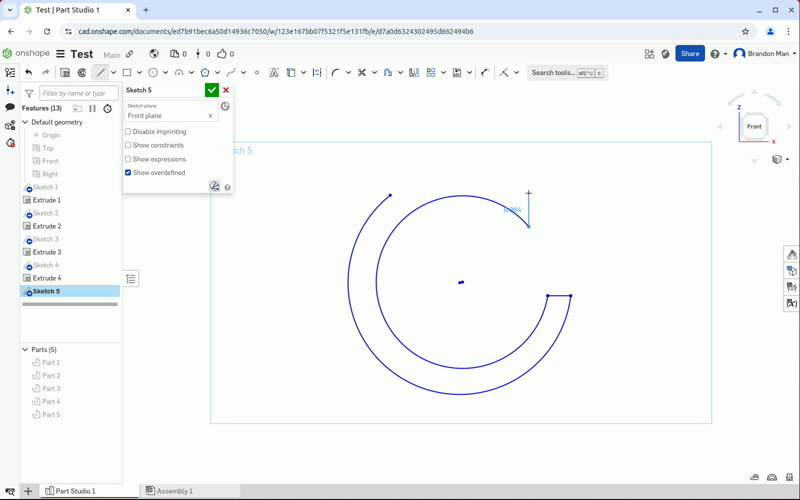
key_down(shift)
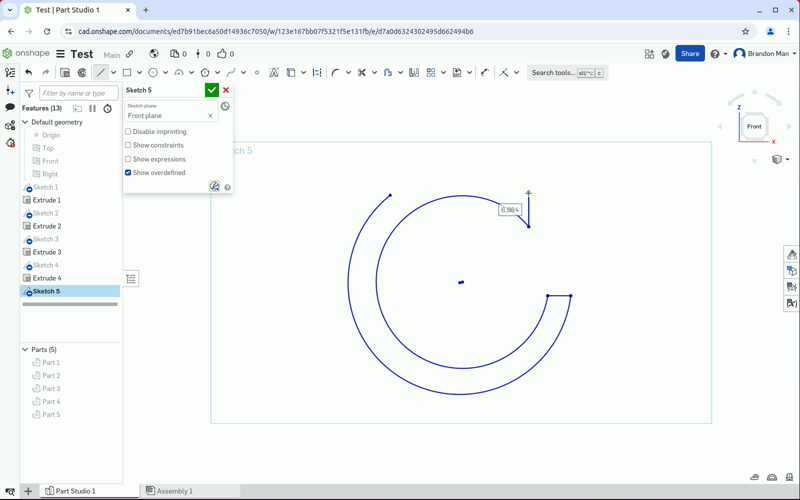
mouse_move(558, 192)
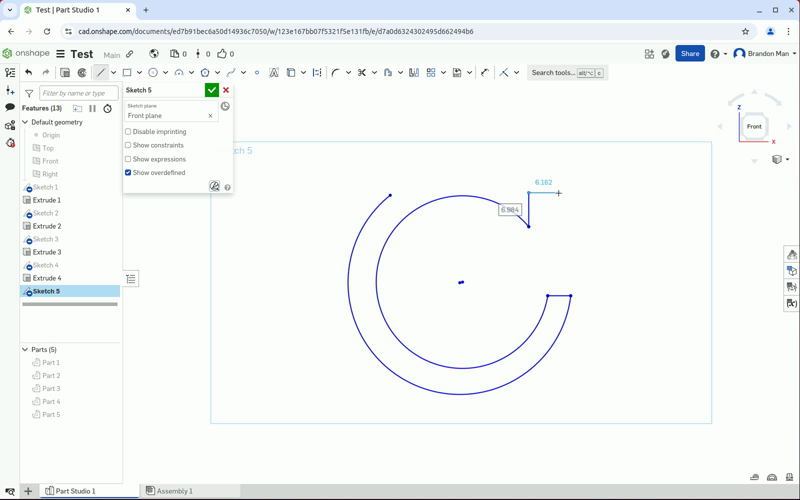
mouse_move(528, 169)
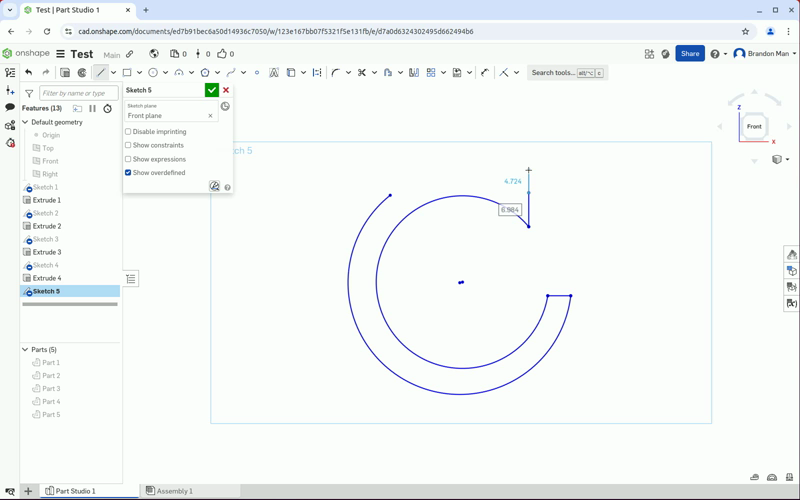
click(528, 169)
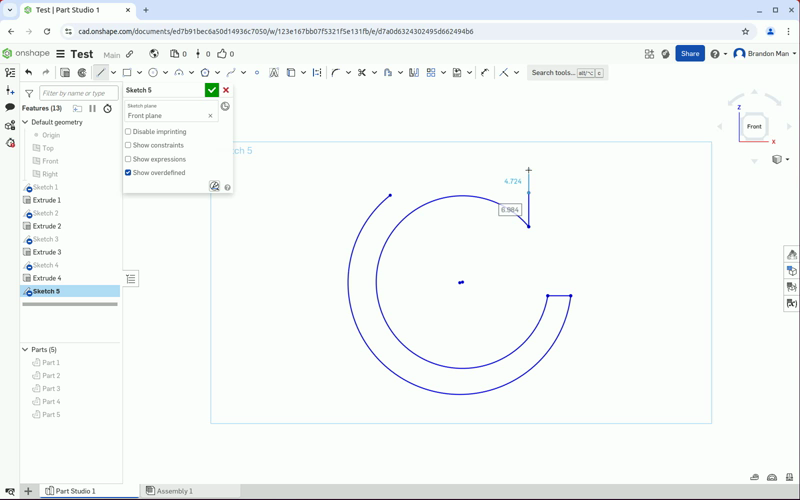
key_up(shift)
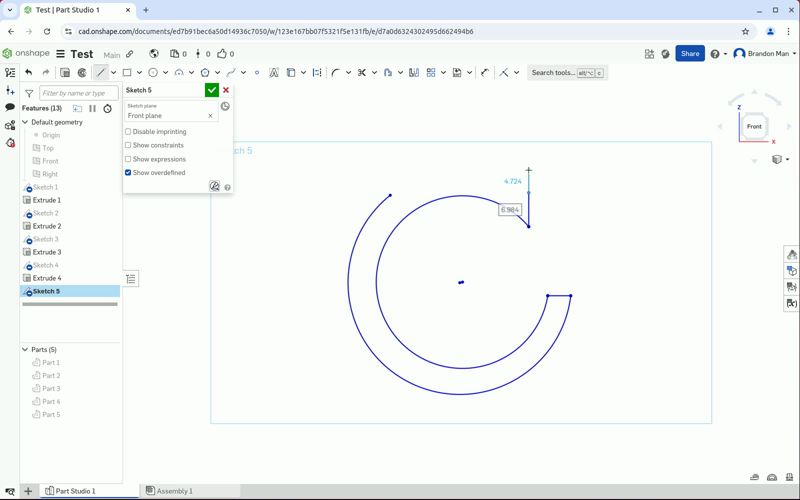
key_down(shift)
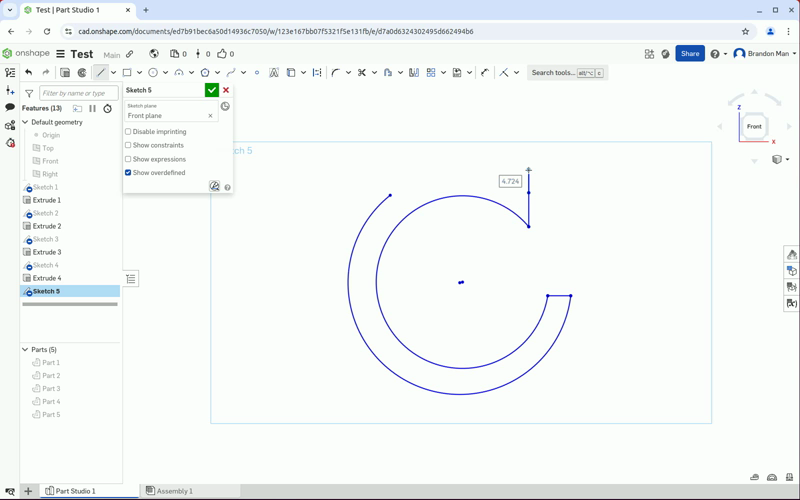
mouse_move(390, 169)
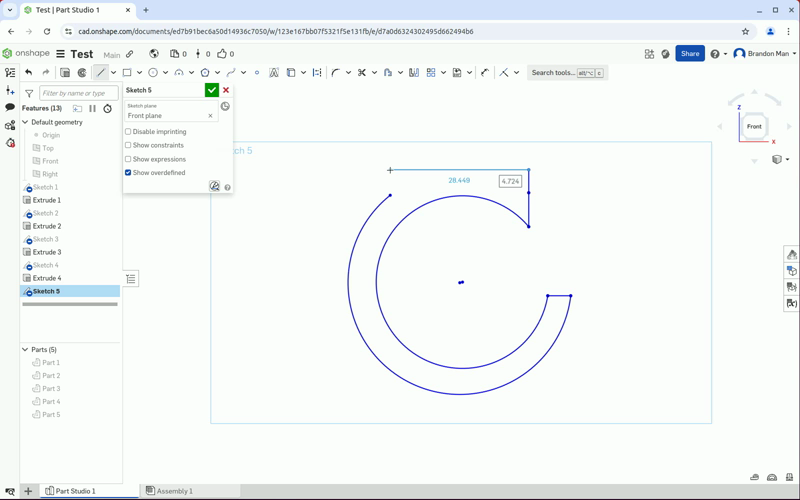
click(390, 169)
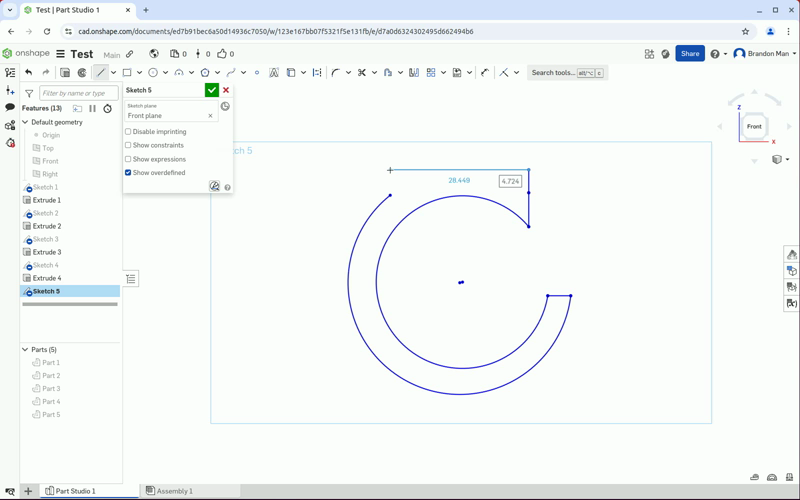
key_up(shift)
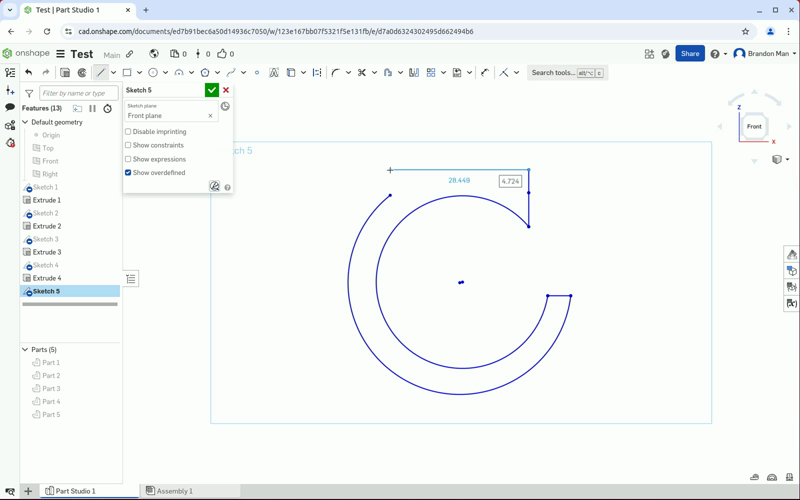
mouse_move(420, 169)
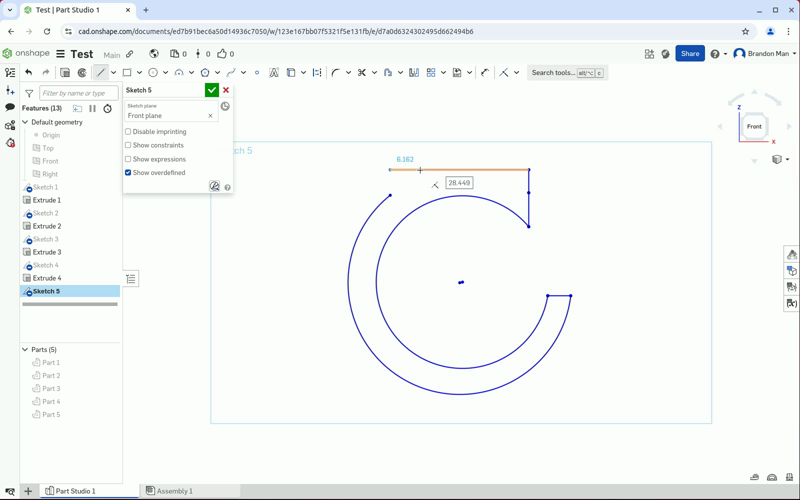
key_down(shift)
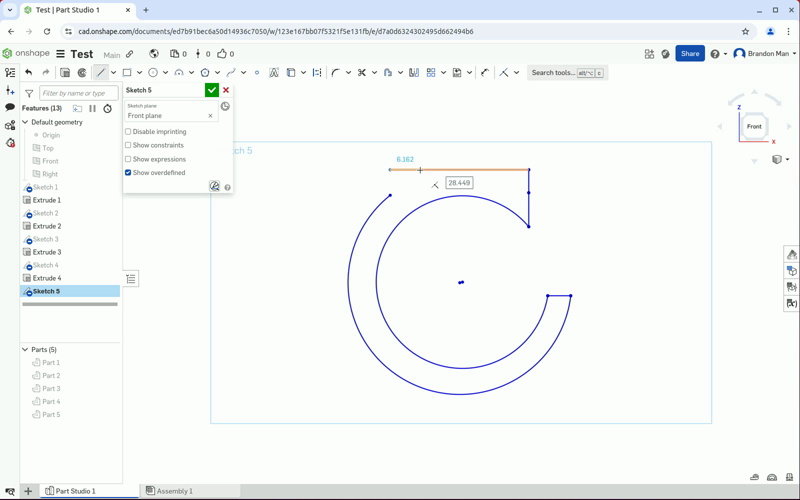
mouse_move(390, 195)
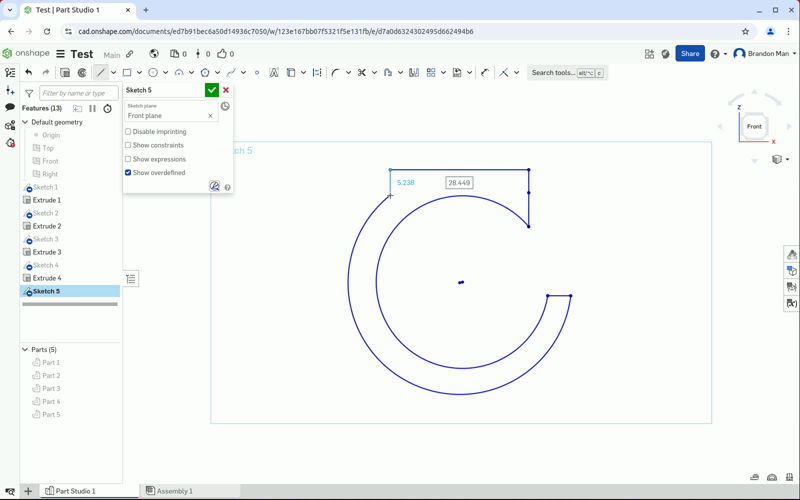
key_up(shift)
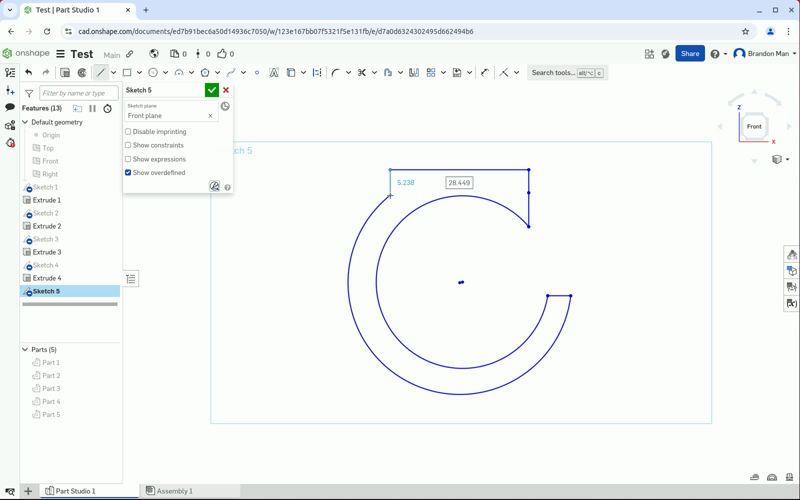
click(390, 195)
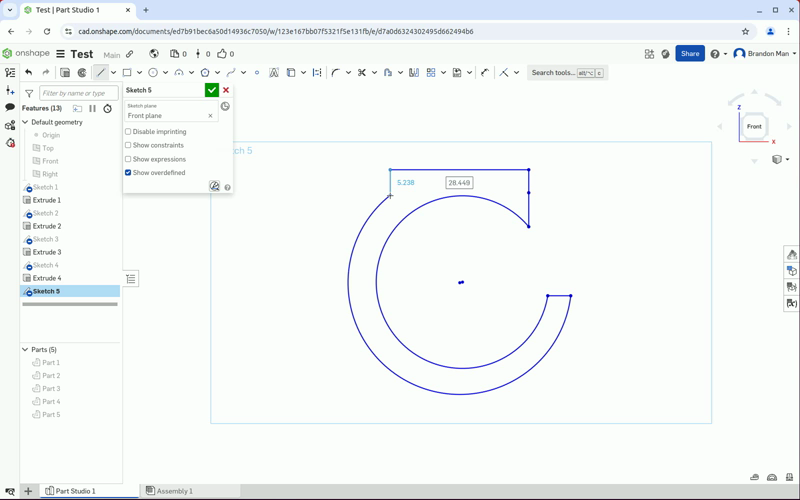
key(esc)
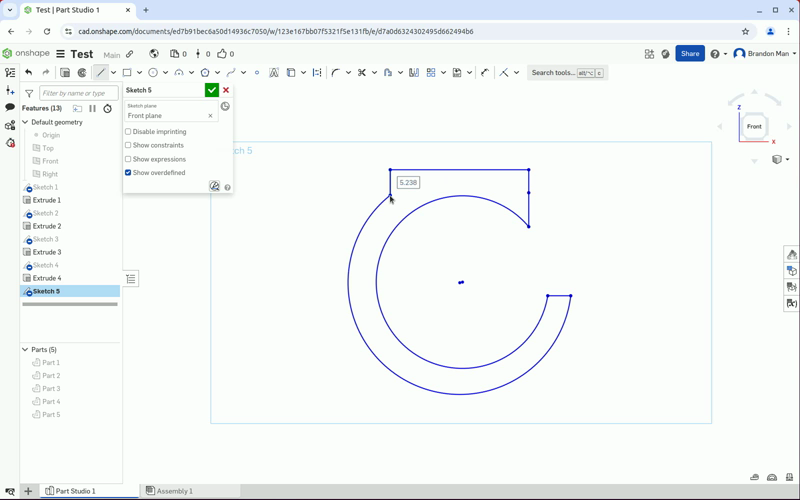
mouse_move(364, 294)
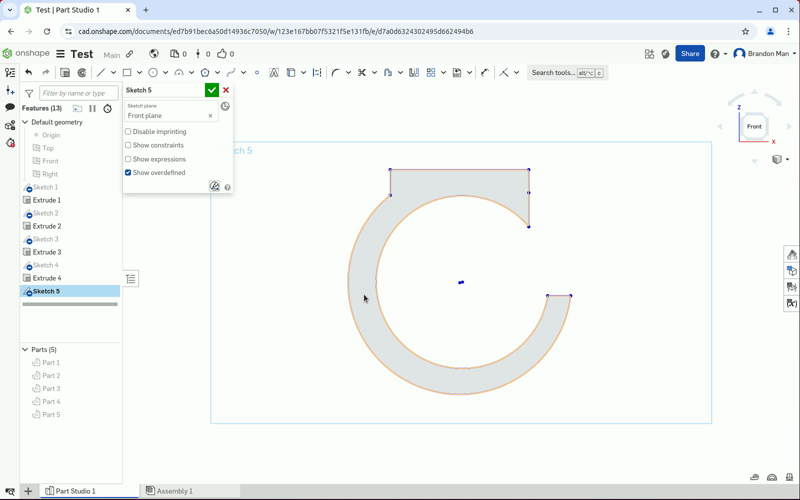
click(364, 294)
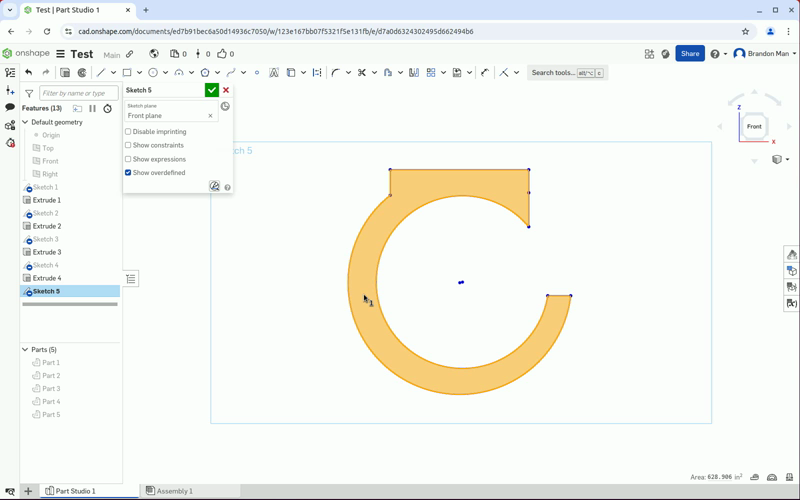
mouse_move(73, 352)
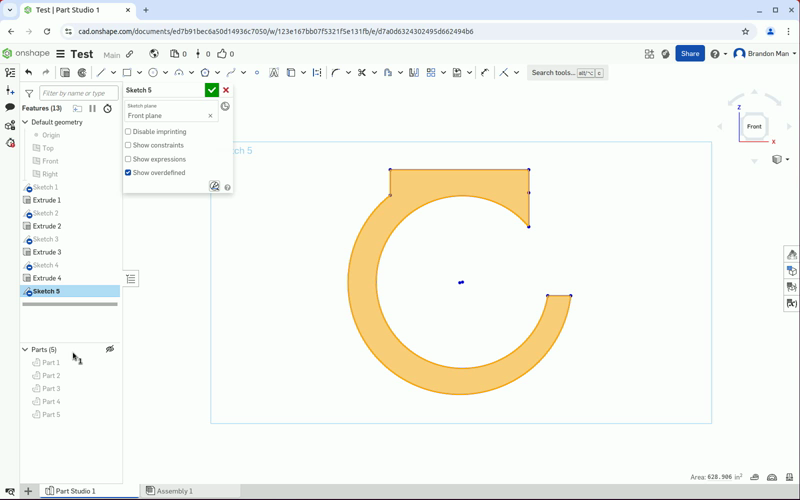
key(shift+y)
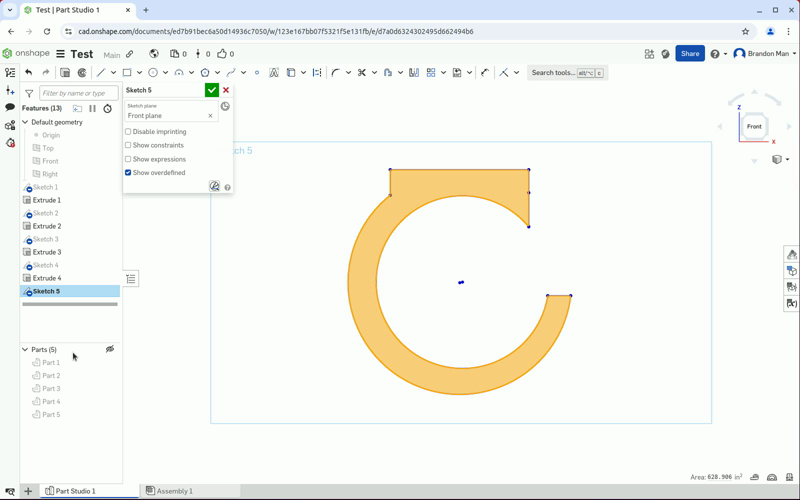
key(shift+e)
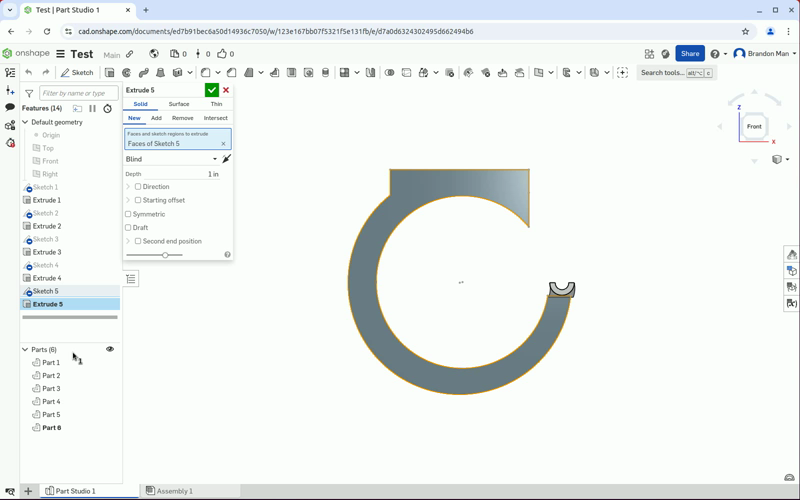
mouse_move(143, 106)
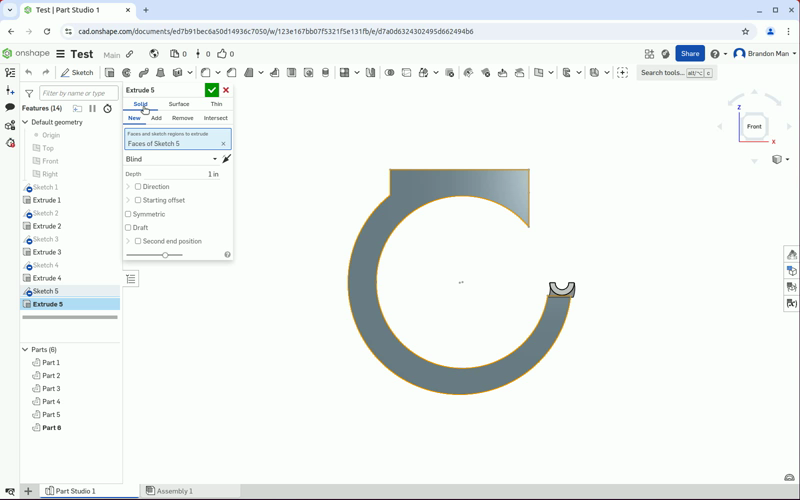
click(143, 106)
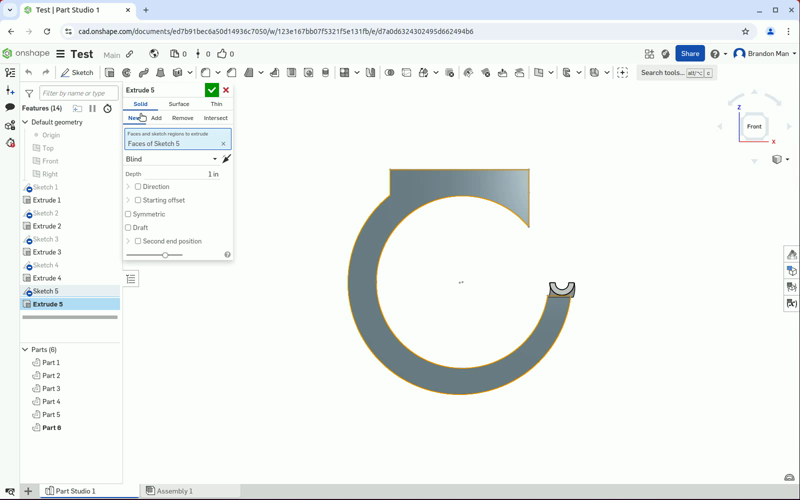
mouse_move(137, 120)
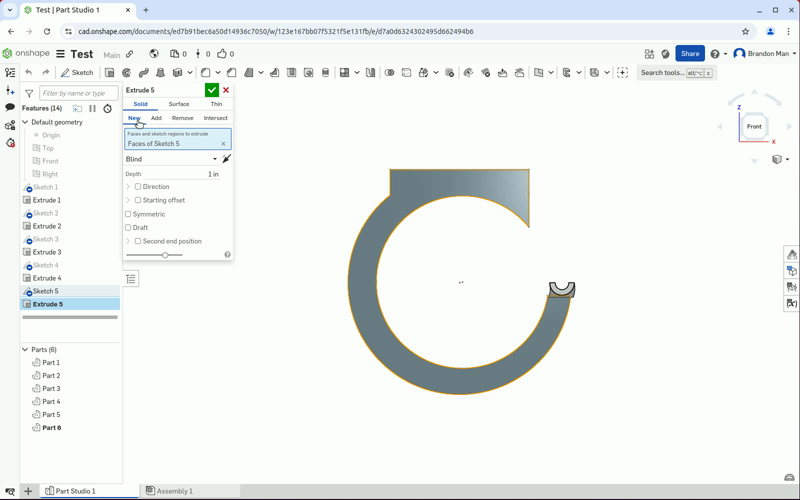
click(137, 120)
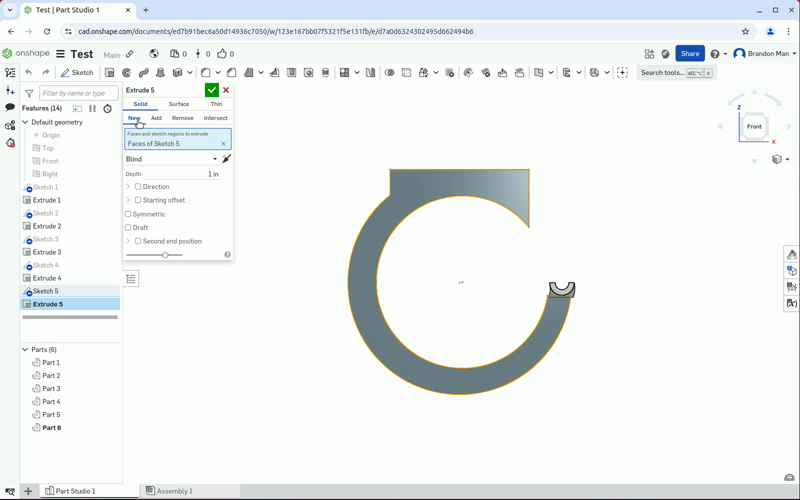
key(tab, 4)
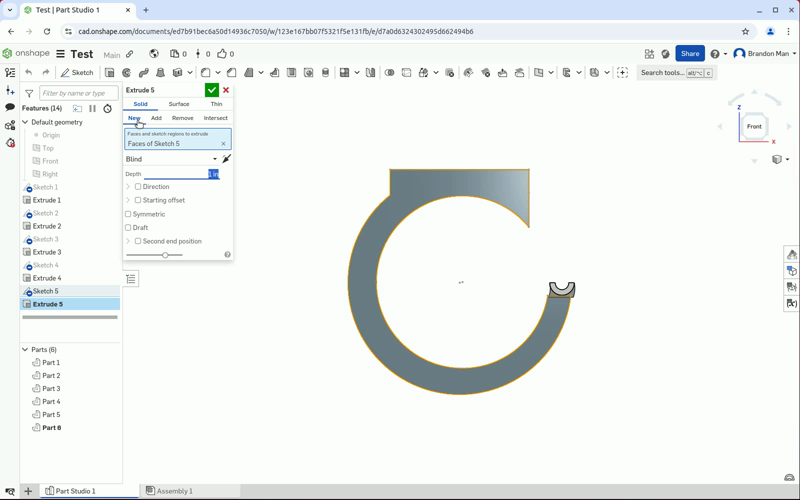
text(10.11)
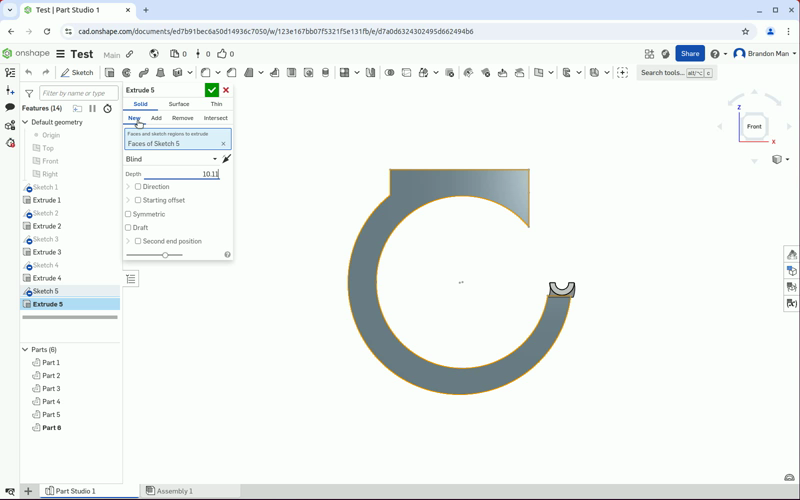
key(enter)
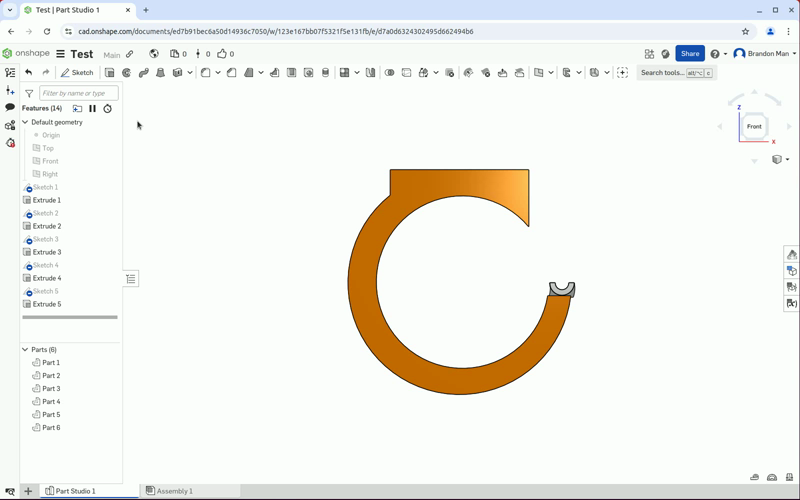
key(shift+h)
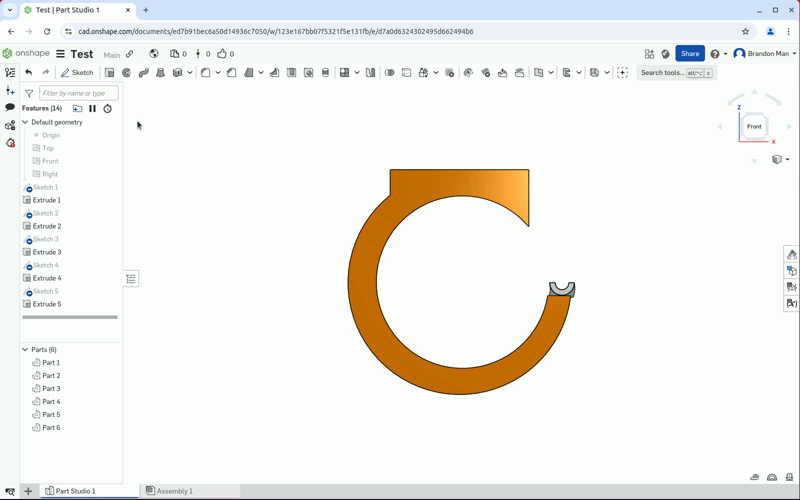
key(shift+h)
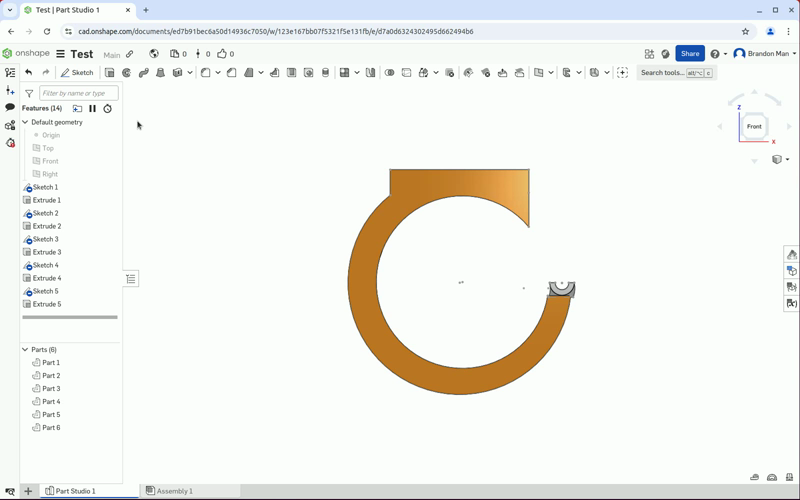
key(shift+7)
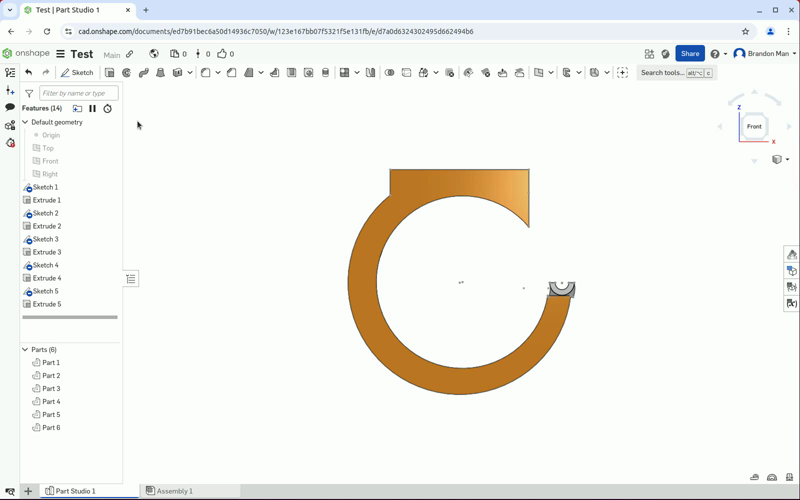
key(left, 2)
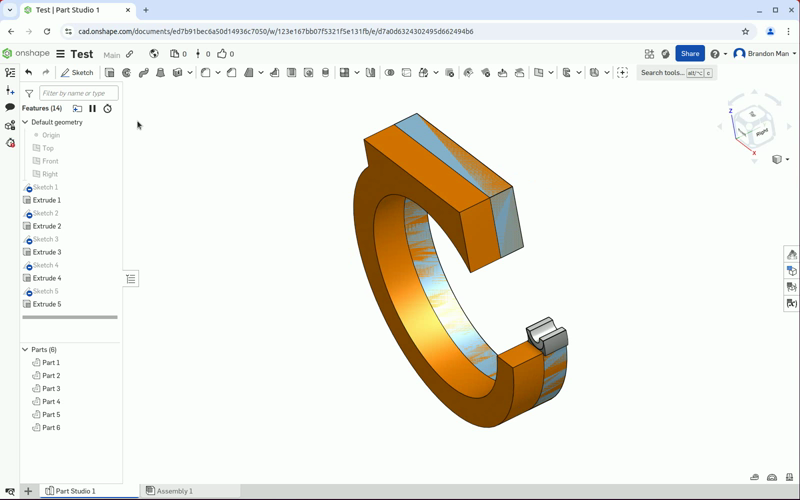
key(down, 2)
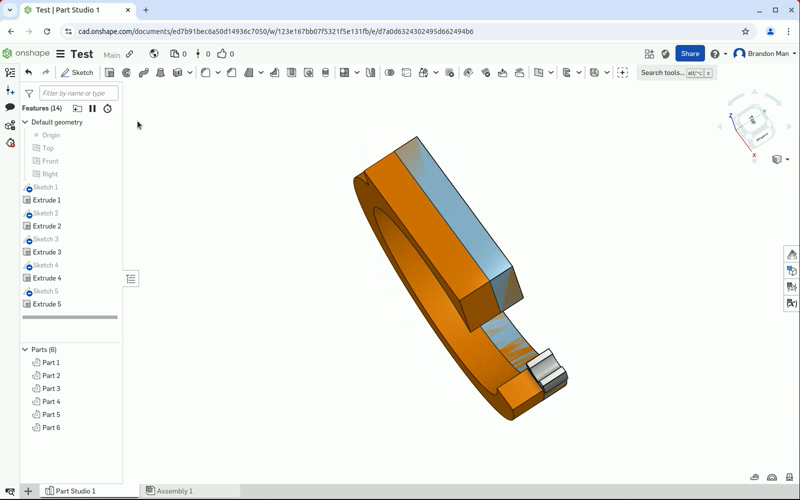
key(up, 2)
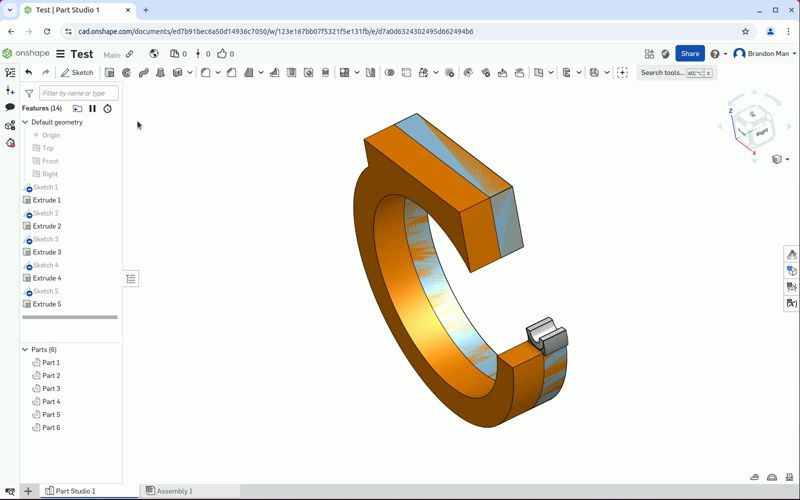
key(right, 2)
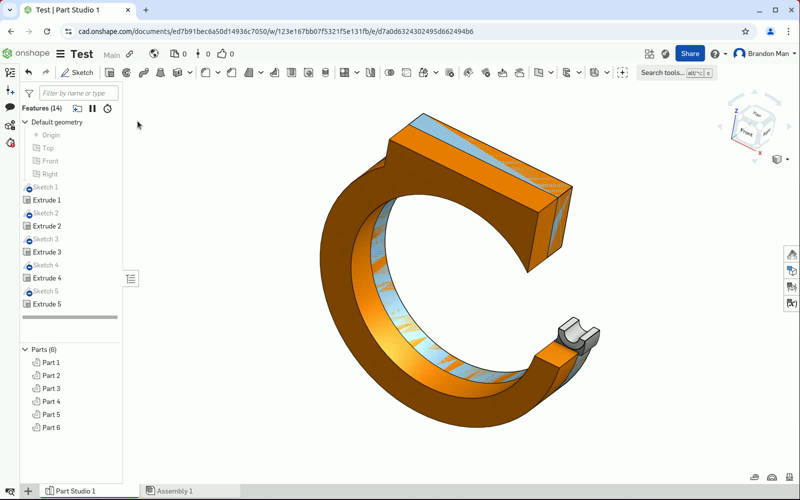
mouse_move(73, 189)
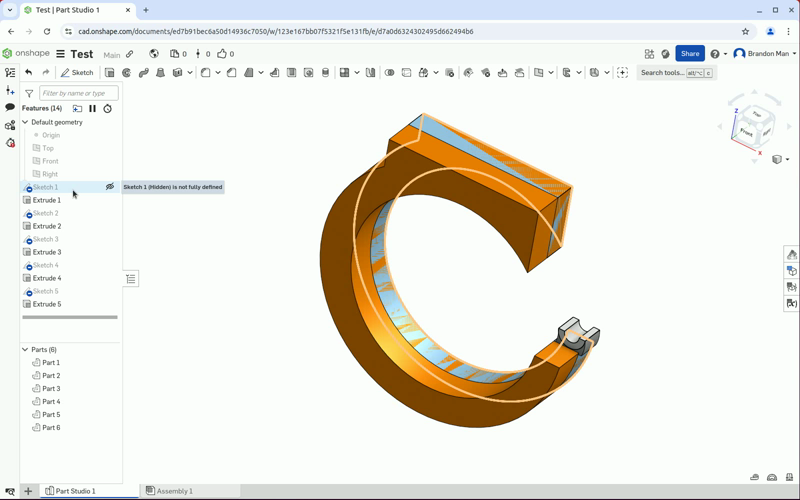
click(73, 189)